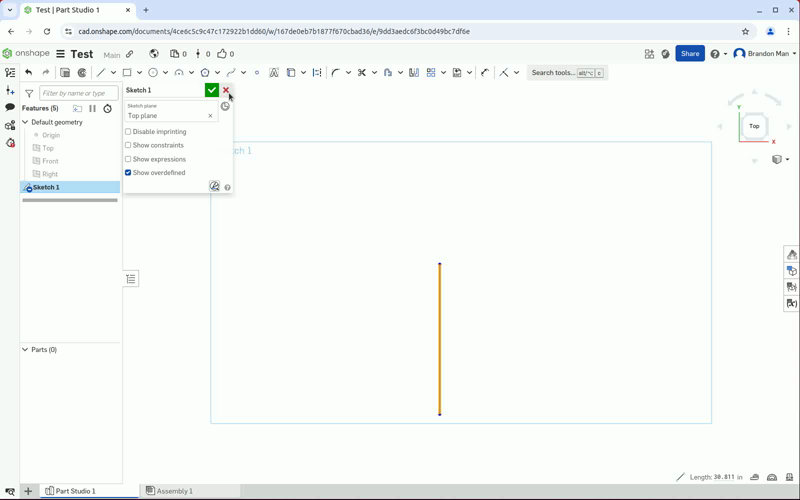
key(shift+h)
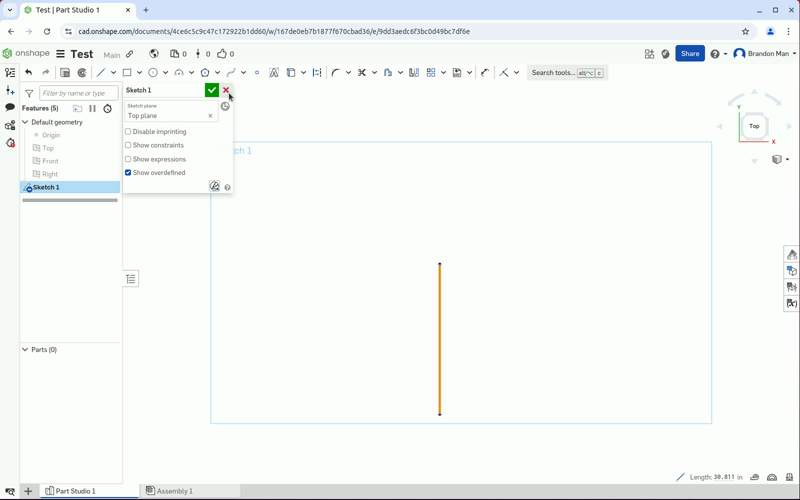
key(shift+s)
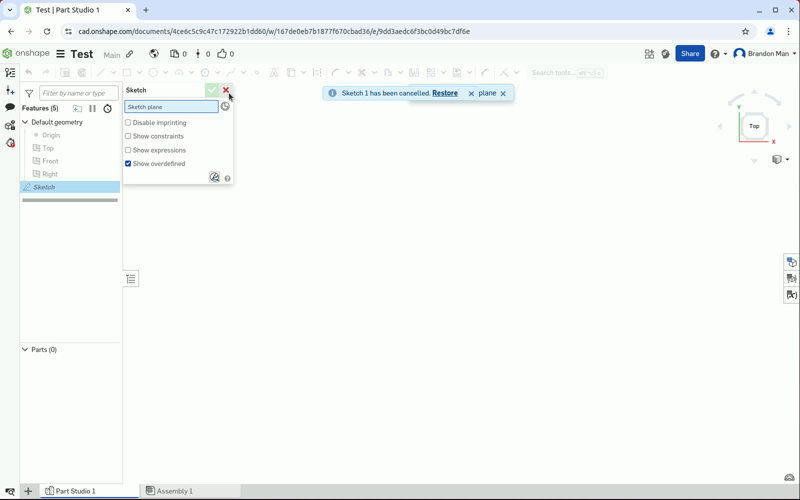
mouse_move(73, 150)
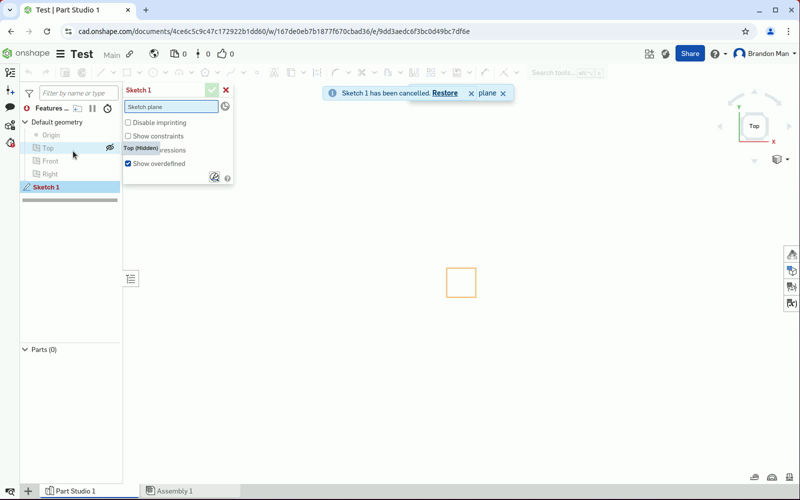
click(73, 150)
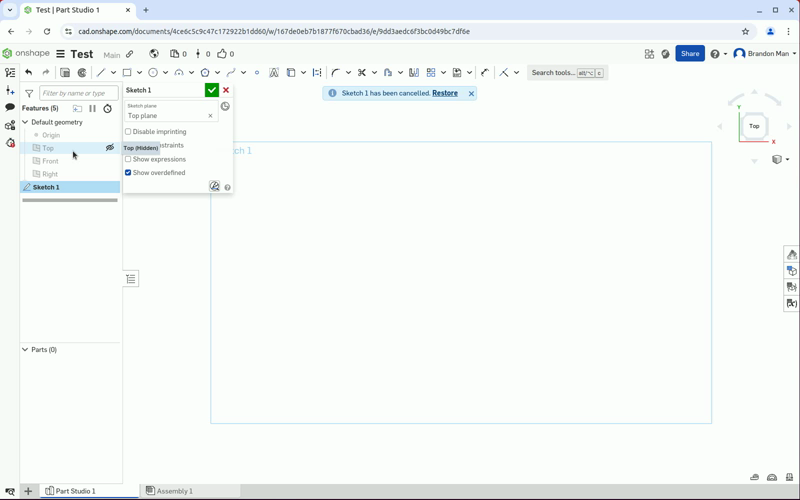
mouse_move(73, 352)
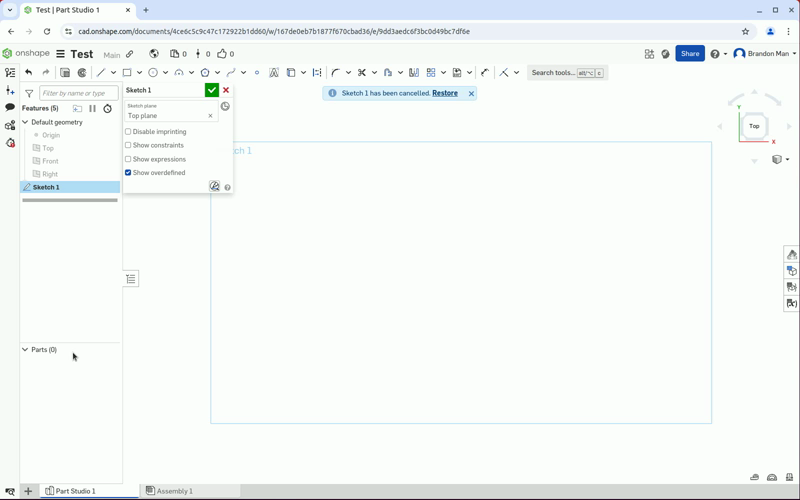
key(y)
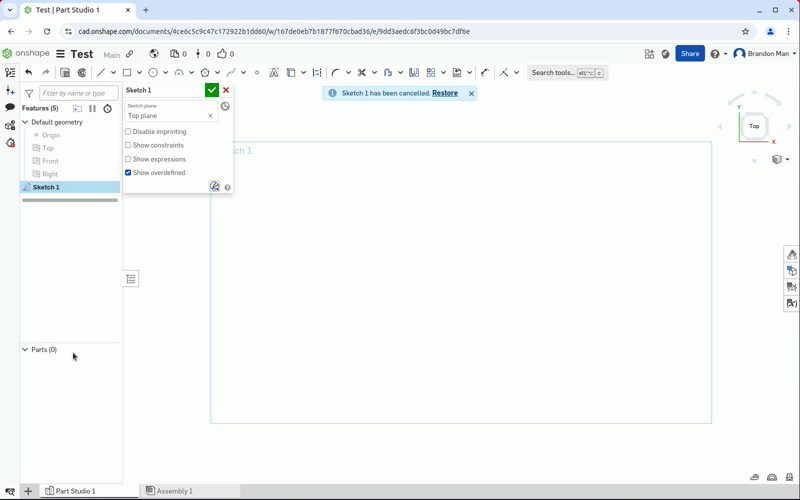
key(l)
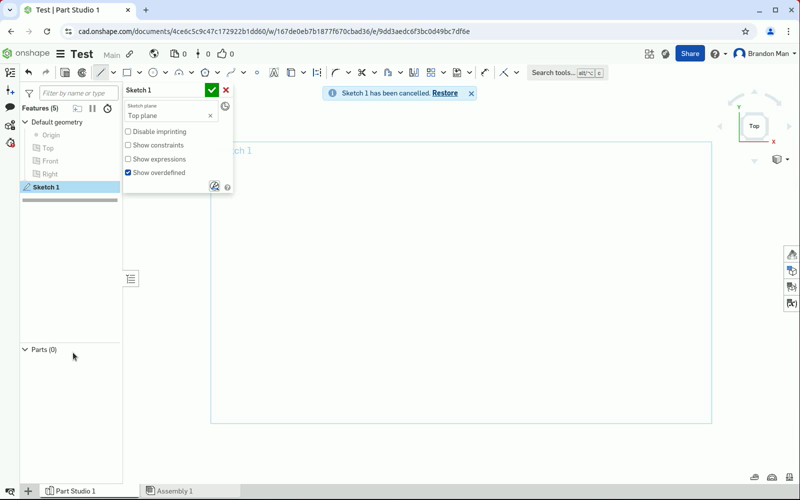
key_down(shift)
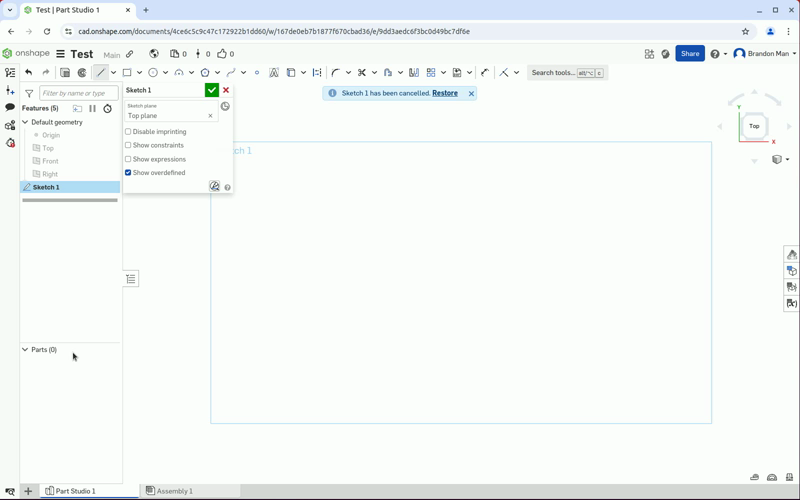
mouse_move(454, 330)
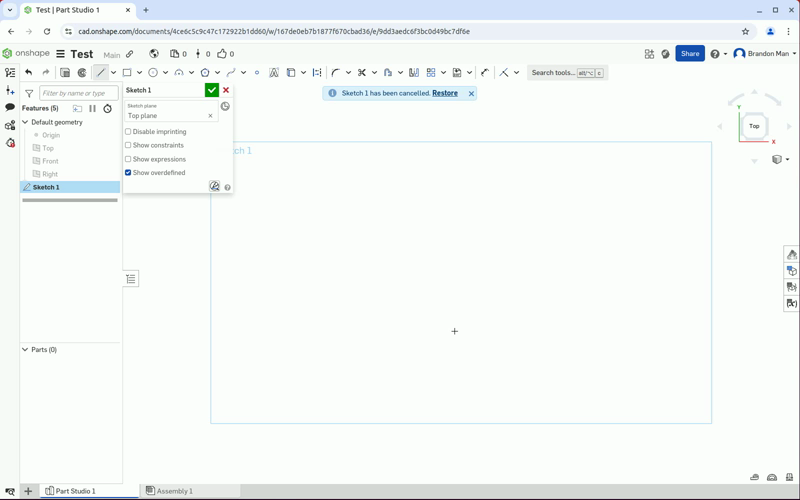
click(454, 330)
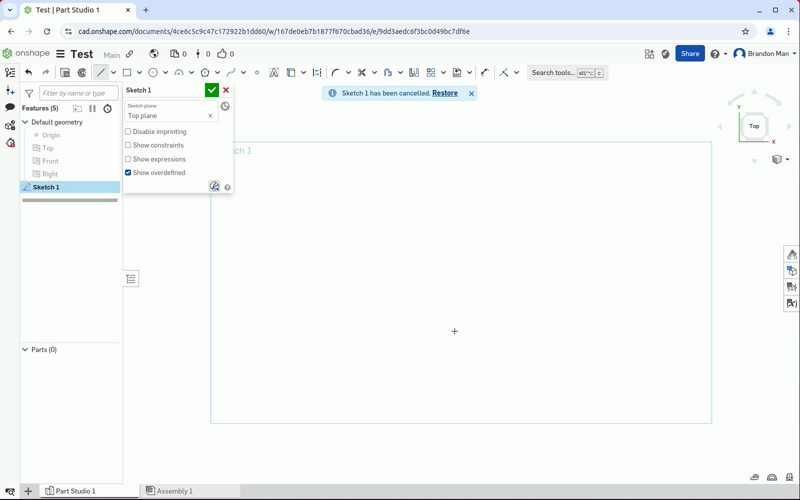
key_up(shift)
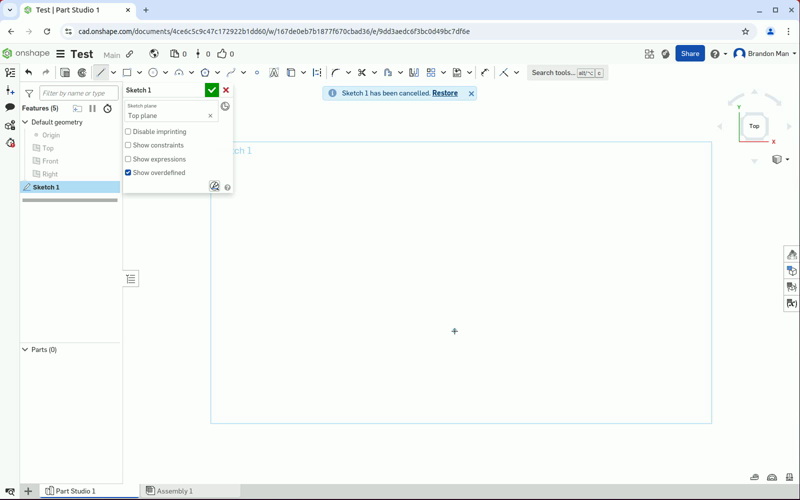
key_down(shift)
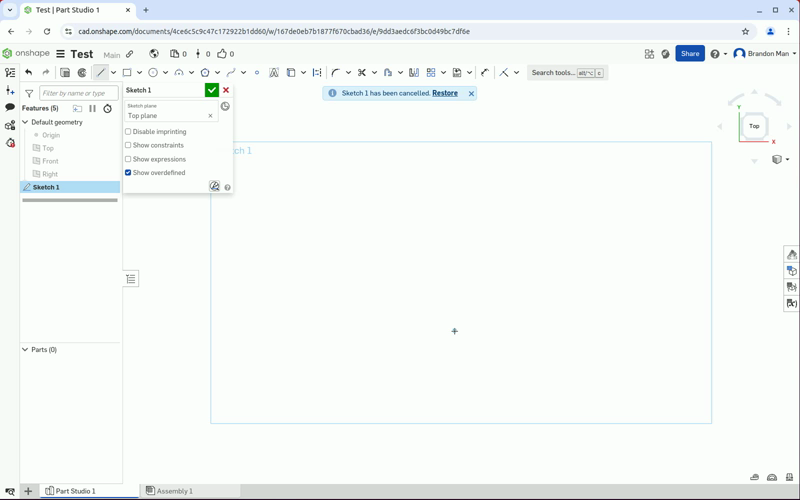
mouse_move(484, 330)
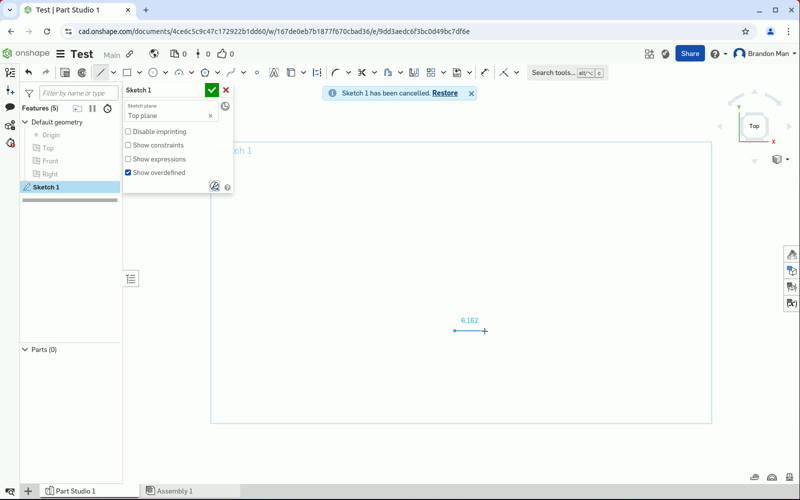
mouse_move(502, 323)
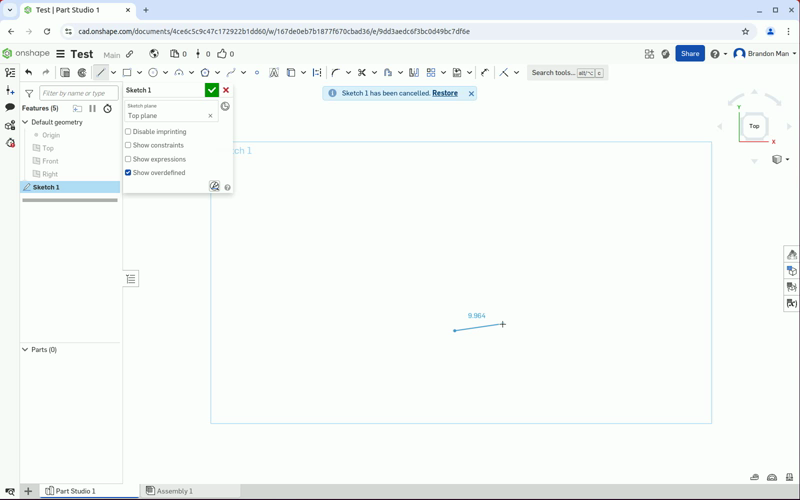
click(502, 323)
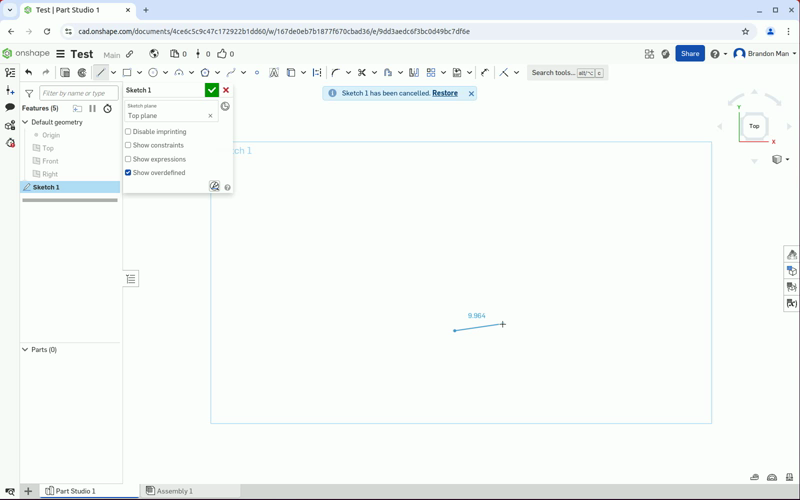
key_up(shift)
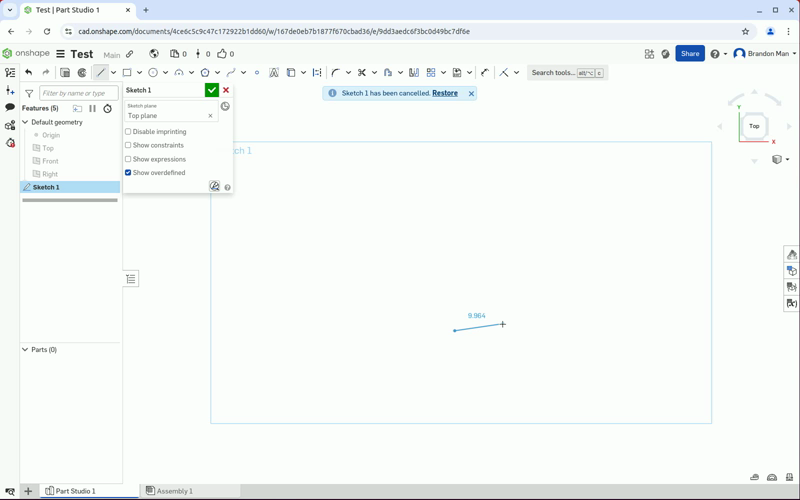
key_down(shift)
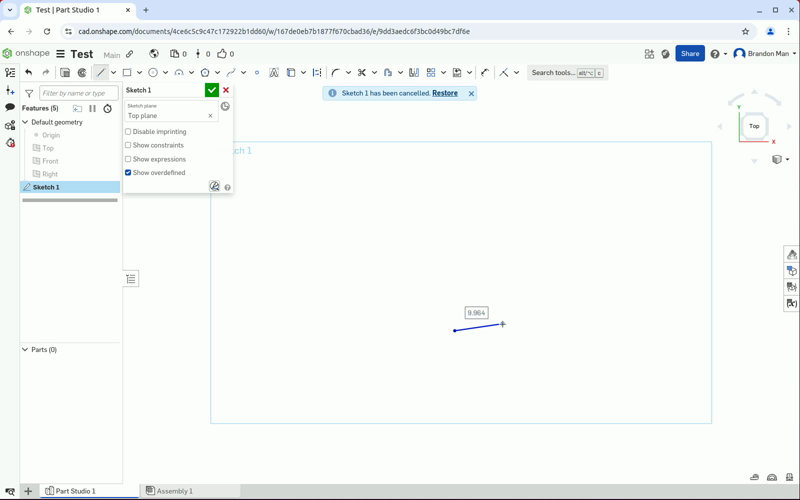
mouse_move(532, 323)
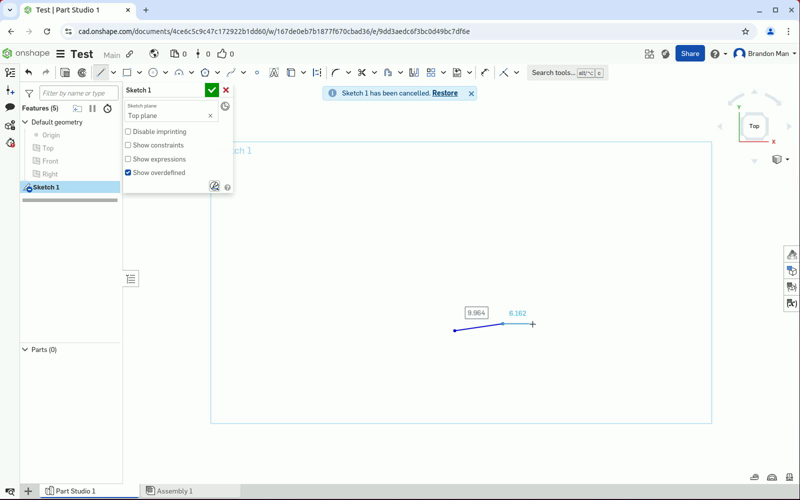
mouse_move(504, 315)
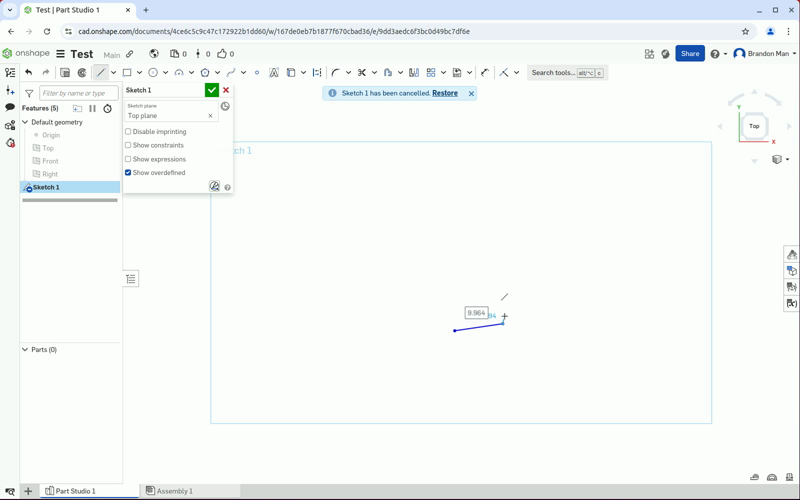
click(504, 315)
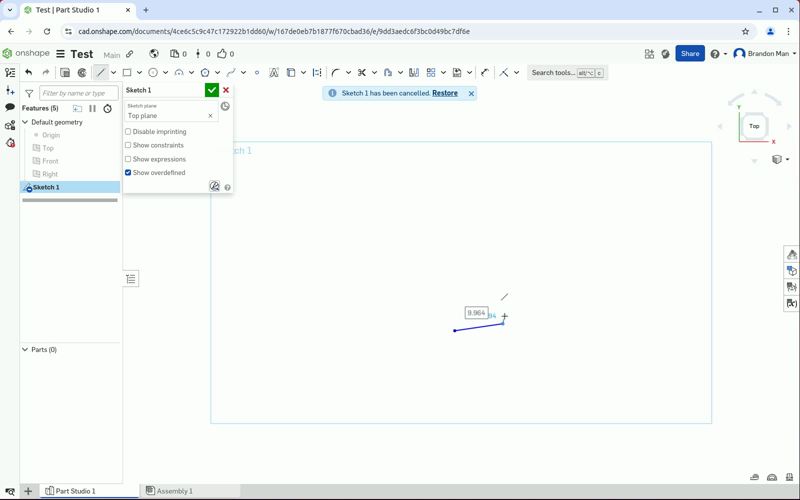
key_up(shift)
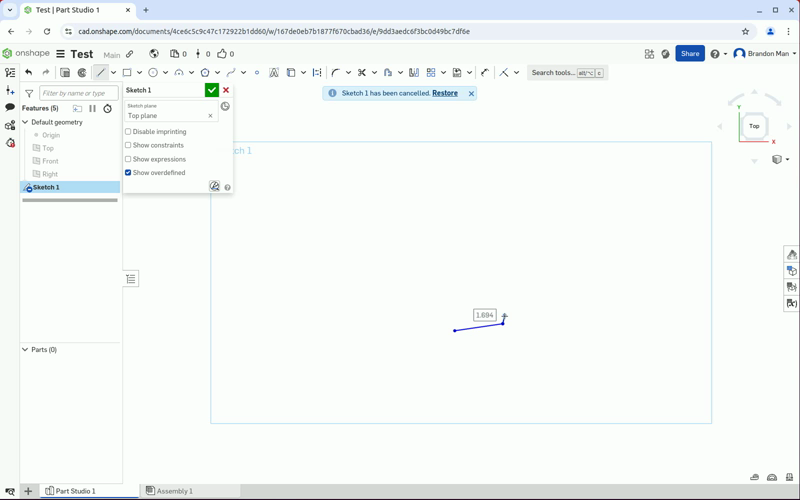
key_down(shift)
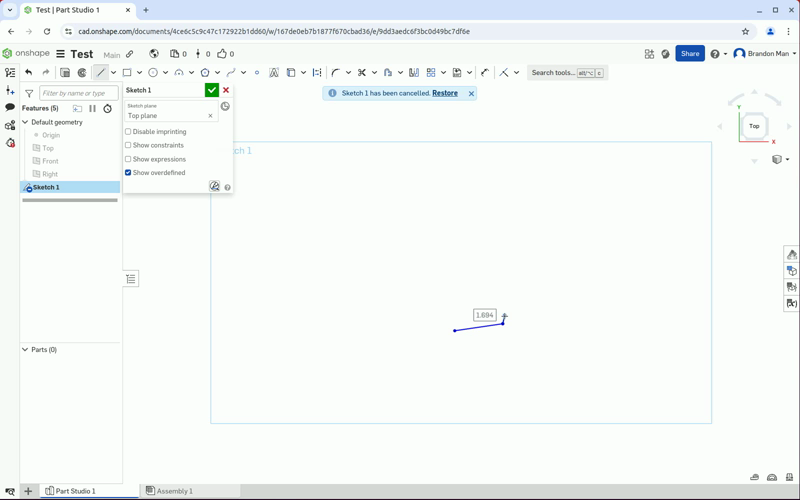
mouse_move(534, 315)
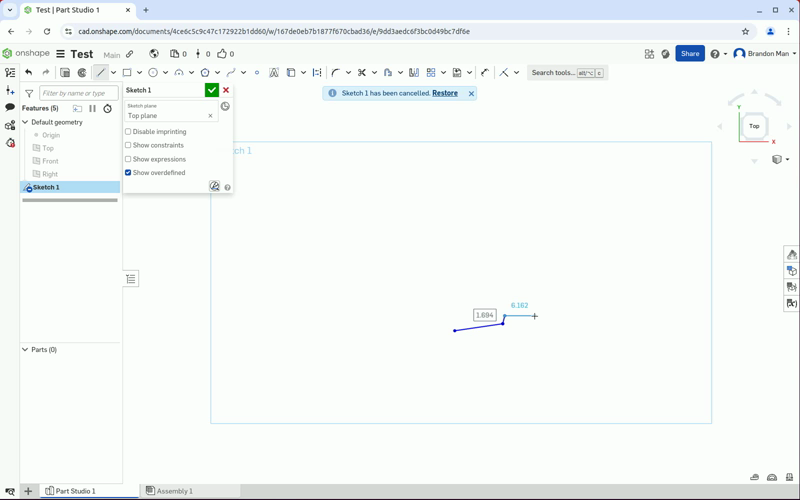
mouse_move(491, 312)
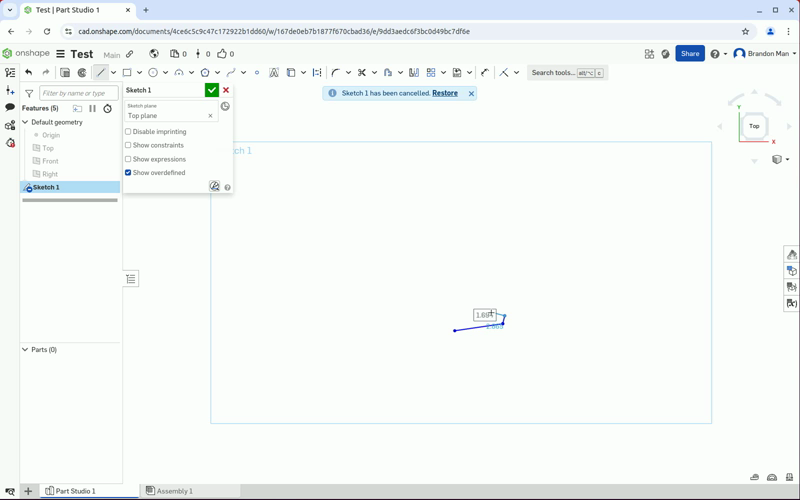
click(491, 312)
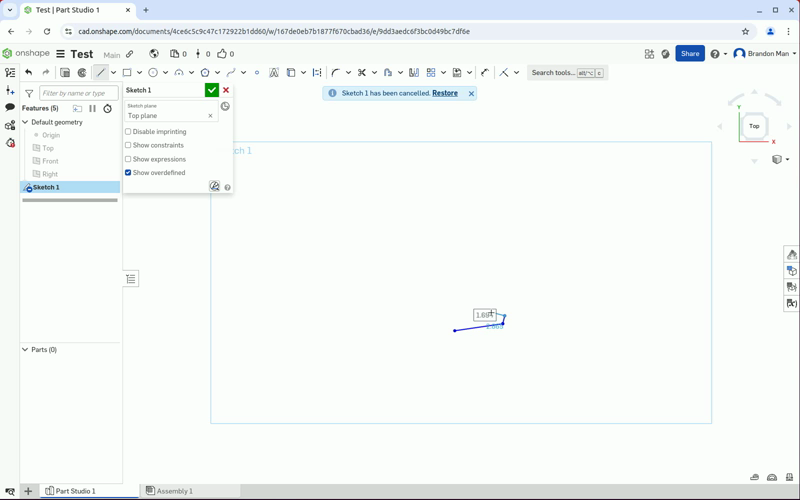
key_up(shift)
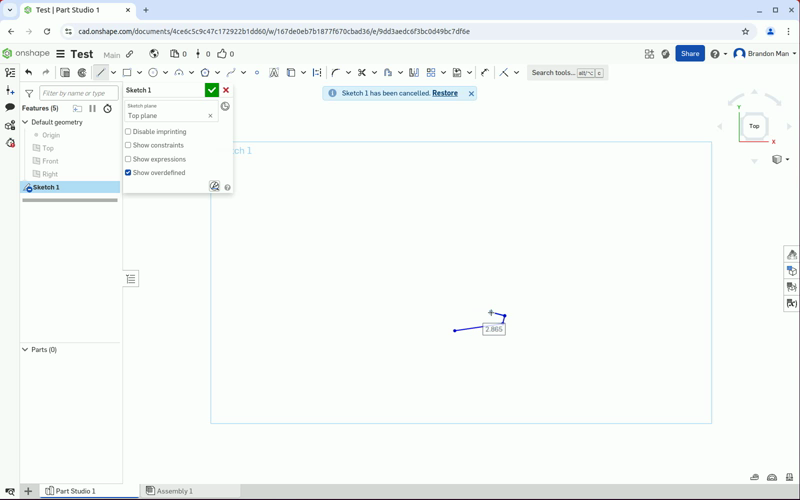
key_down(shift)
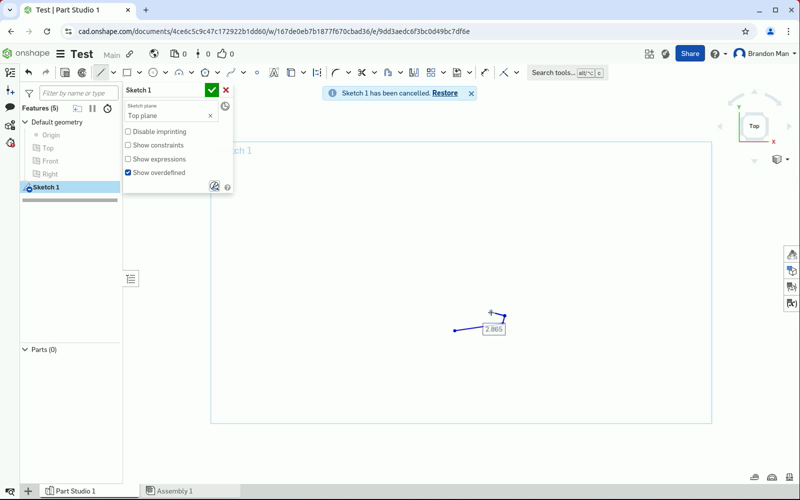
mouse_move(521, 312)
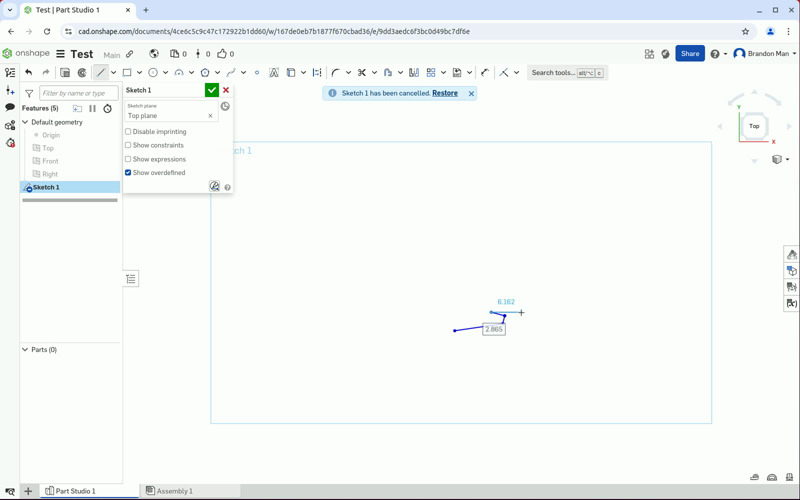
mouse_move(461, 282)
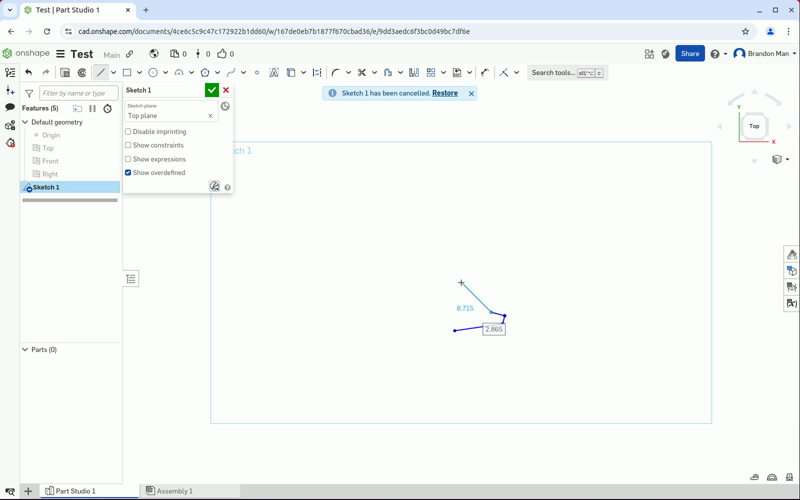
click(461, 282)
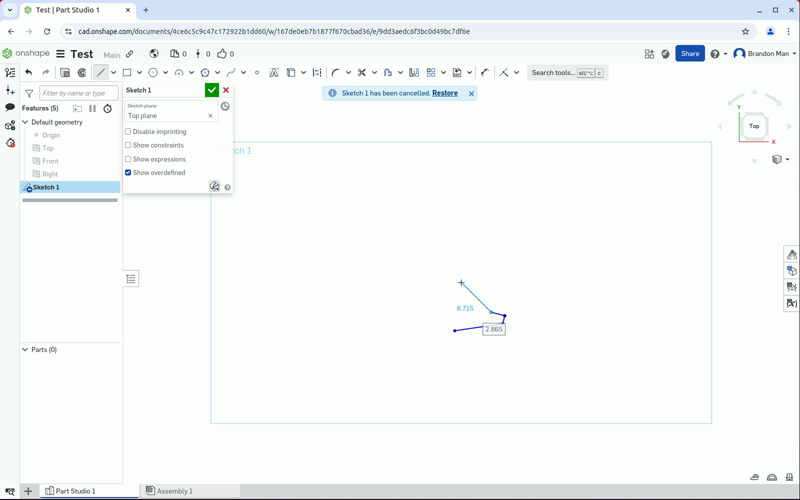
key_up(shift)
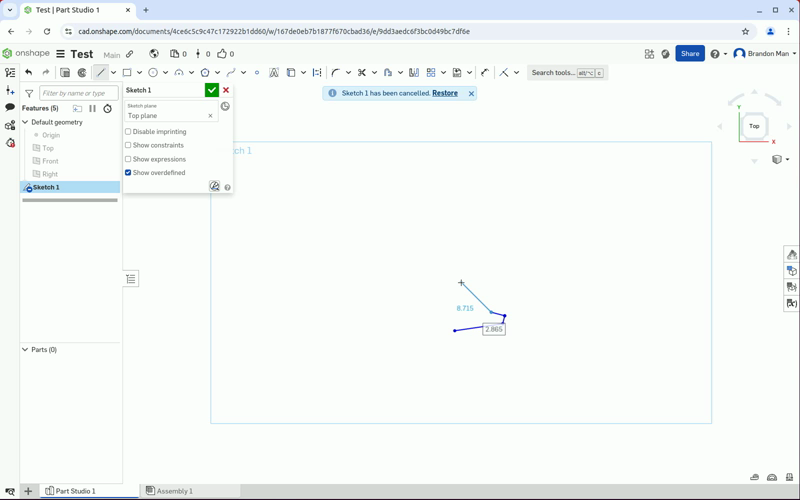
mouse_move(491, 282)
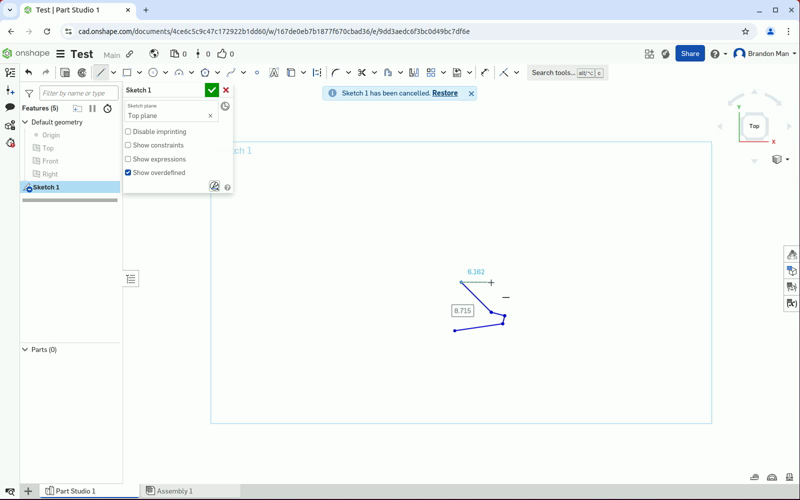
key_down(shift)
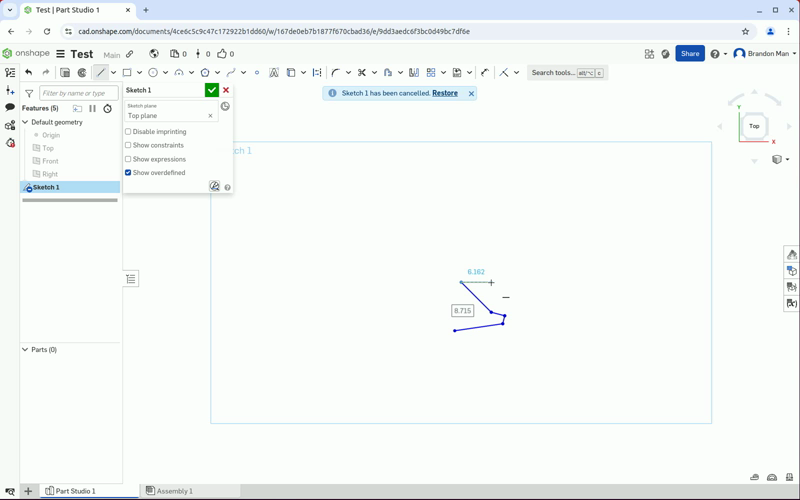
mouse_move(454, 330)
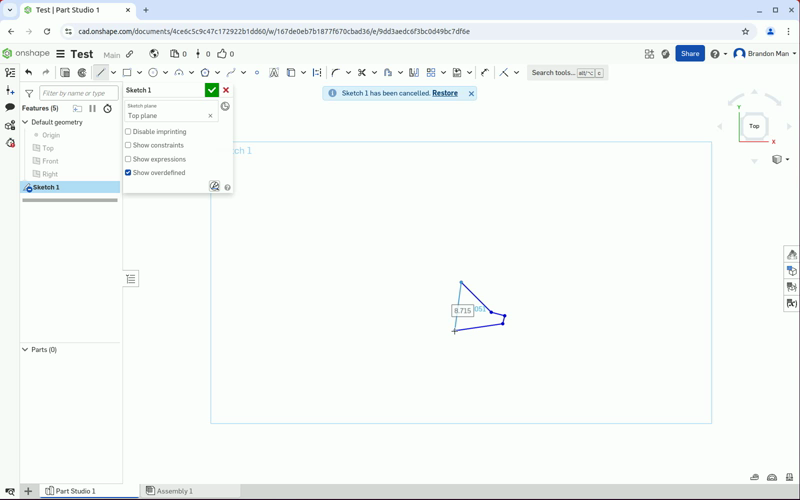
key_up(shift)
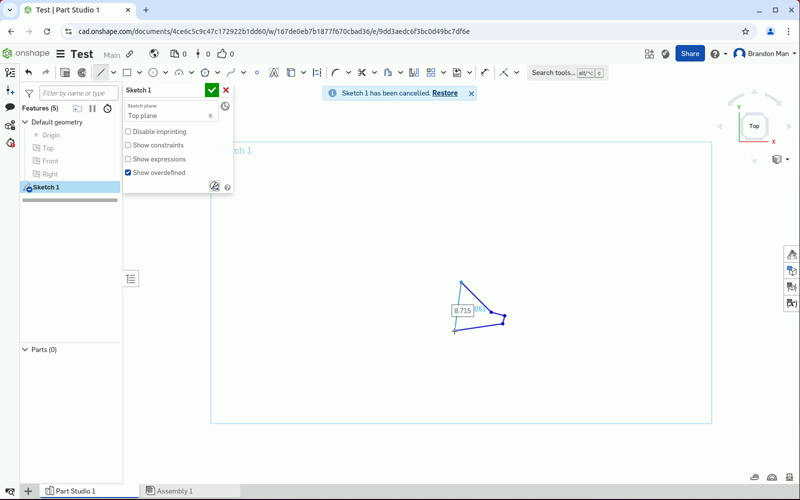
click(454, 330)
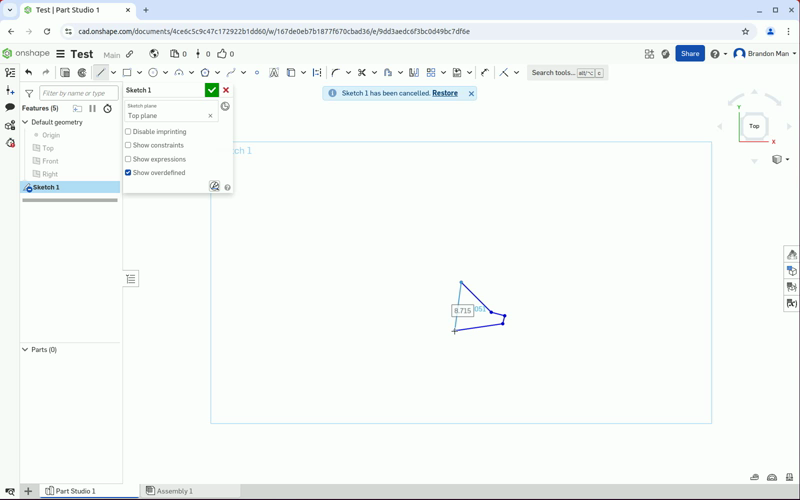
key(esc)
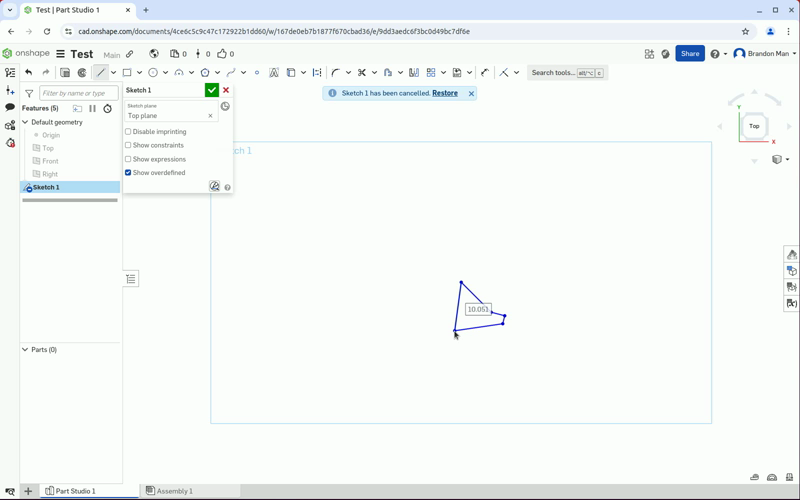
mouse_move(462, 307)
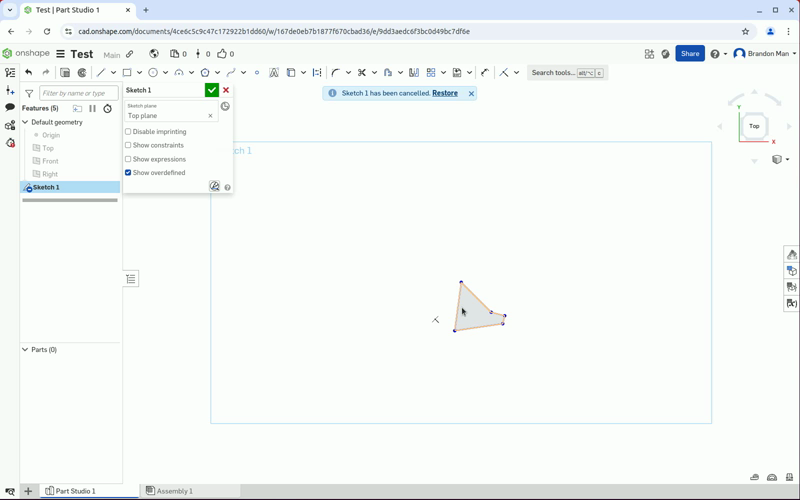
scroll(6)
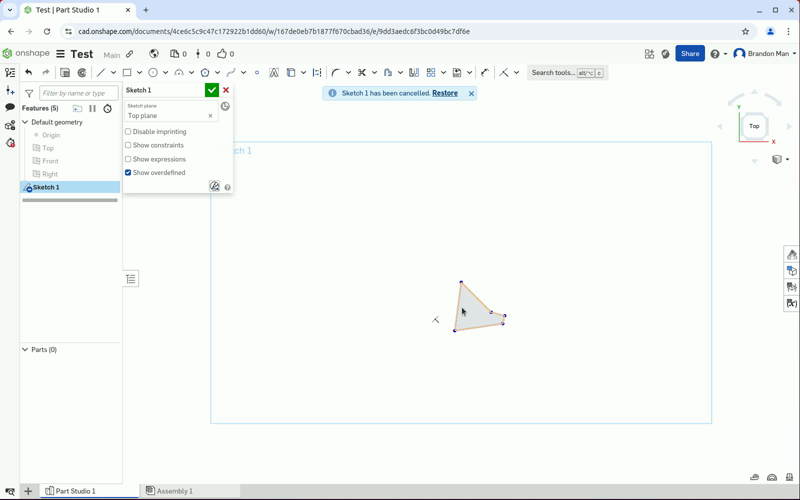
scroll(6)
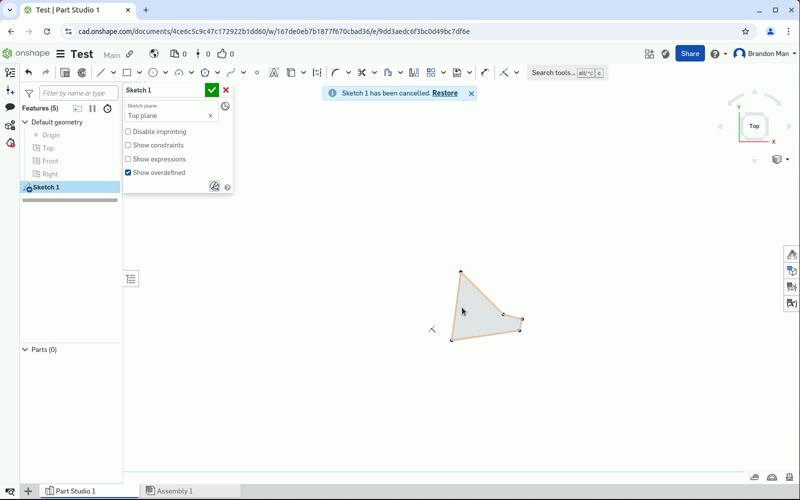
scroll(6)
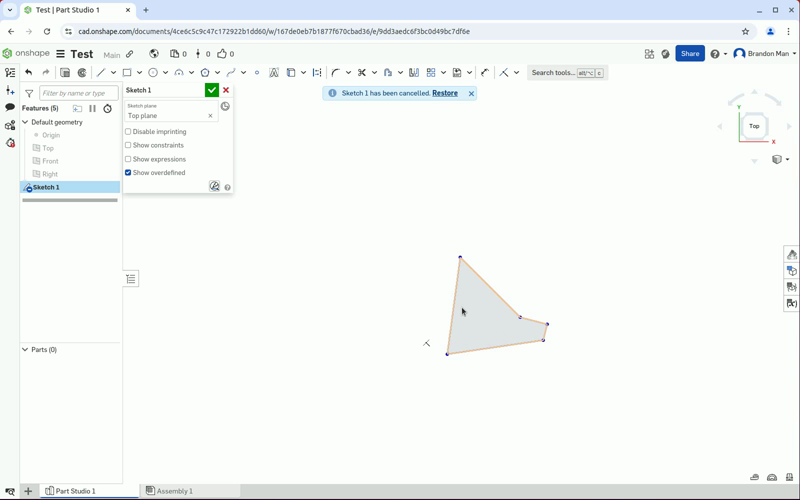
scroll(6)
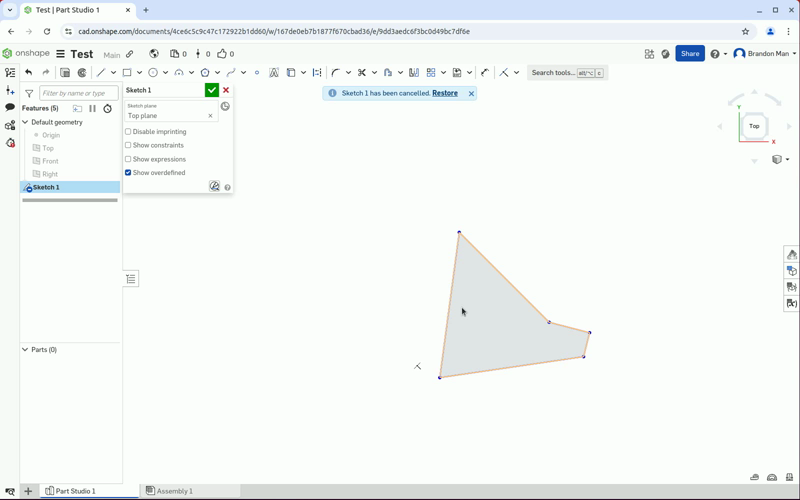
scroll(6)
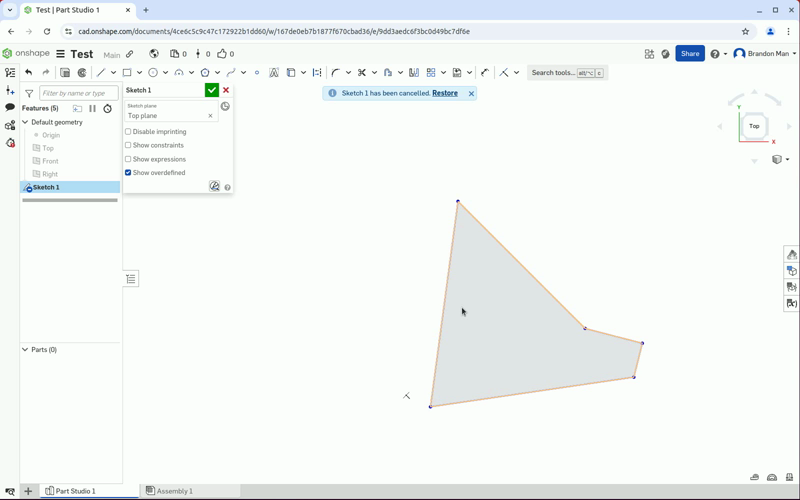
scroll(6)
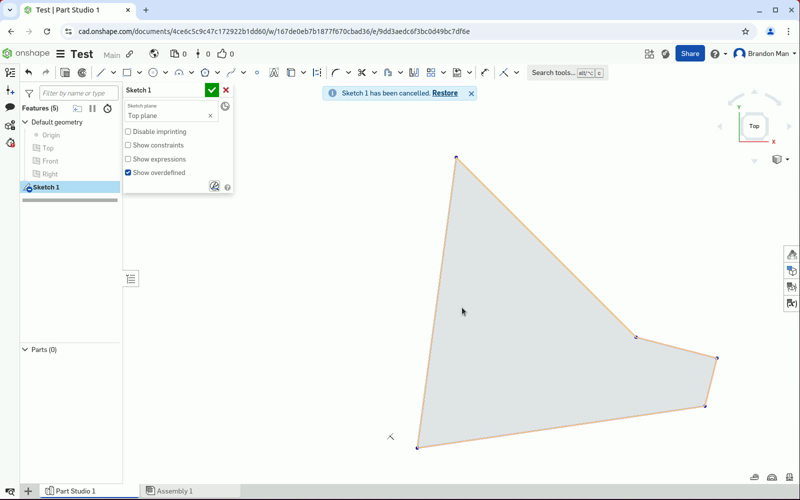
scroll(6)
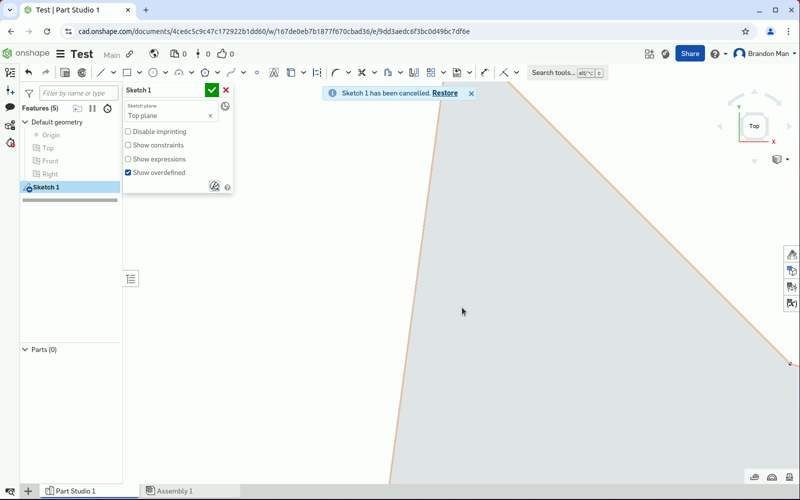
click(462, 307)
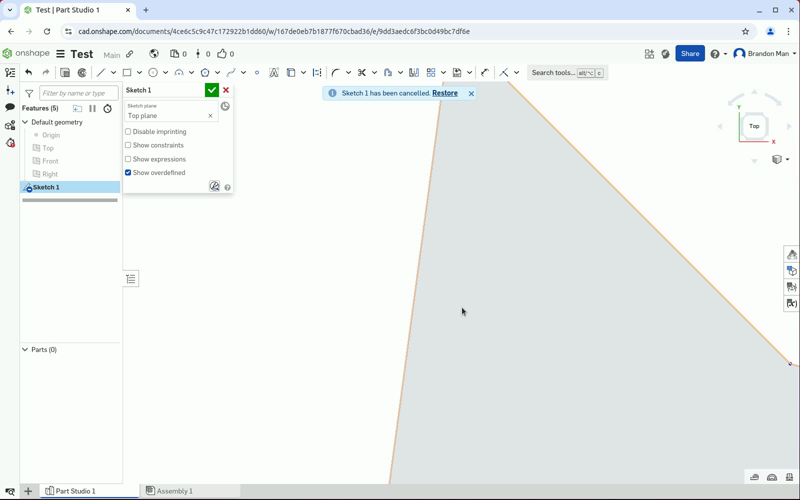
scroll(-6)
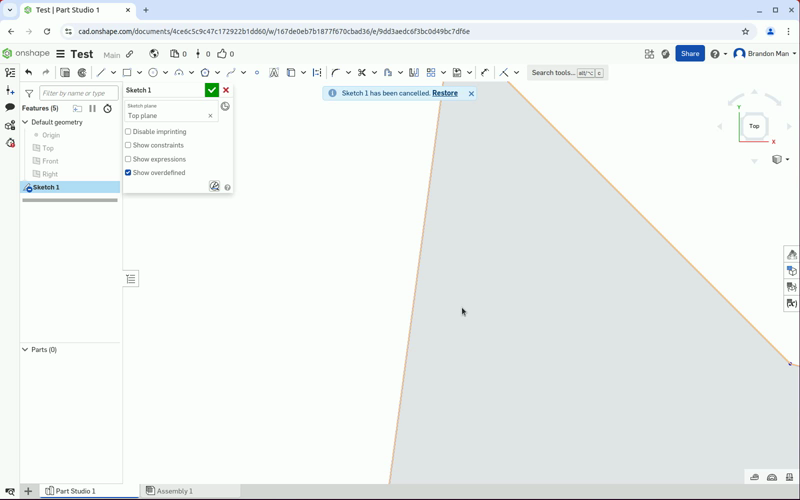
scroll(-6)
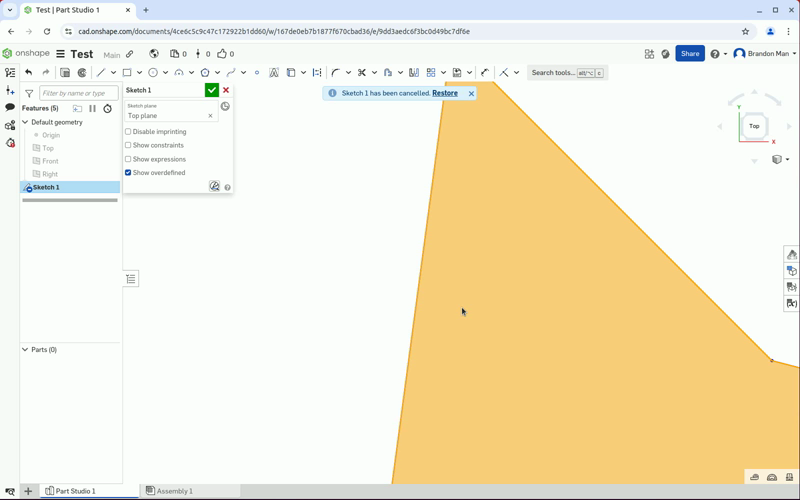
scroll(-6)
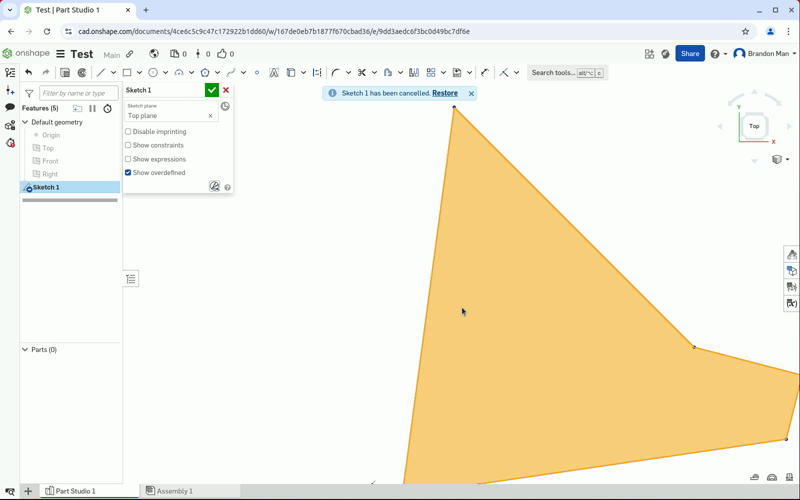
scroll(-6)
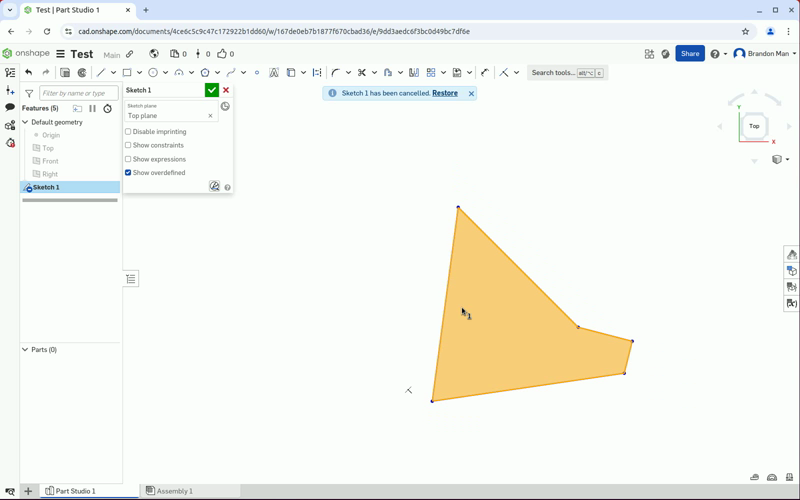
scroll(-6)
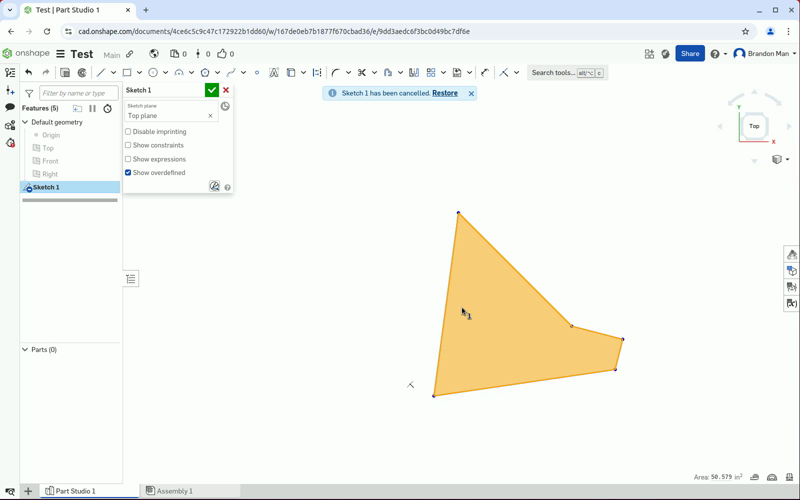
scroll(-6)
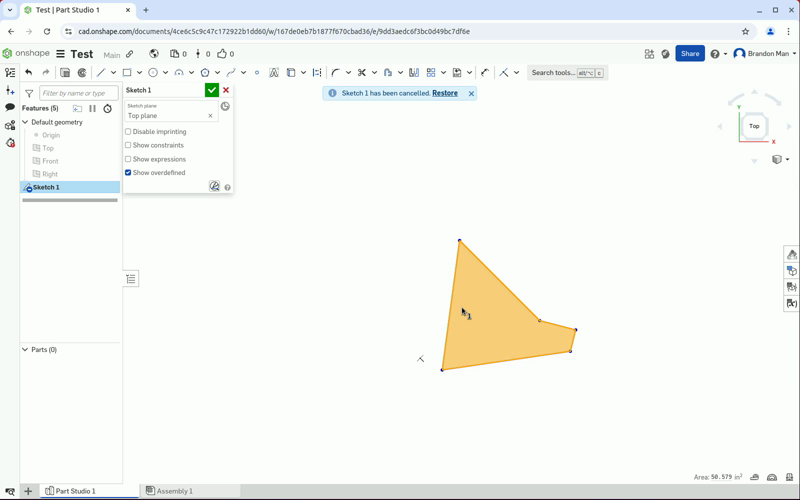
scroll(-6)
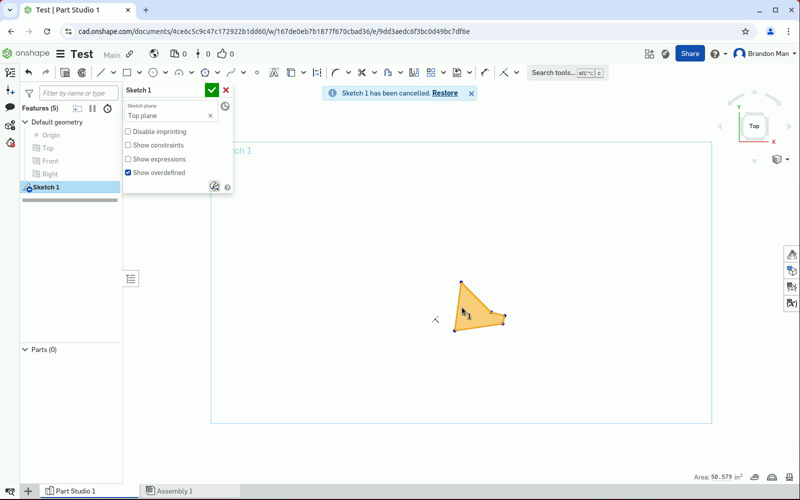
mouse_move(73, 352)
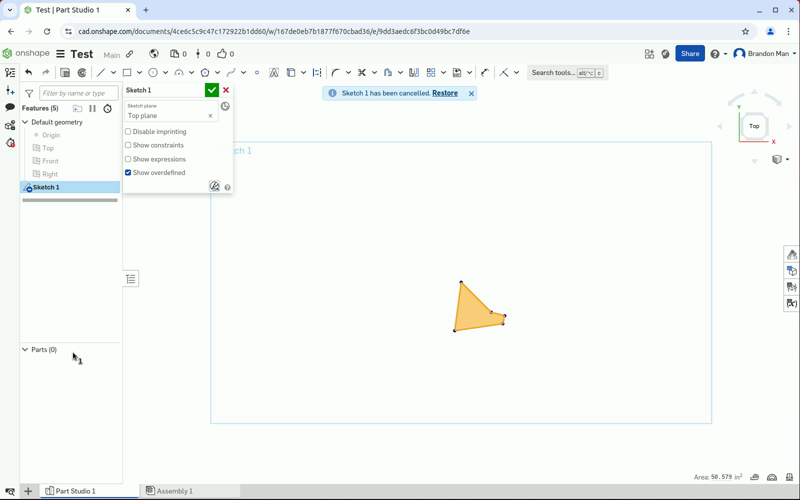
key(shift+y)
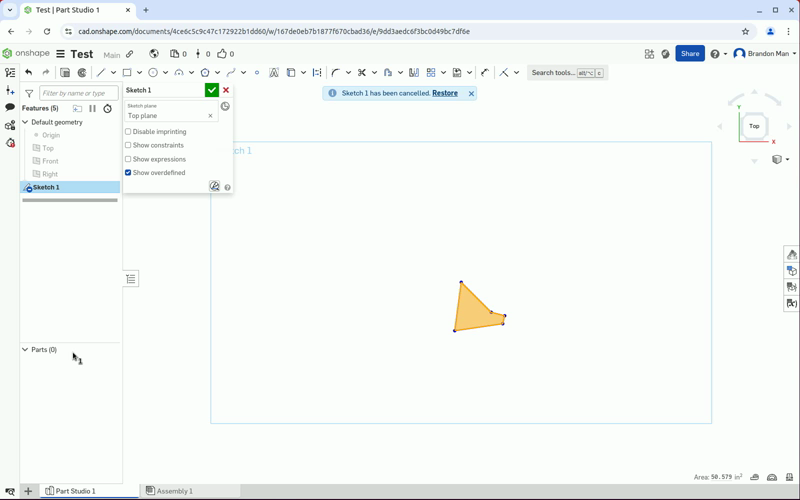
key(shift+e)
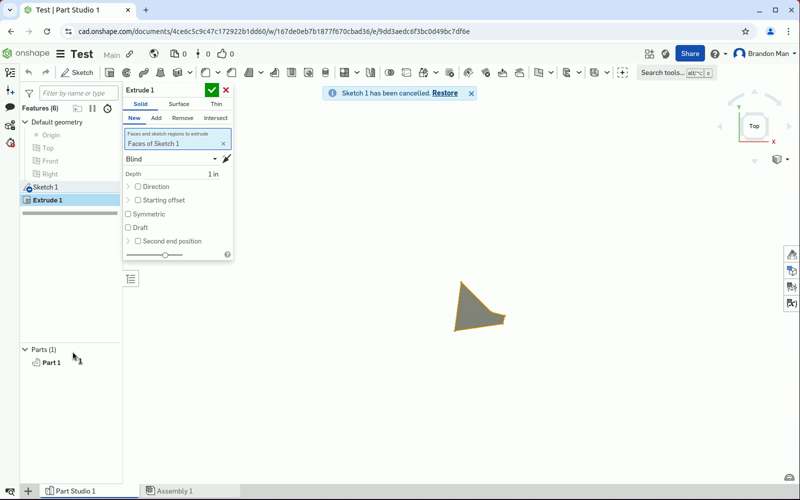
mouse_move(143, 106)
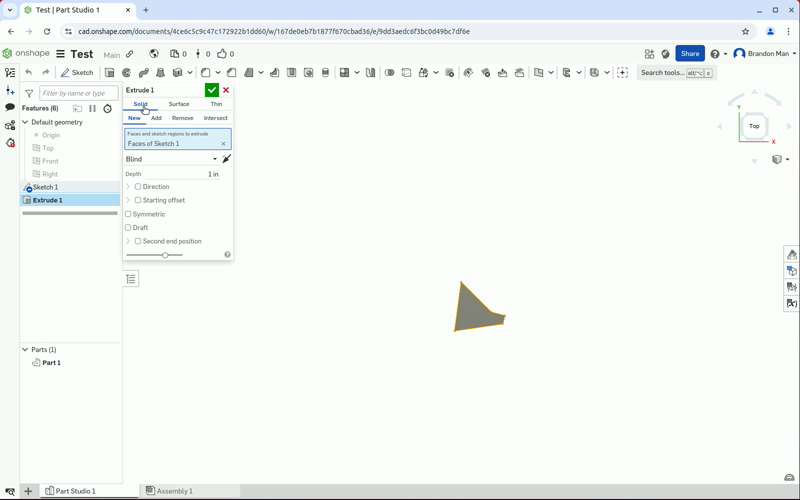
click(143, 106)
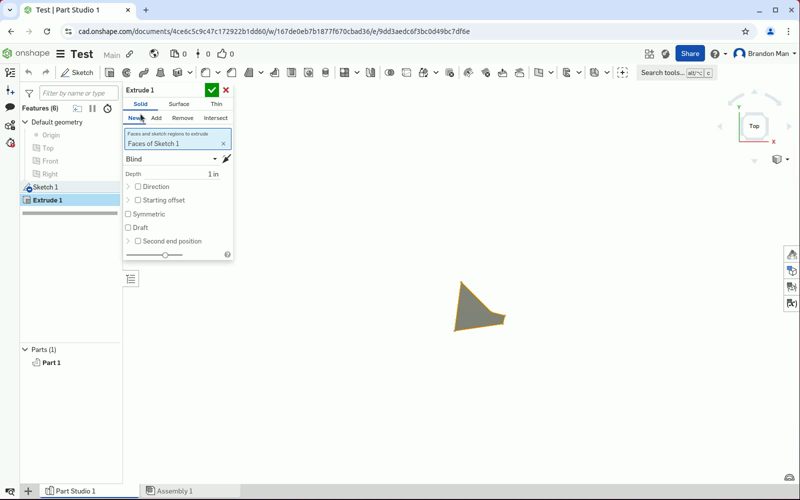
mouse_move(137, 120)
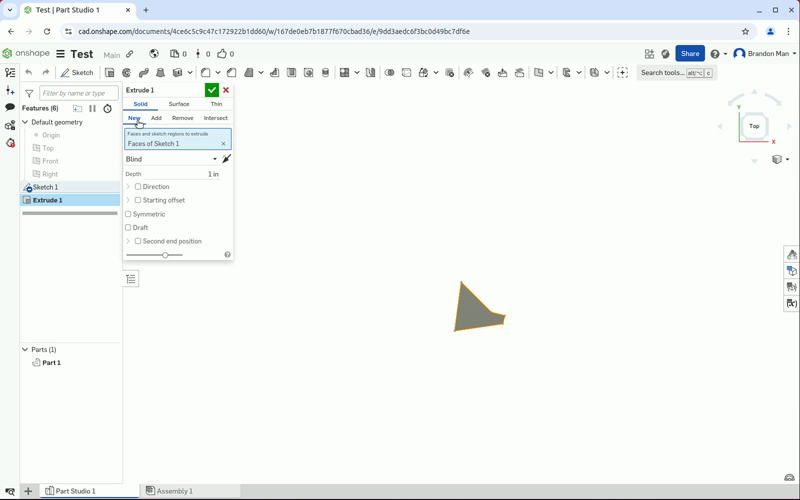
click(137, 120)
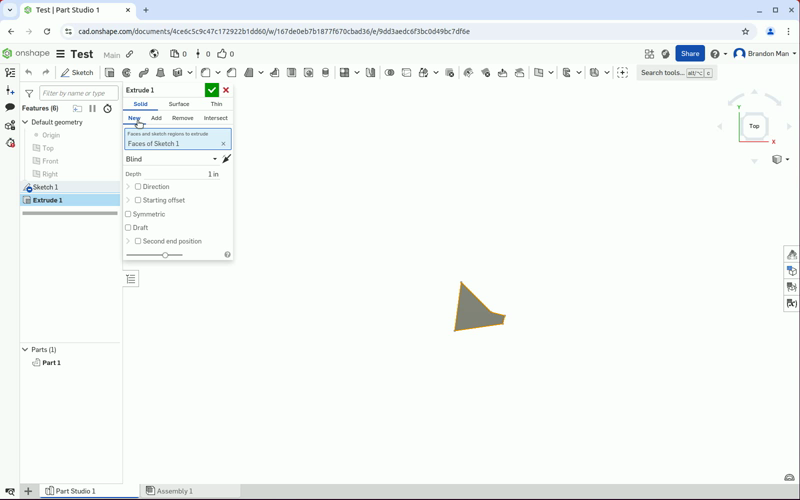
key(tab, 4)
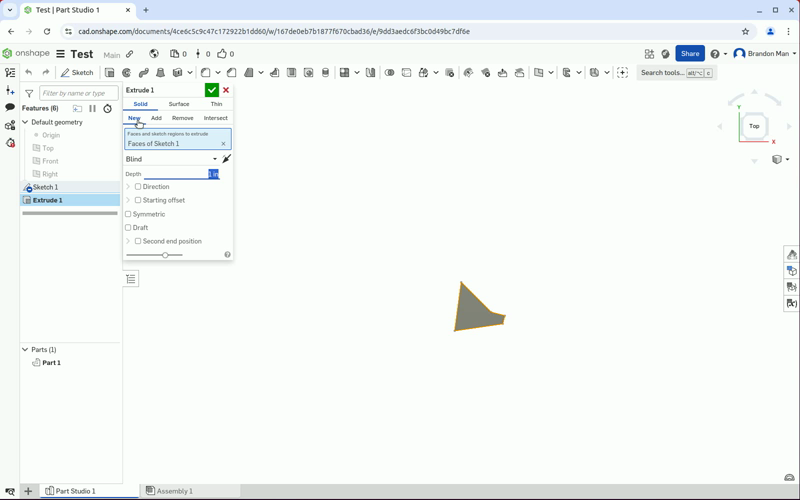
text(-0.241)
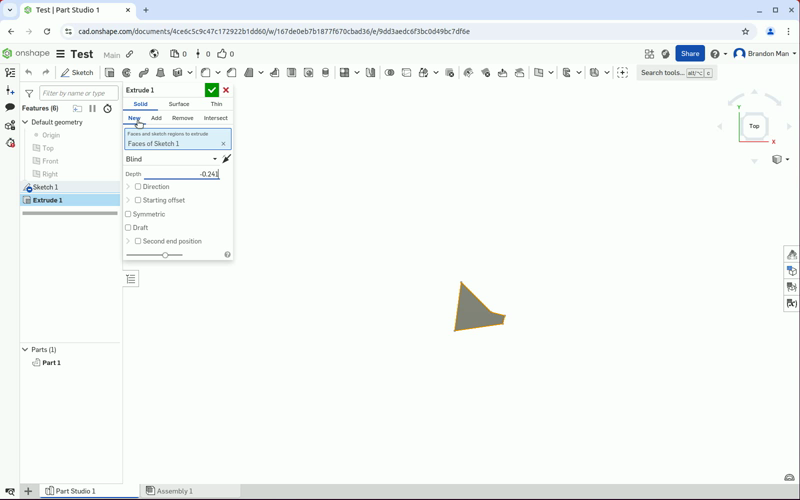
key(enter)
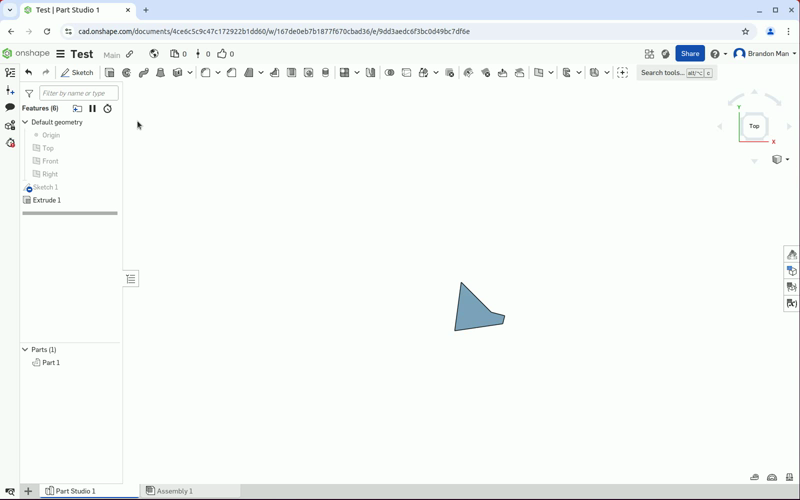
key(shift+h)
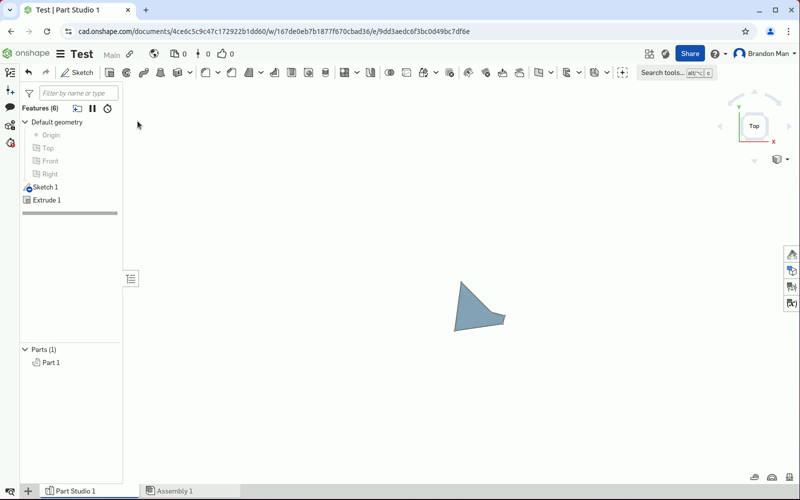
key(shift+h)
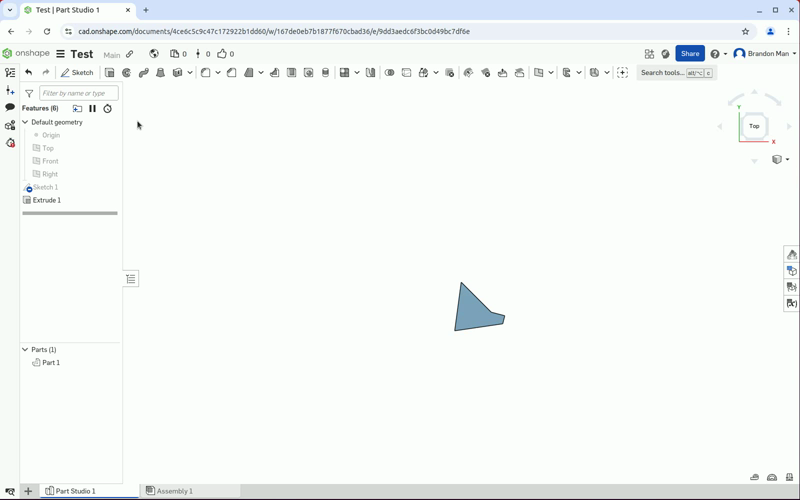
mouse_move(73, 189)
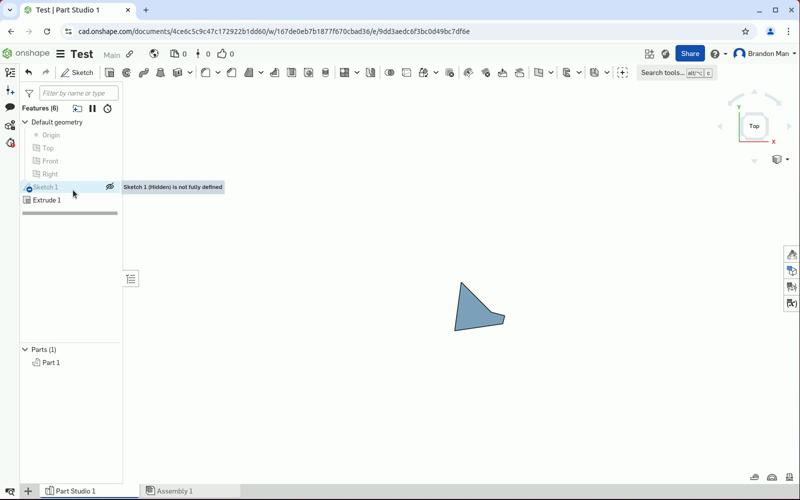
click(73, 189)
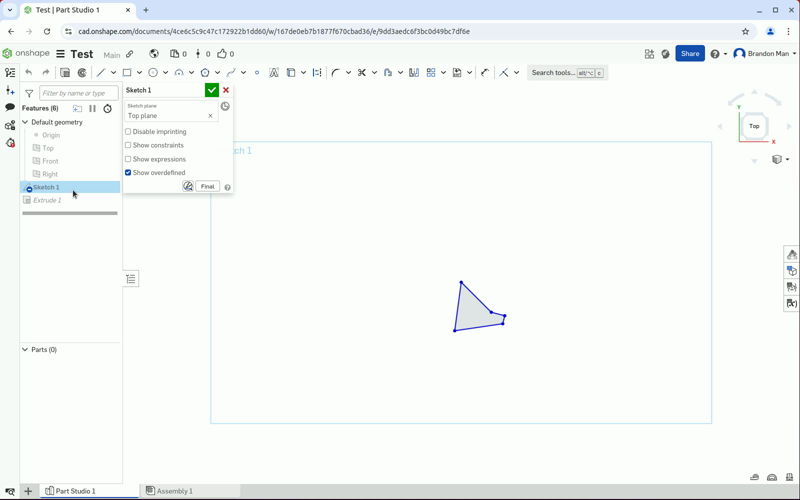
mouse_move(229, 92)
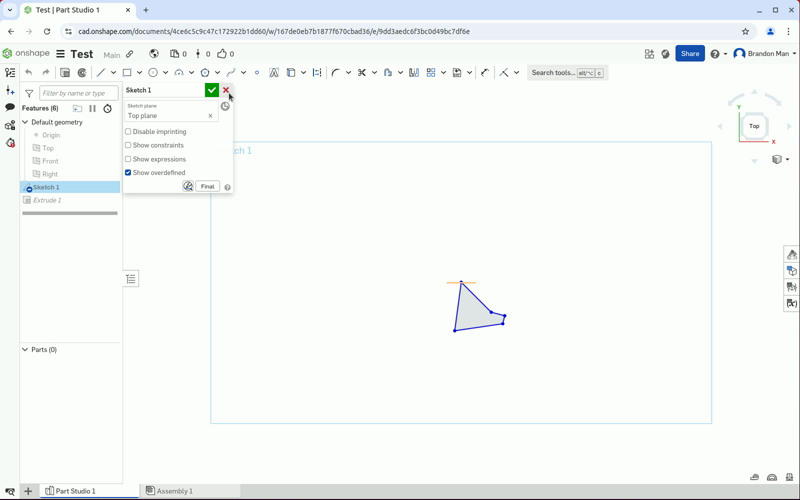
click(229, 92)
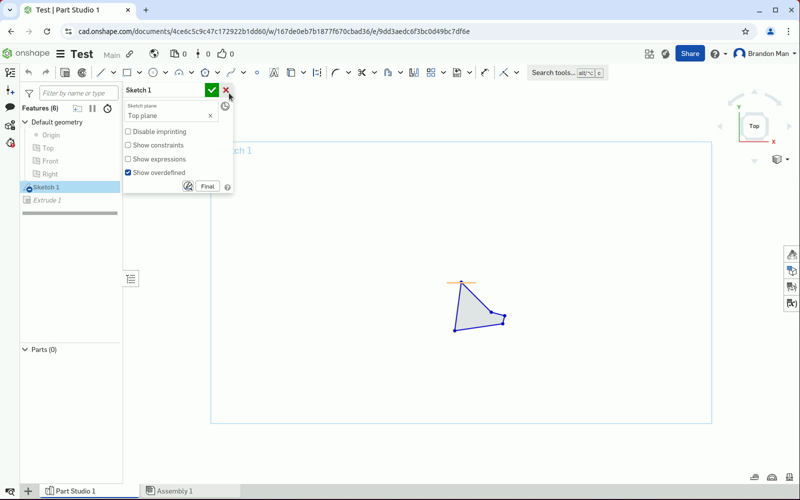
key(shift+s)
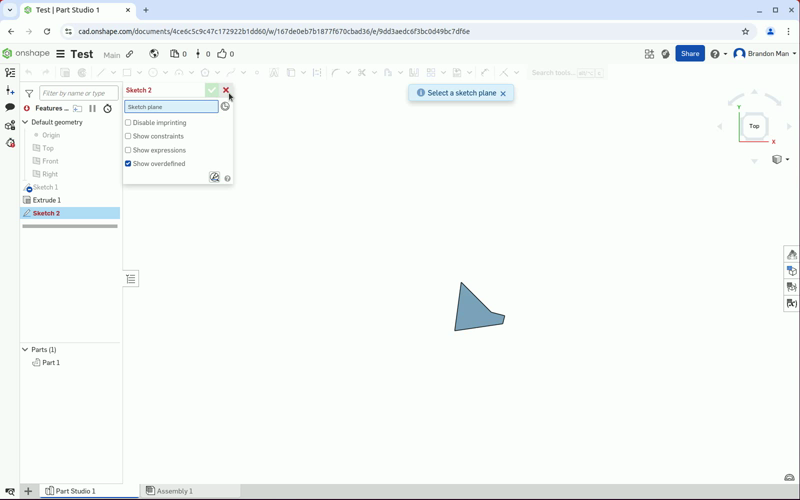
mouse_move(73, 150)
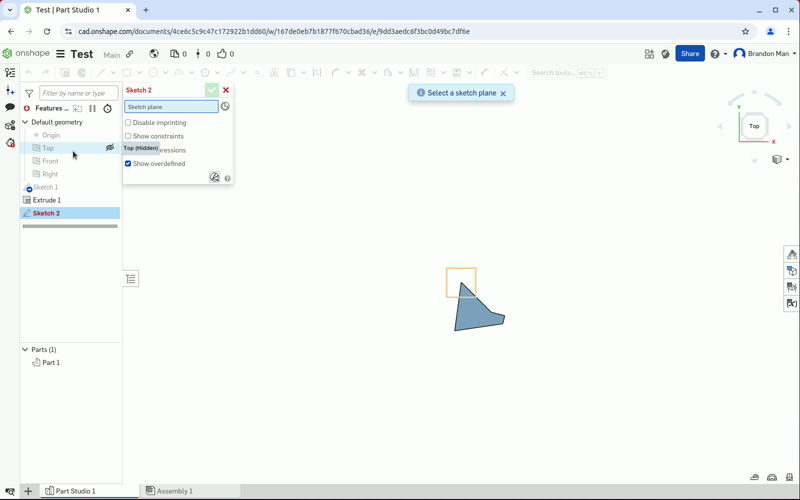
click(73, 150)
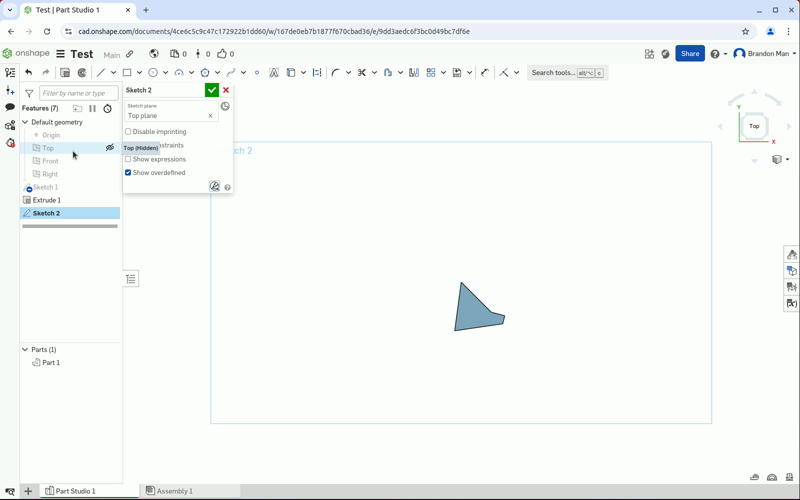
mouse_move(73, 352)
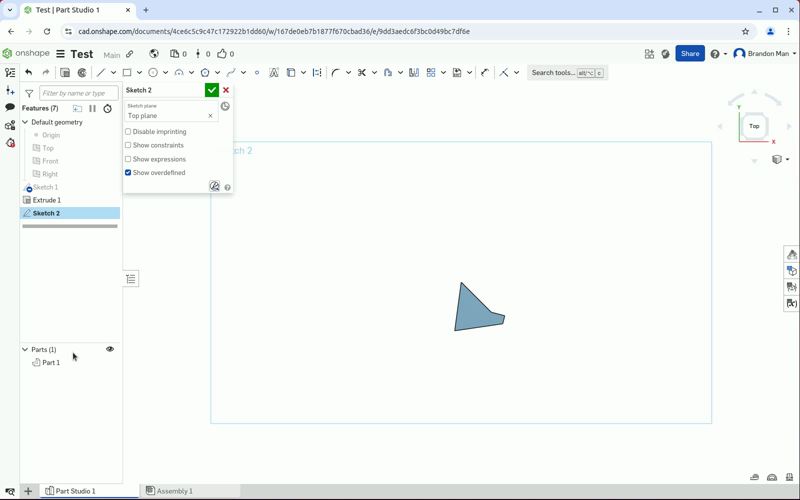
key(y)
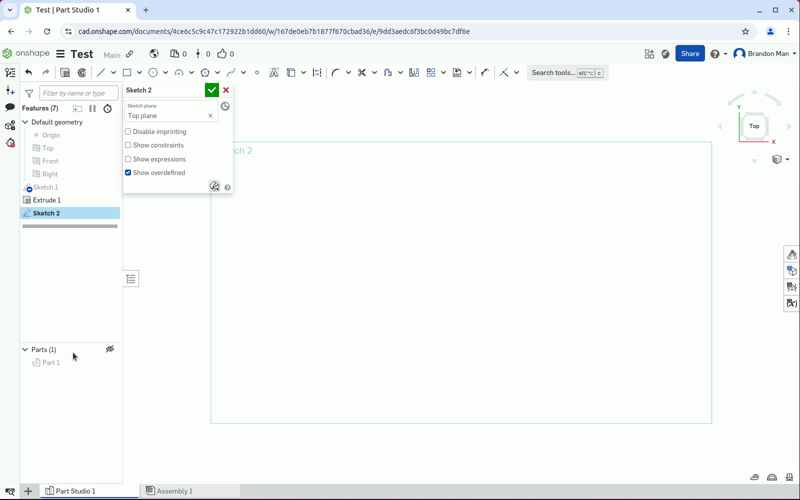
key(l)
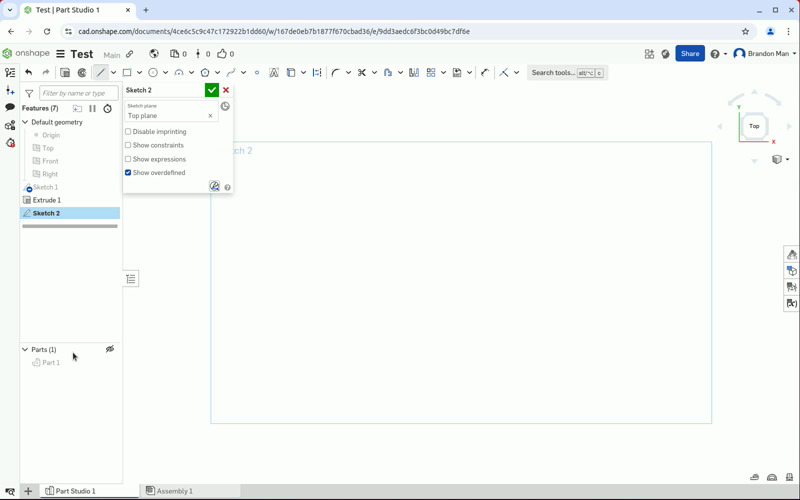
key_down(shift)
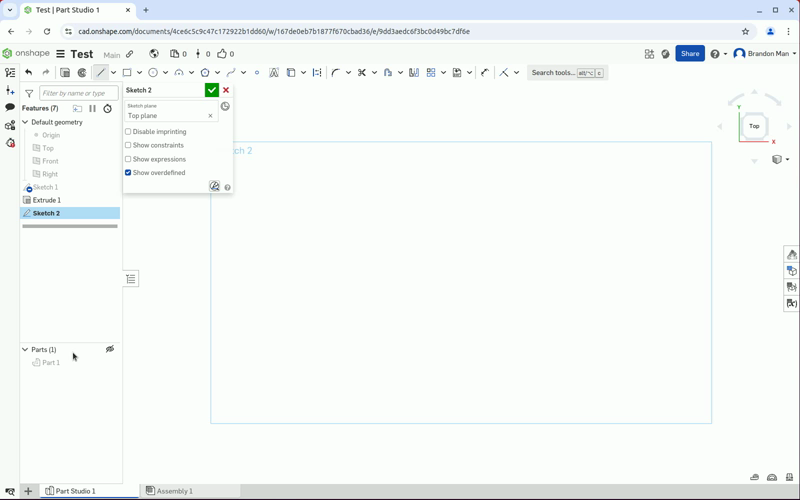
mouse_move(453, 334)
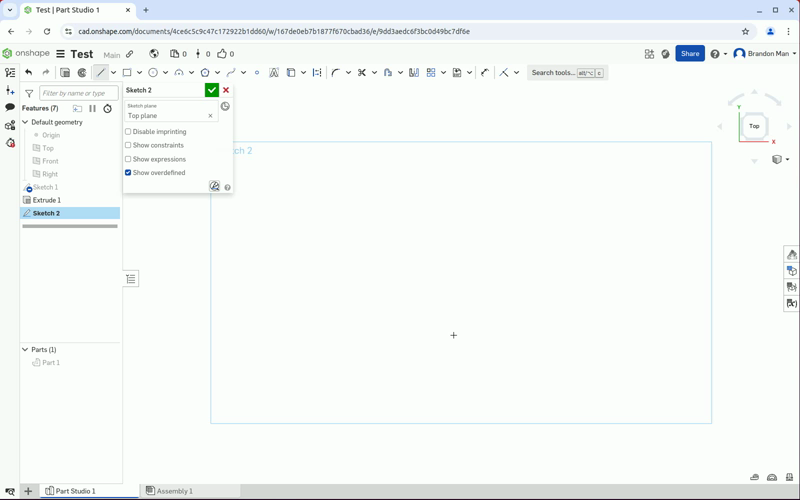
click(453, 334)
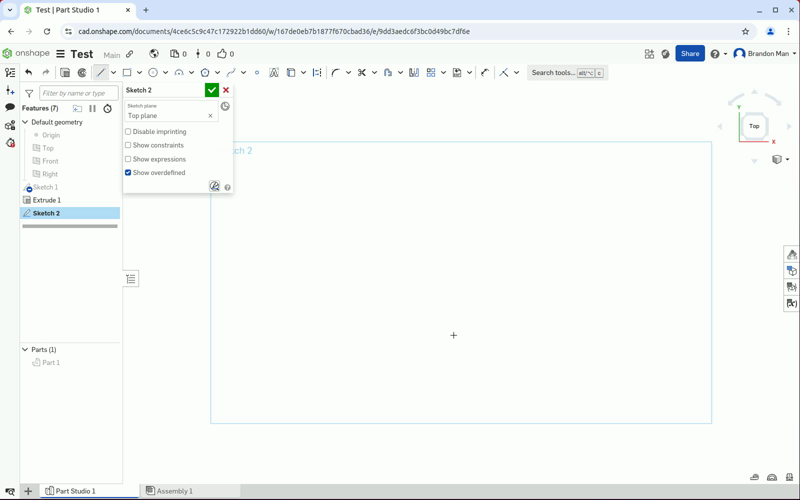
key_up(shift)
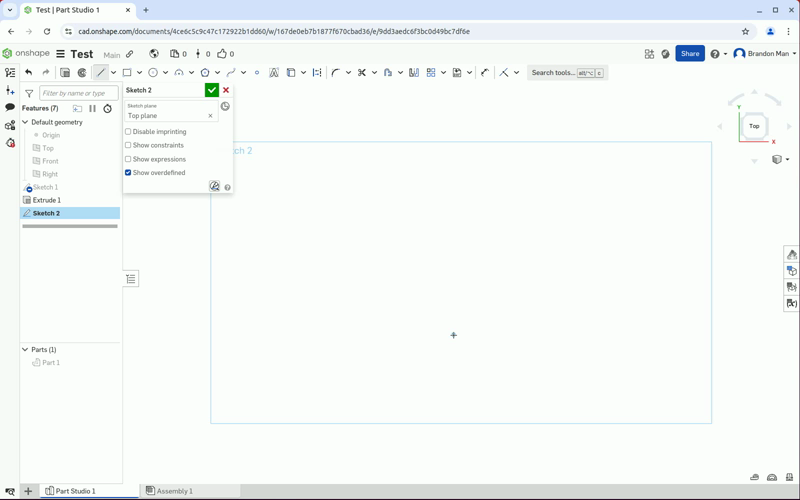
key_down(shift)
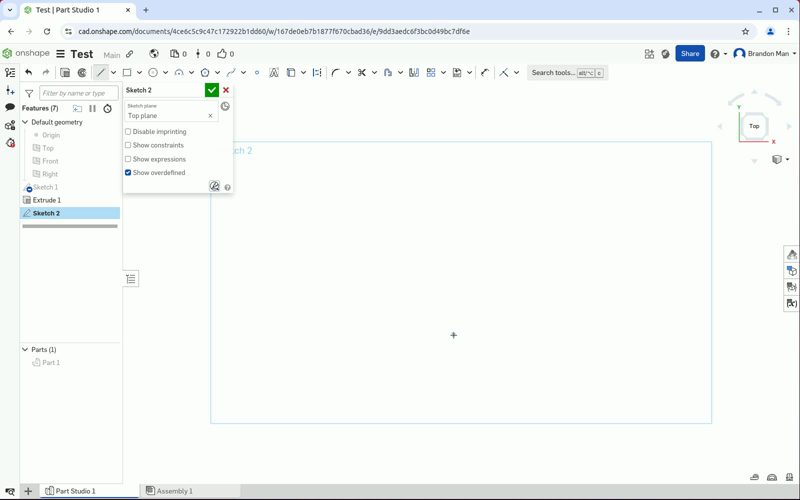
mouse_move(483, 334)
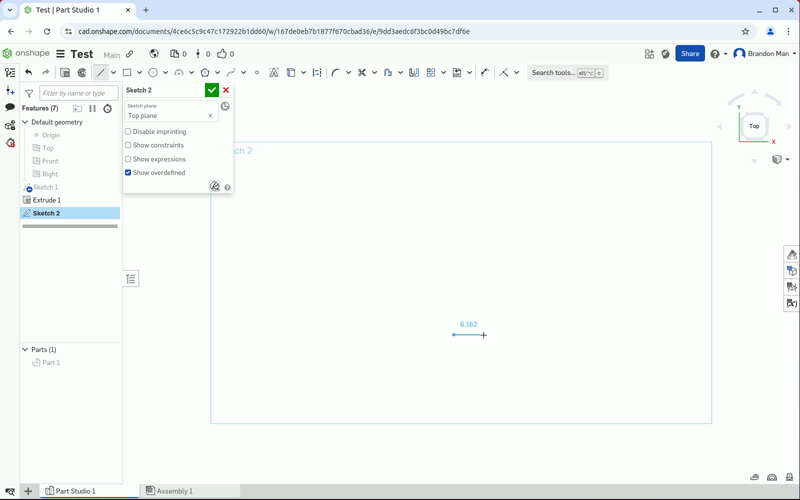
mouse_move(501, 327)
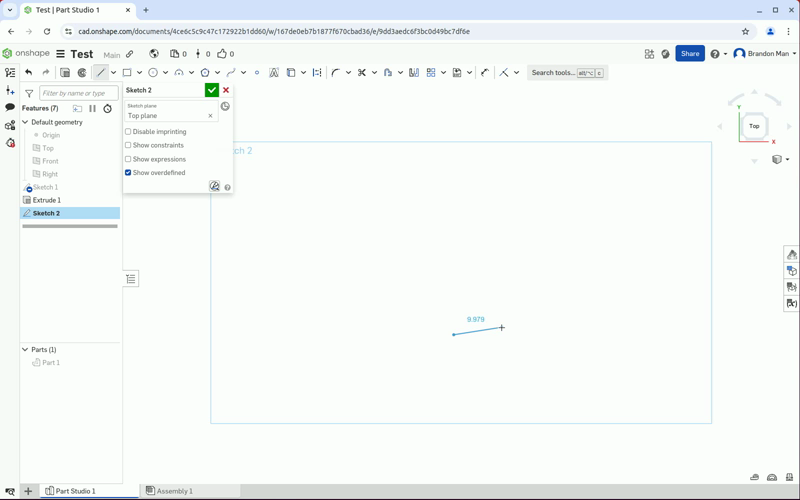
click(501, 327)
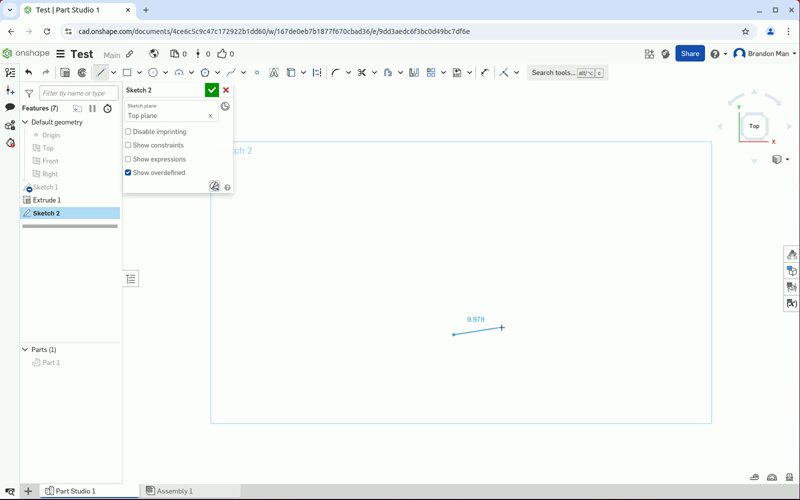
key_up(shift)
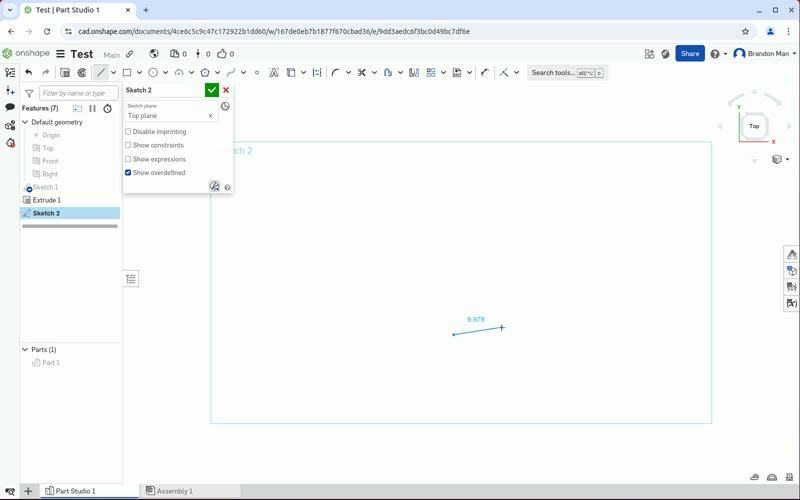
key_down(shift)
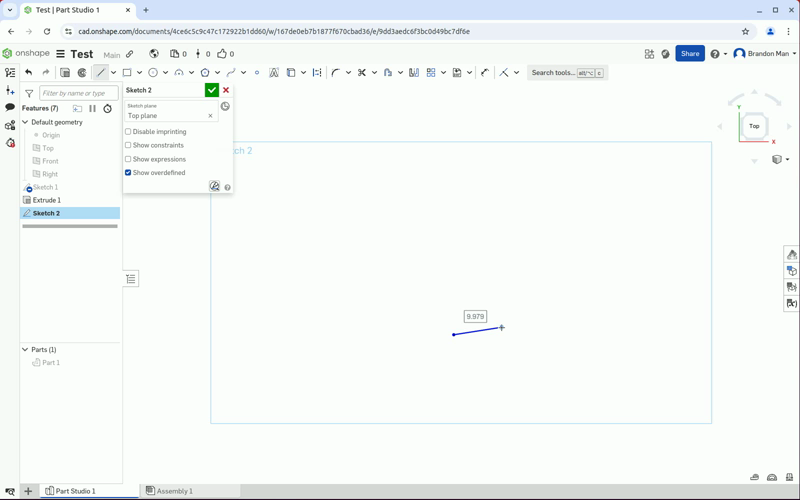
mouse_move(531, 327)
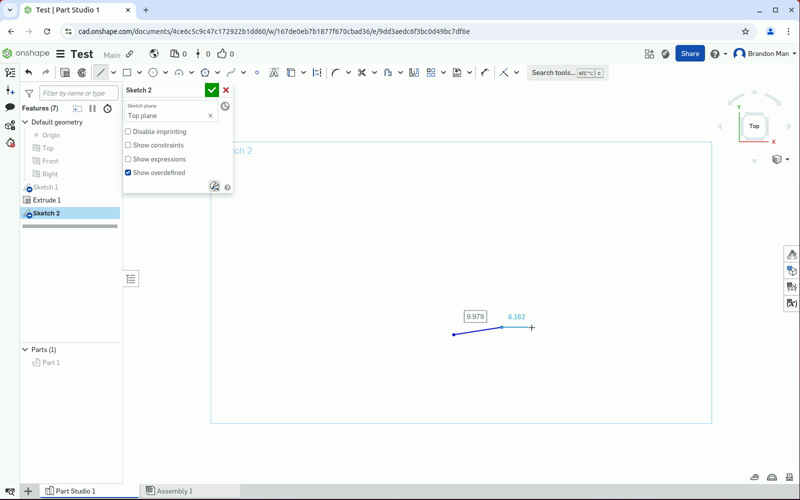
mouse_move(502, 324)
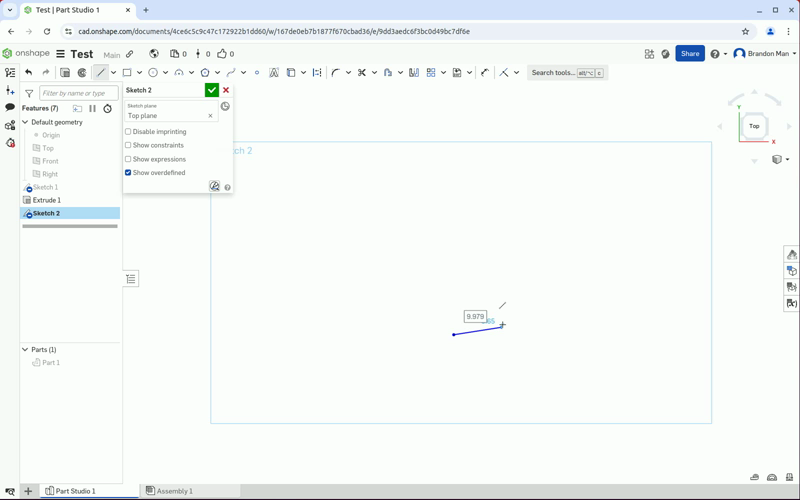
scroll(6)
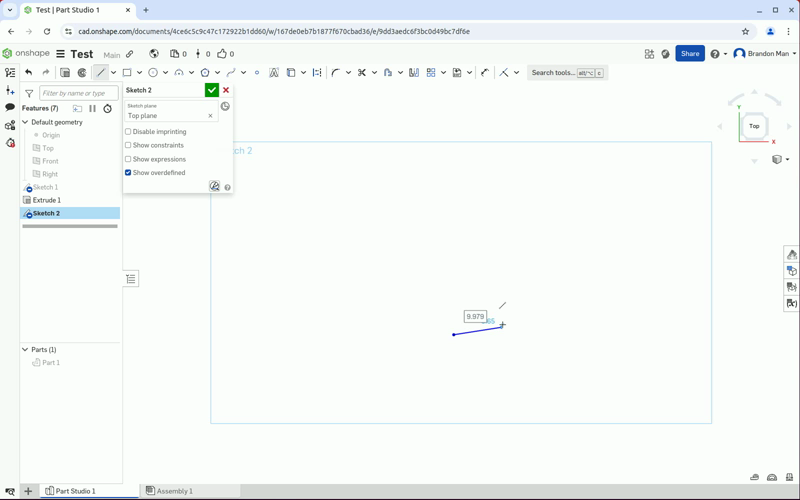
scroll(6)
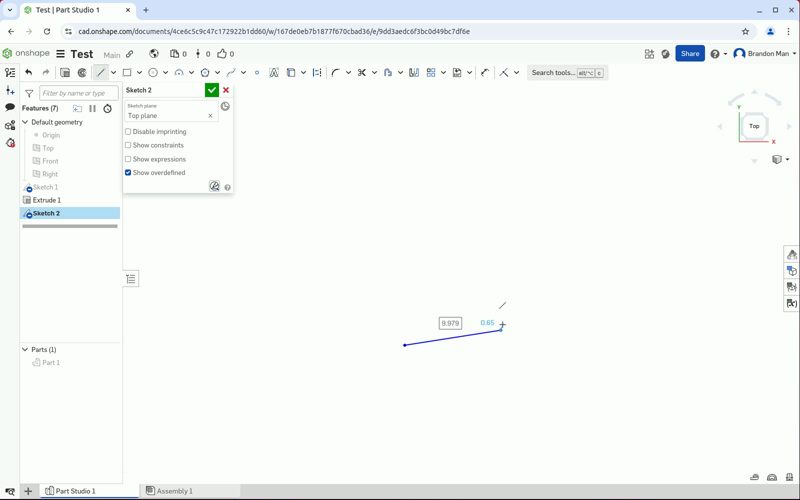
scroll(6)
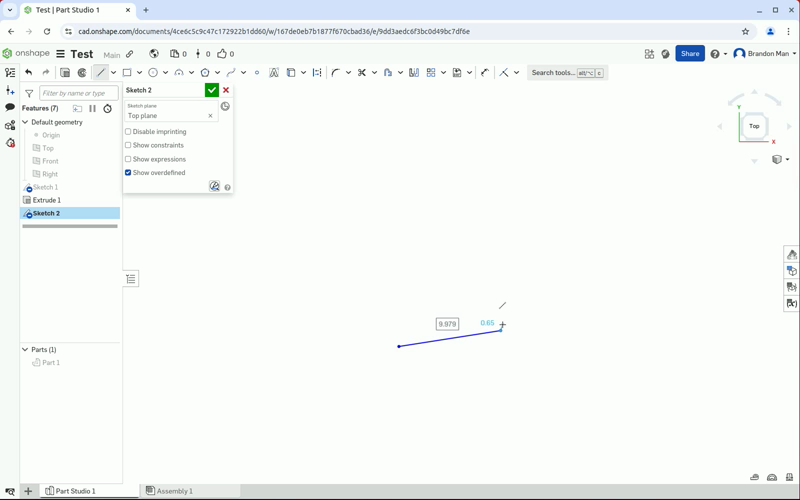
scroll(6)
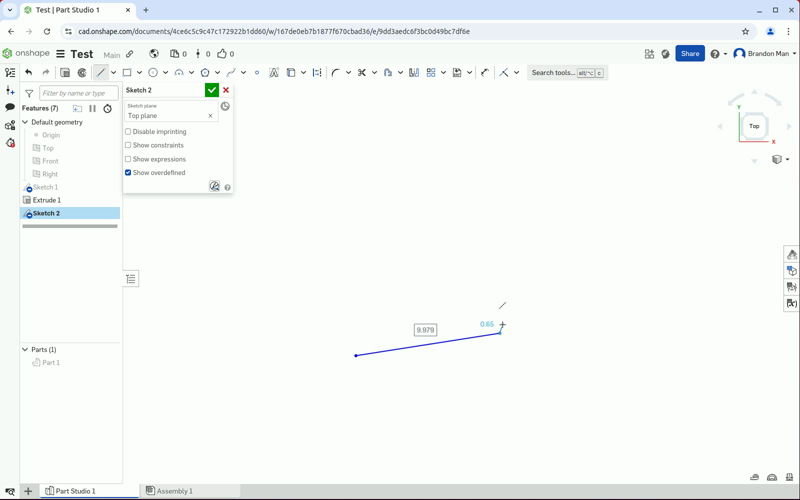
scroll(6)
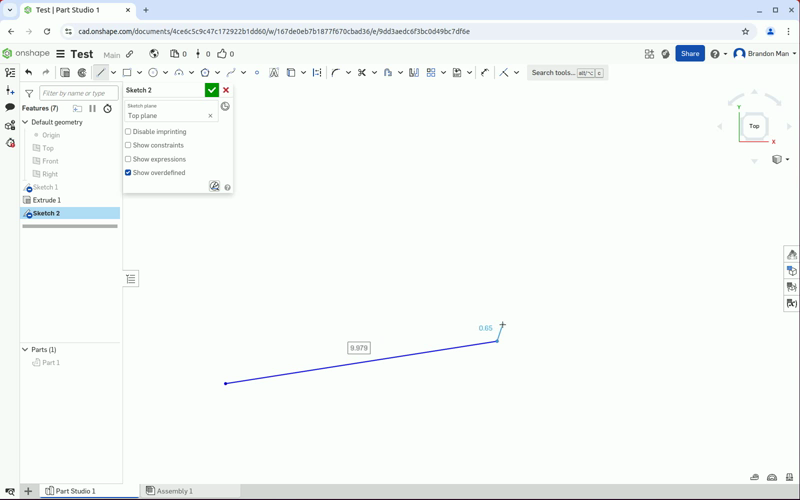
scroll(6)
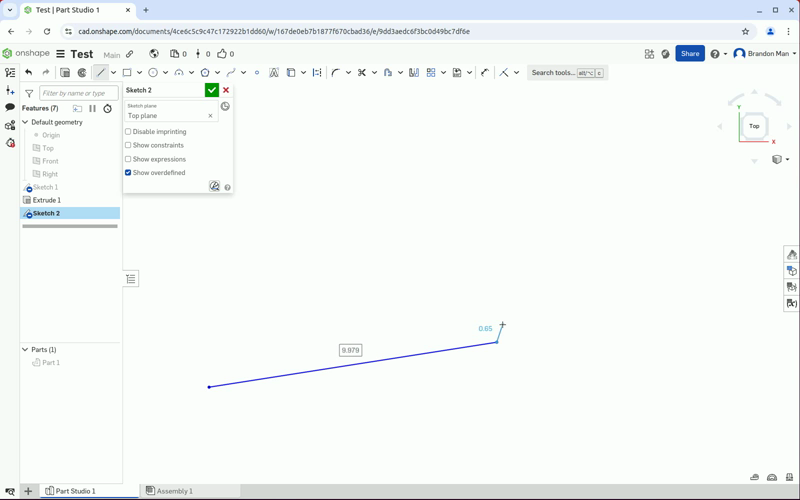
scroll(6)
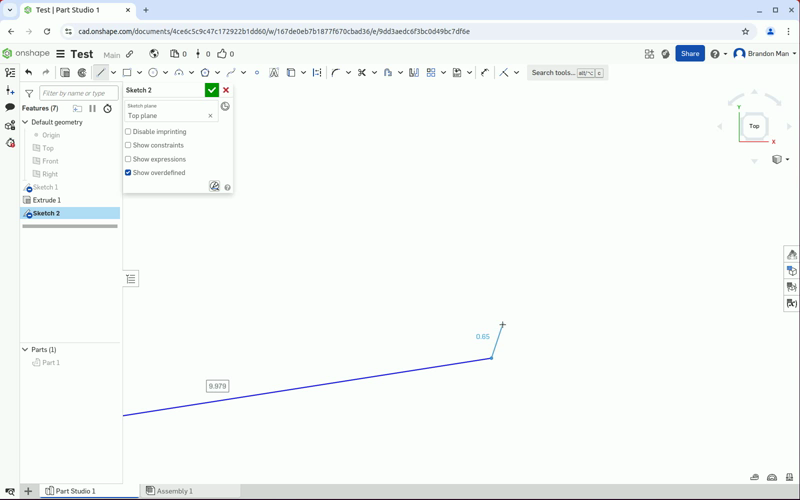
click(502, 324)
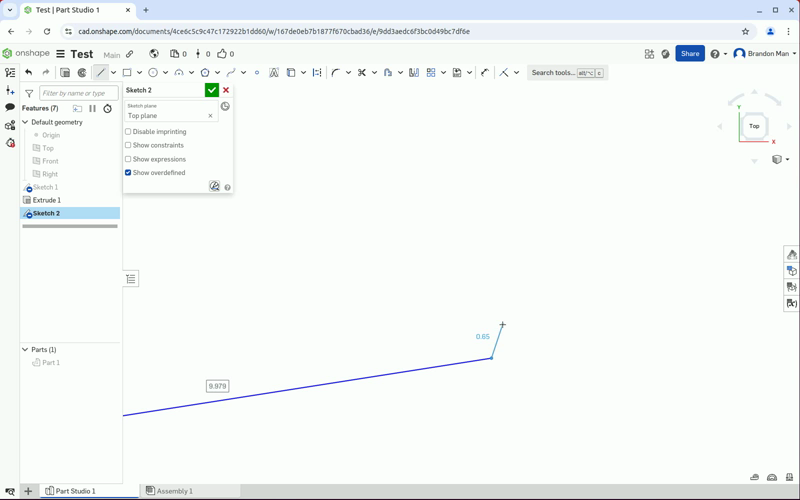
scroll(-6)
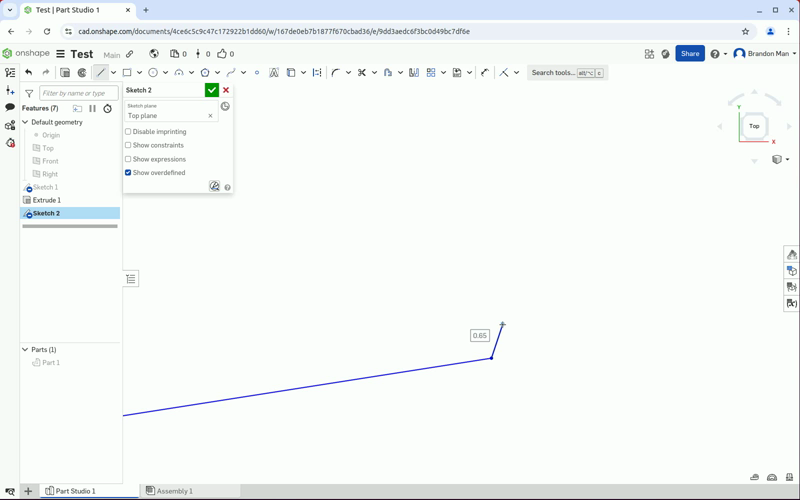
scroll(-6)
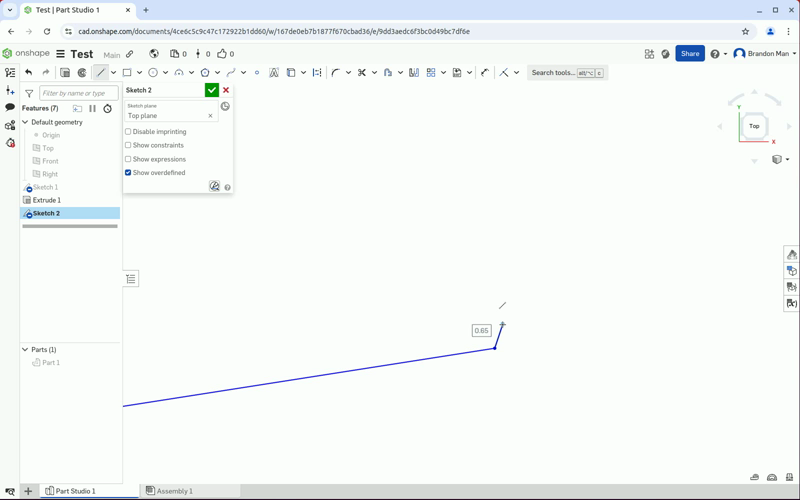
scroll(-6)
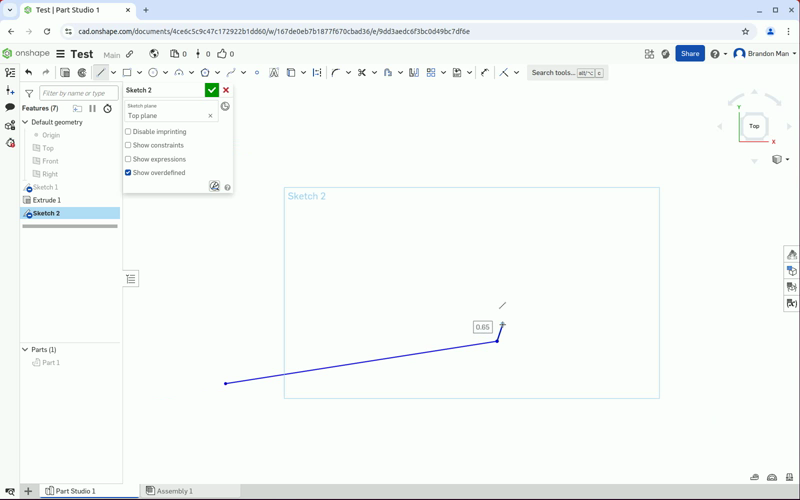
scroll(-6)
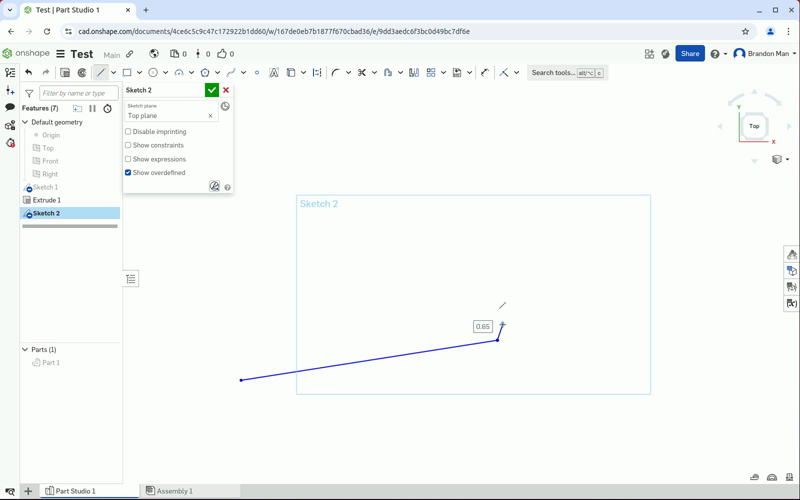
scroll(-6)
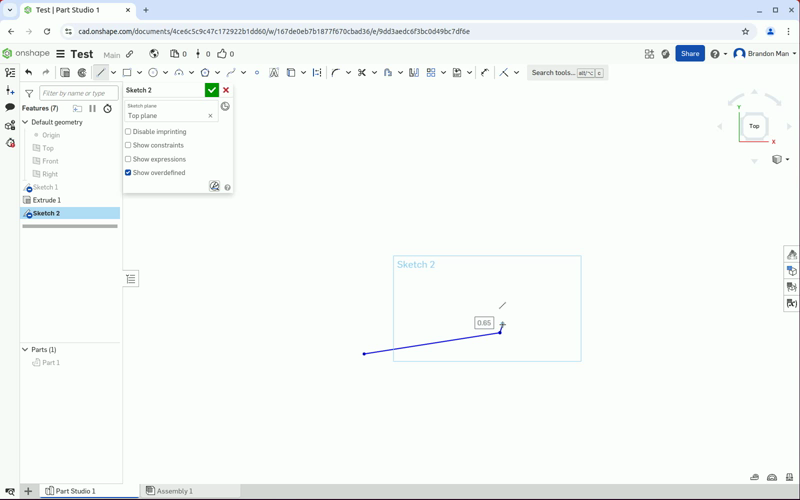
scroll(-6)
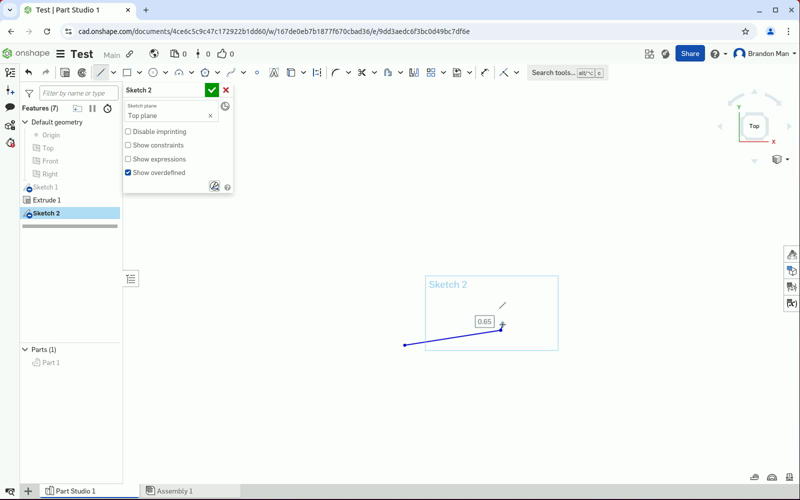
scroll(-6)
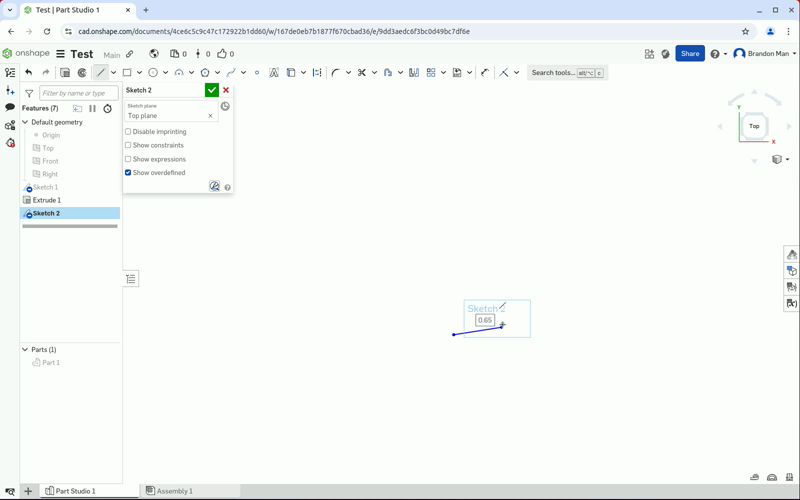
key_up(shift)
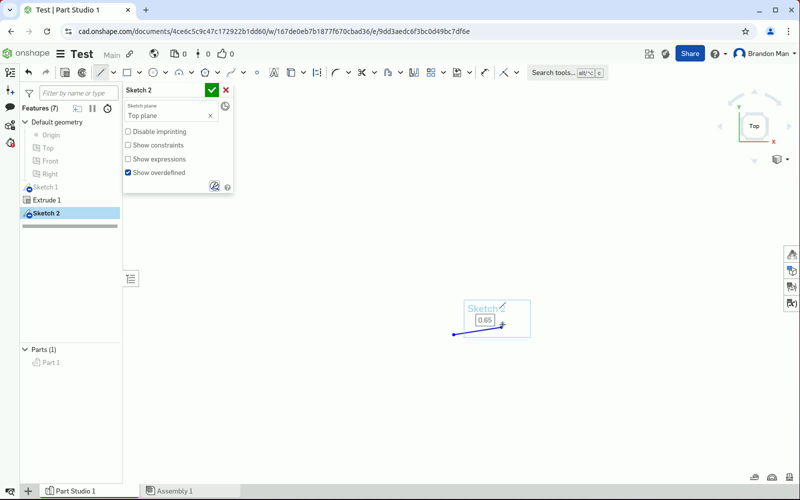
key_down(shift)
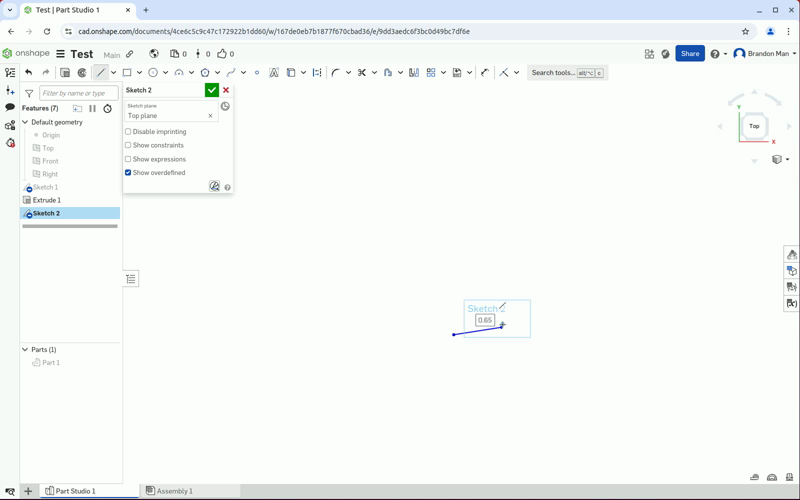
mouse_move(532, 324)
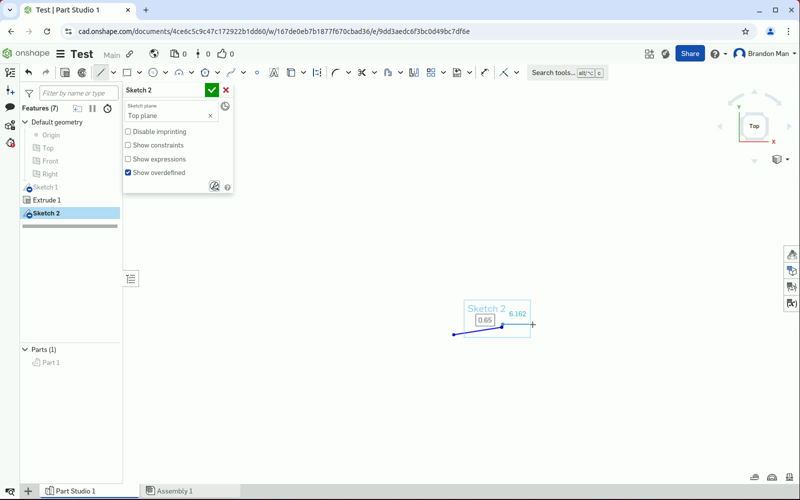
mouse_move(454, 331)
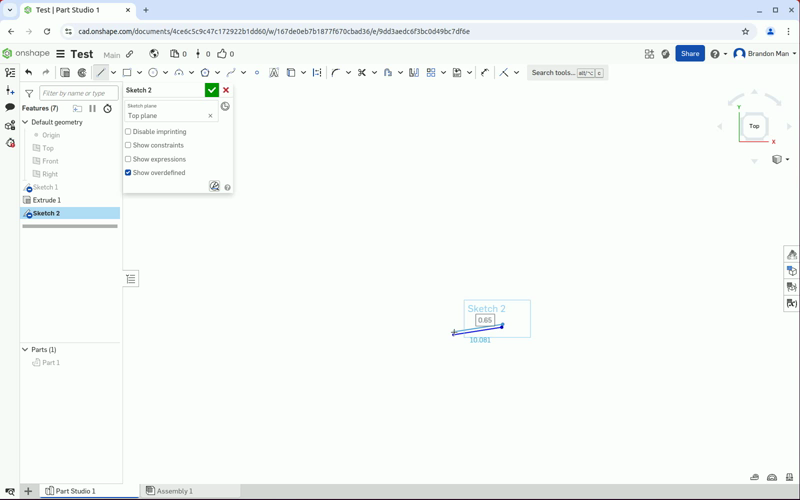
scroll(6)
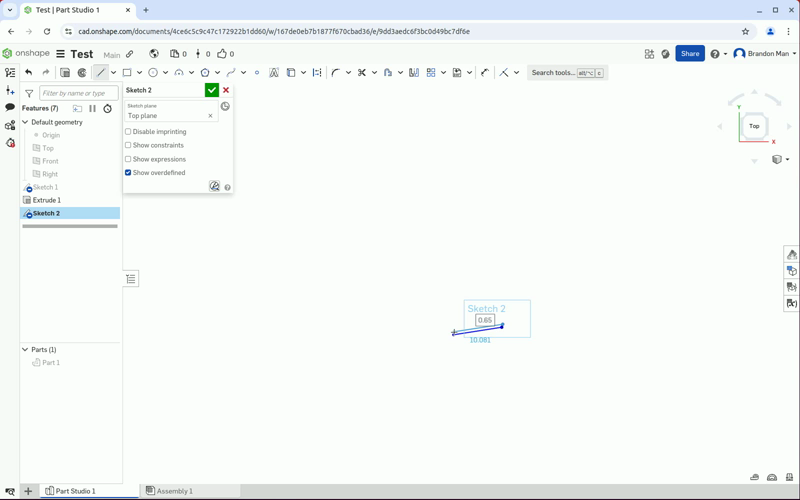
scroll(6)
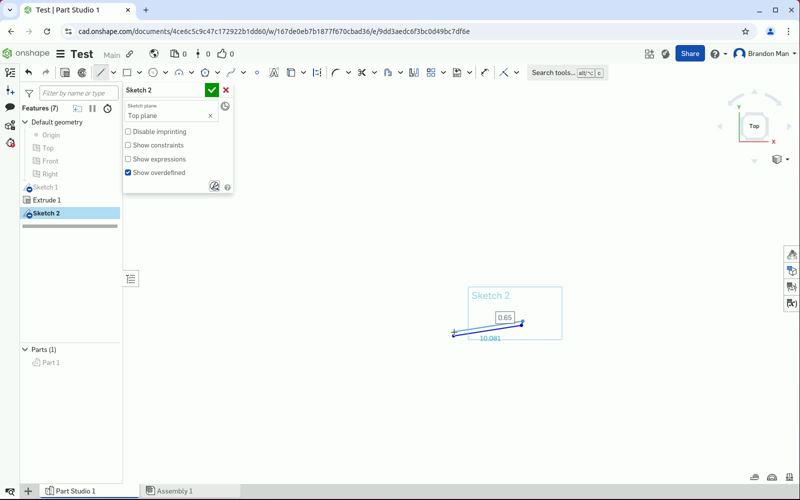
scroll(6)
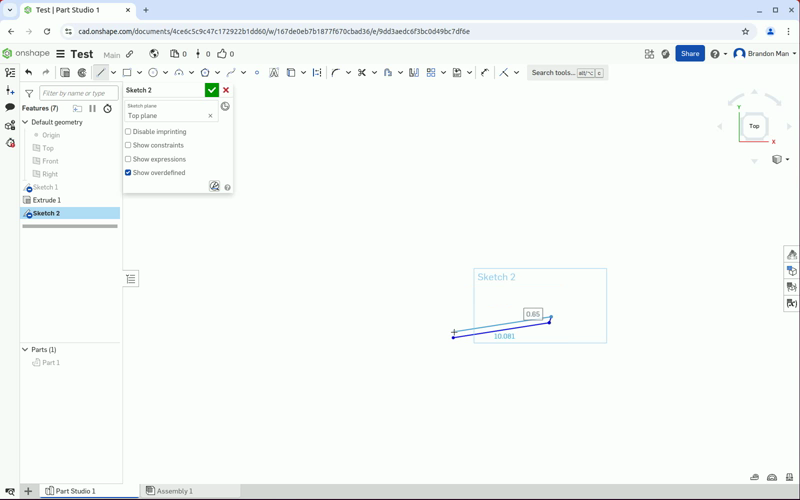
scroll(6)
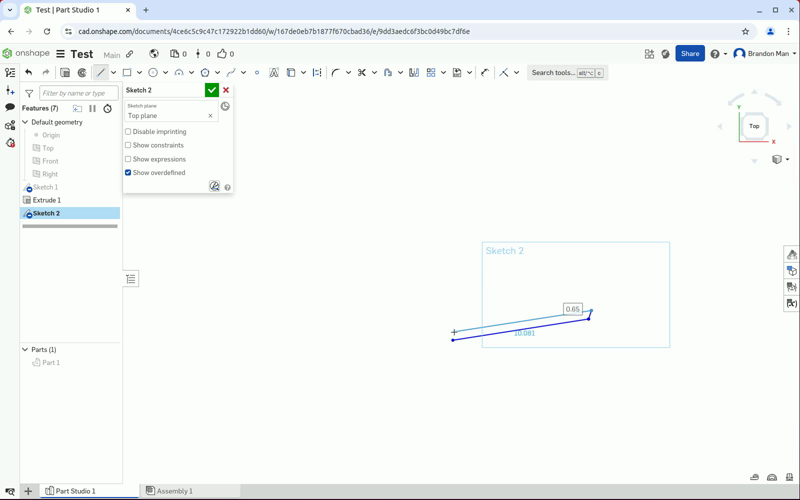
scroll(6)
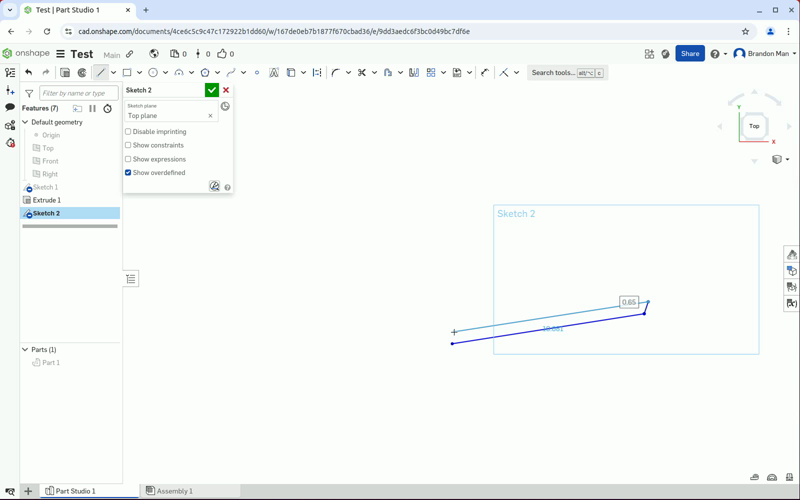
scroll(6)
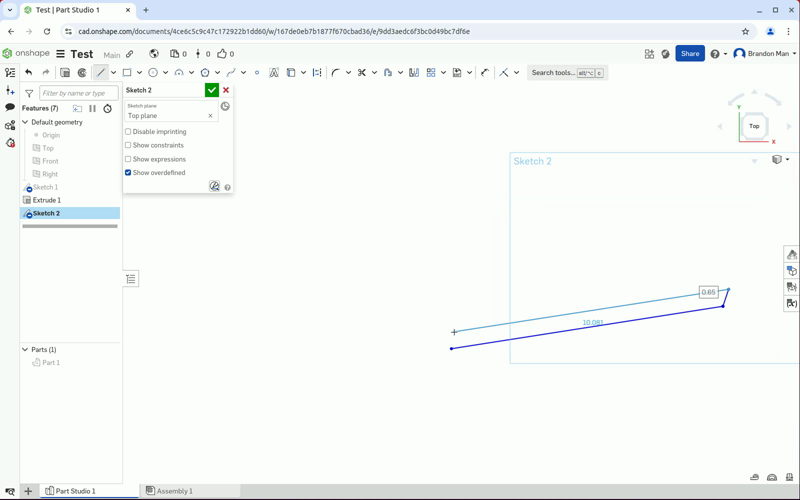
scroll(6)
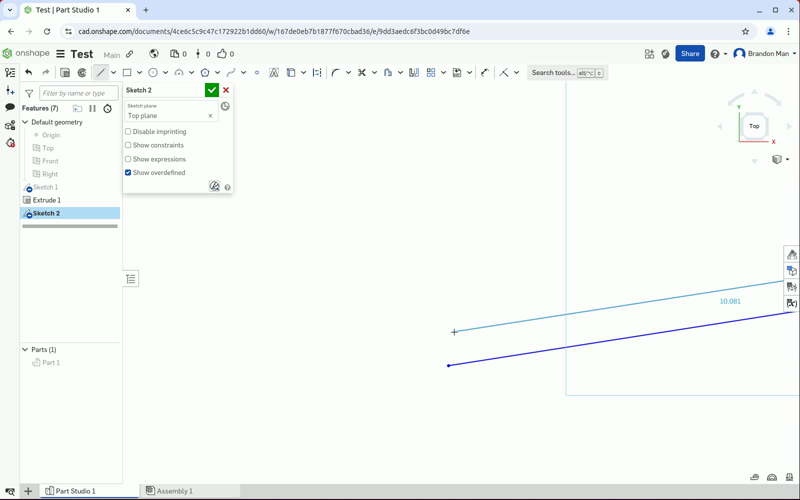
click(454, 331)
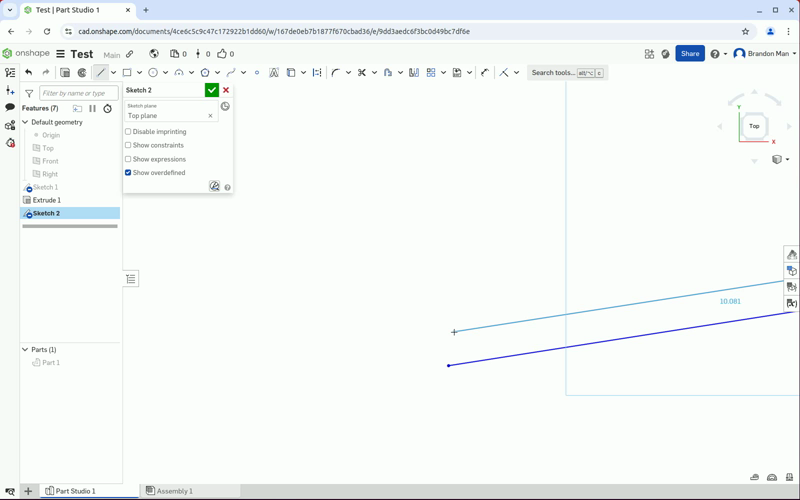
scroll(-6)
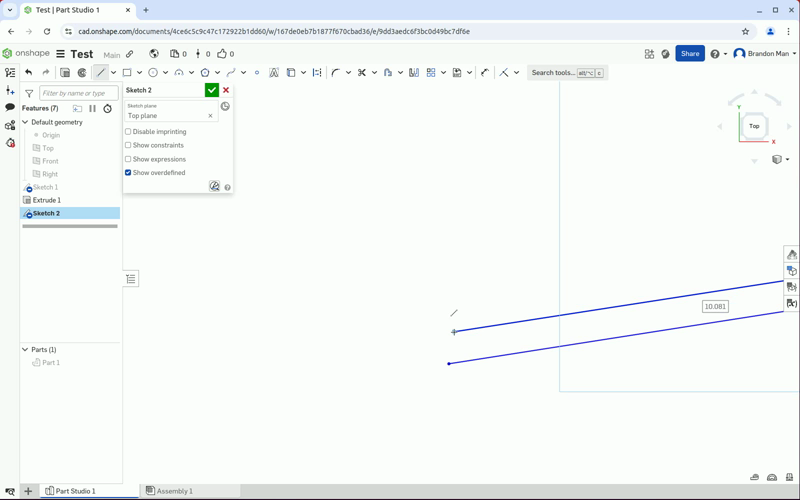
scroll(-6)
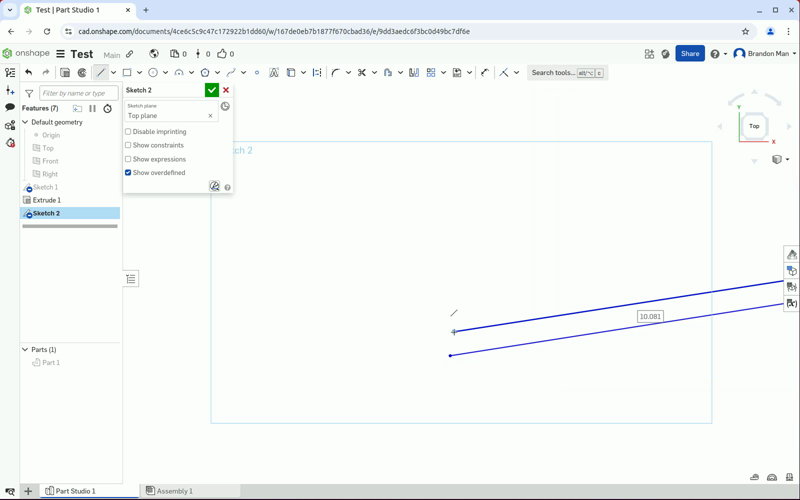
scroll(-6)
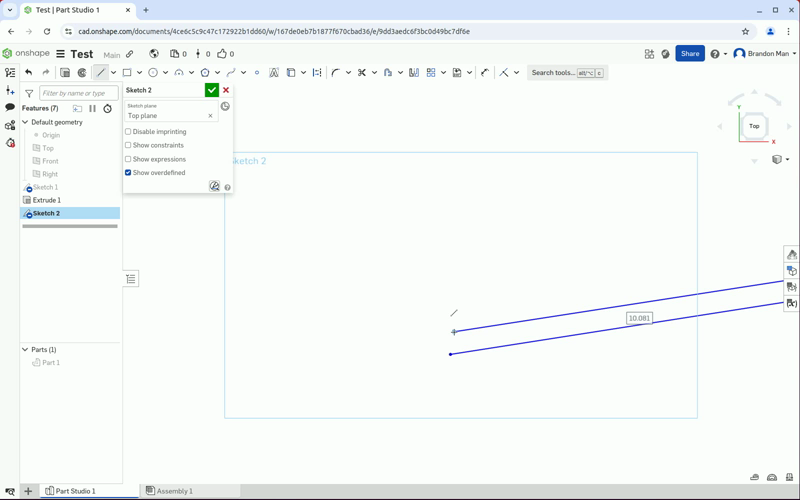
scroll(-6)
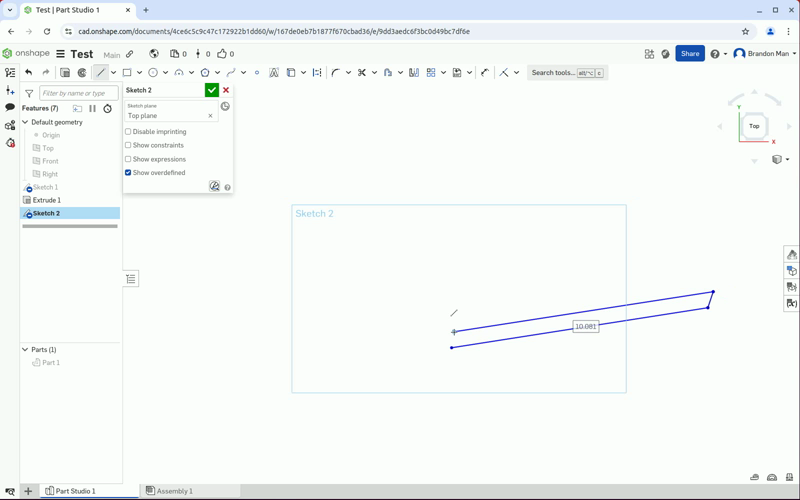
scroll(-6)
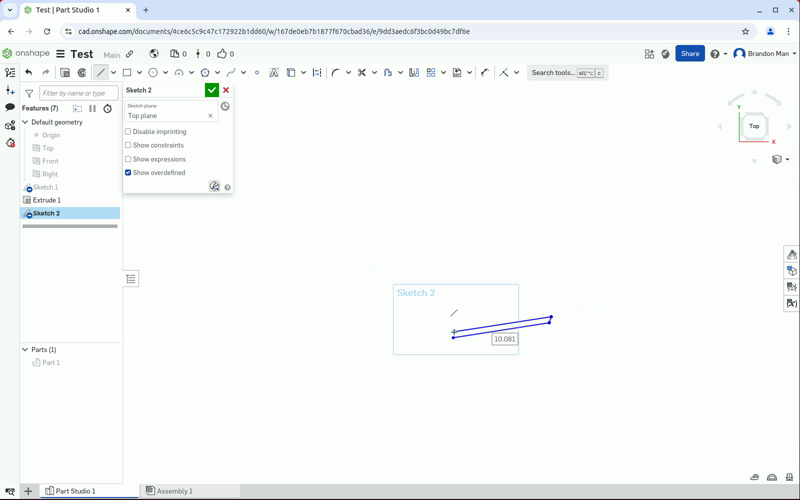
scroll(-6)
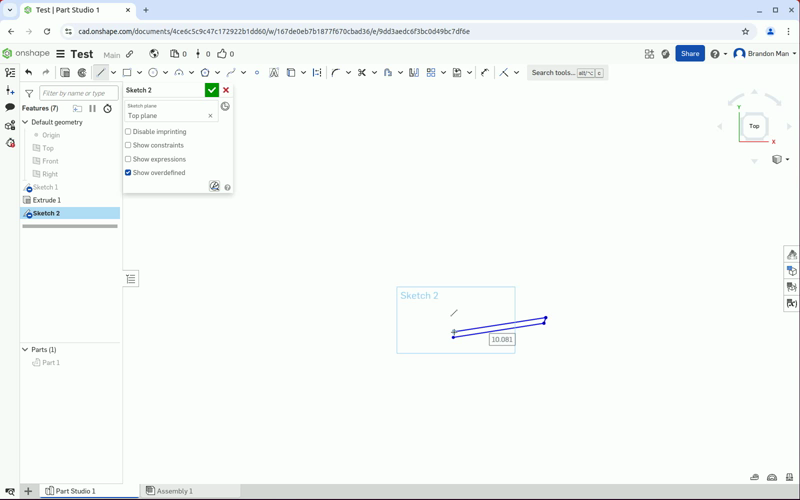
scroll(-6)
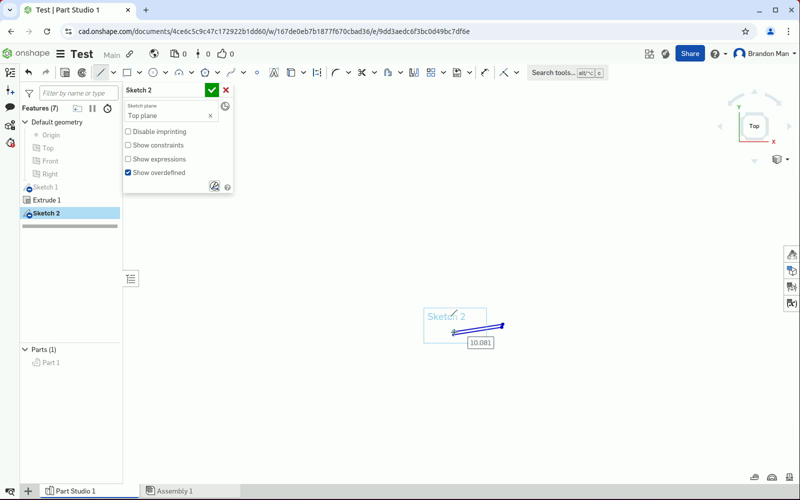
key_up(shift)
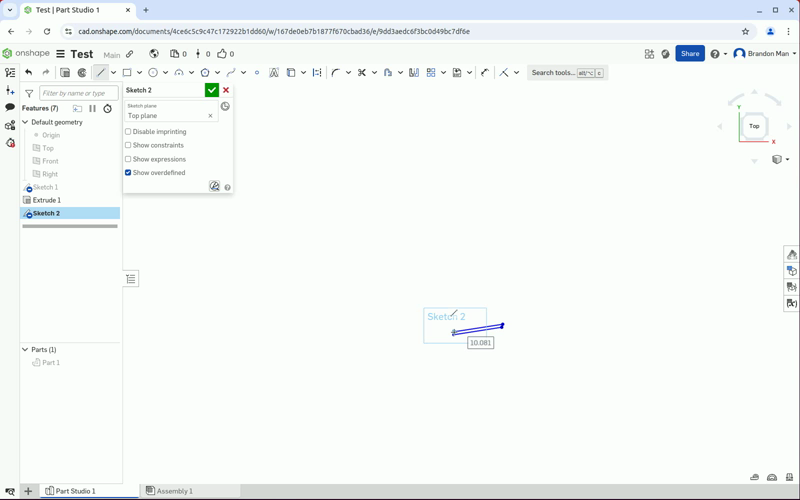
mouse_move(484, 331)
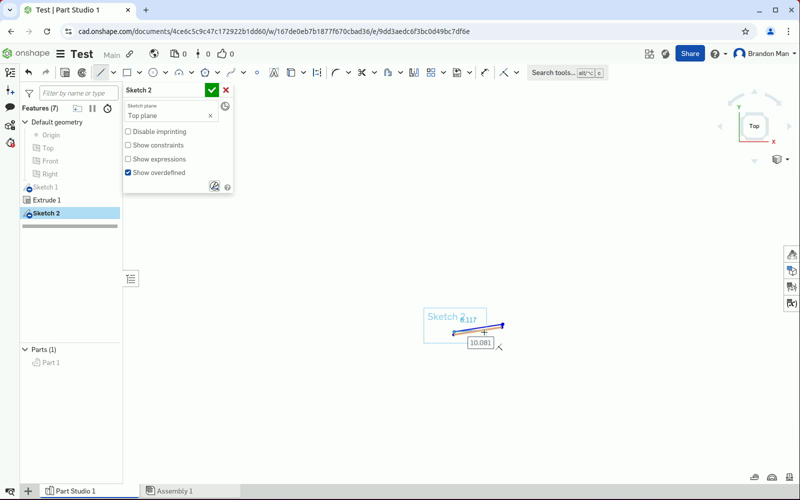
key_down(shift)
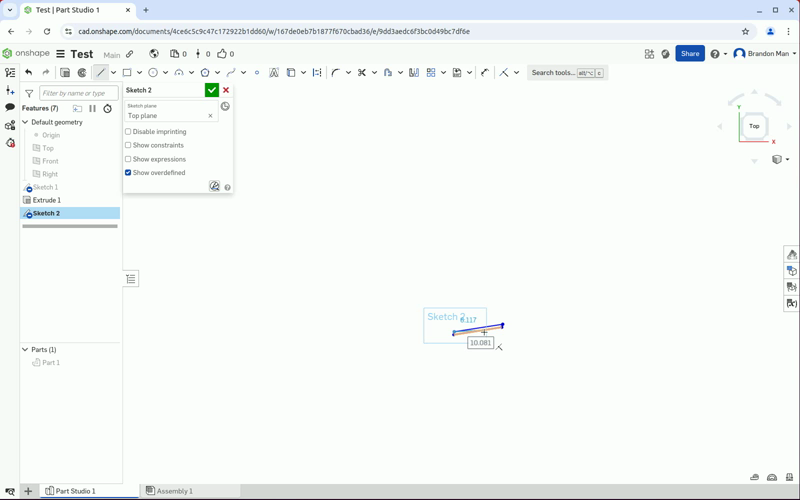
mouse_move(453, 334)
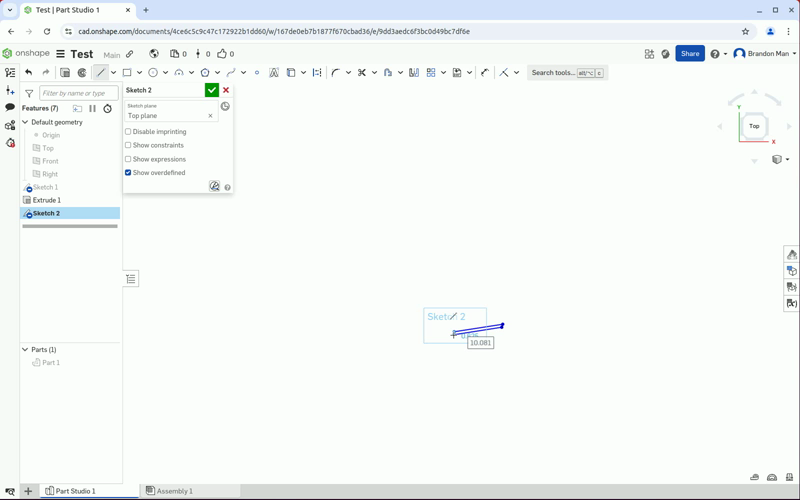
scroll(6)
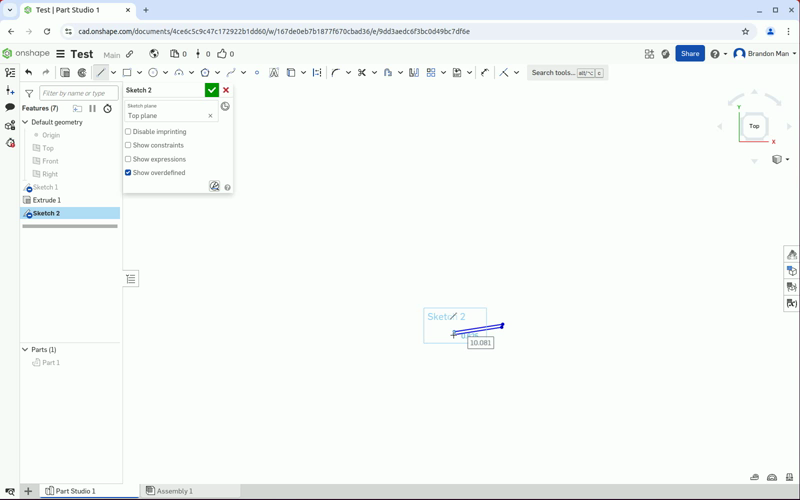
scroll(6)
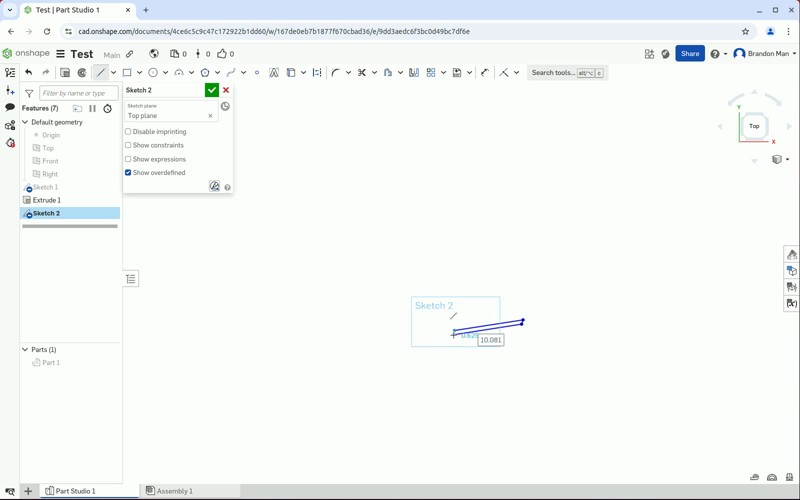
scroll(6)
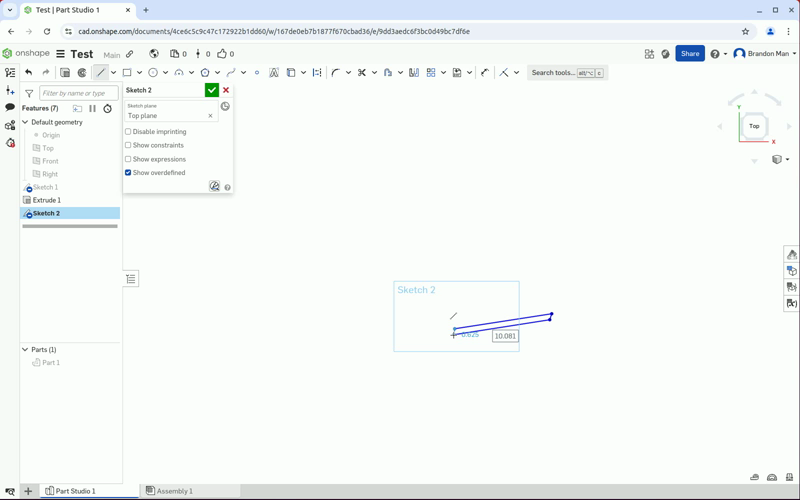
scroll(6)
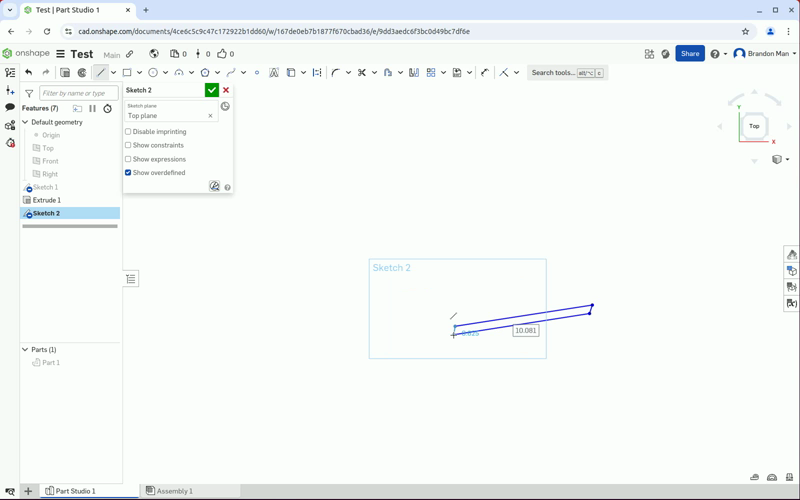
scroll(6)
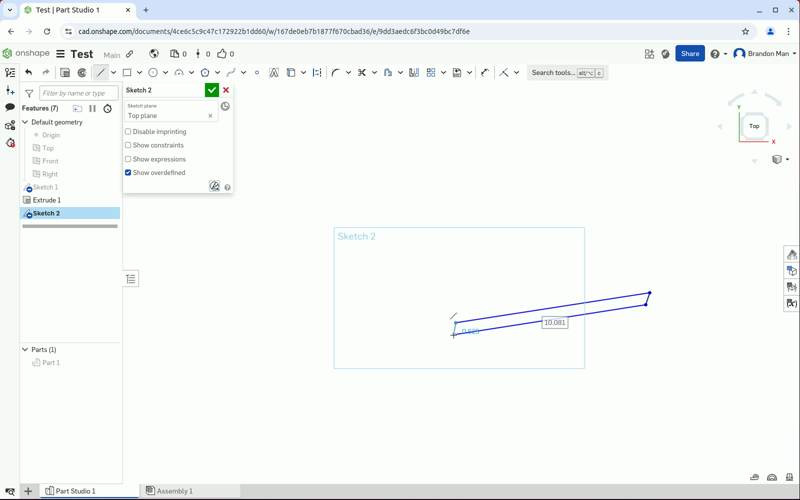
scroll(6)
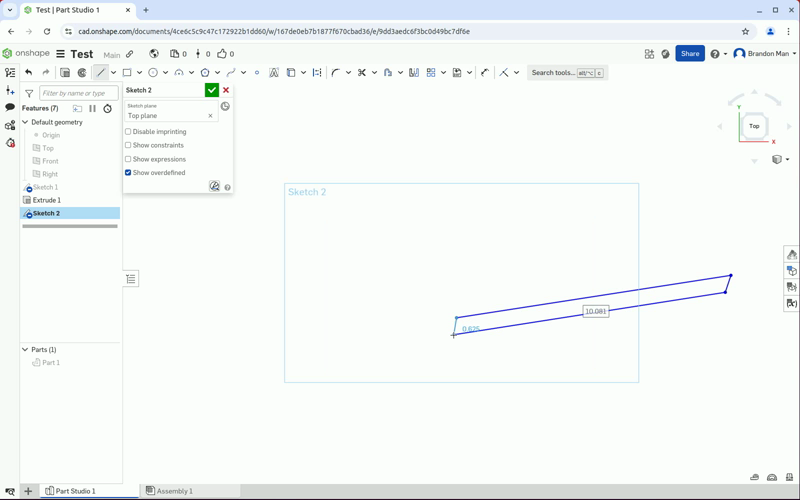
scroll(6)
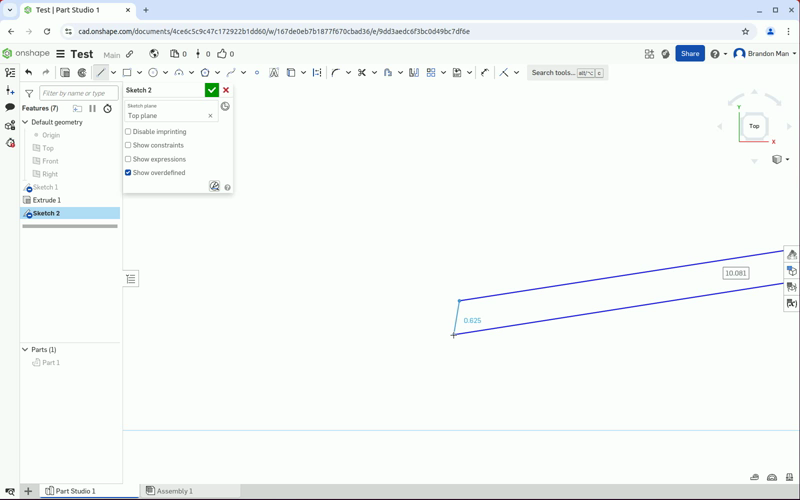
key_up(shift)
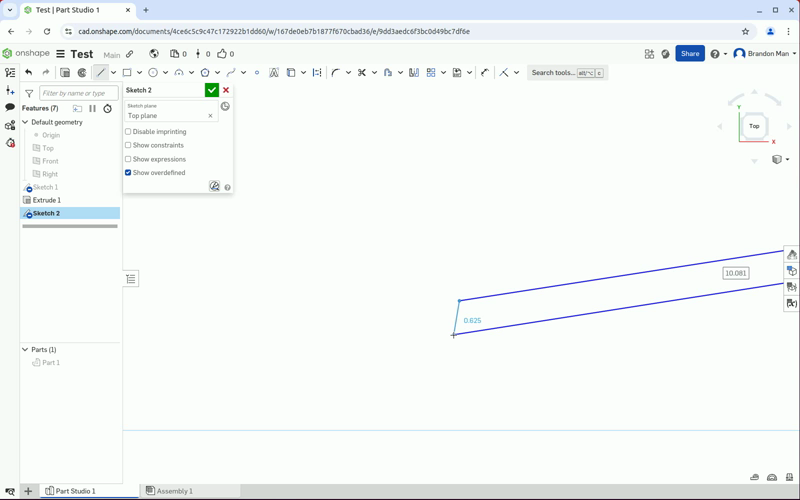
click(453, 334)
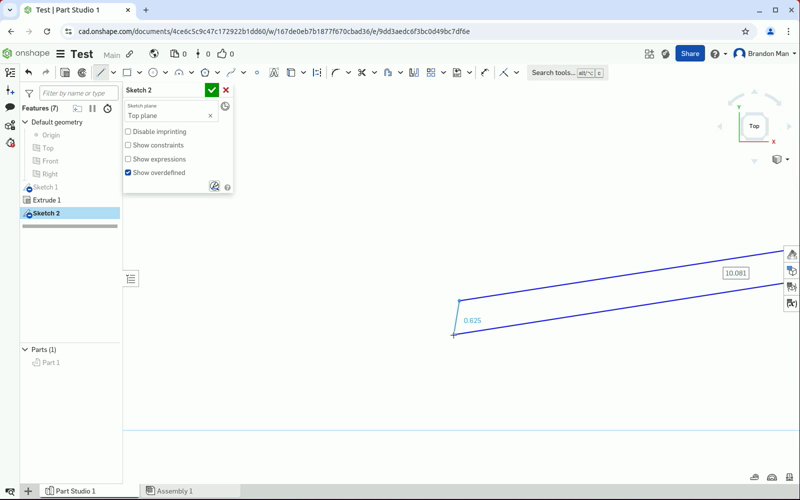
scroll(-6)
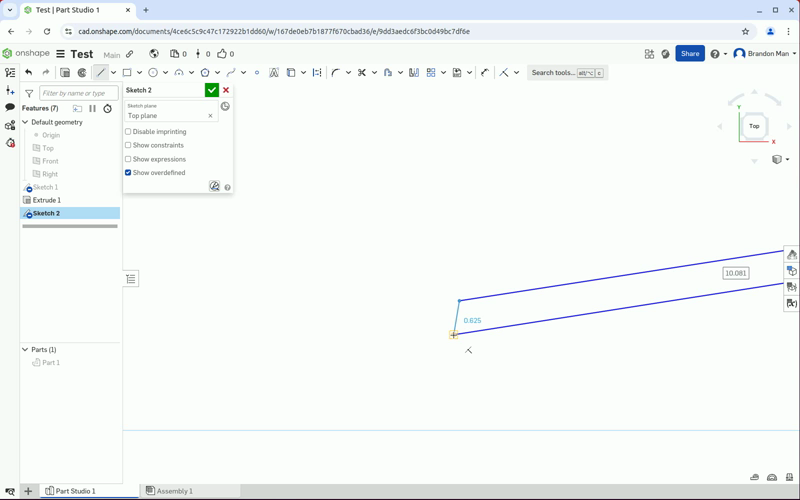
scroll(-6)
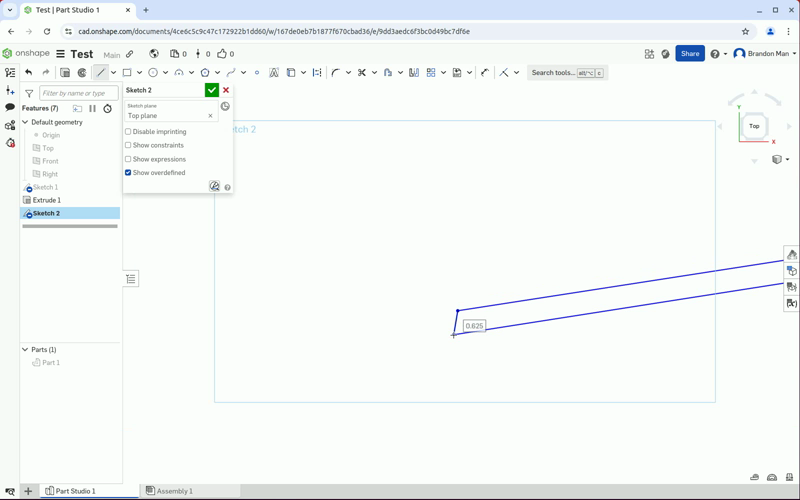
scroll(-6)
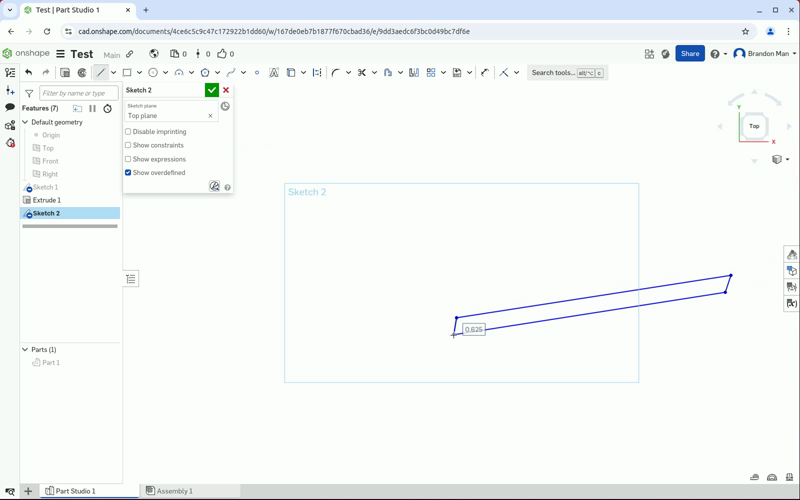
scroll(-6)
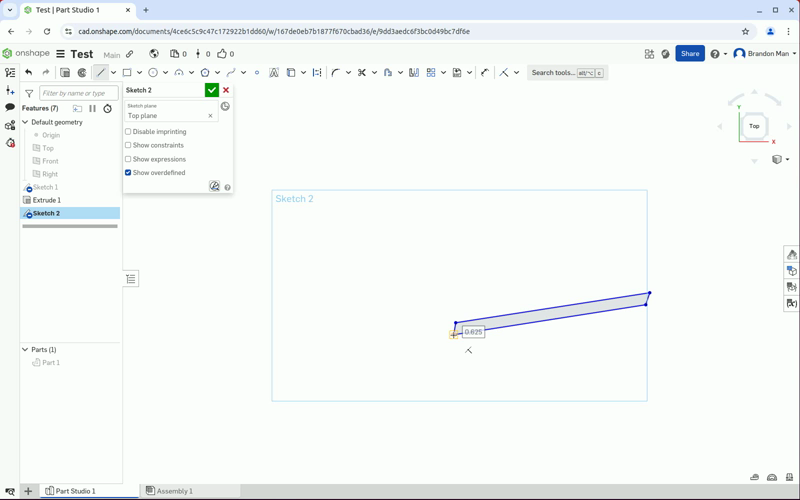
scroll(-6)
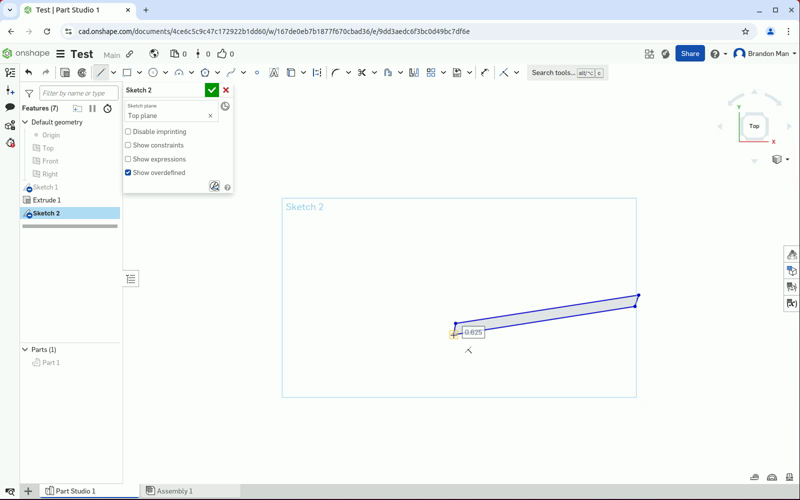
scroll(-6)
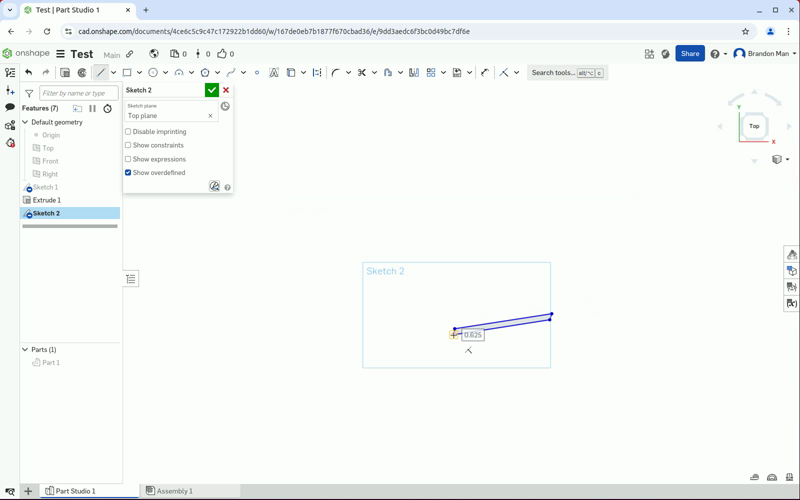
scroll(-6)
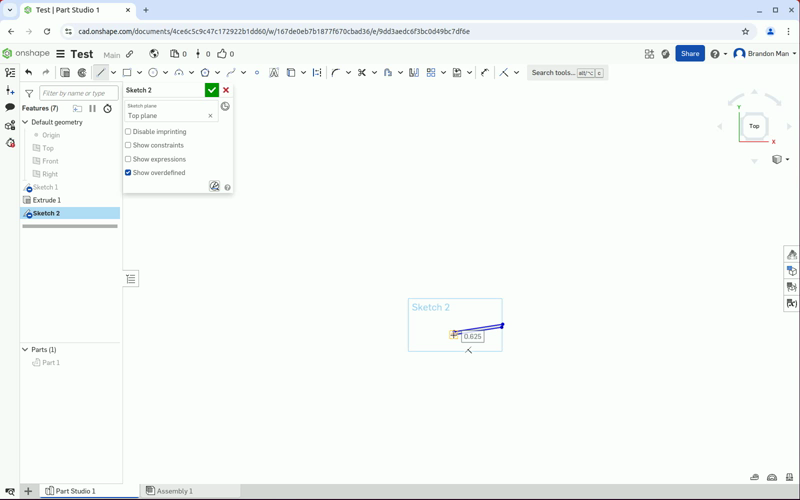
key(esc)
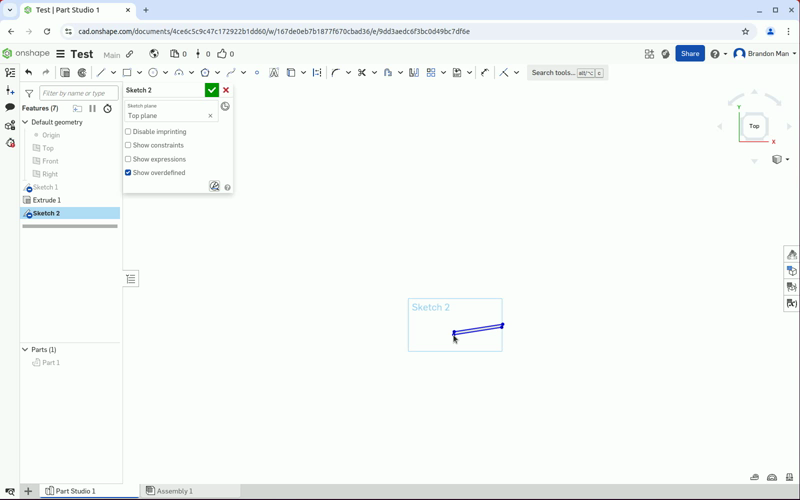
mouse_move(494, 328)
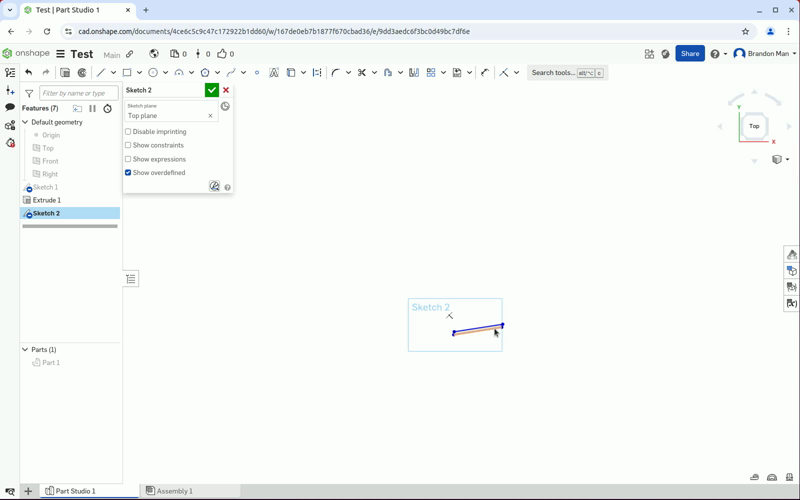
scroll(6)
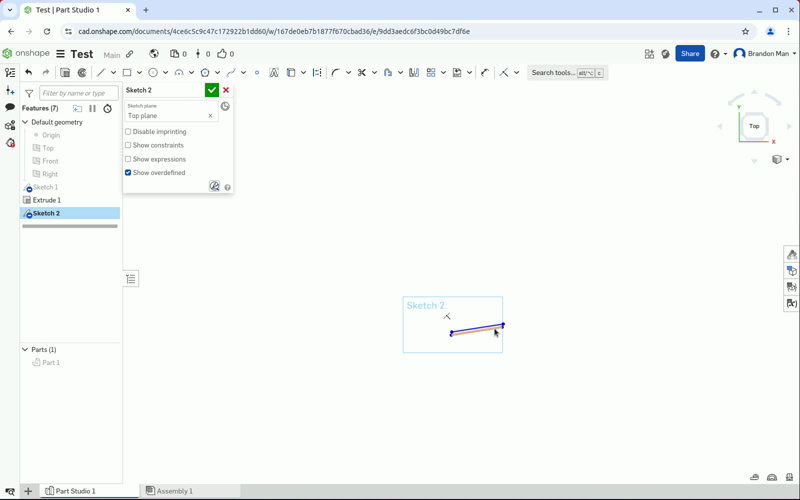
scroll(6)
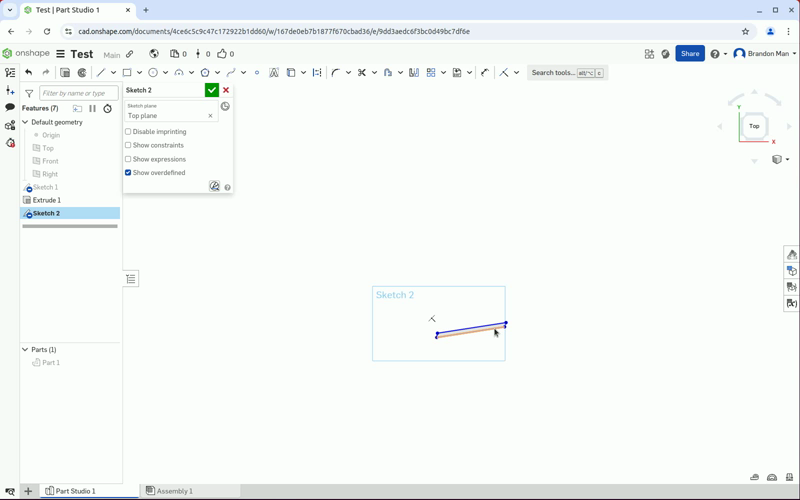
scroll(6)
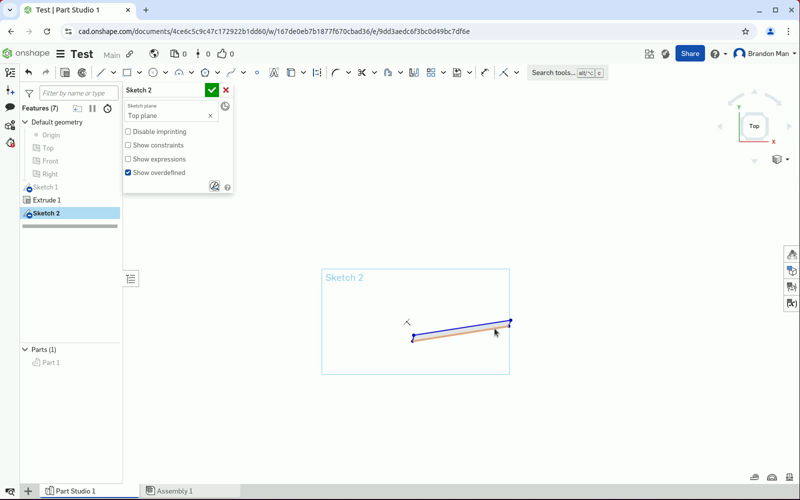
scroll(6)
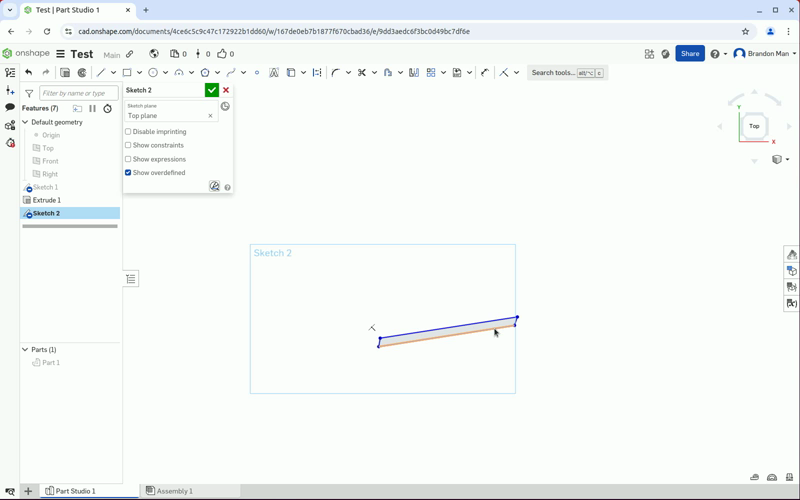
scroll(6)
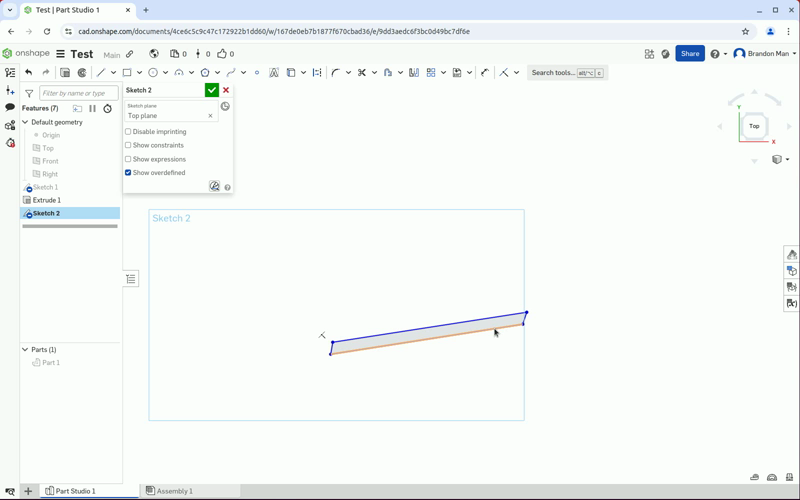
scroll(6)
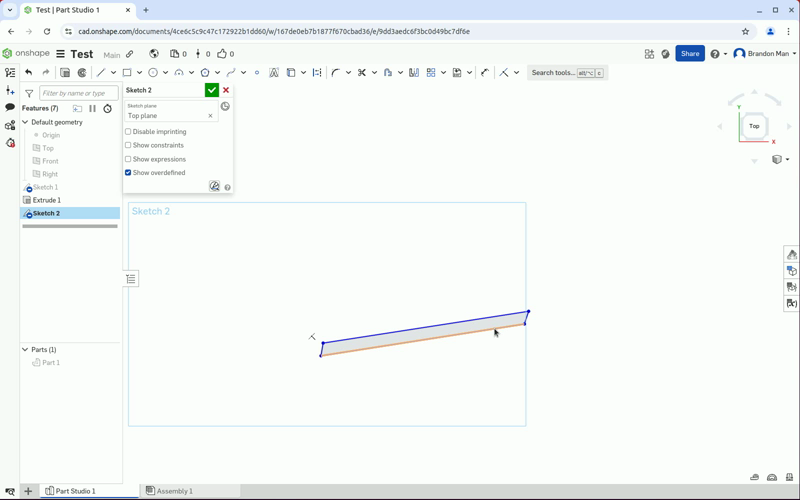
scroll(6)
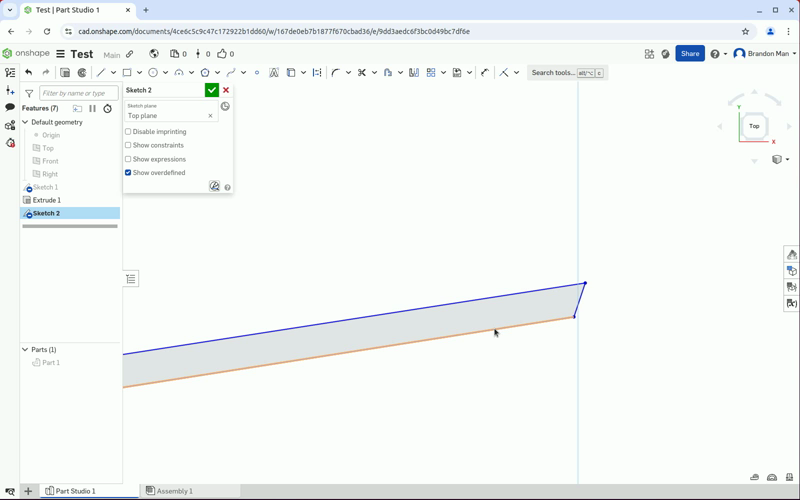
click(494, 328)
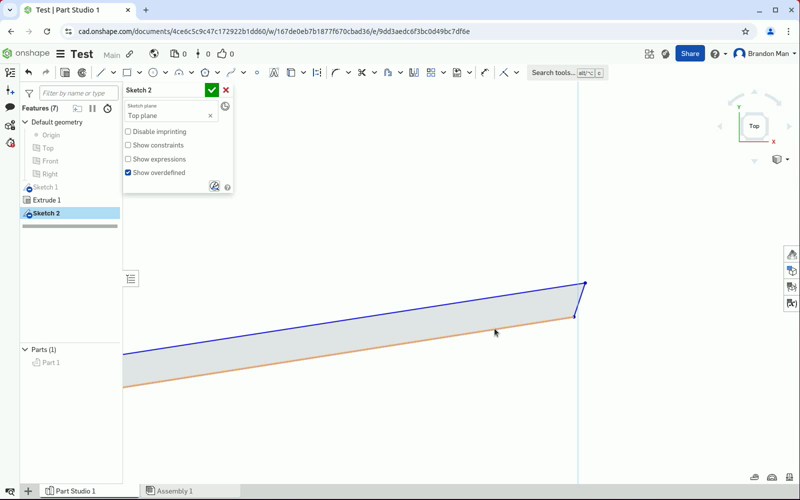
scroll(-6)
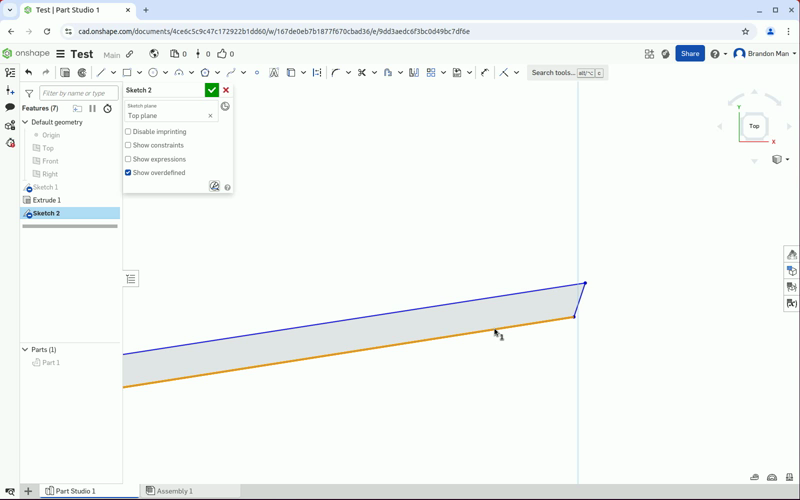
scroll(-6)
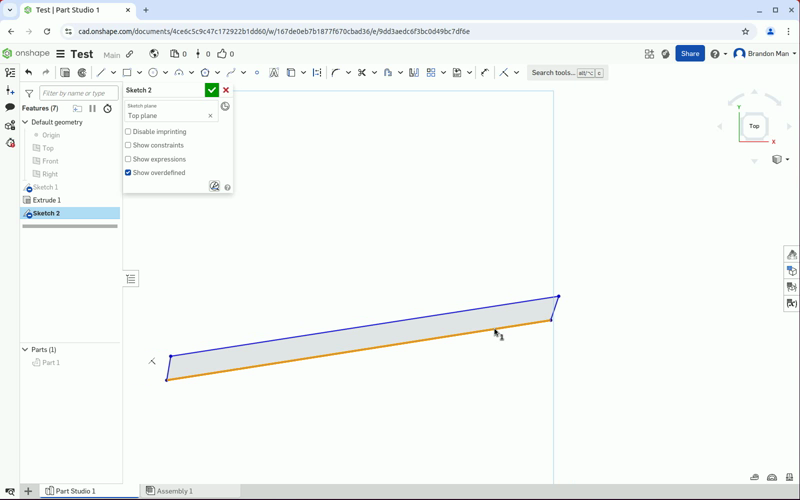
scroll(-6)
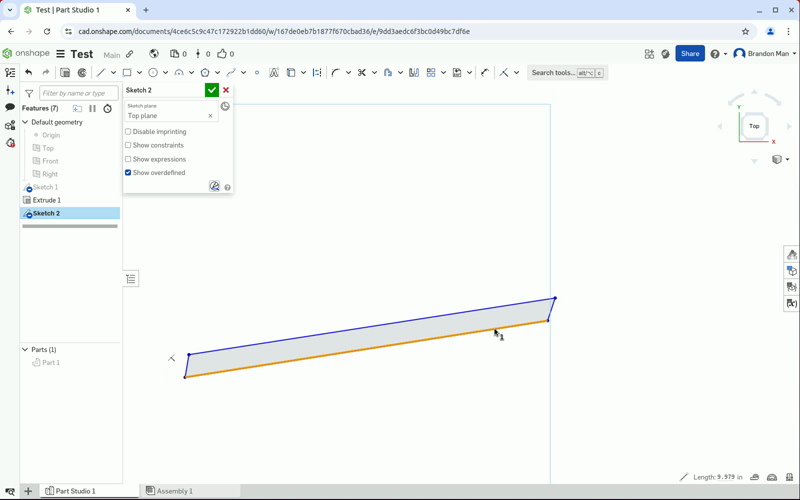
scroll(-6)
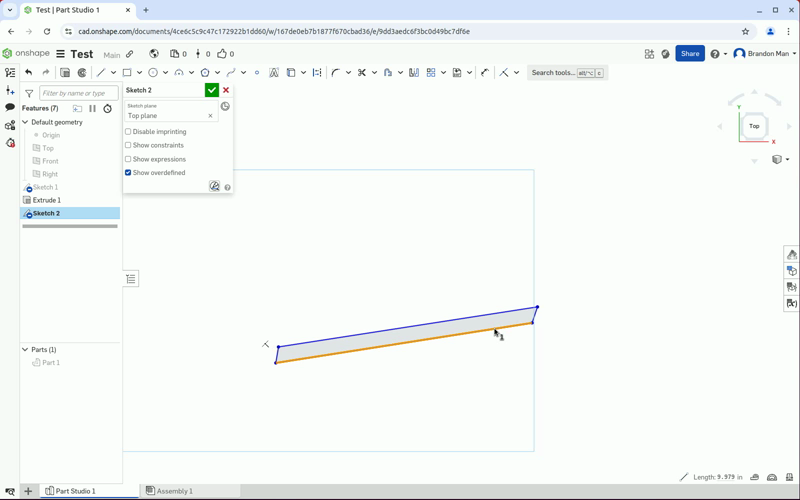
scroll(-6)
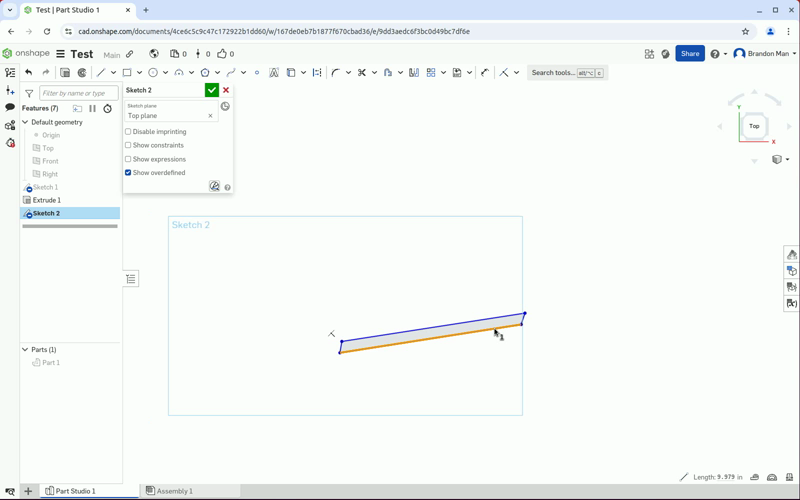
scroll(-6)
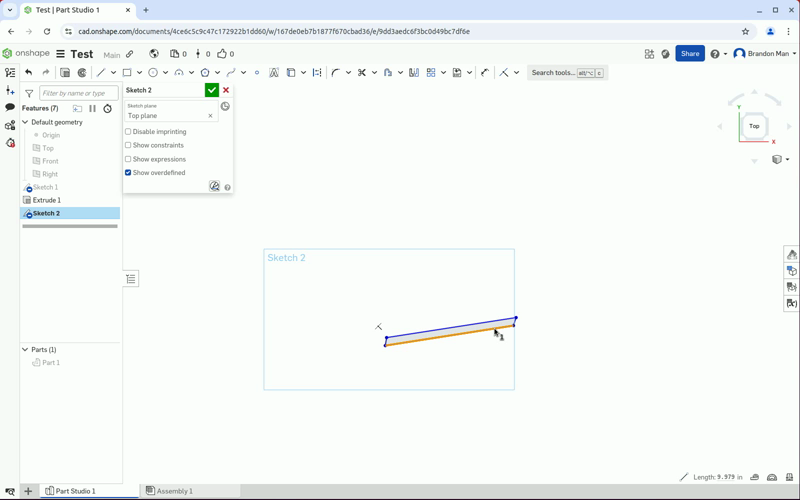
scroll(-6)
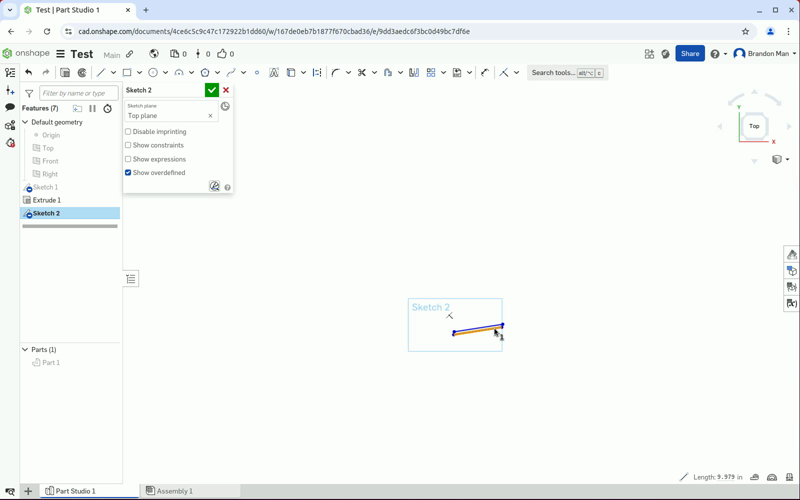
mouse_move(73, 352)
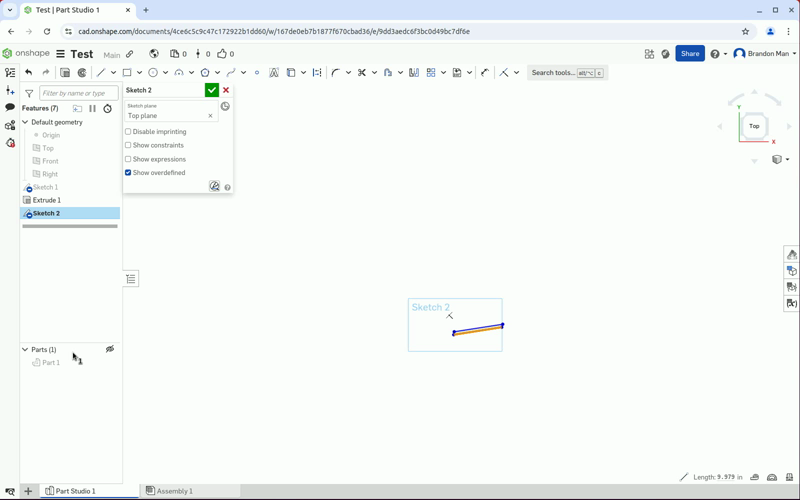
key(shift+y)
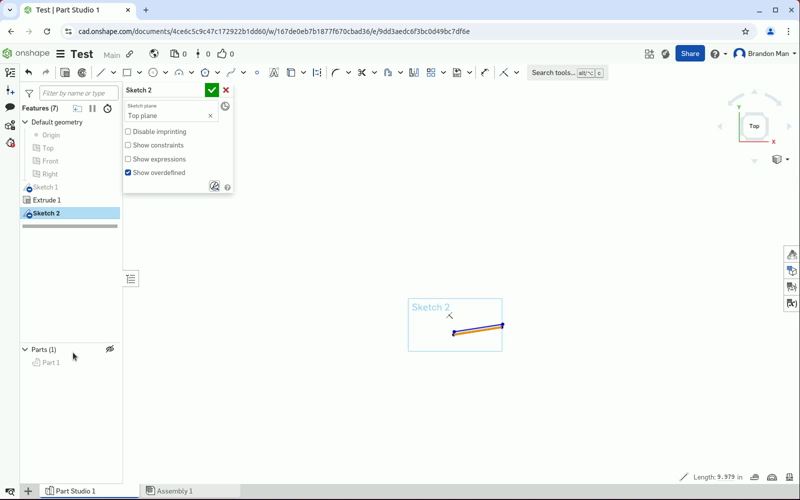
key(shift+e)
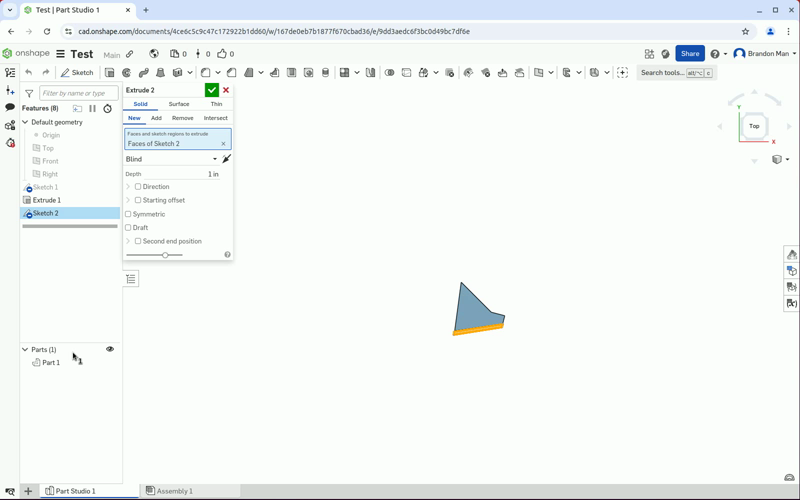
mouse_move(143, 106)
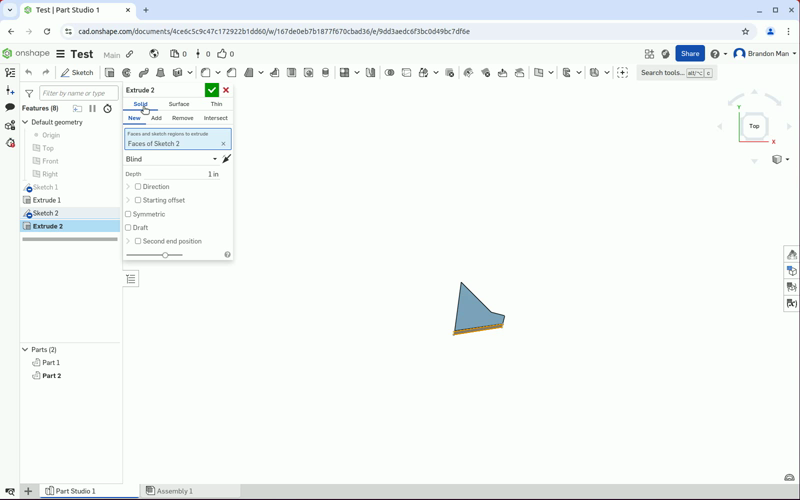
click(143, 106)
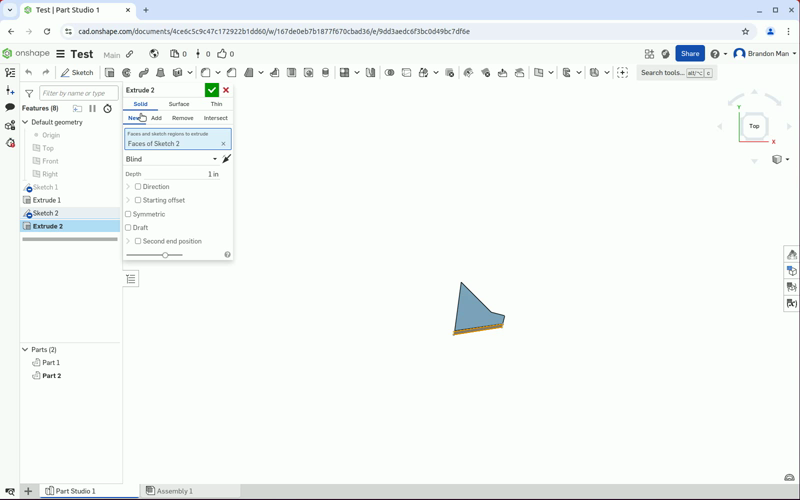
mouse_move(137, 120)
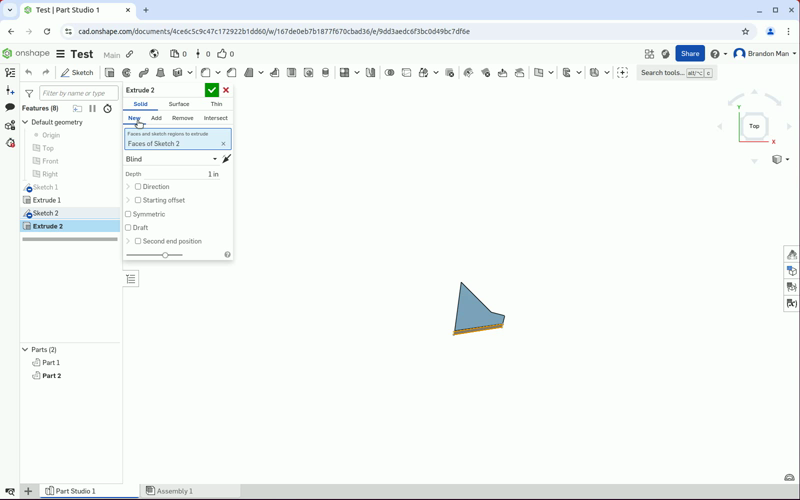
click(137, 120)
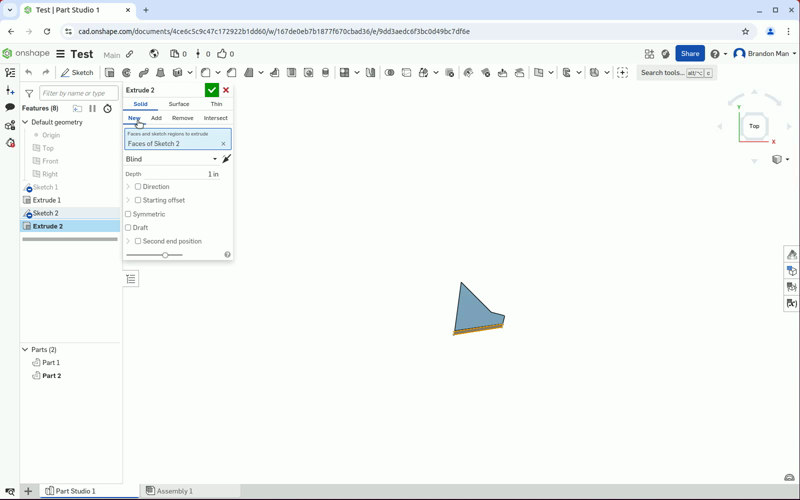
key(tab, 4)
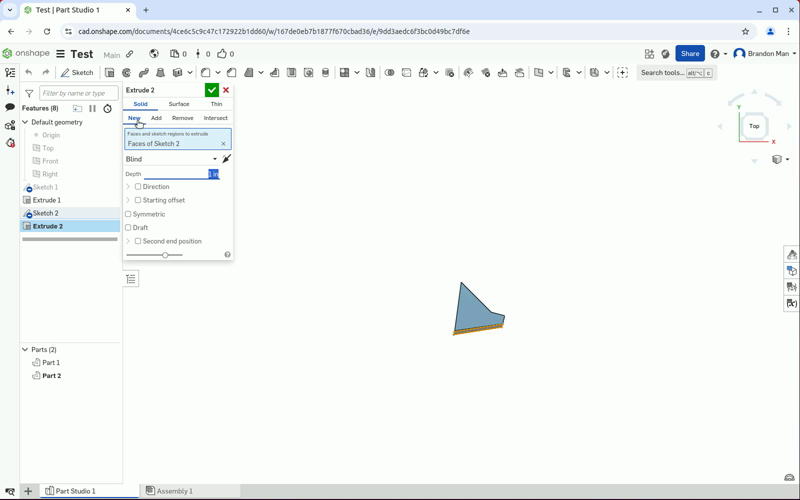
text(-0.241)
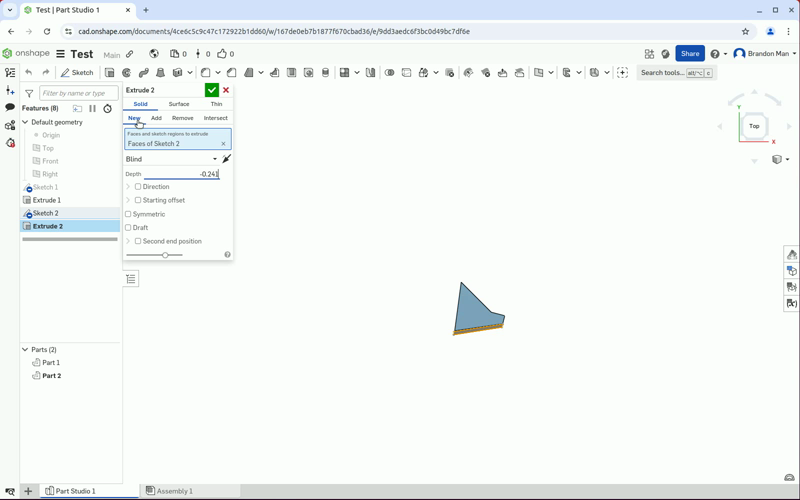
key(enter)
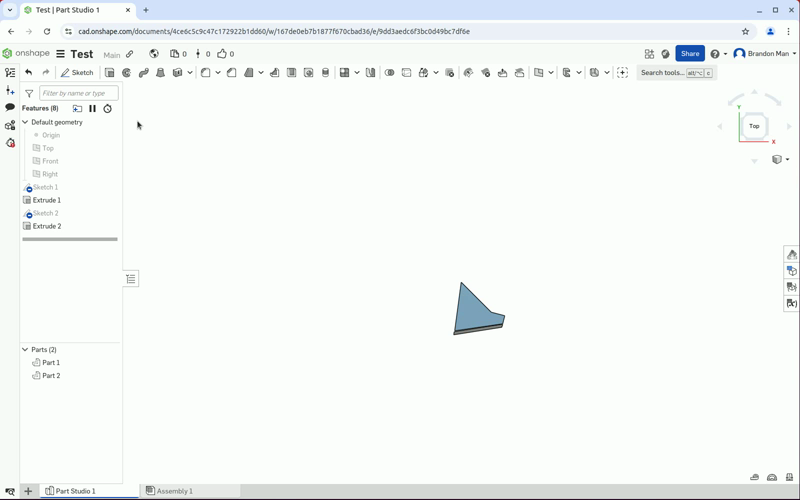
key(shift+h)
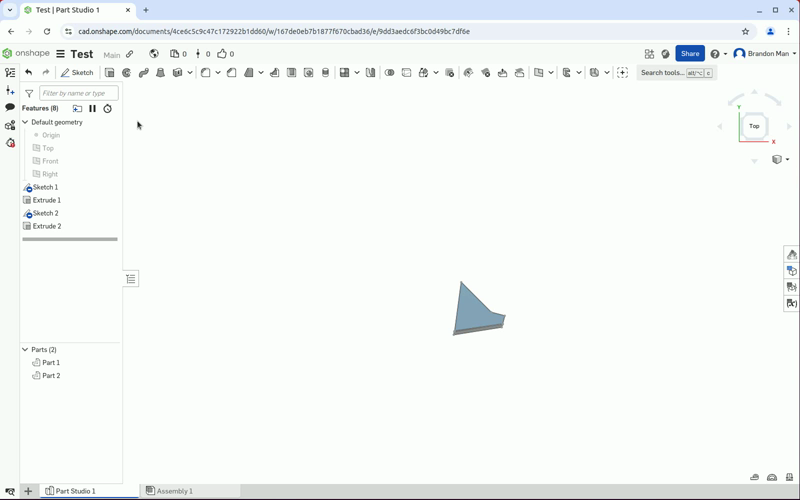
key(shift+h)
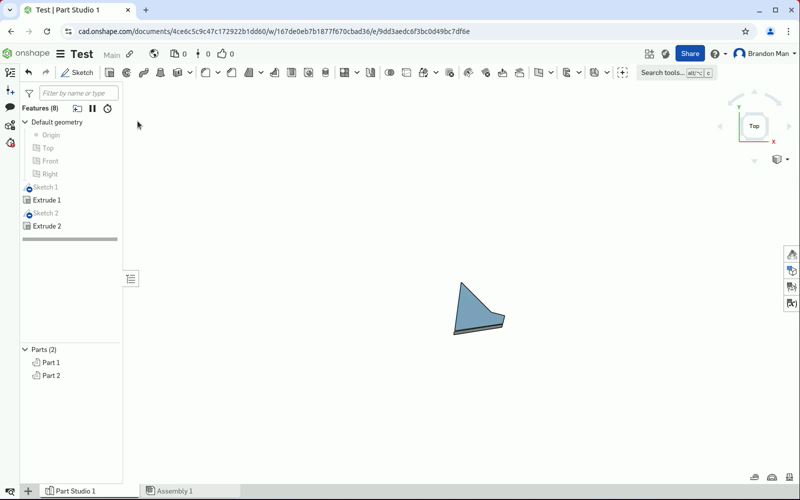
mouse_move(73, 189)
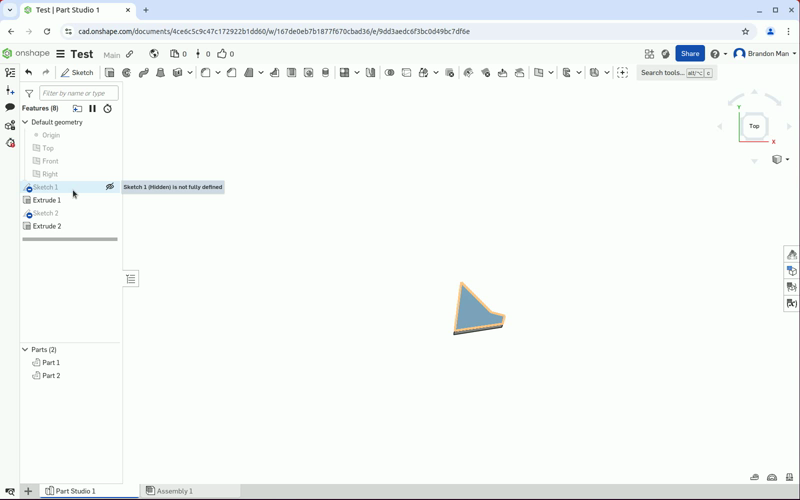
click(73, 189)
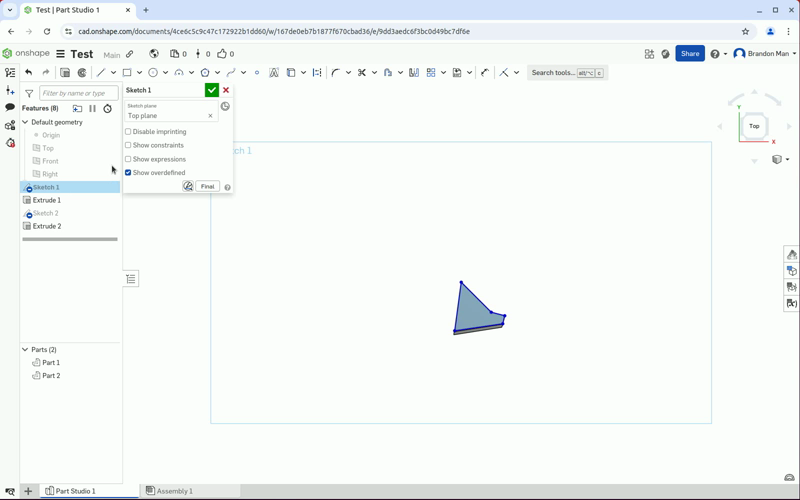
mouse_move(229, 92)
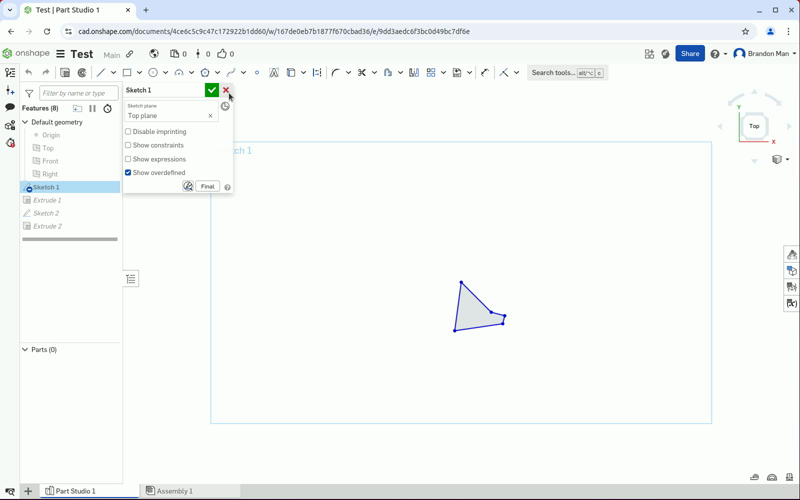
click(229, 92)
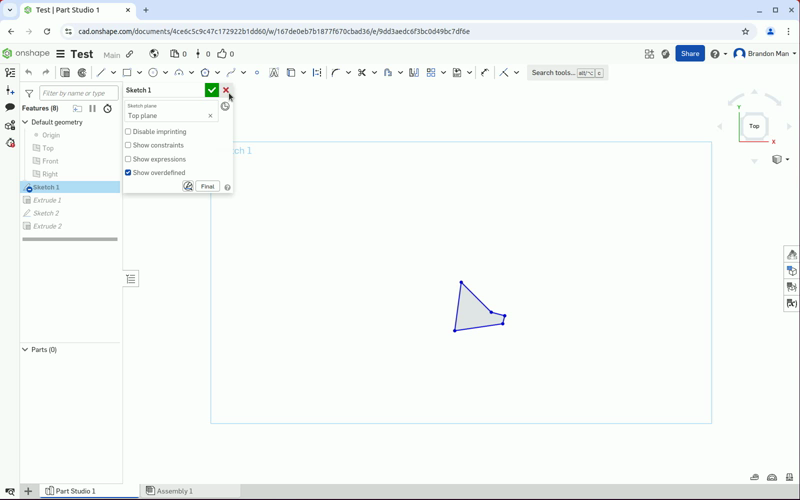
key(shift+s)
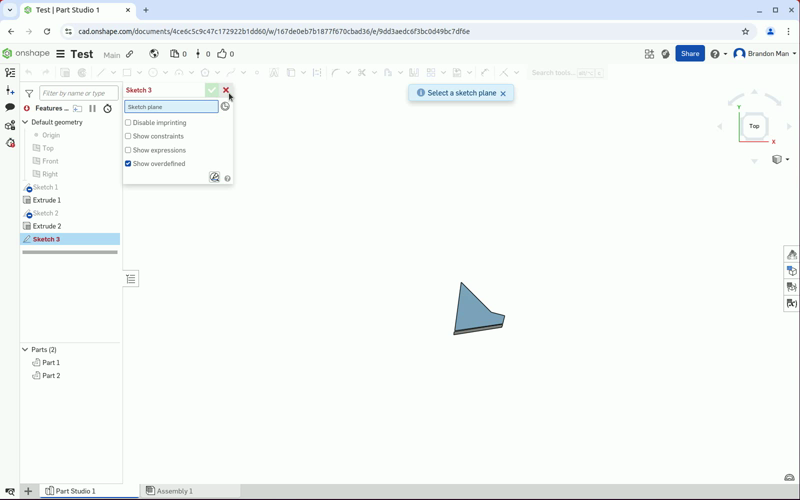
mouse_move(73, 150)
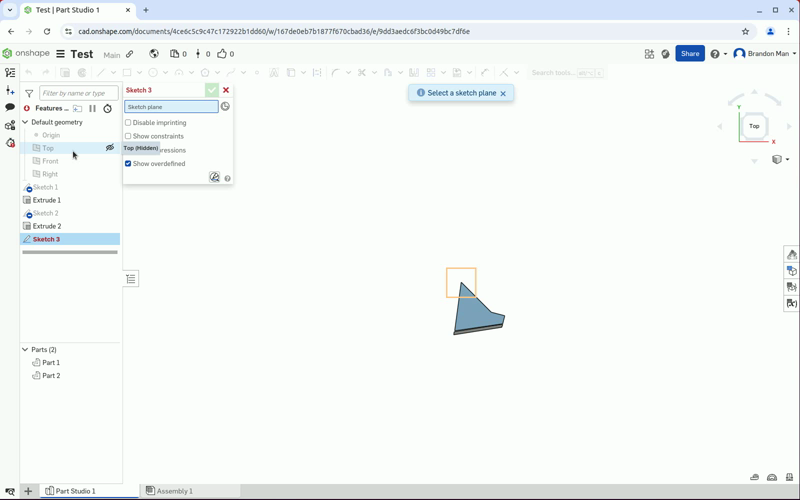
click(73, 150)
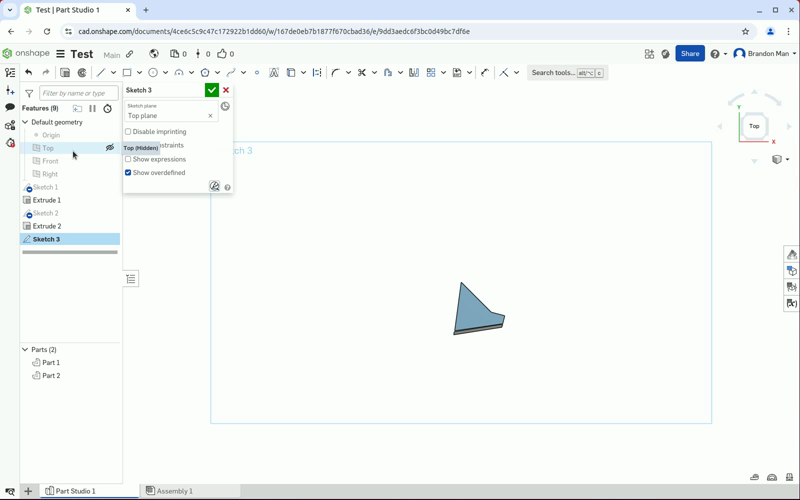
mouse_move(73, 352)
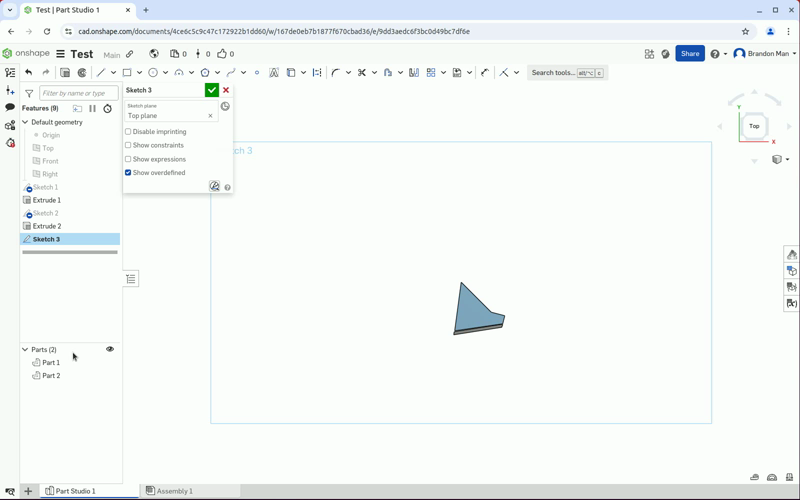
key(y)
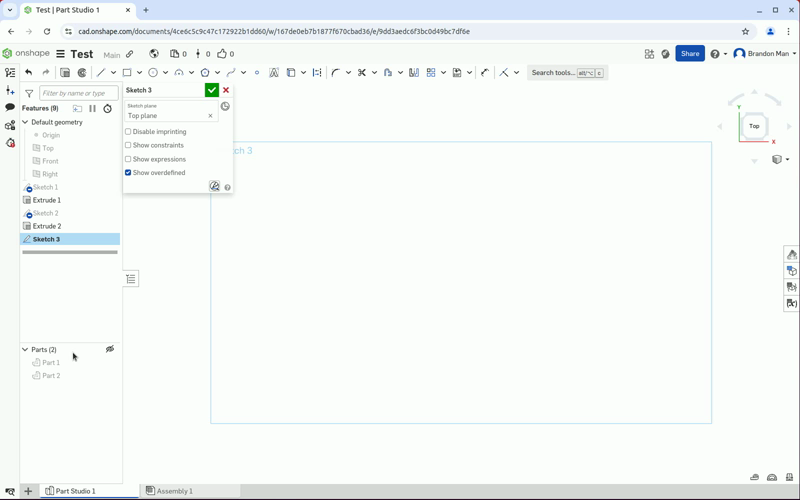
key(l)
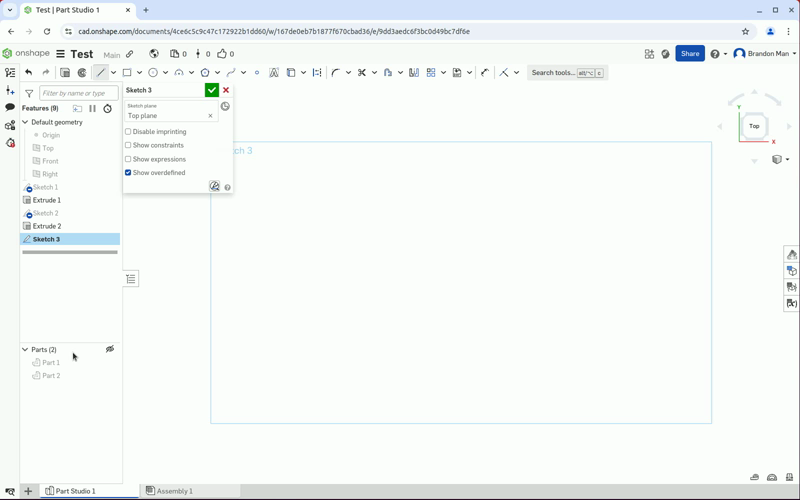
key_down(shift)
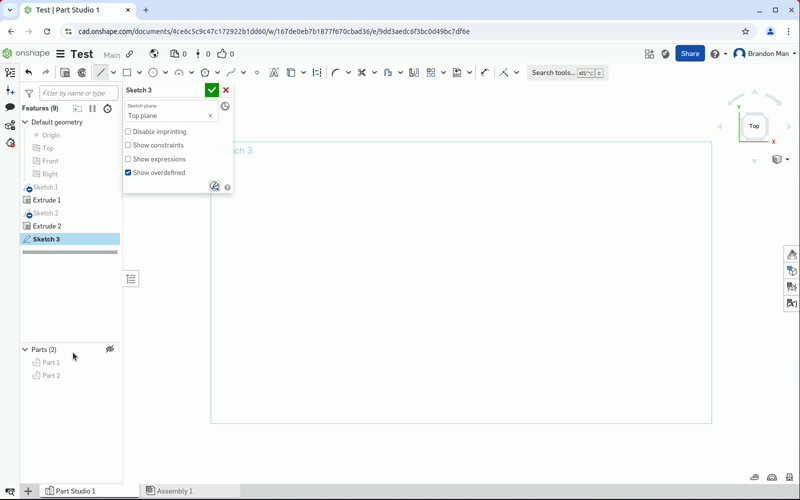
mouse_move(452, 351)
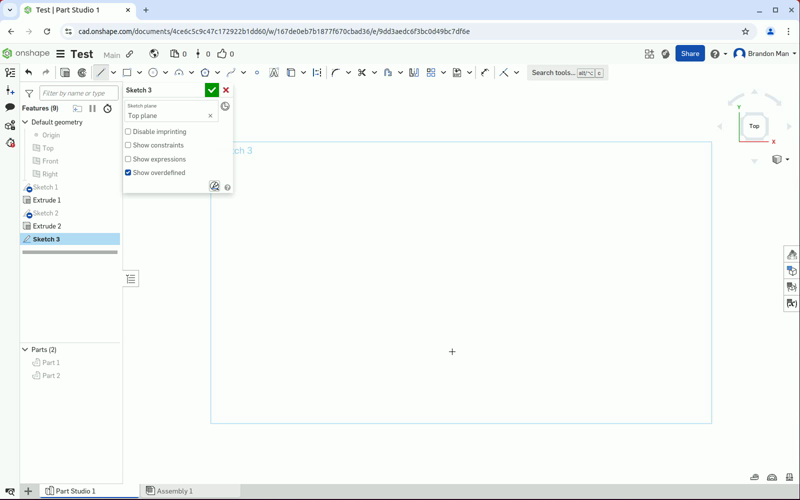
click(452, 351)
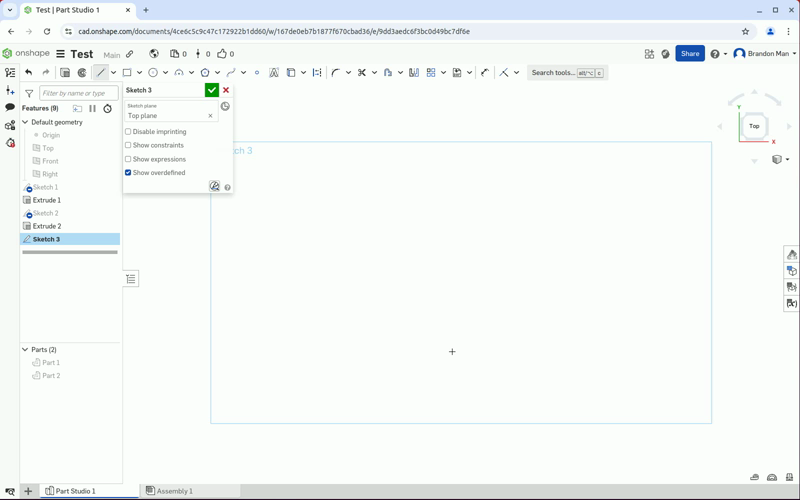
key_up(shift)
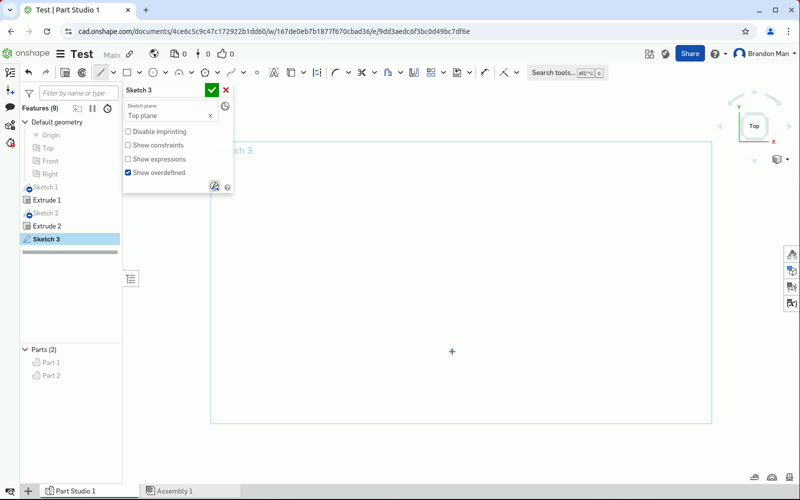
key_down(shift)
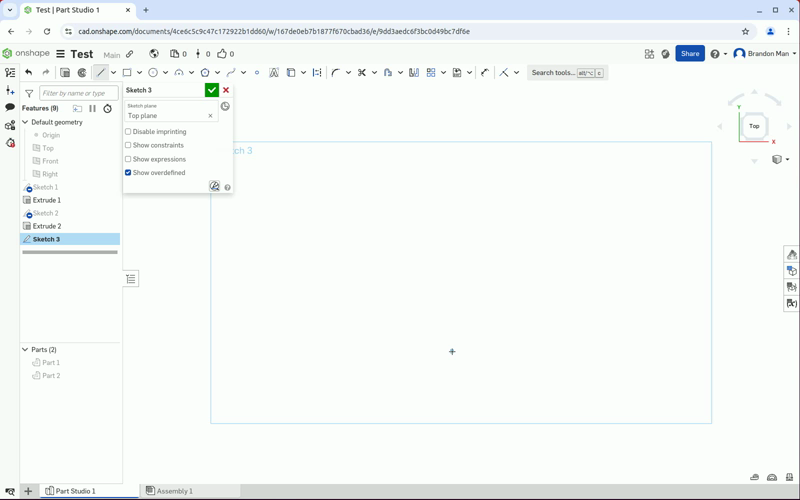
mouse_move(482, 351)
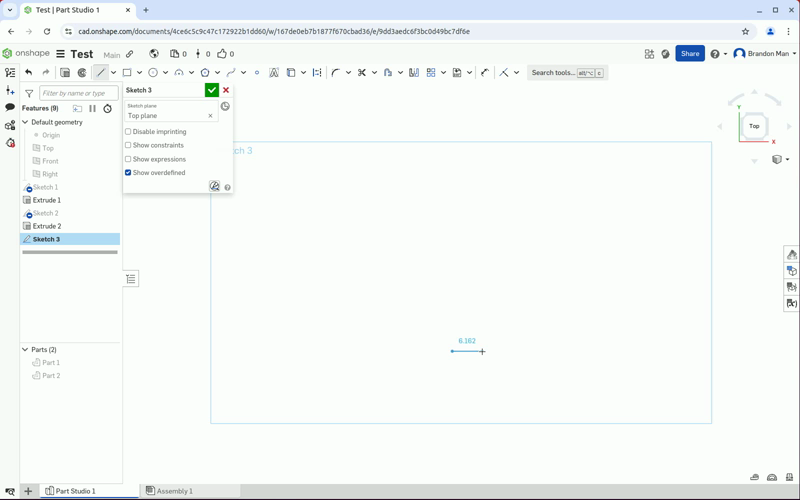
mouse_move(475, 371)
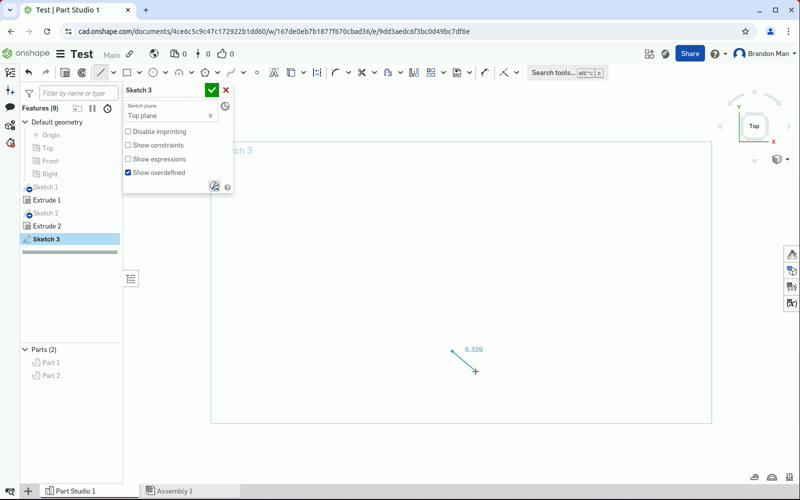
click(475, 371)
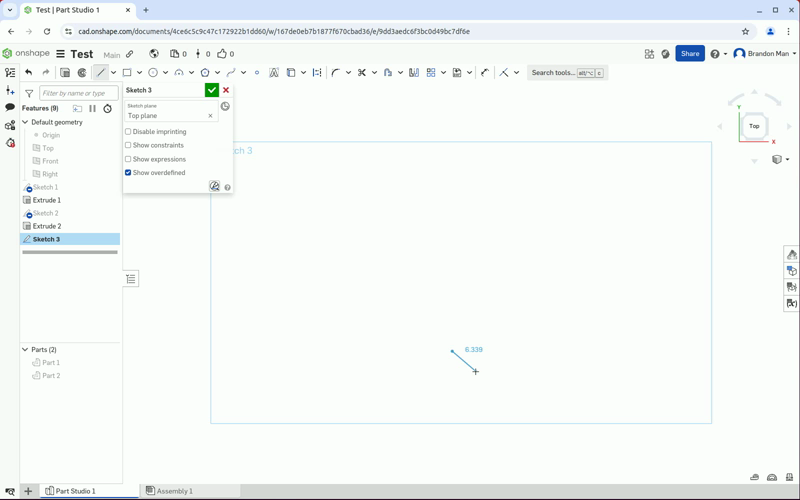
key_up(shift)
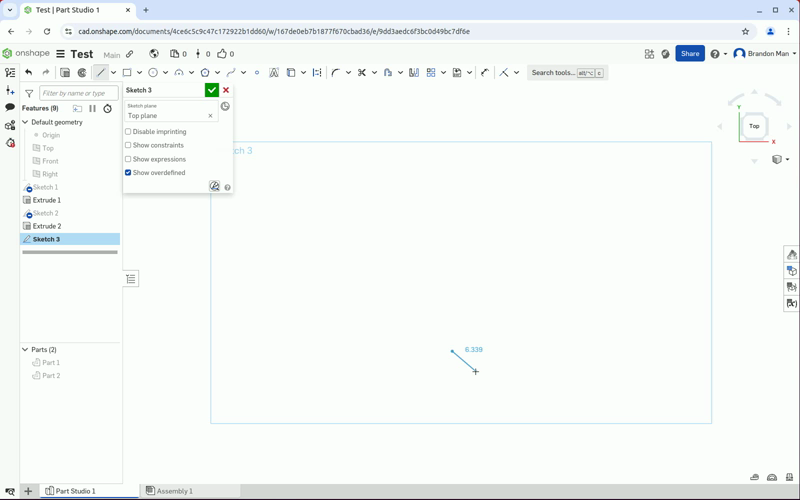
key_down(shift)
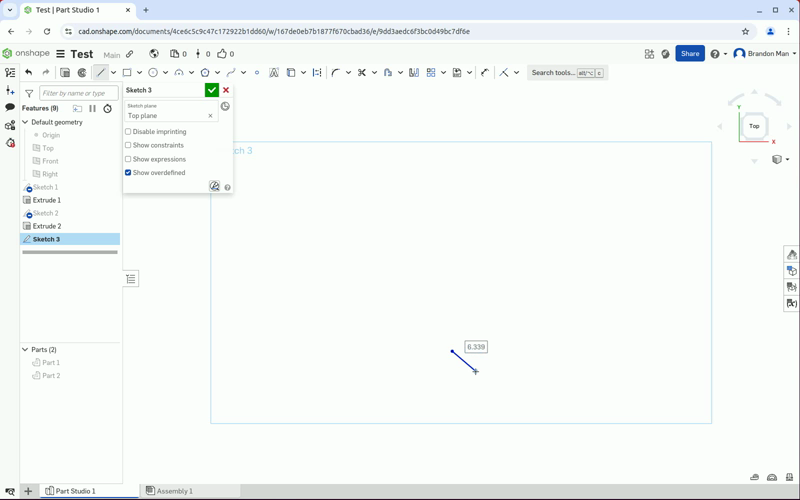
mouse_move(505, 371)
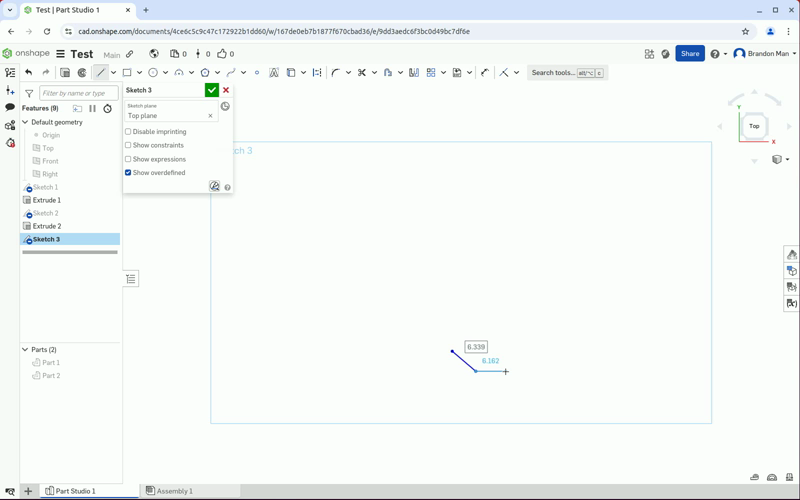
mouse_move(490, 375)
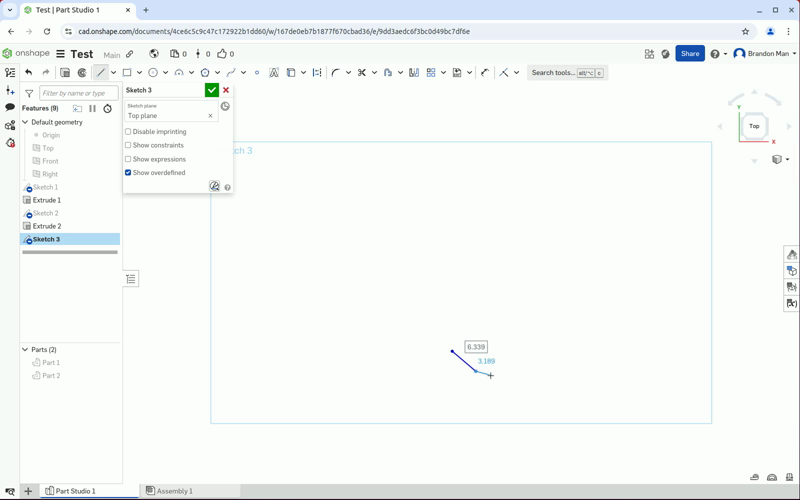
click(490, 375)
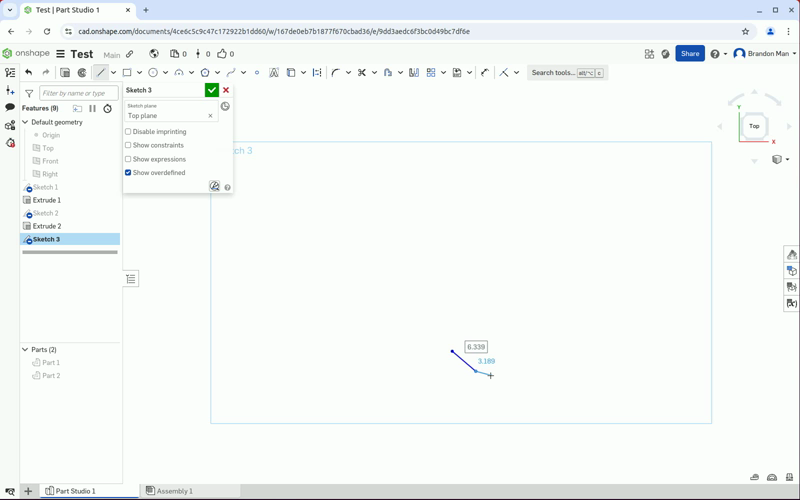
key_up(shift)
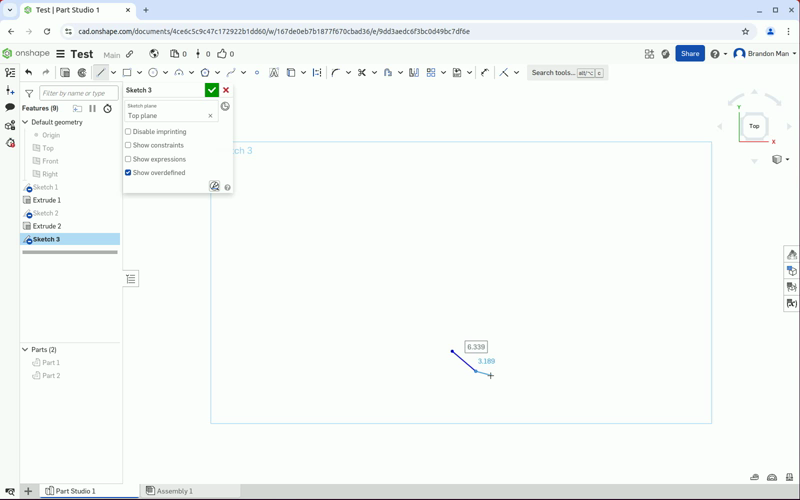
key_down(shift)
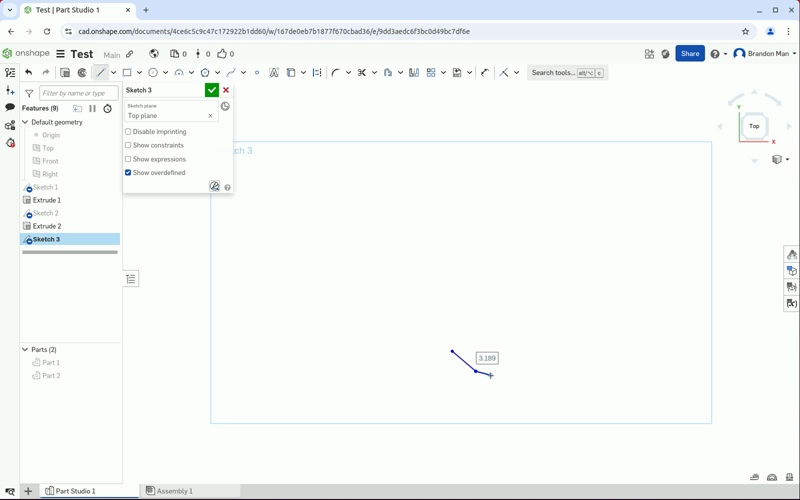
mouse_move(520, 375)
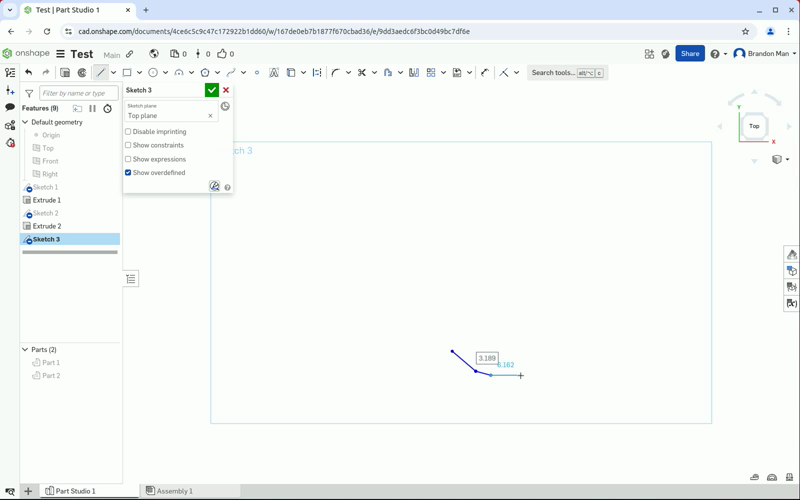
mouse_move(502, 326)
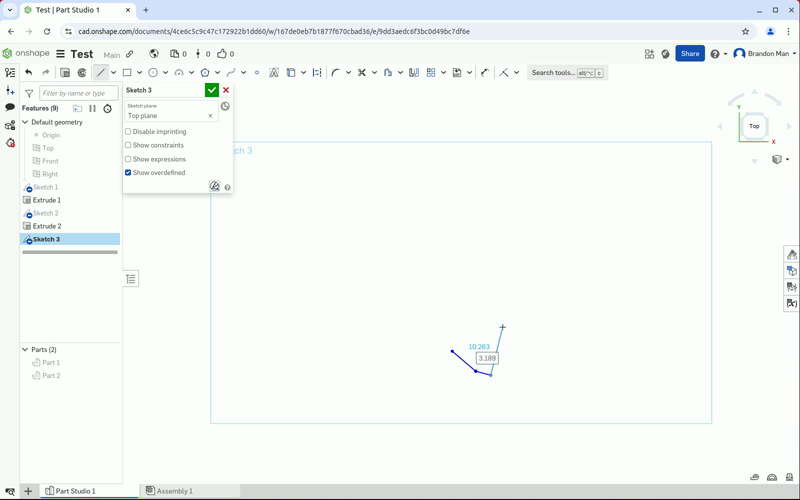
click(502, 326)
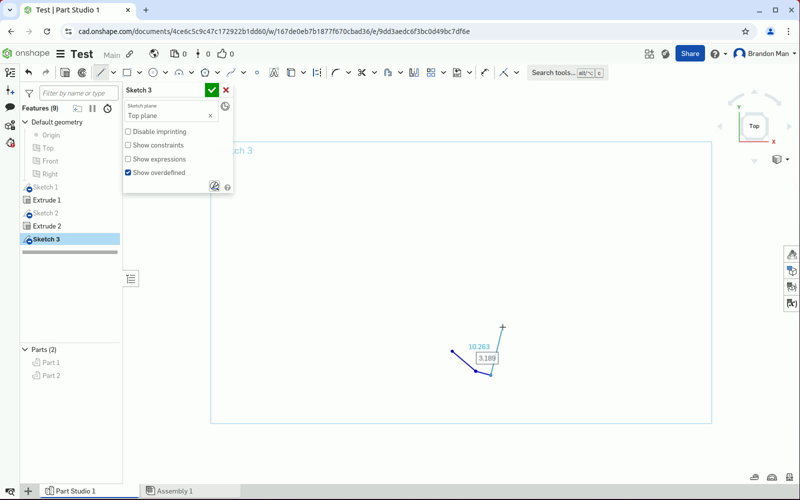
key_up(shift)
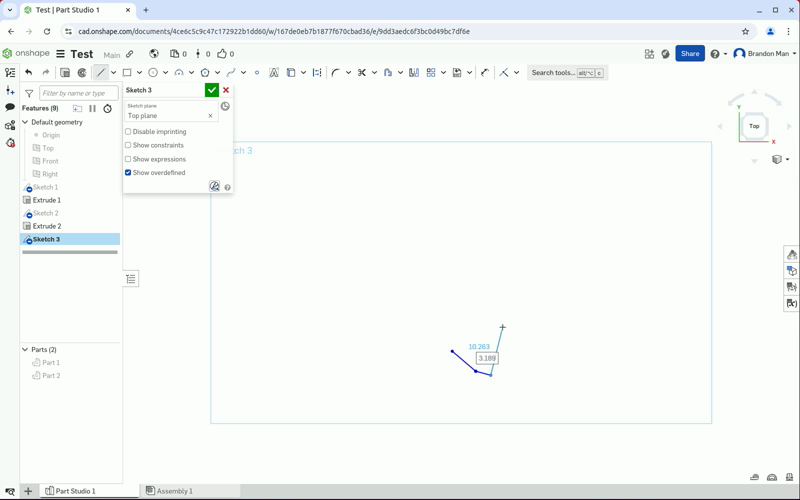
key_down(shift)
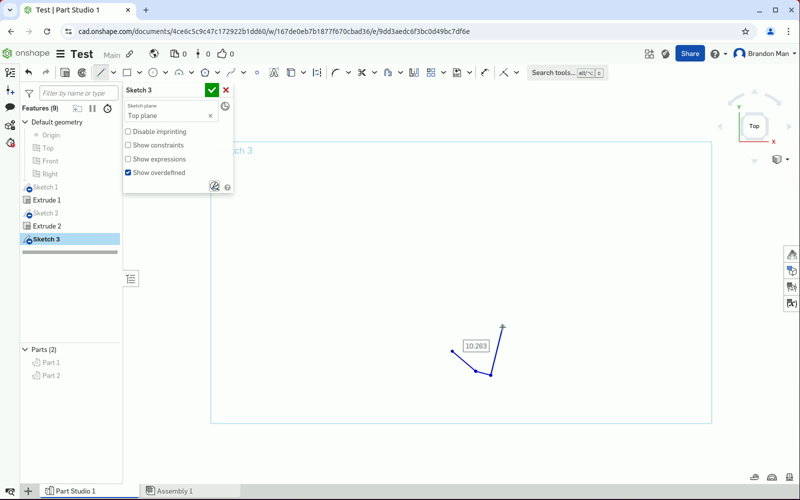
mouse_move(532, 326)
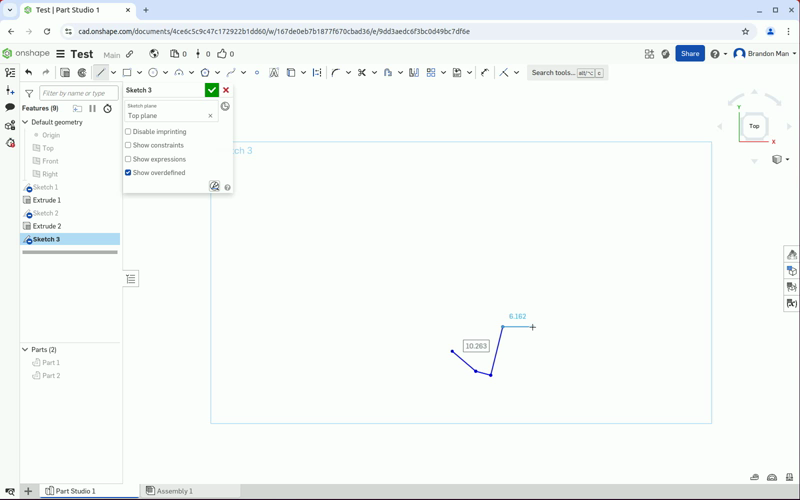
mouse_move(454, 333)
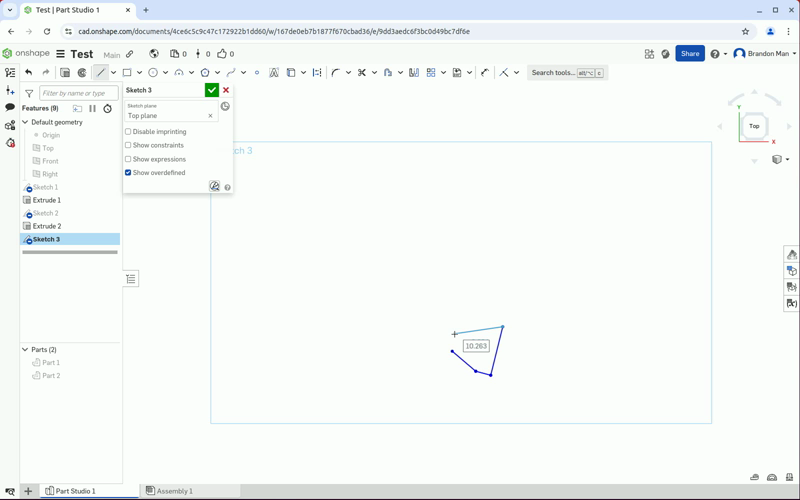
click(454, 333)
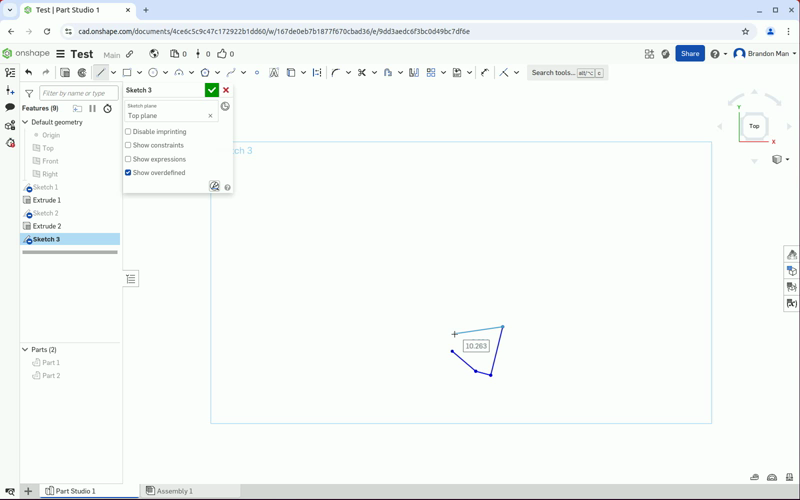
key_up(shift)
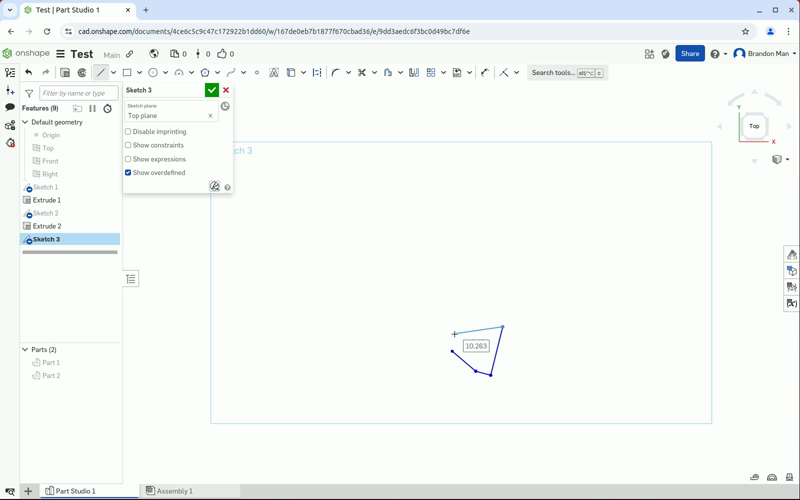
mouse_move(484, 333)
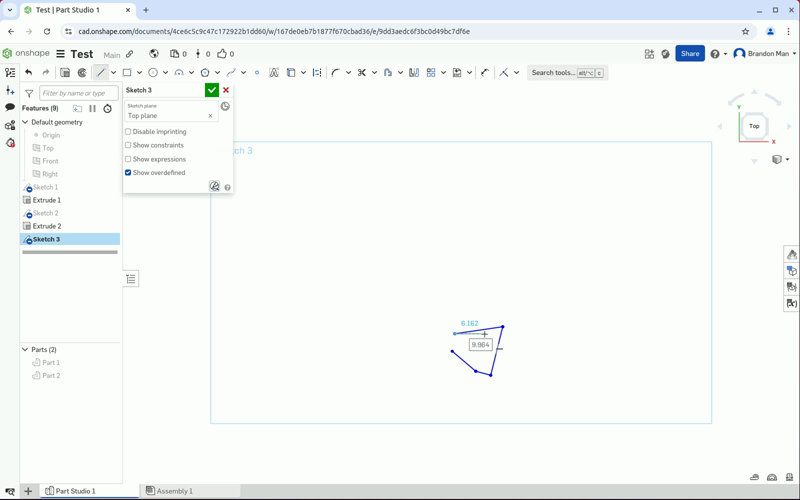
key_down(shift)
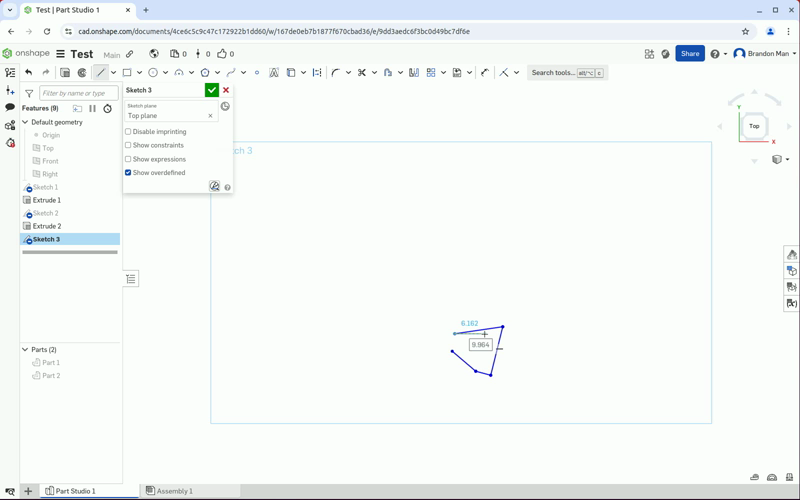
mouse_move(452, 351)
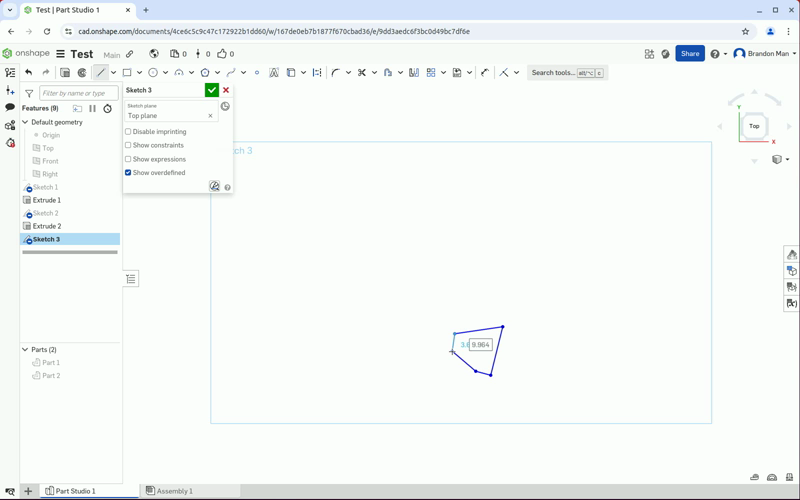
key_up(shift)
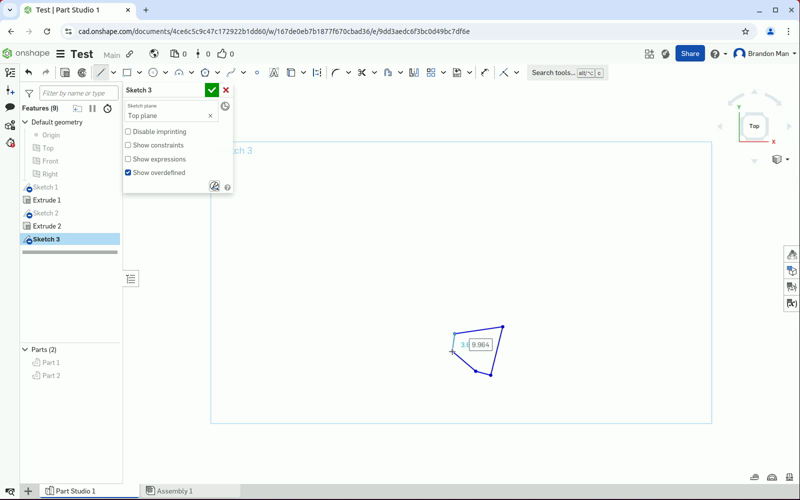
click(452, 351)
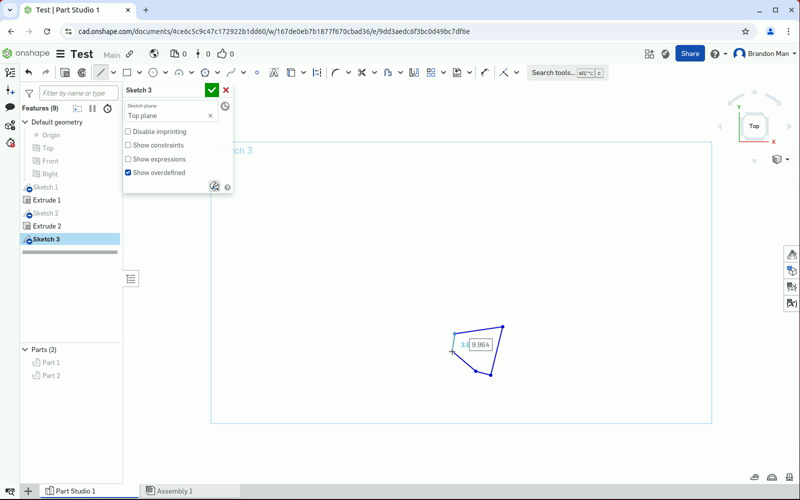
key(esc)
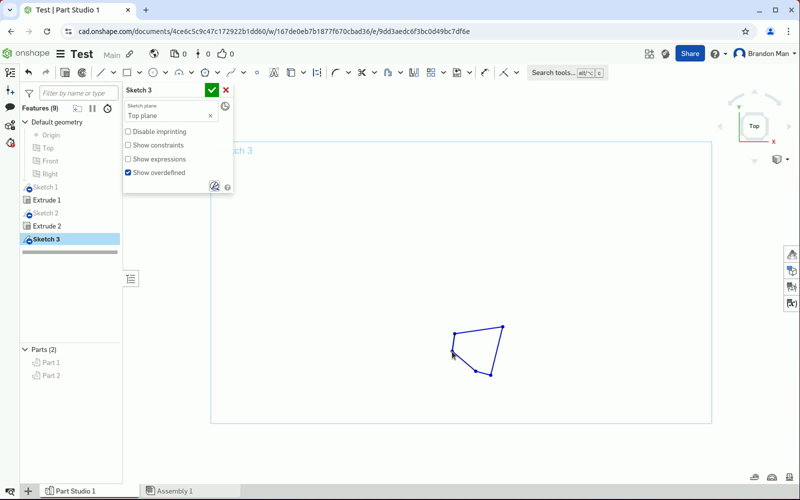
mouse_move(460, 343)
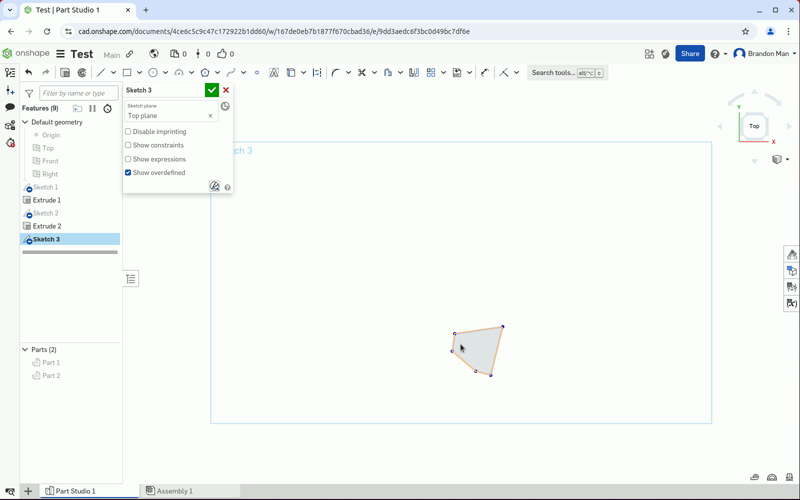
scroll(6)
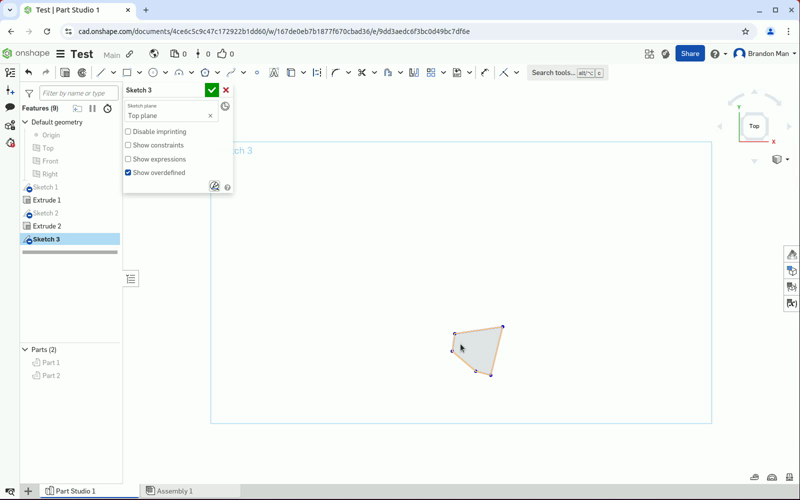
scroll(6)
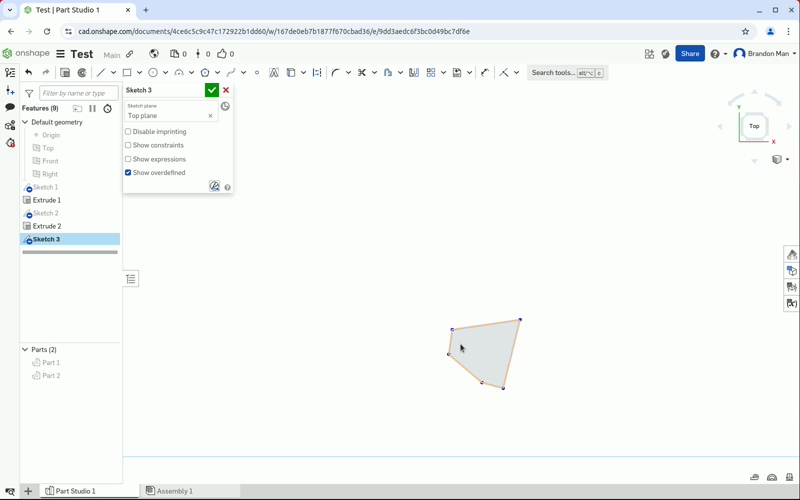
scroll(6)
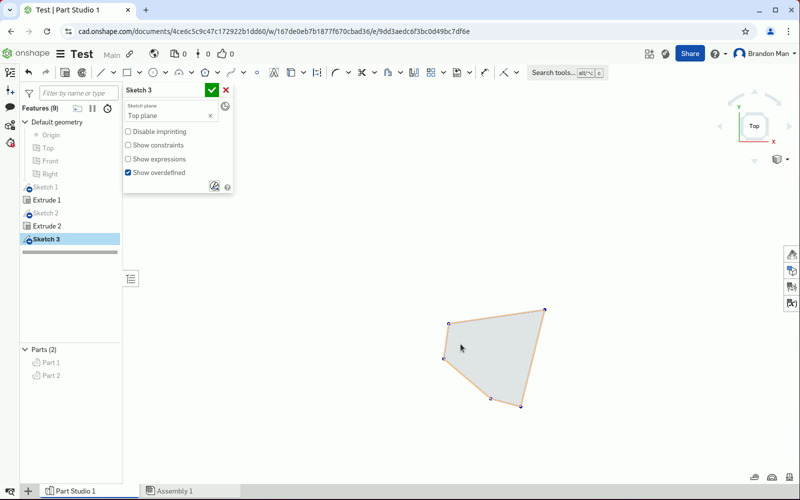
scroll(6)
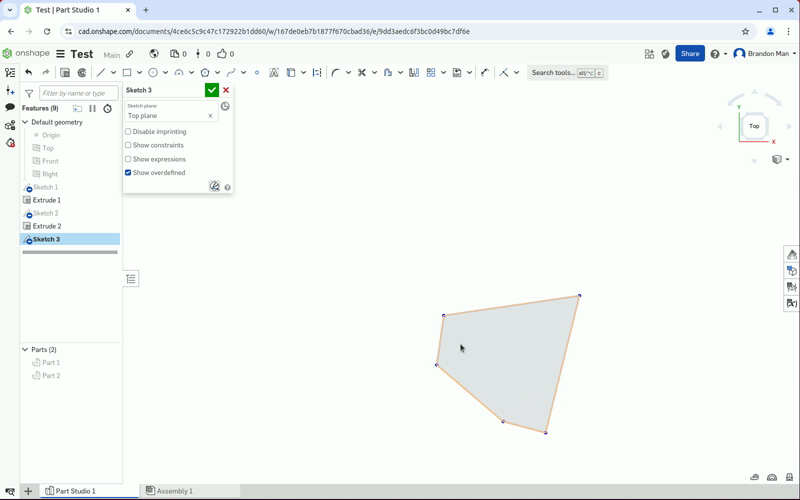
scroll(6)
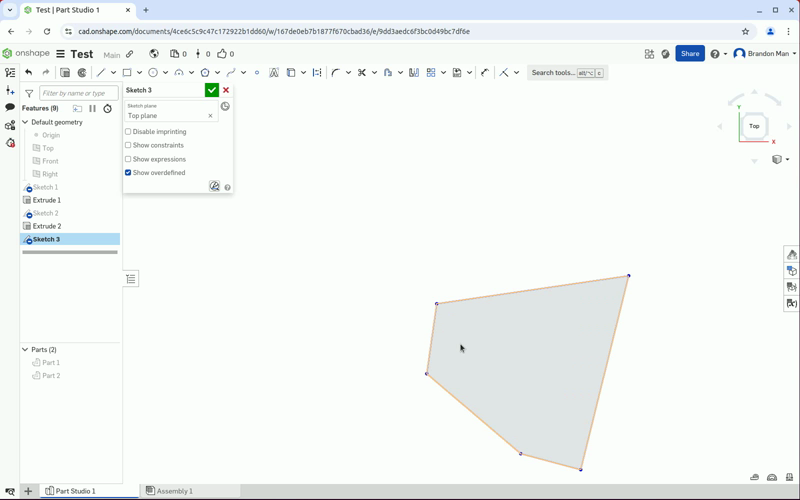
scroll(6)
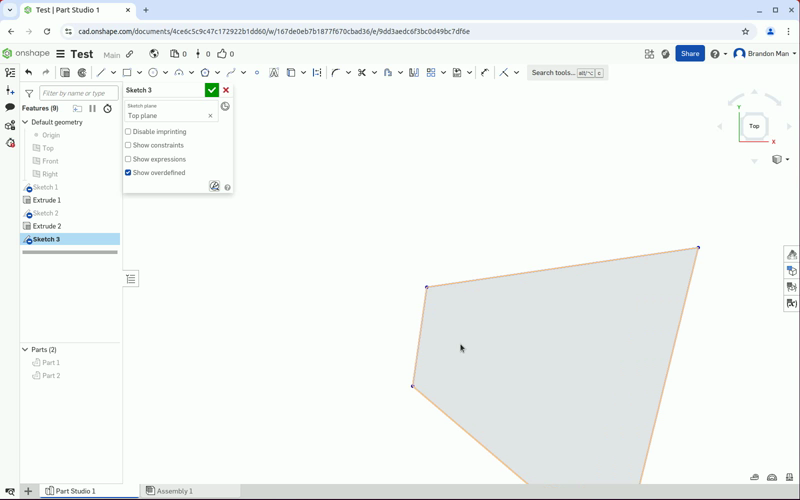
scroll(6)
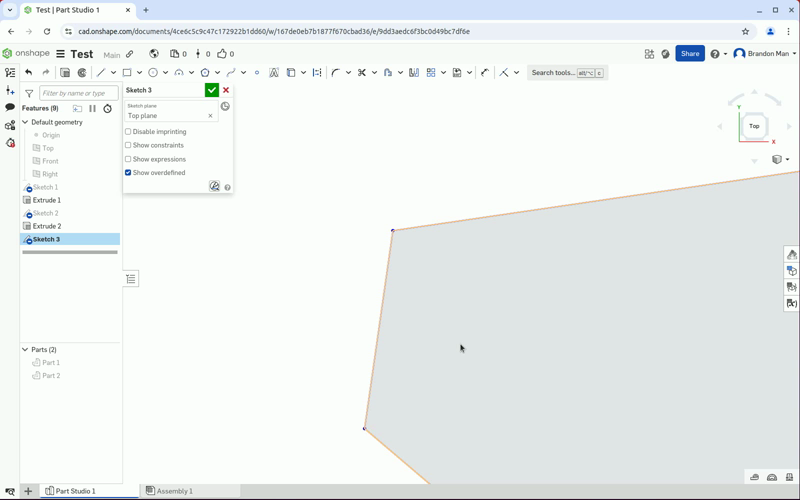
click(460, 343)
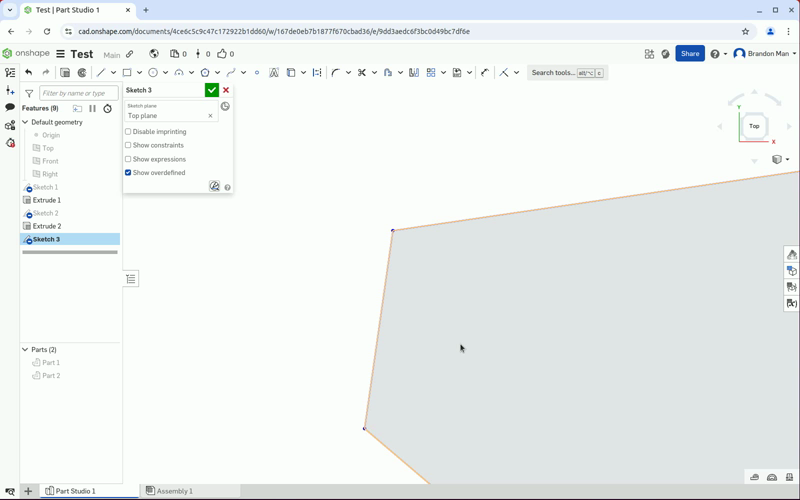
scroll(-6)
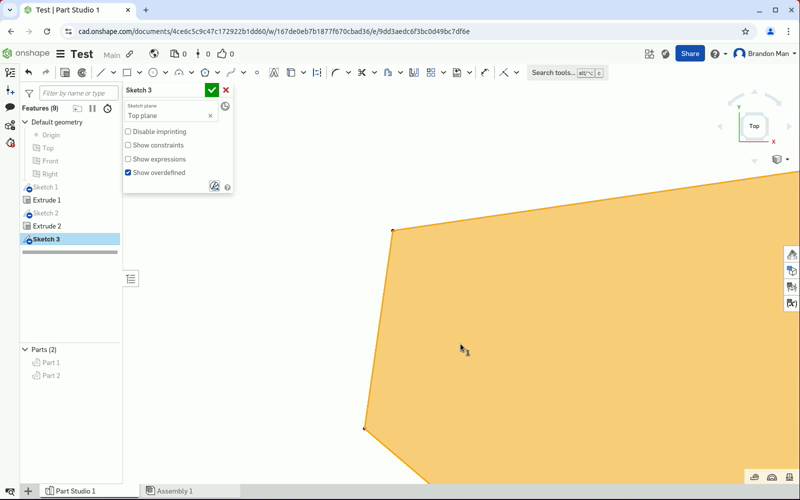
scroll(-6)
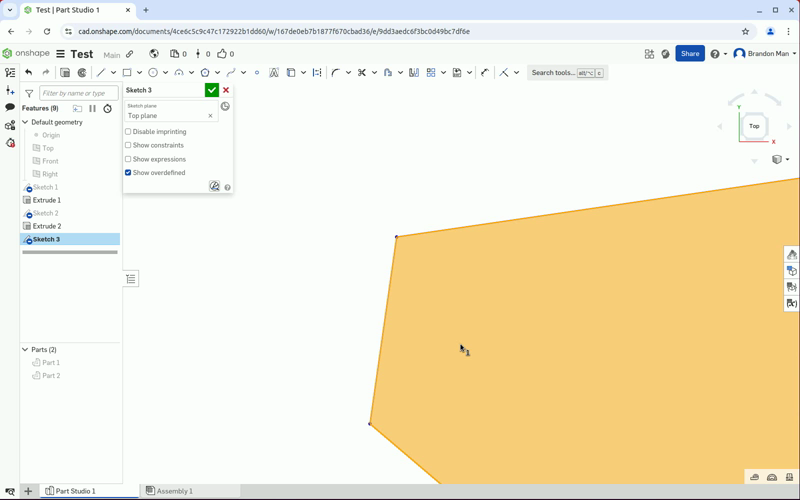
scroll(-6)
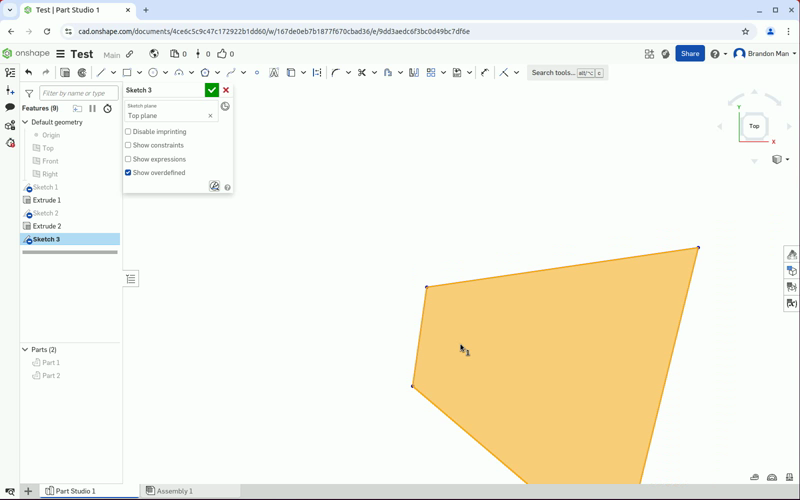
scroll(-6)
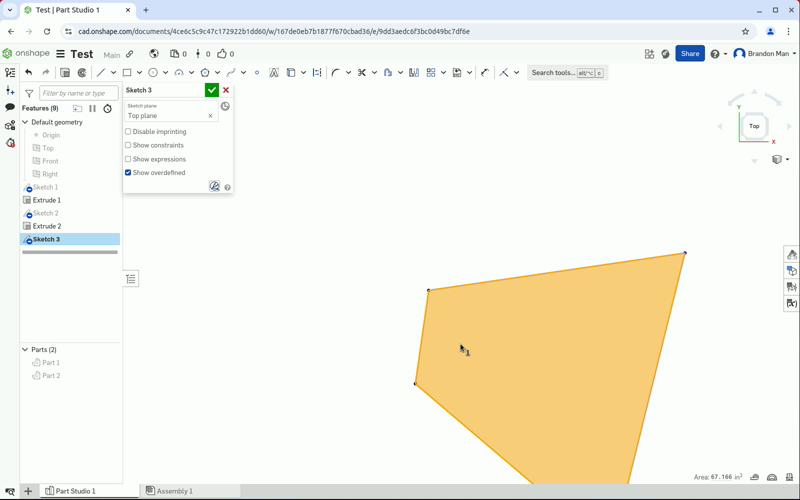
scroll(-6)
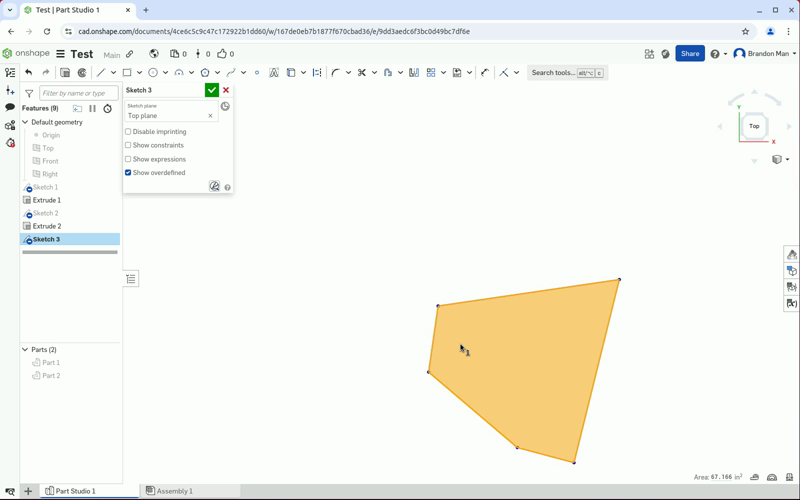
scroll(-6)
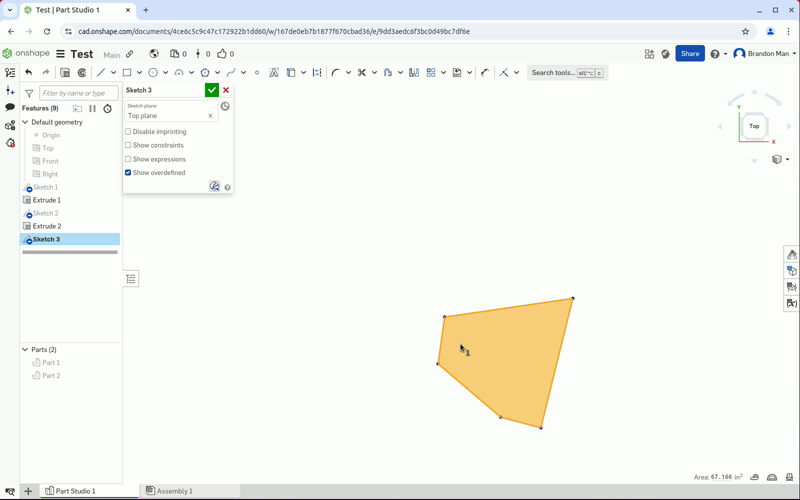
scroll(-6)
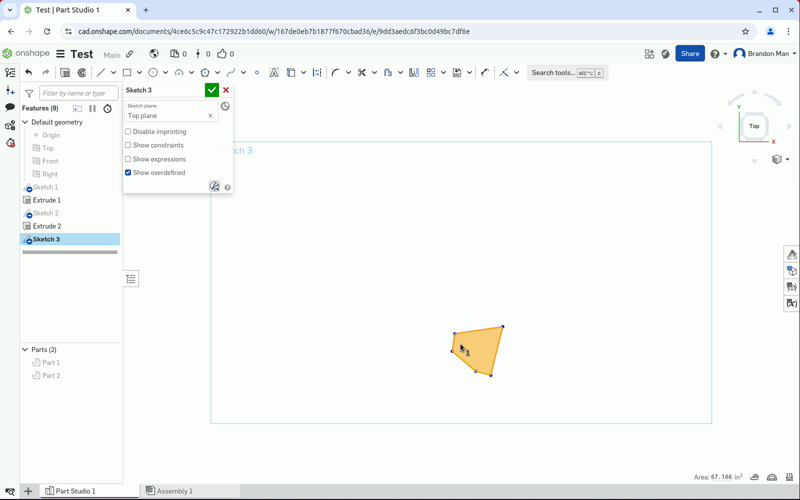
mouse_move(73, 352)
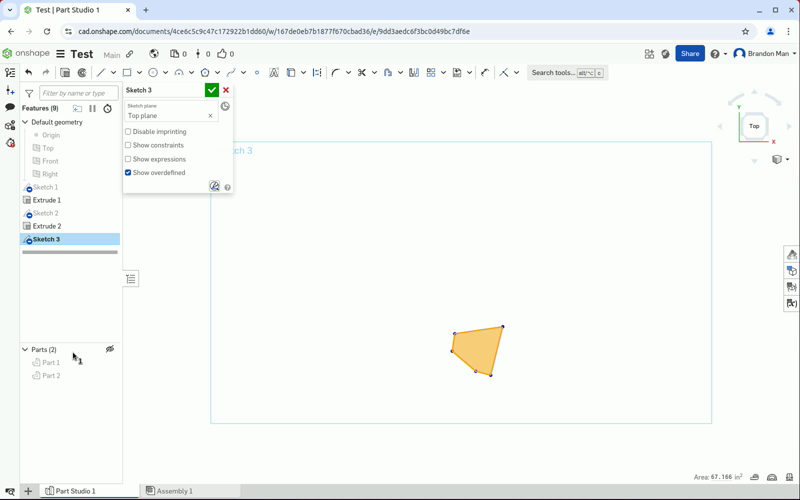
key(shift+y)
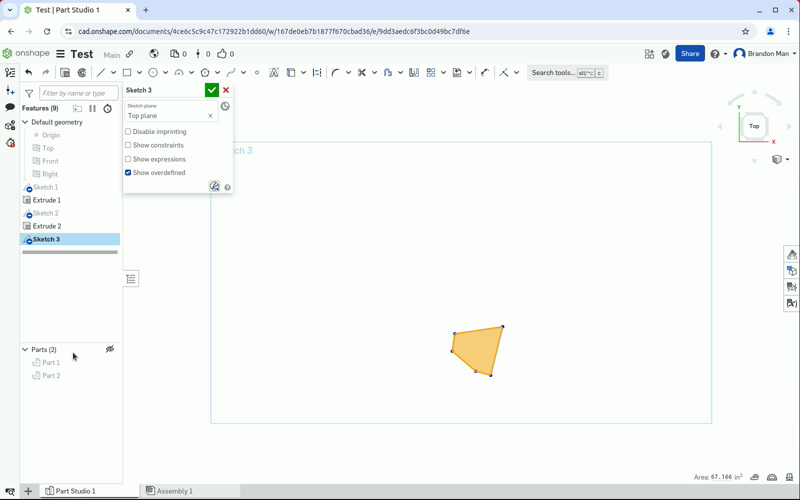
key(shift+e)
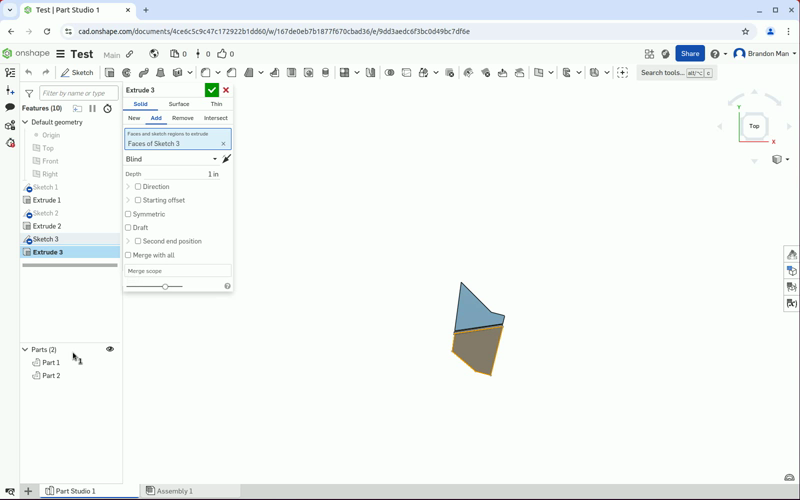
mouse_move(143, 106)
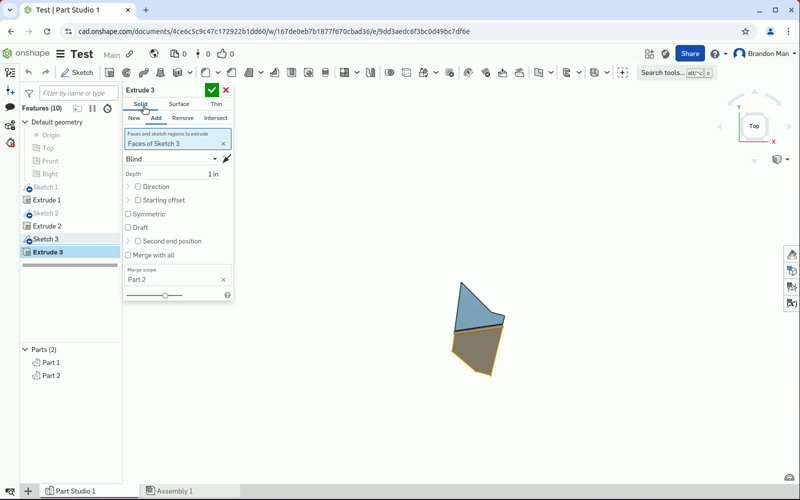
click(143, 106)
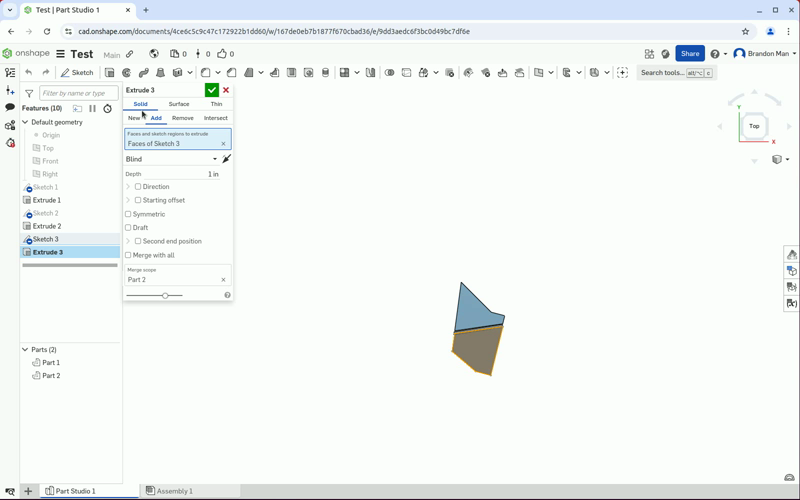
mouse_move(137, 120)
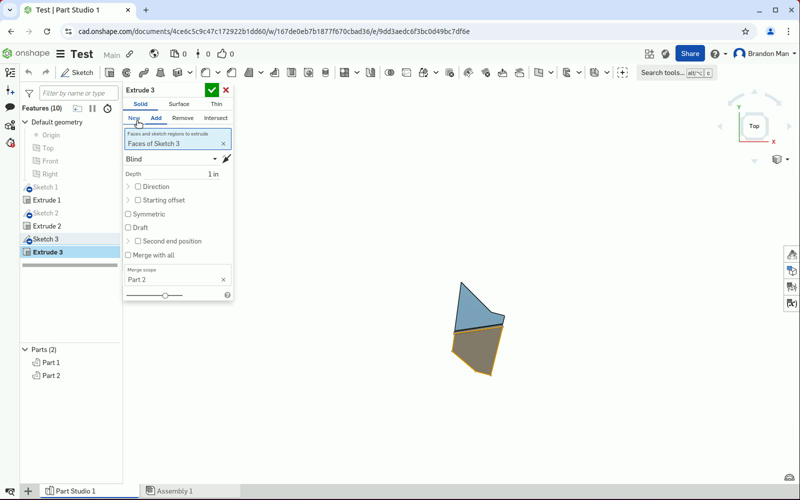
click(137, 120)
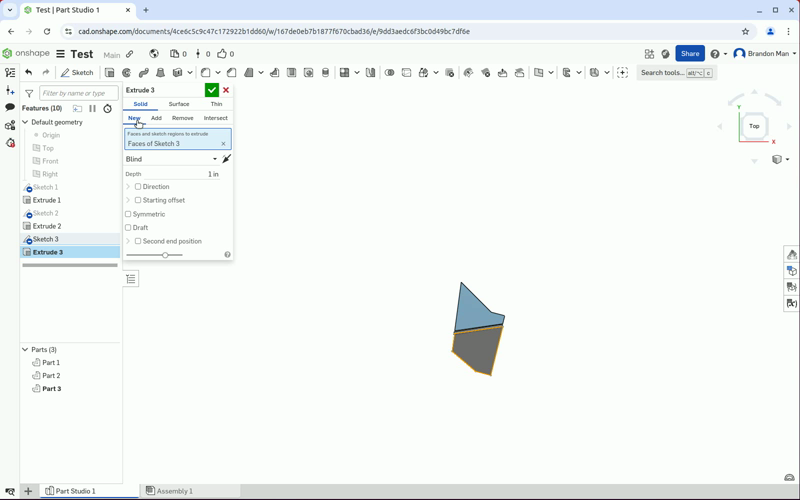
key(tab, 4)
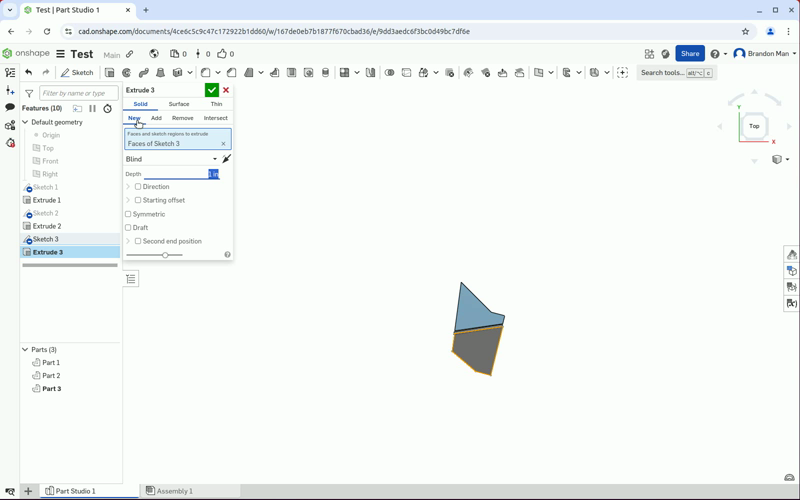
text(-0.241)
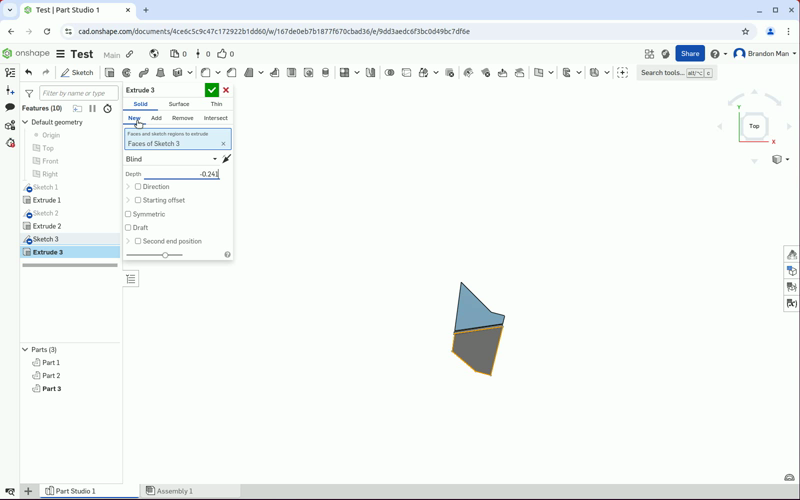
key(enter)
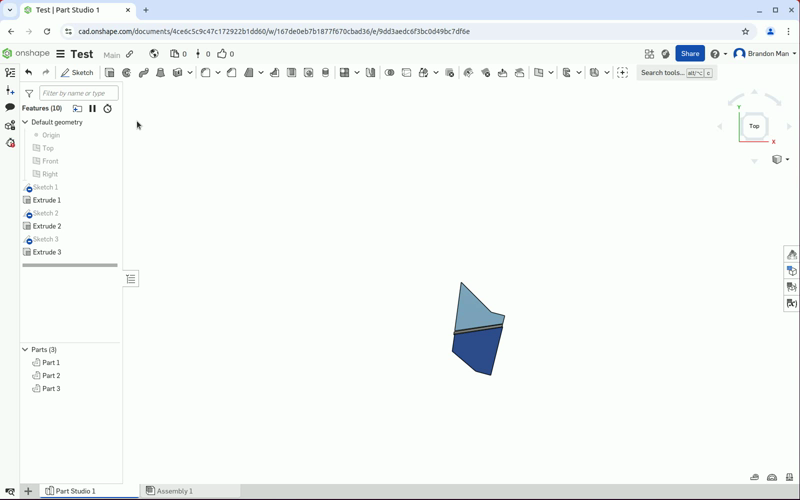
key(shift+h)
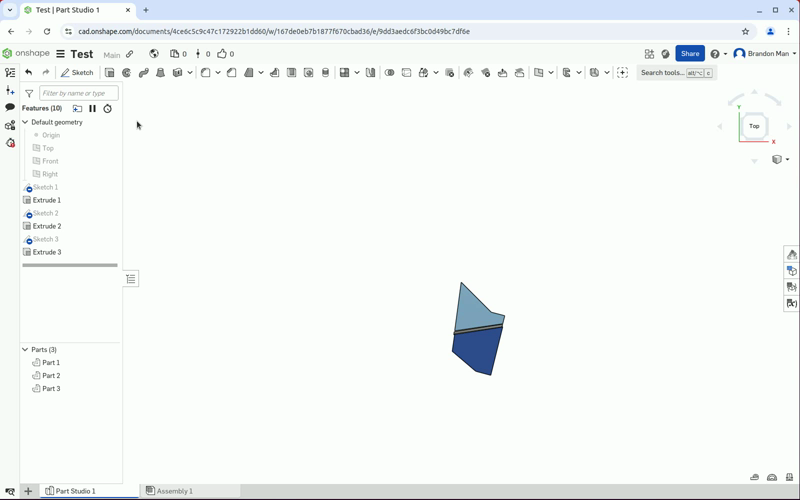
key(shift+h)
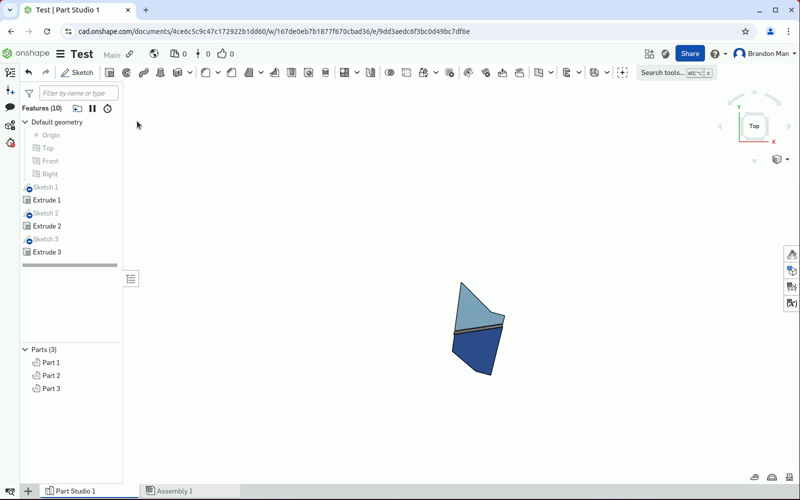
mouse_move(73, 189)
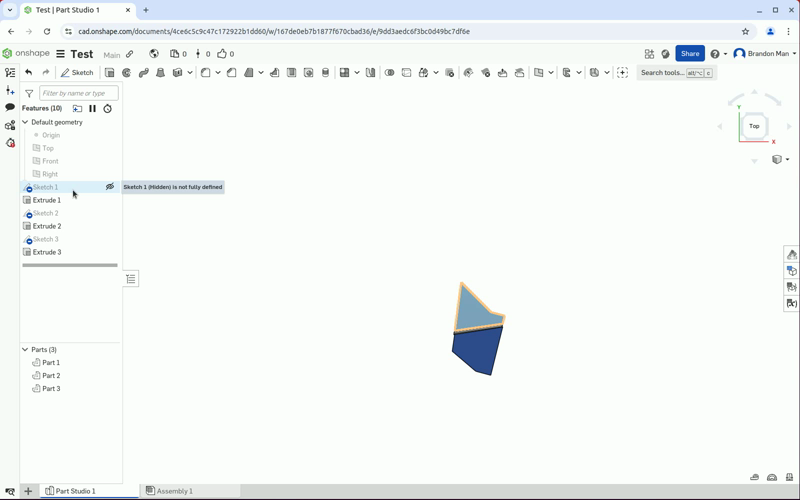
click(73, 189)
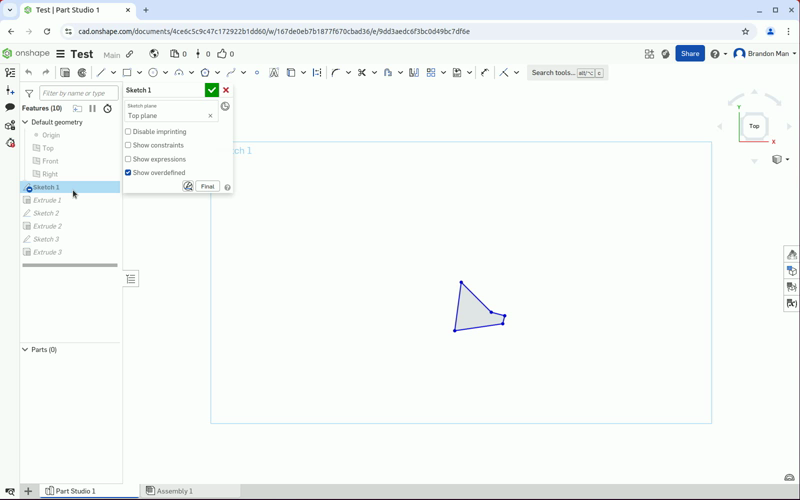
mouse_move(229, 92)
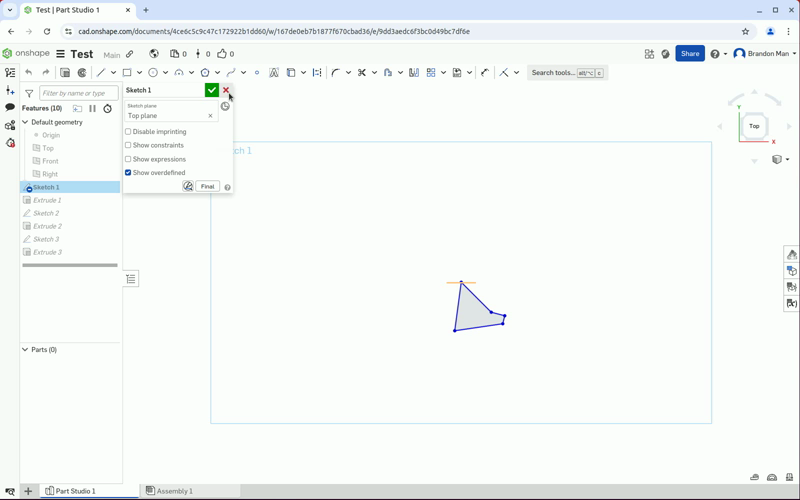
click(229, 92)
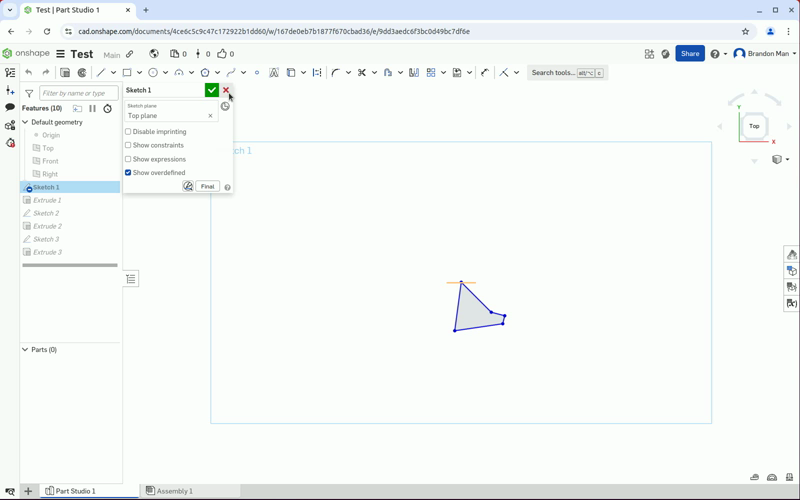
key(shift+s)
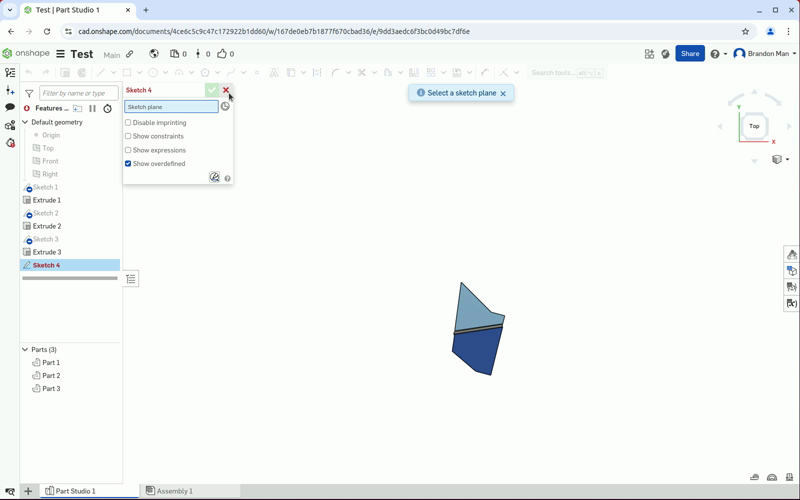
mouse_move(73, 150)
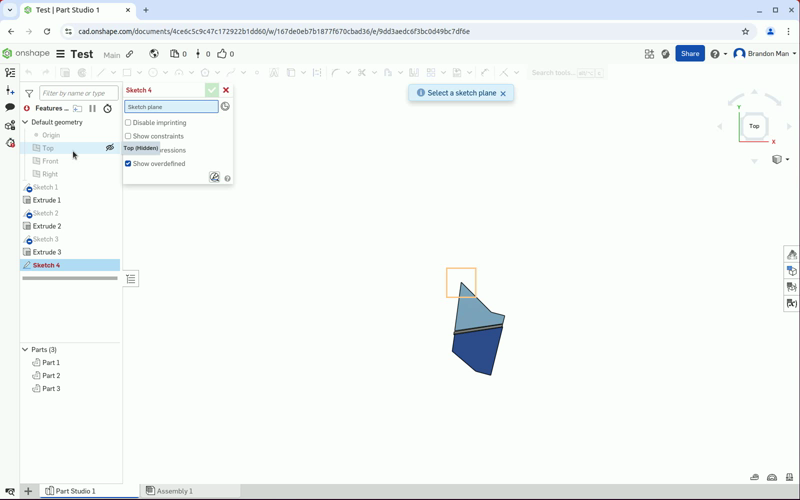
click(73, 150)
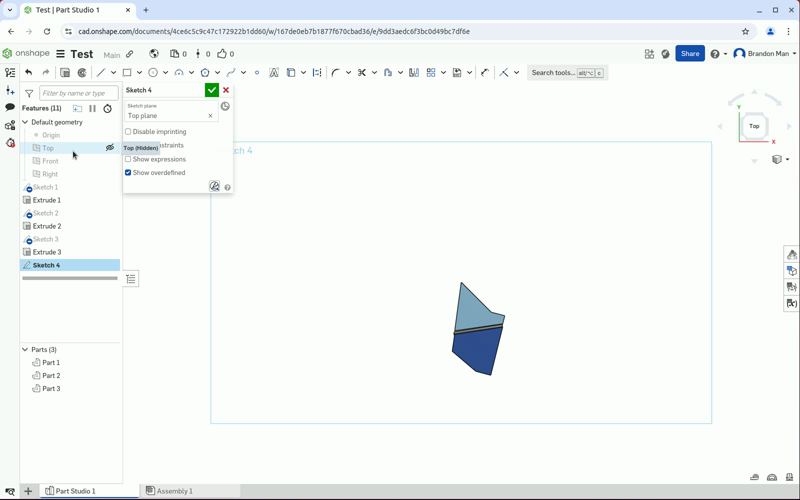
mouse_move(73, 352)
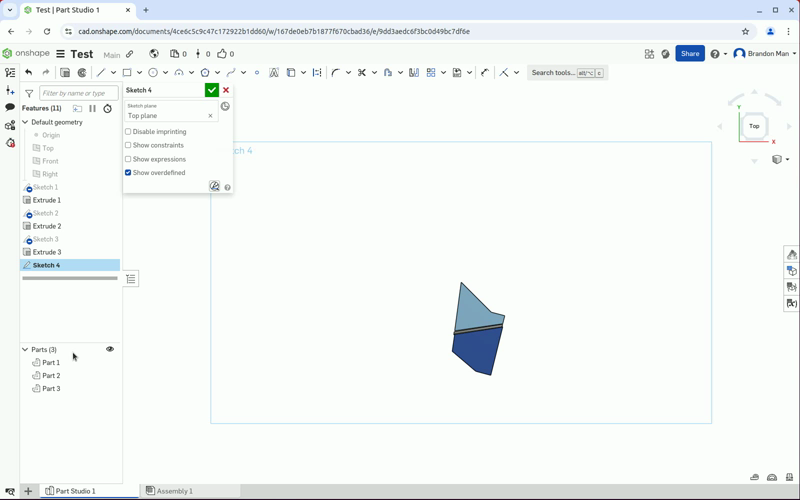
key(y)
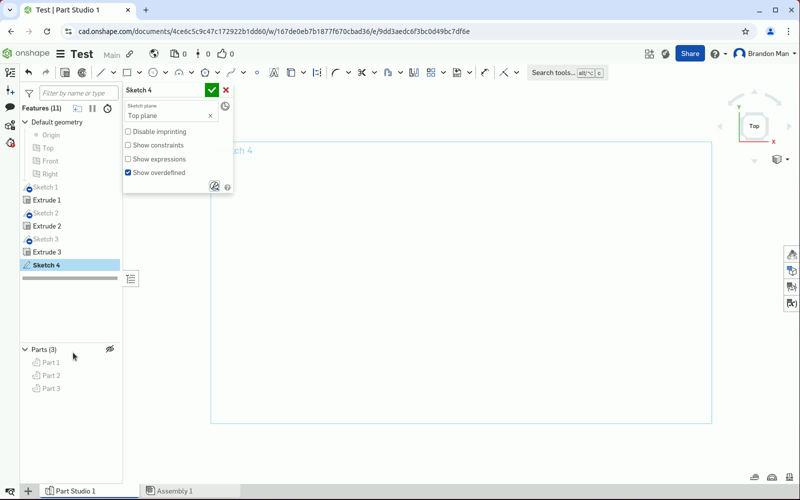
key(l)
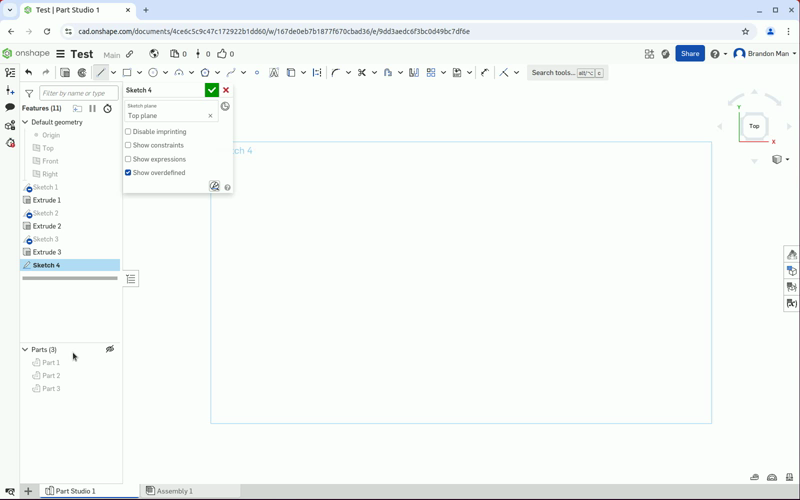
key_down(shift)
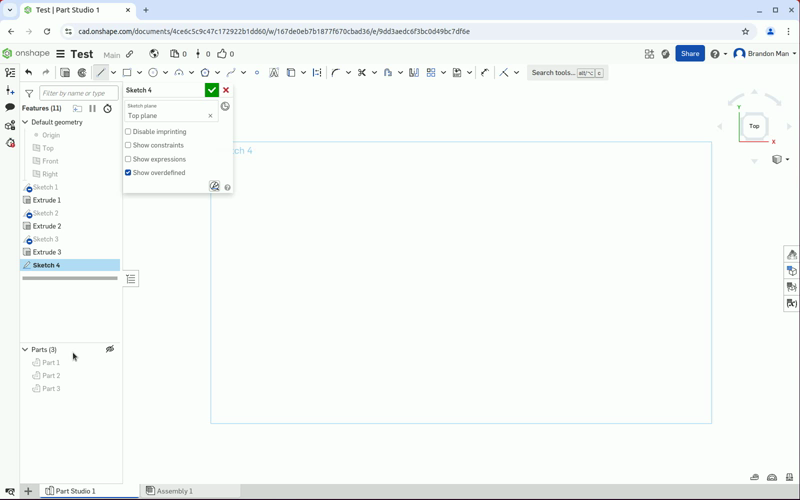
mouse_move(450, 365)
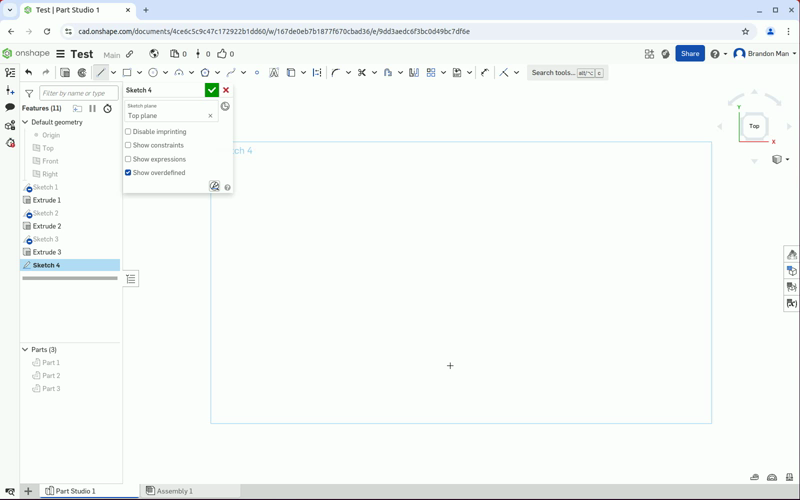
click(450, 365)
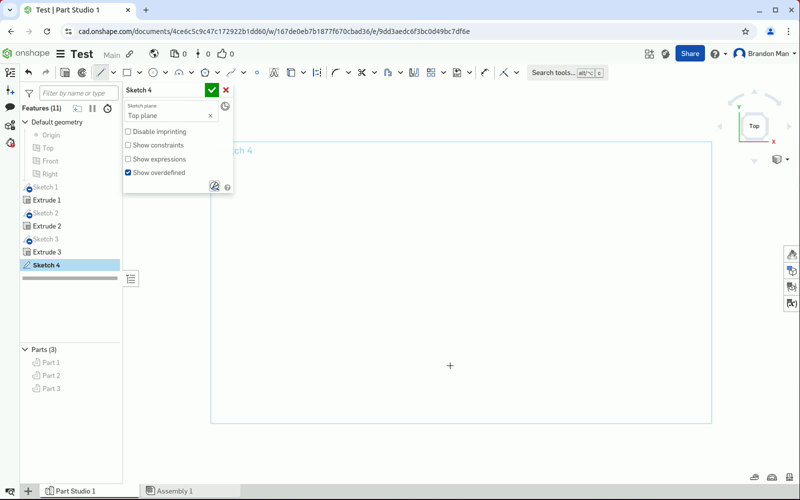
key_up(shift)
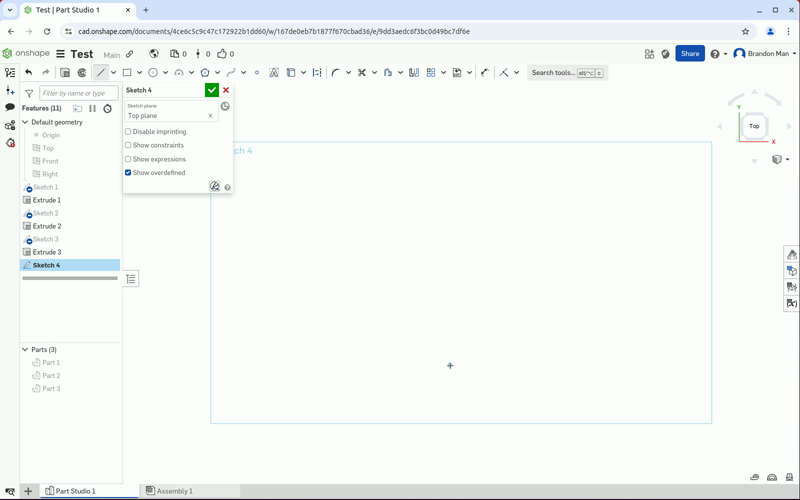
key_down(shift)
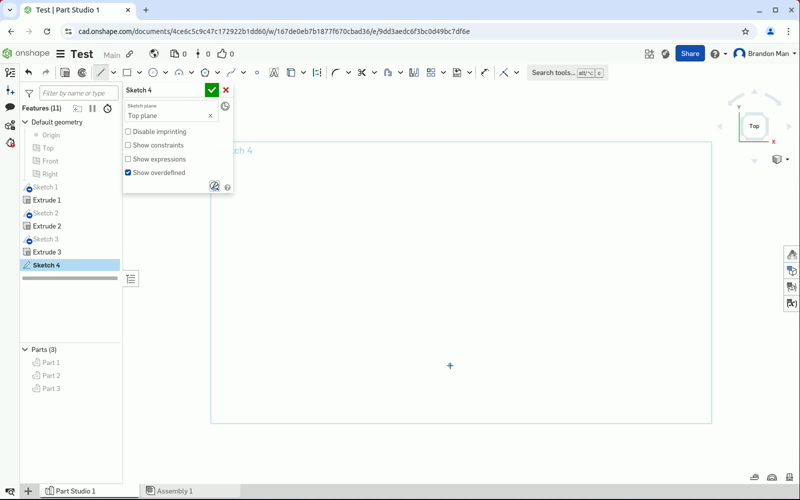
mouse_move(480, 365)
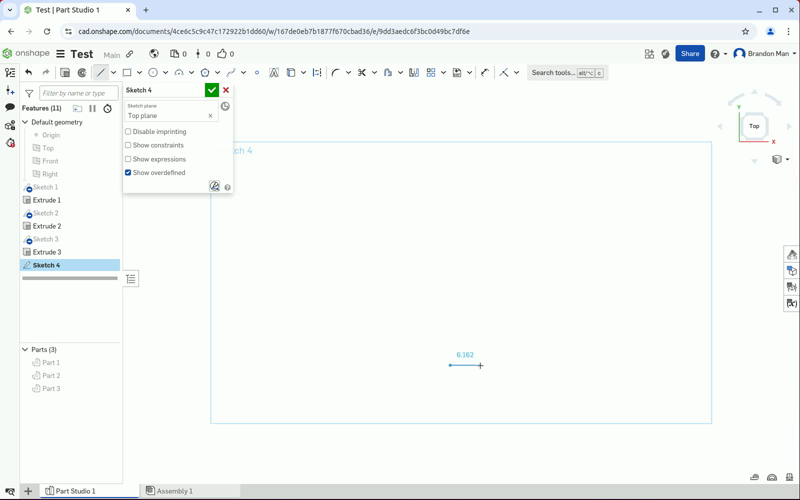
mouse_move(475, 371)
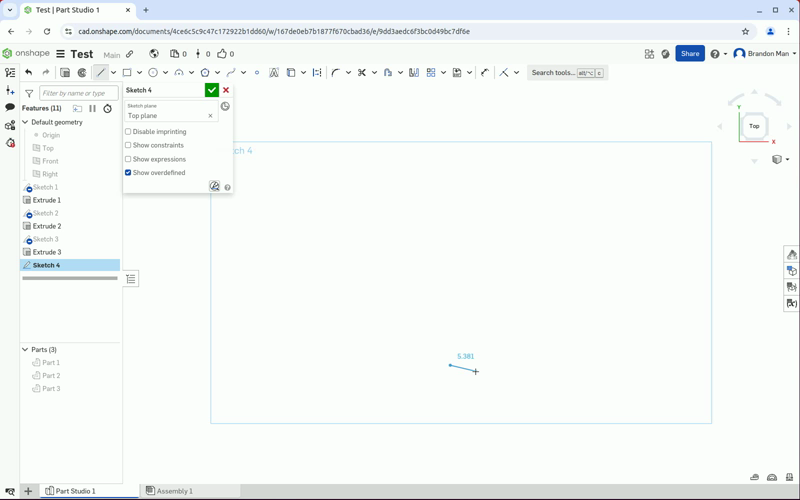
click(475, 371)
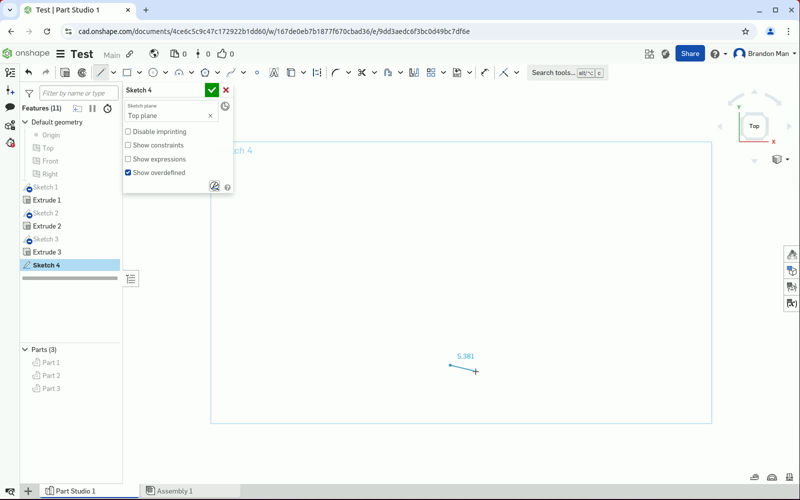
key_up(shift)
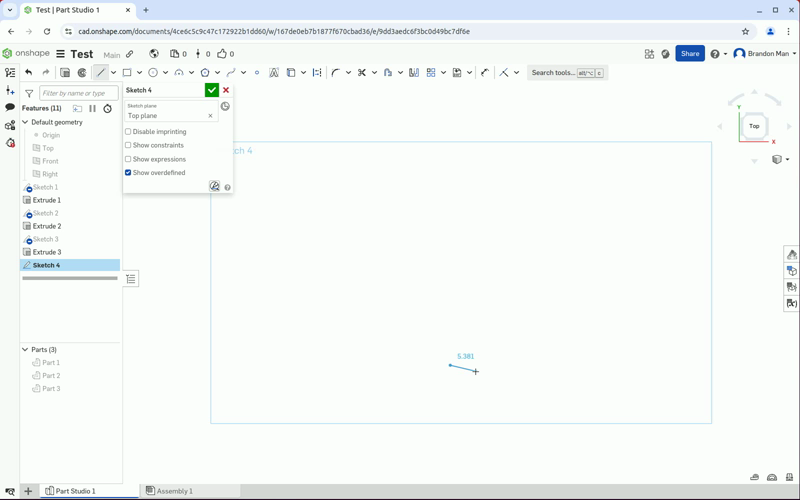
key_down(shift)
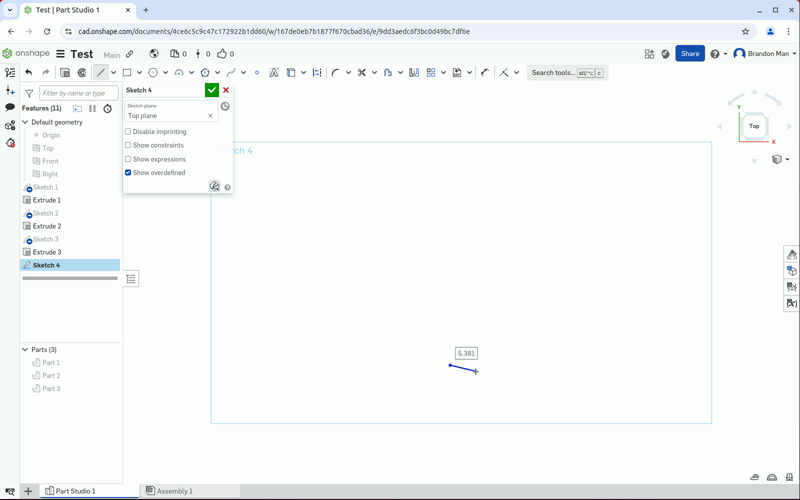
mouse_move(505, 371)
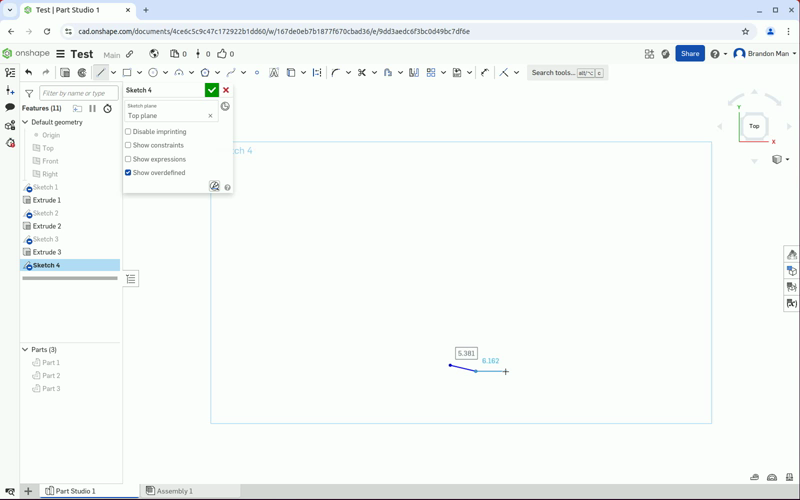
mouse_move(452, 349)
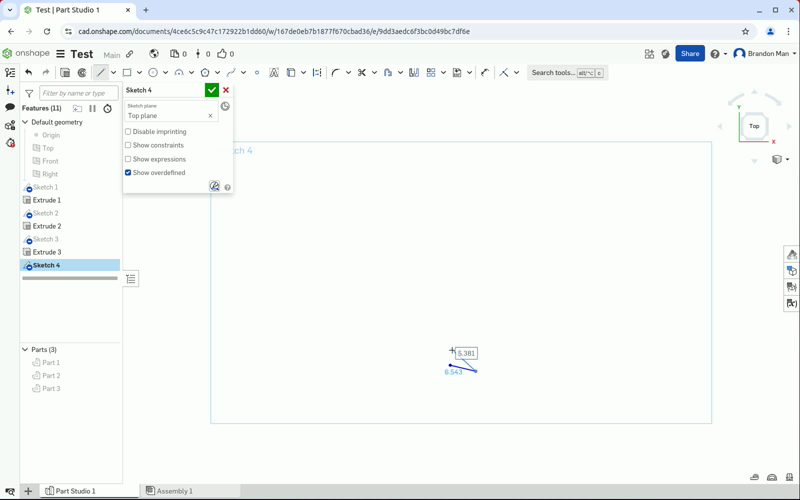
click(452, 349)
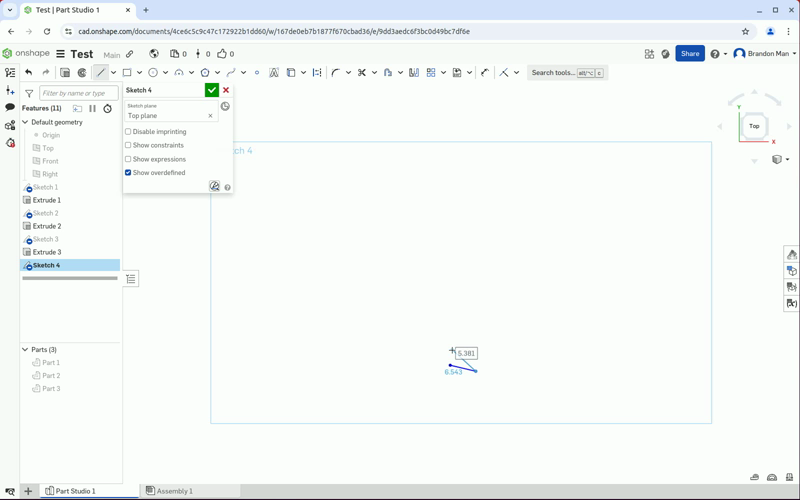
key_up(shift)
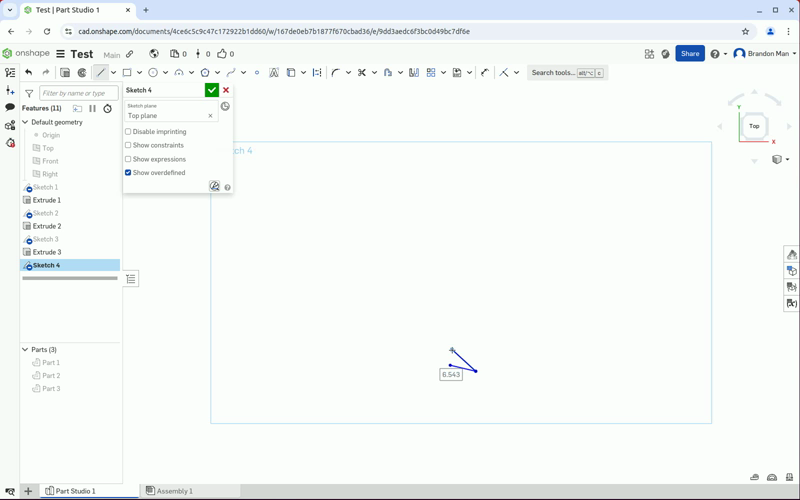
mouse_move(482, 349)
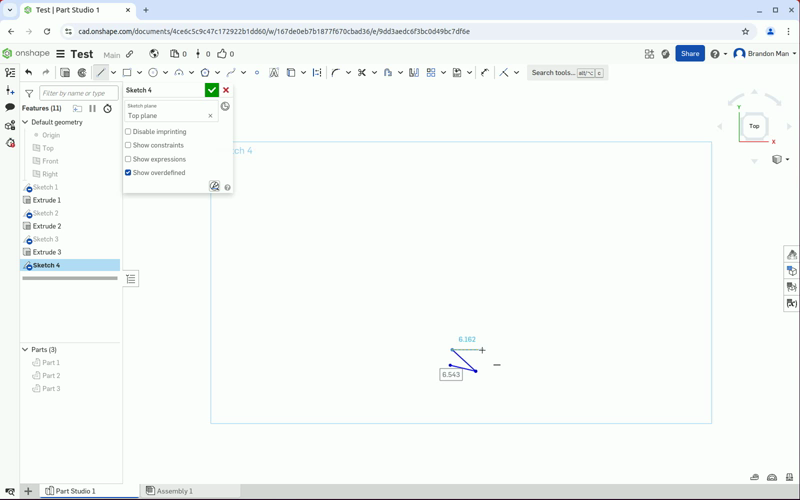
key_down(shift)
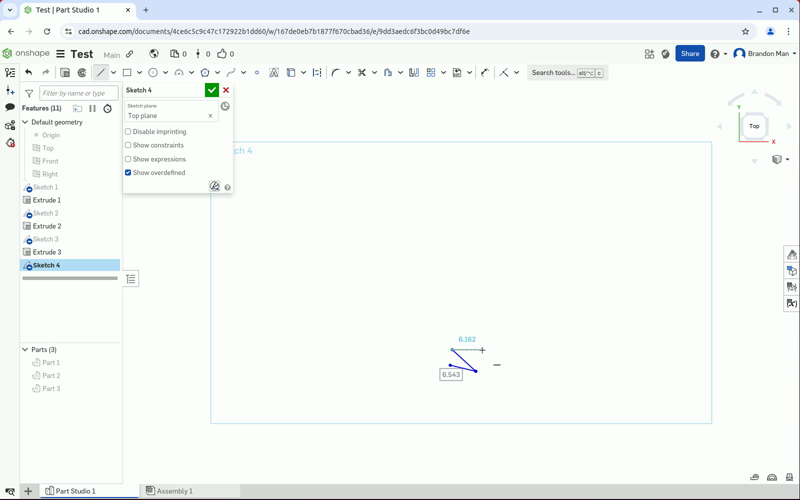
mouse_move(450, 365)
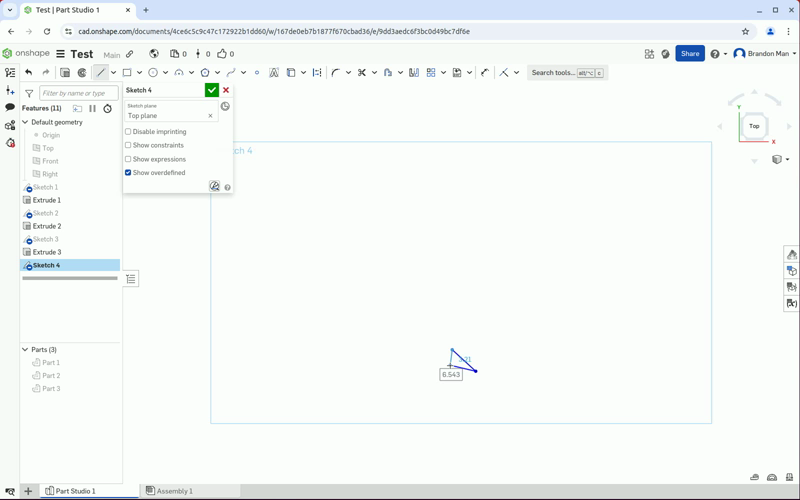
key_up(shift)
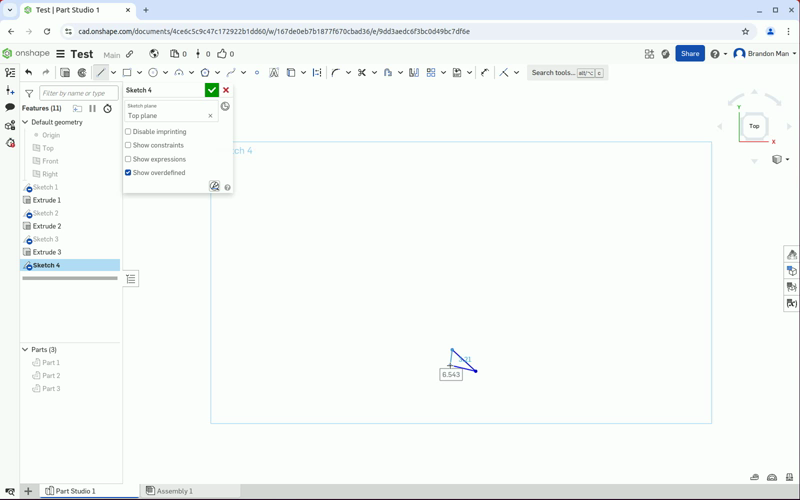
click(450, 365)
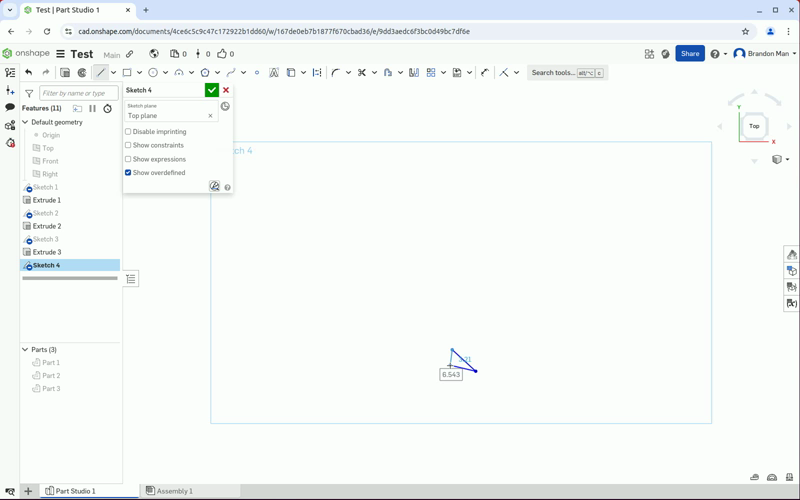
key(esc)
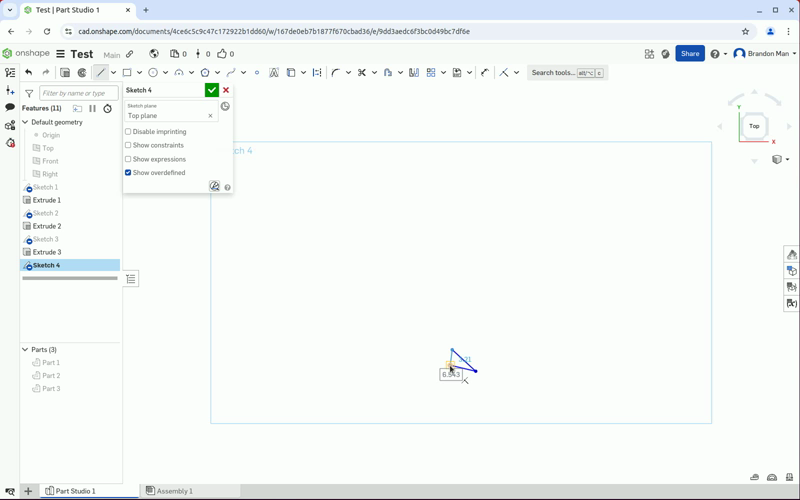
mouse_move(462, 362)
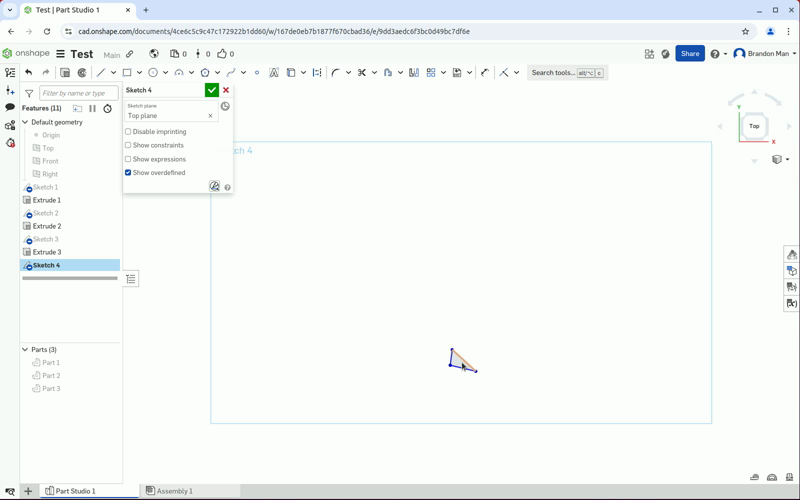
scroll(6)
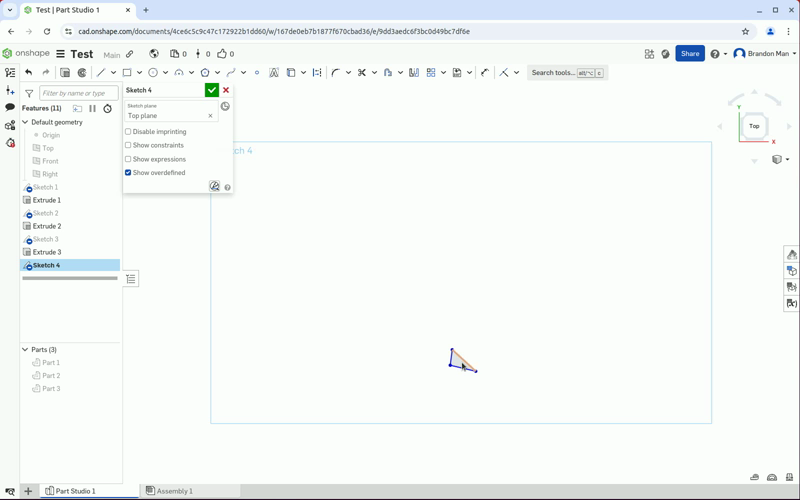
scroll(6)
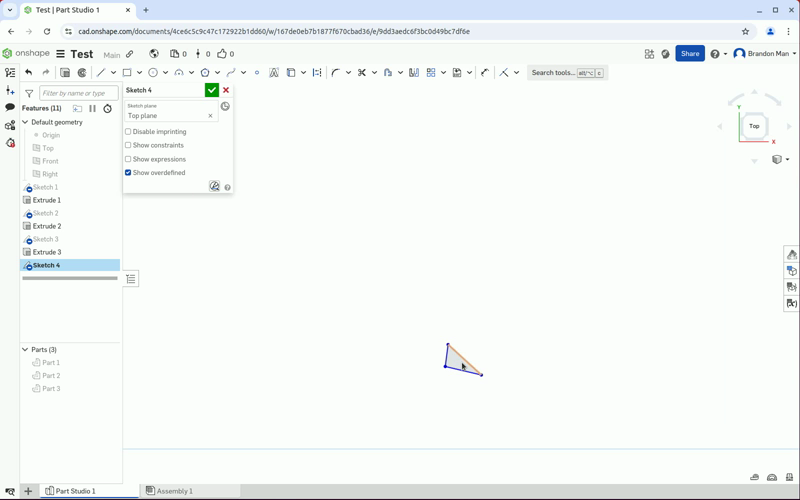
scroll(6)
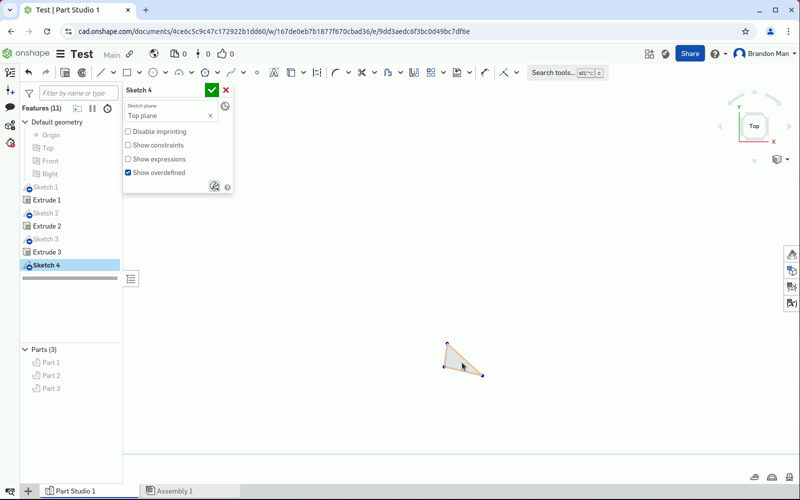
scroll(6)
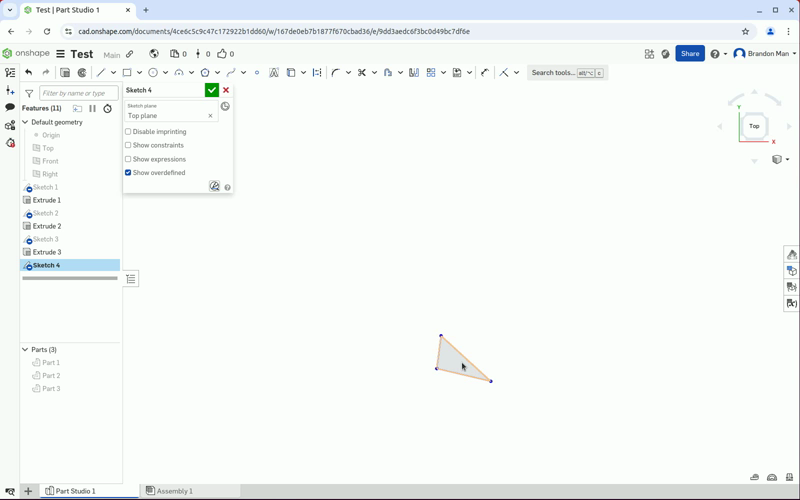
scroll(6)
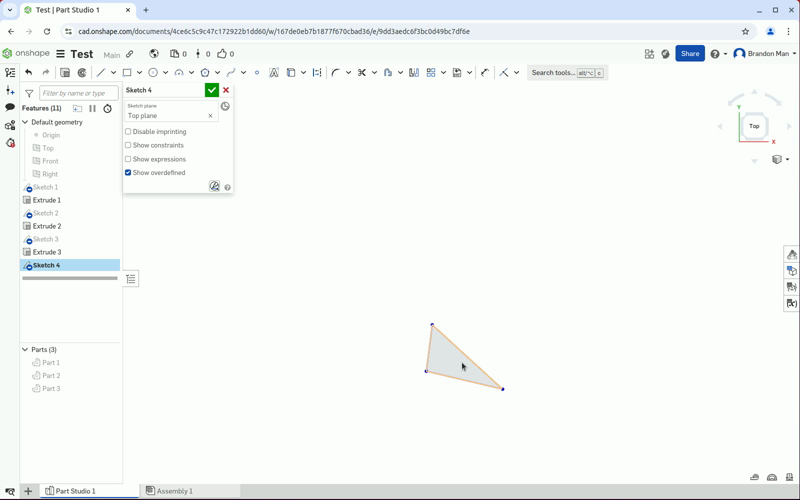
scroll(6)
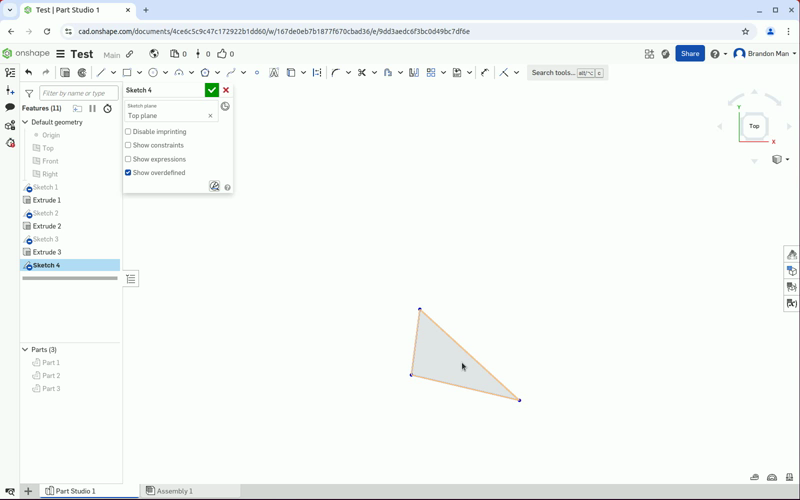
scroll(6)
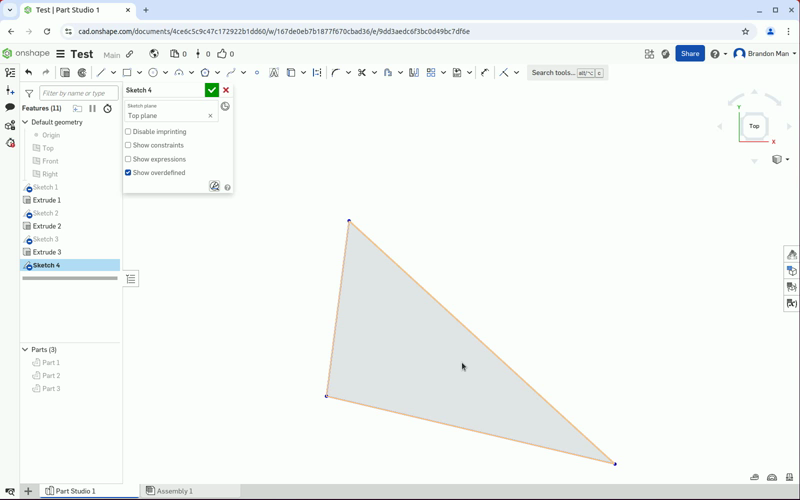
click(462, 362)
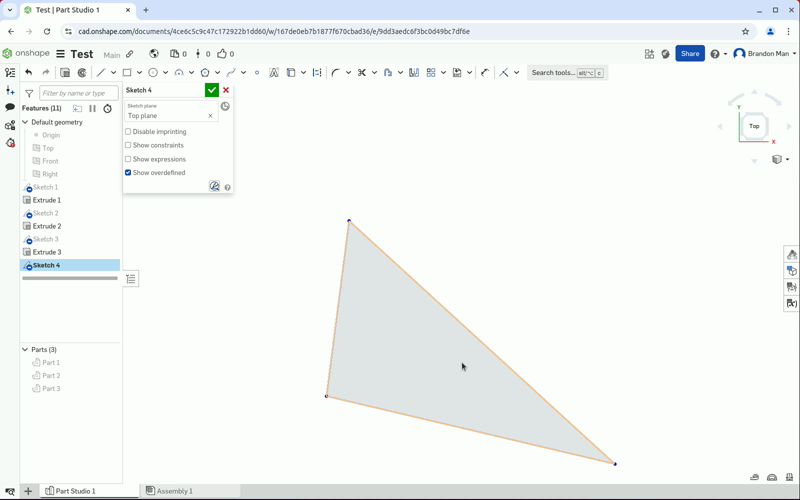
scroll(-6)
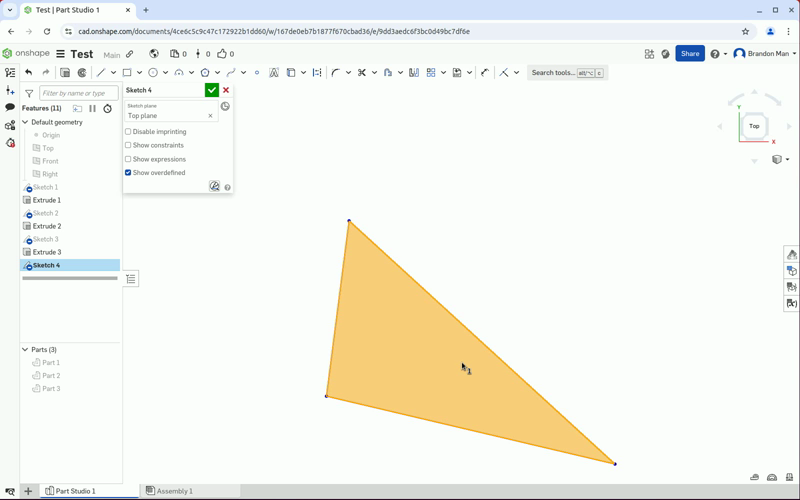
scroll(-6)
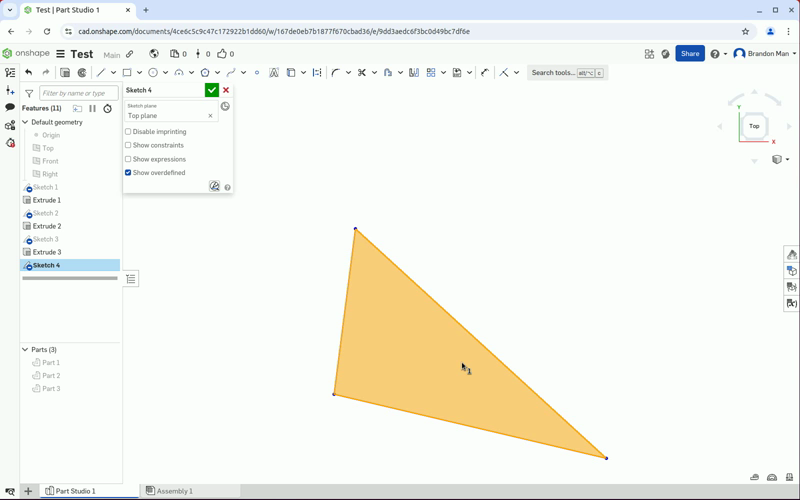
scroll(-6)
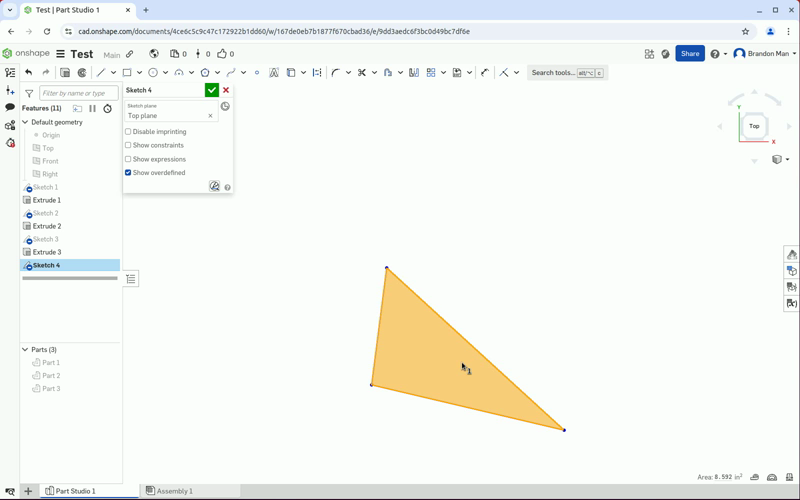
scroll(-6)
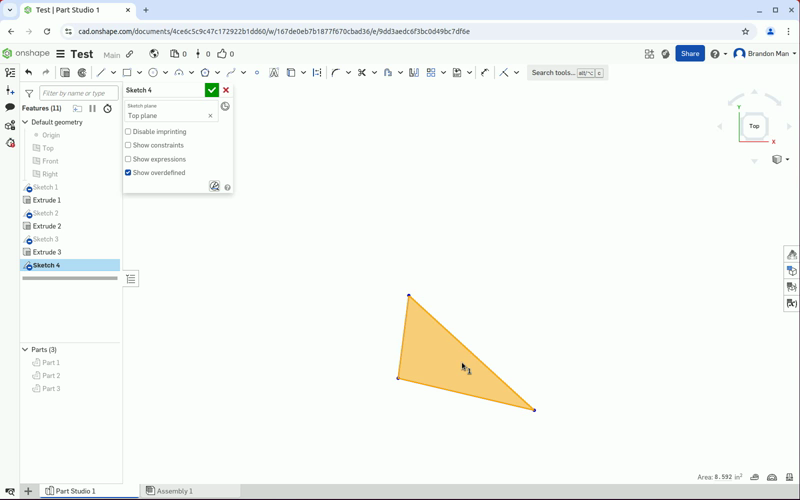
scroll(-6)
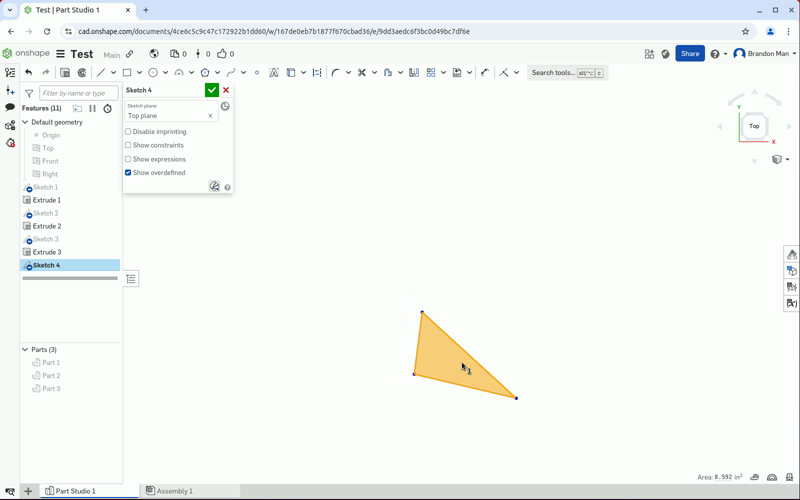
scroll(-6)
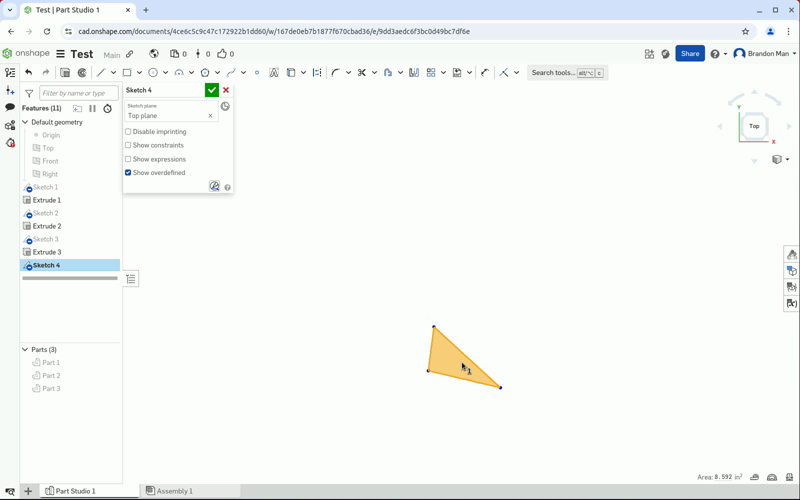
scroll(-6)
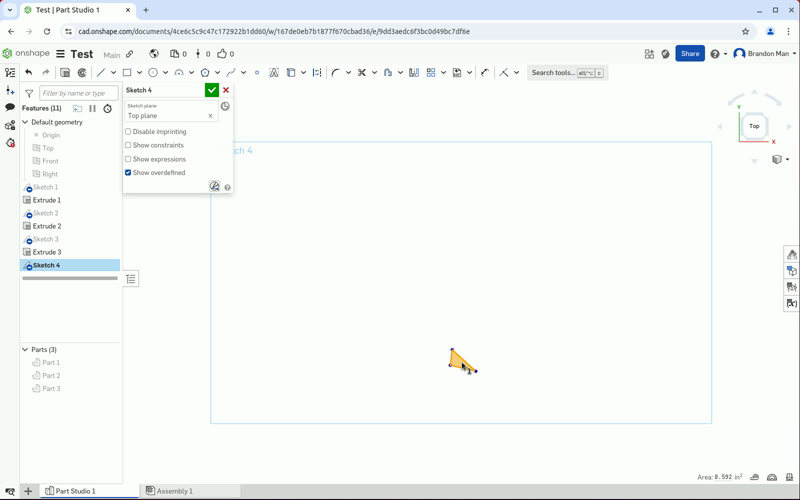
mouse_move(73, 352)
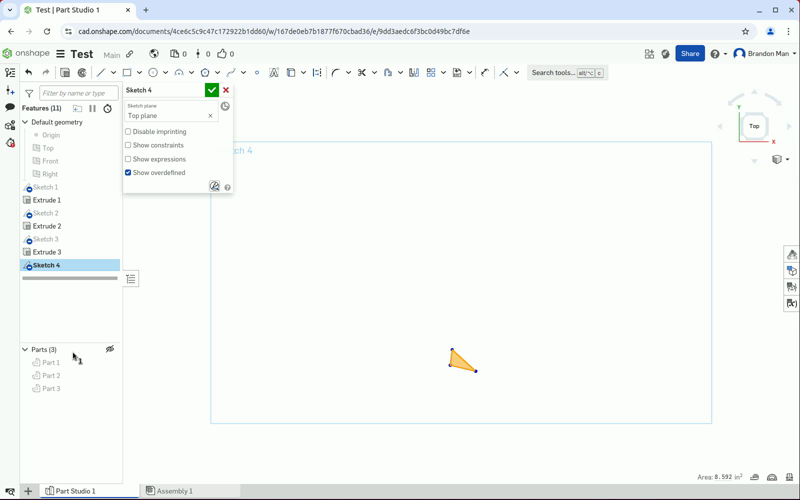
key(shift+y)
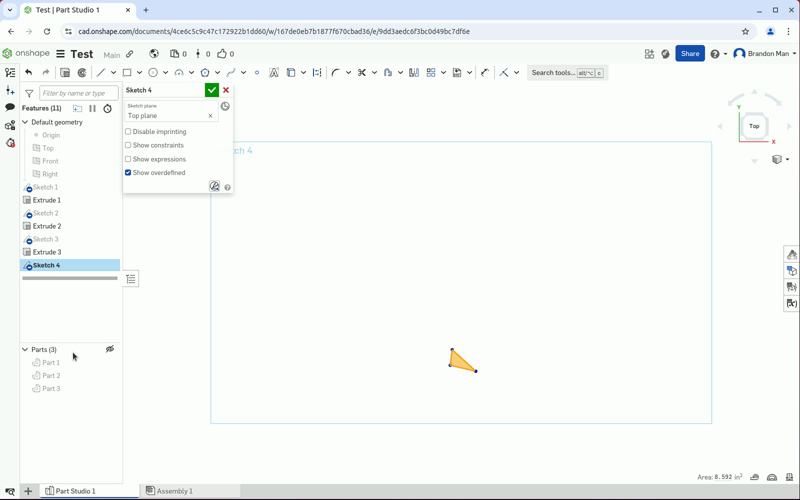
key(shift+e)
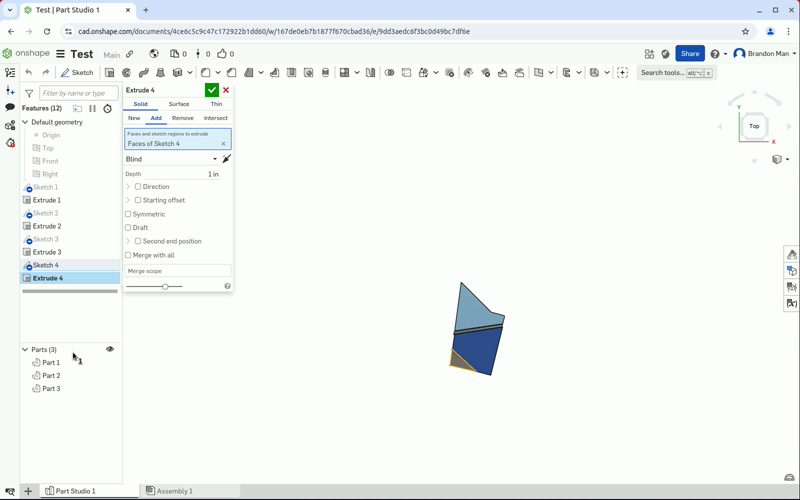
mouse_move(143, 106)
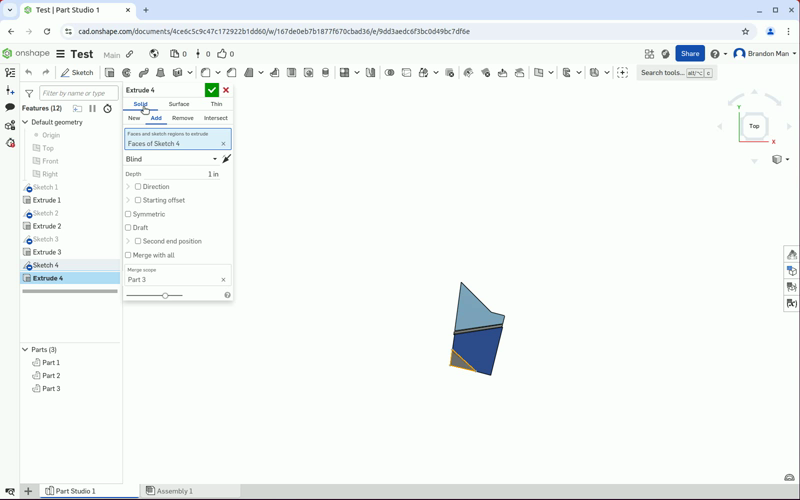
click(143, 106)
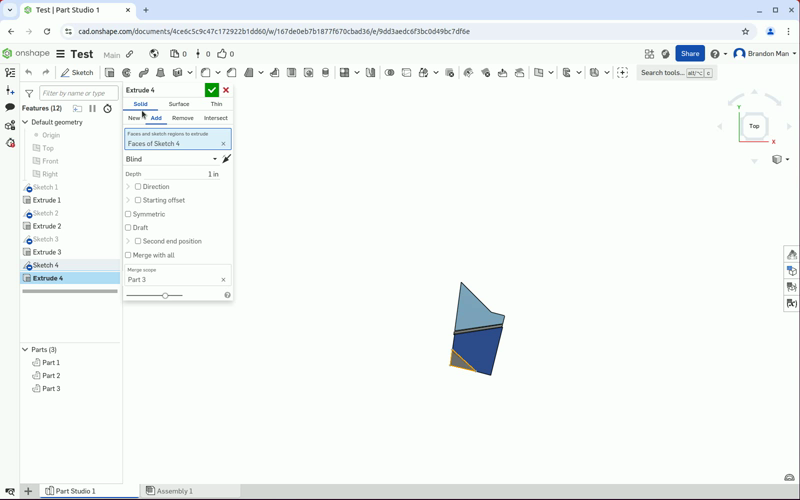
mouse_move(137, 120)
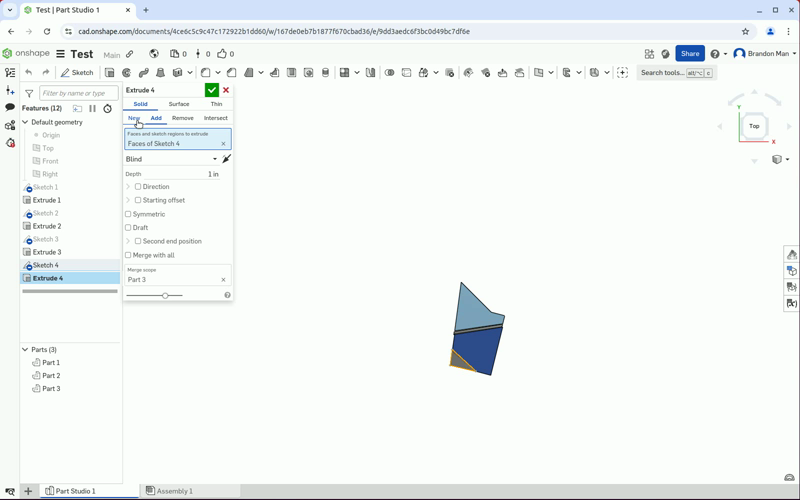
click(137, 120)
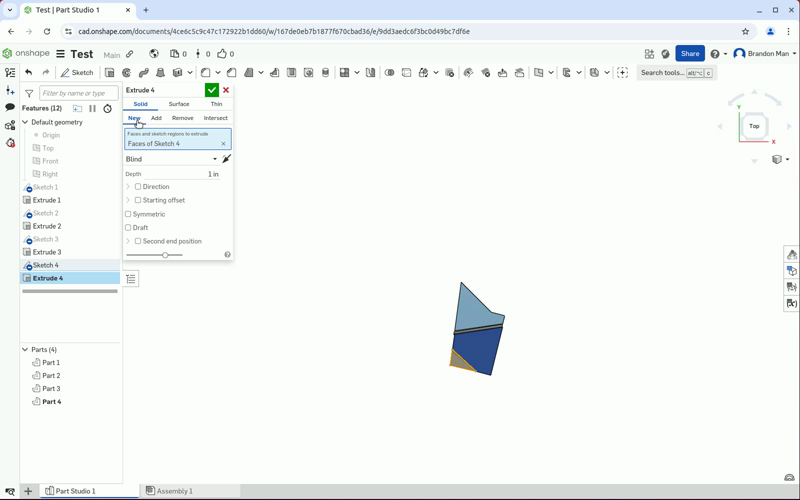
key(tab, 4)
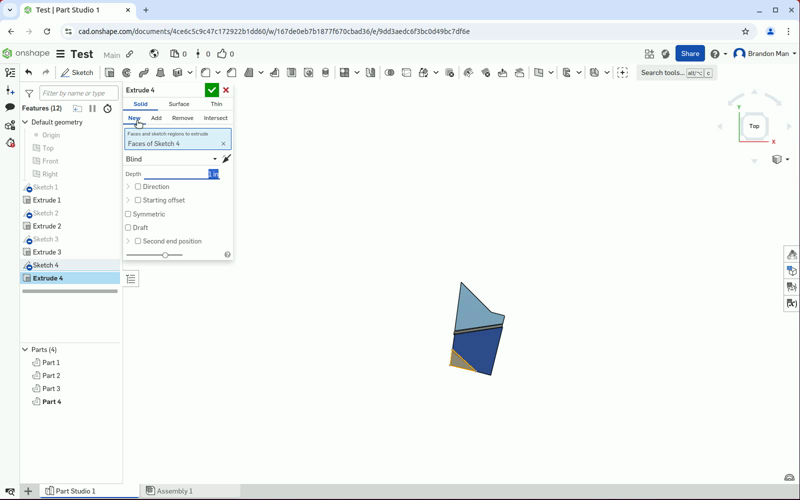
text(-0.241)
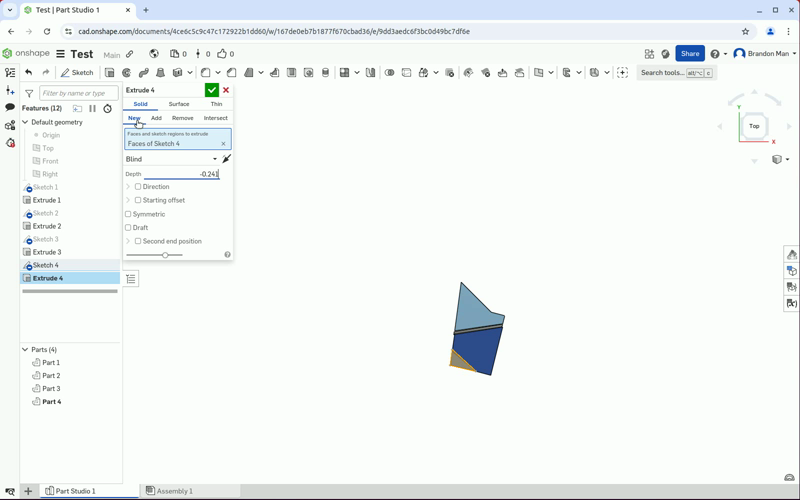
key(enter)
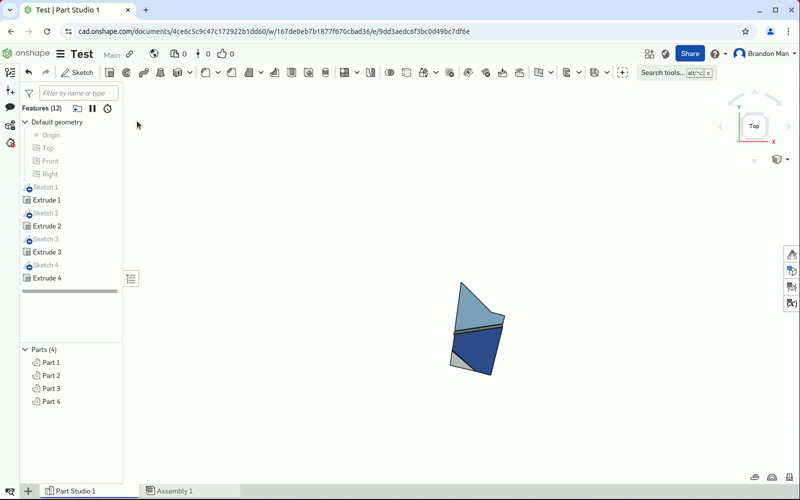
key(shift+h)
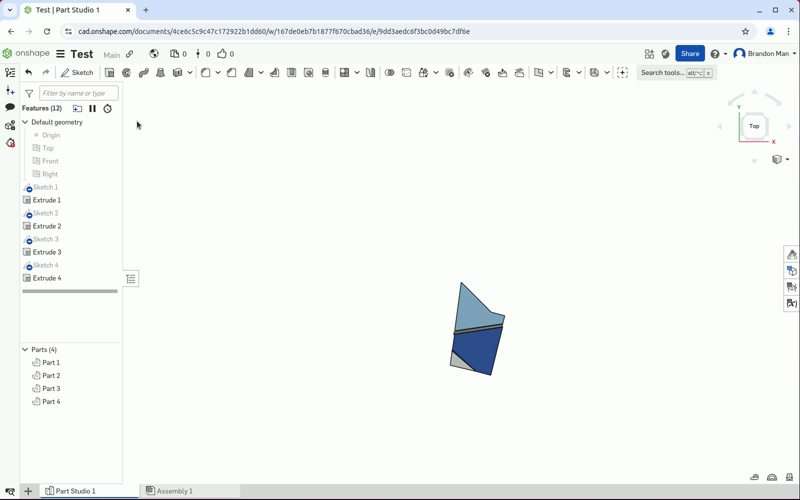
key(shift+h)
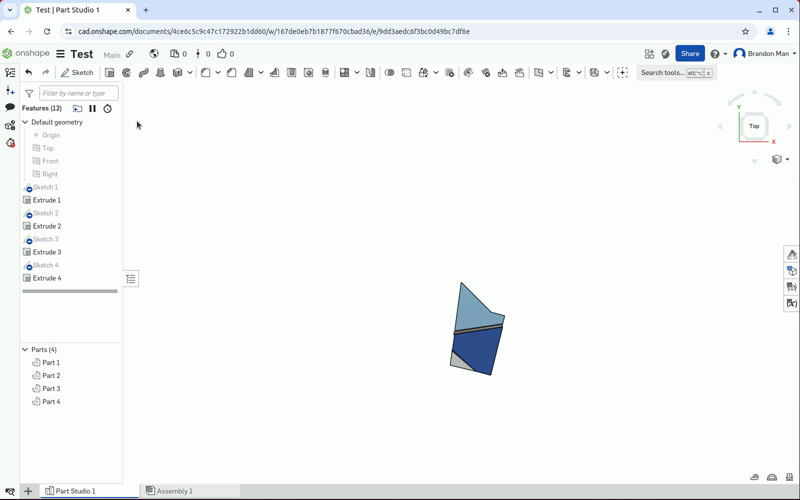
mouse_move(73, 189)
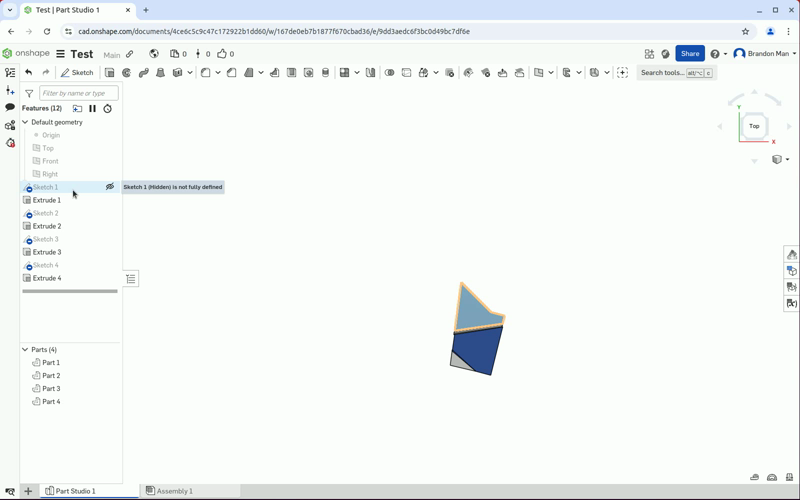
click(73, 189)
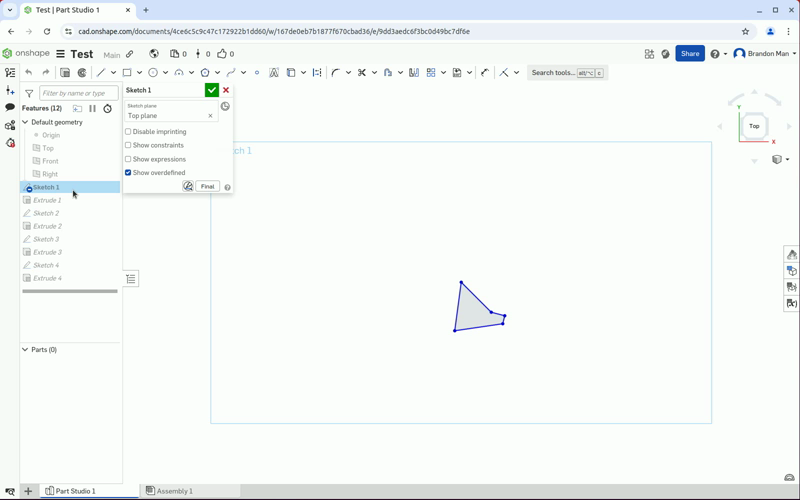
mouse_move(229, 92)
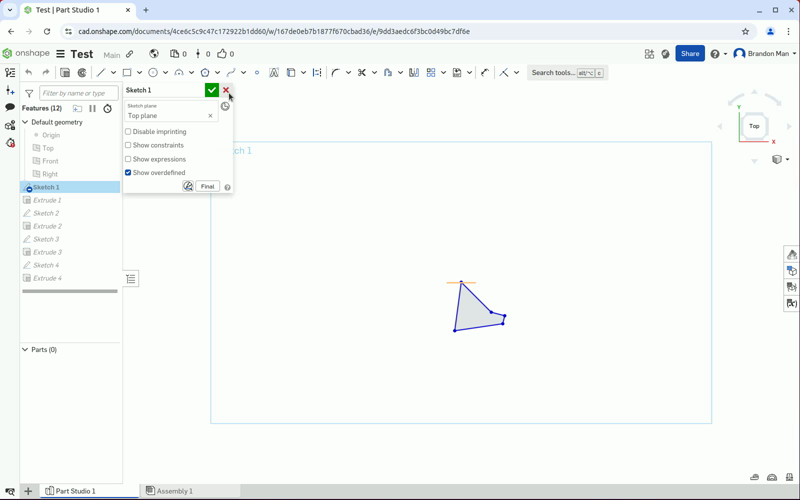
click(229, 92)
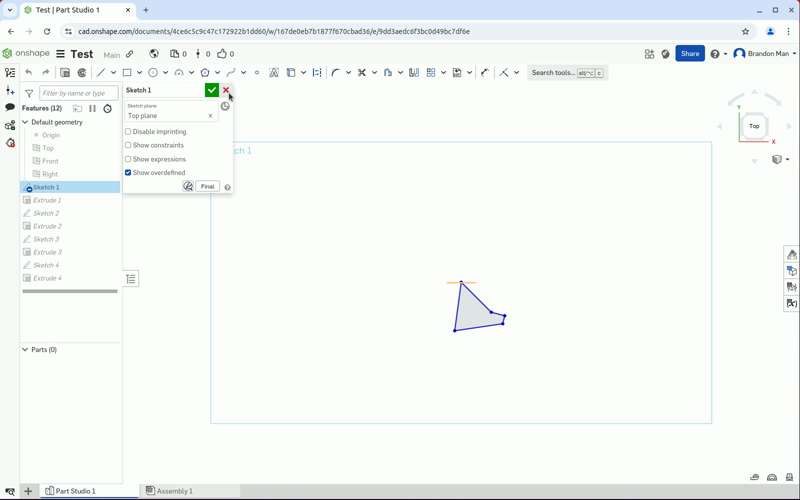
key(shift+s)
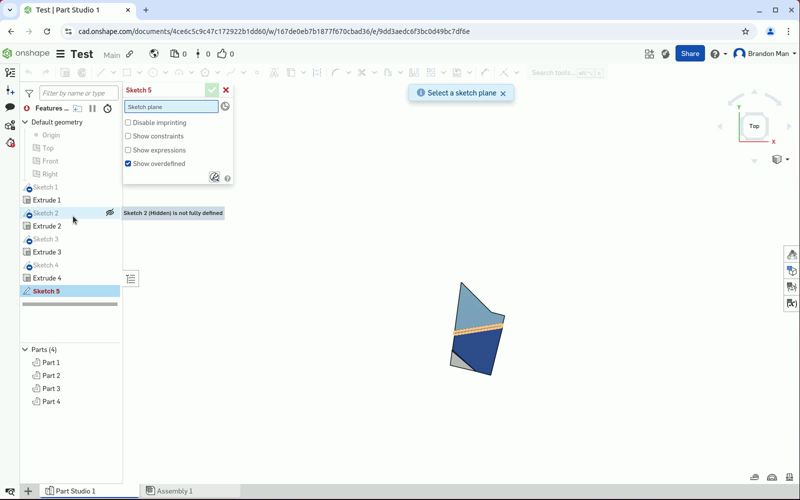
scroll(3)
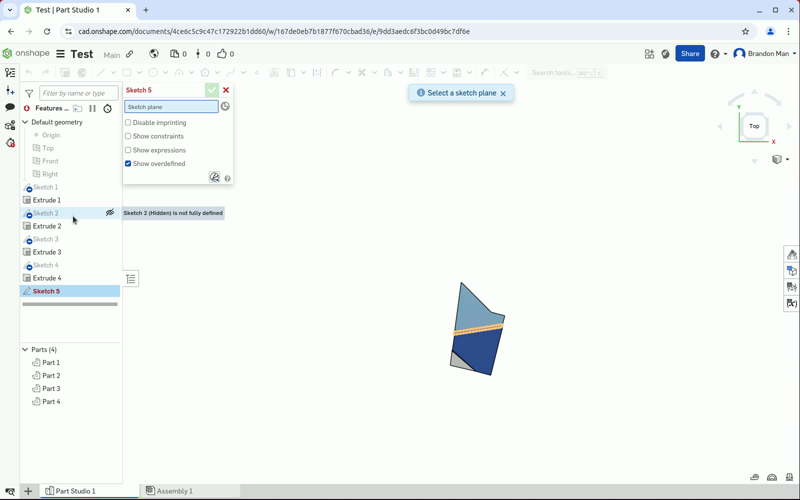
mouse_move(73, 150)
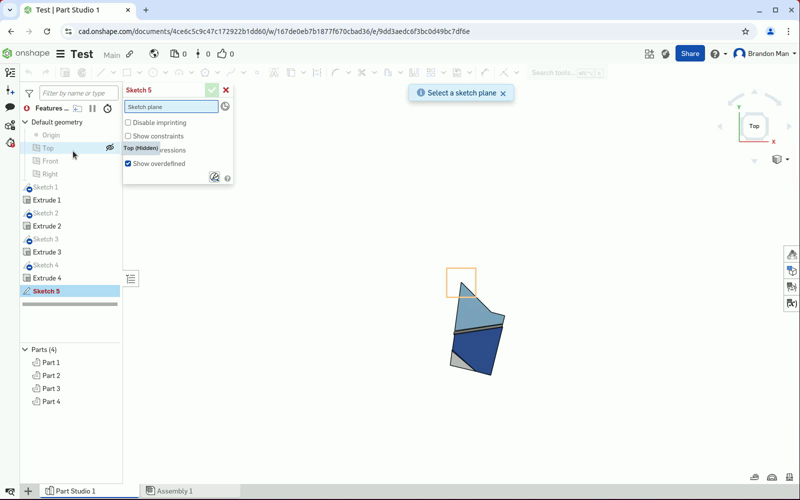
click(73, 150)
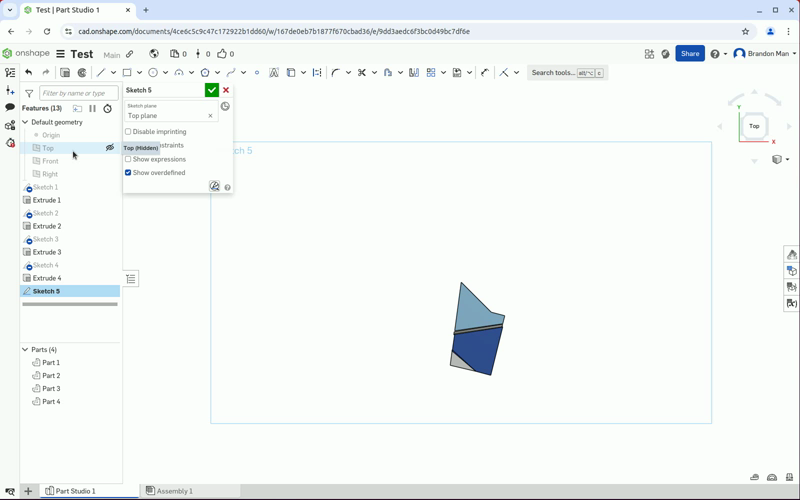
mouse_move(73, 352)
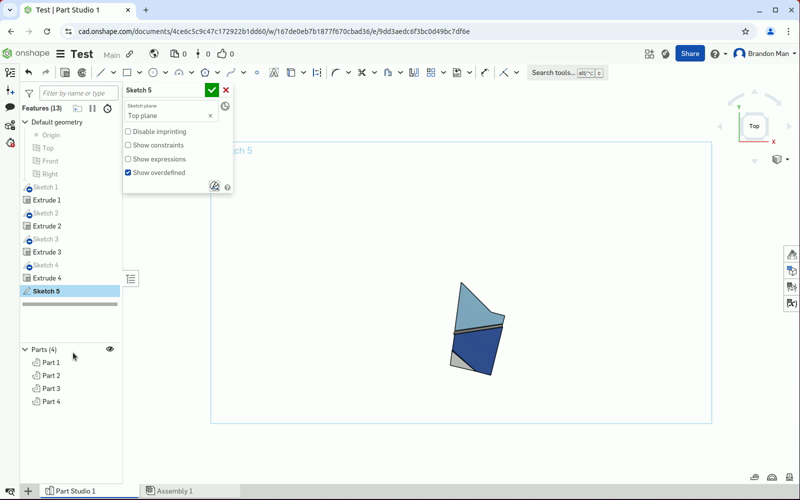
key(y)
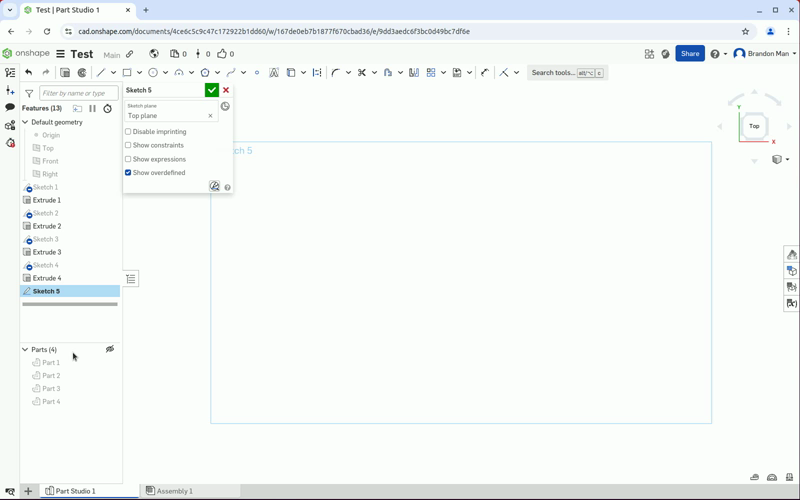
key(l)
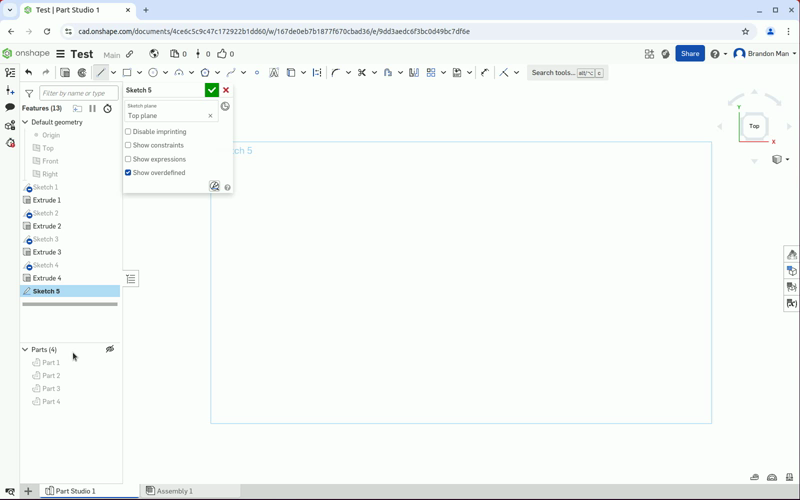
key_down(shift)
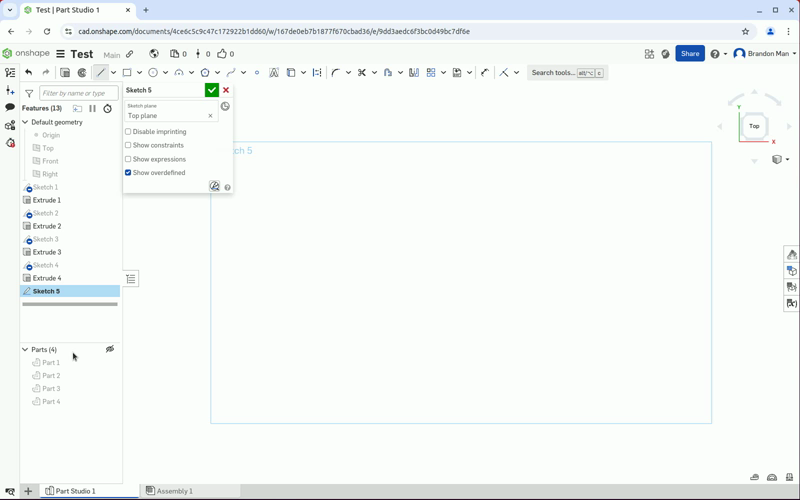
mouse_move(449, 376)
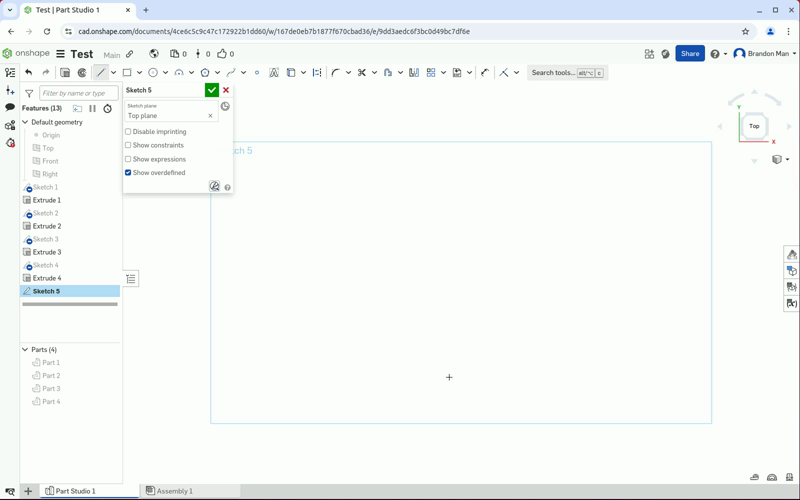
click(449, 376)
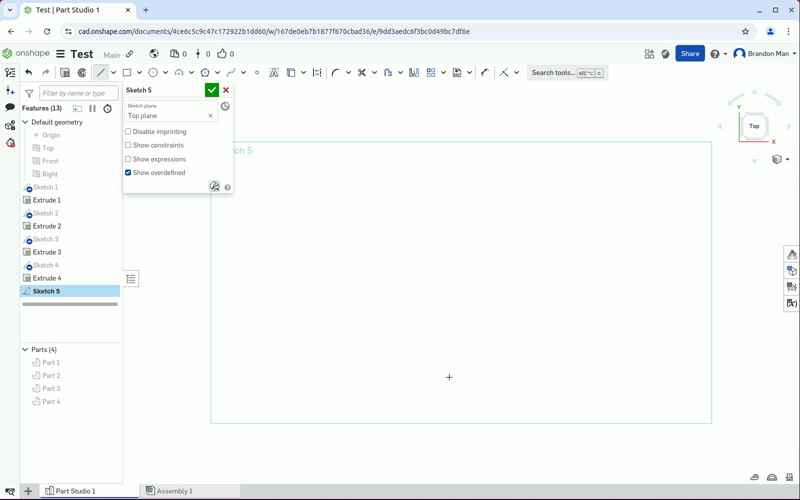
key_up(shift)
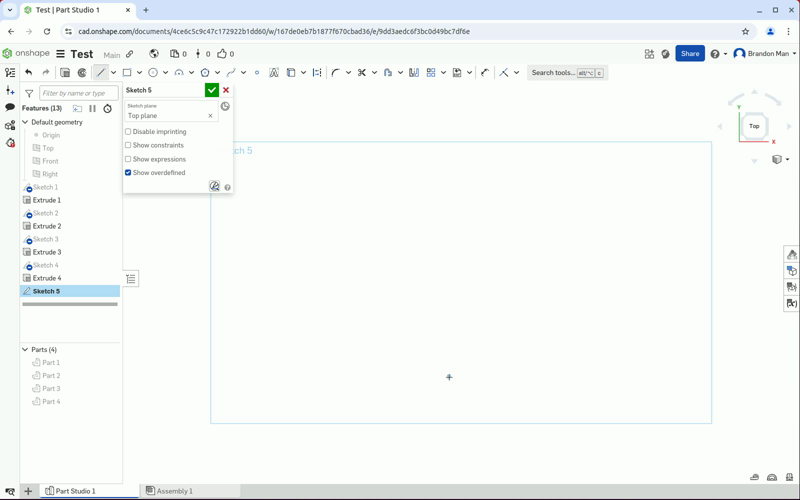
key_down(shift)
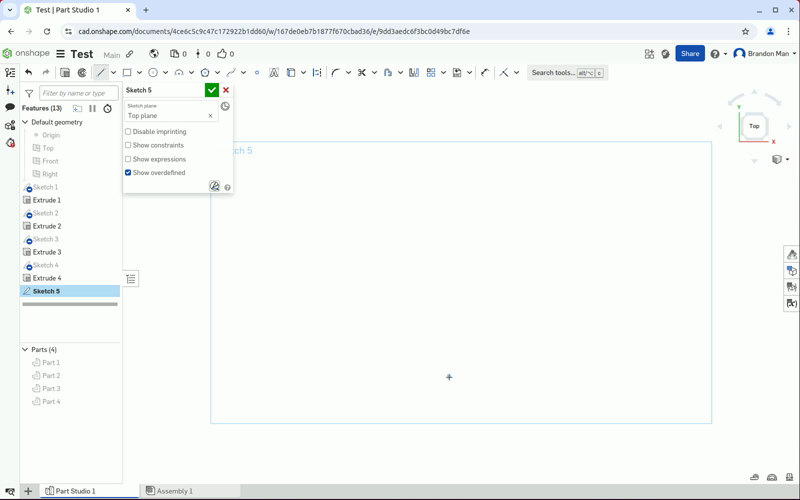
mouse_move(479, 376)
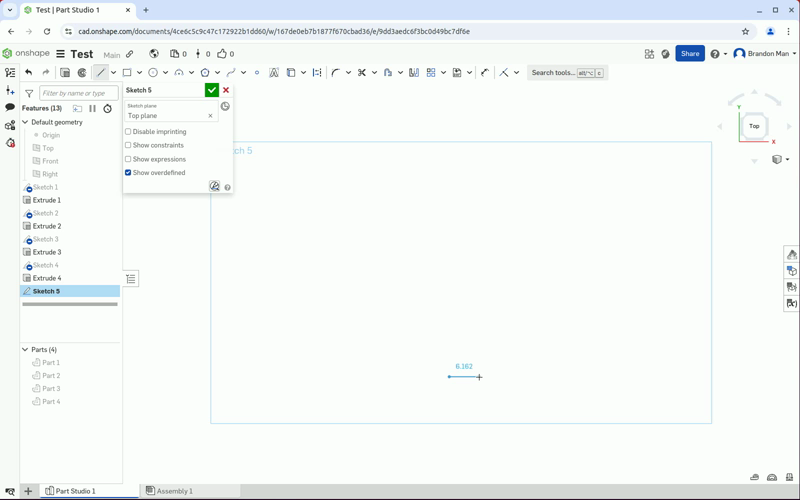
mouse_move(465, 391)
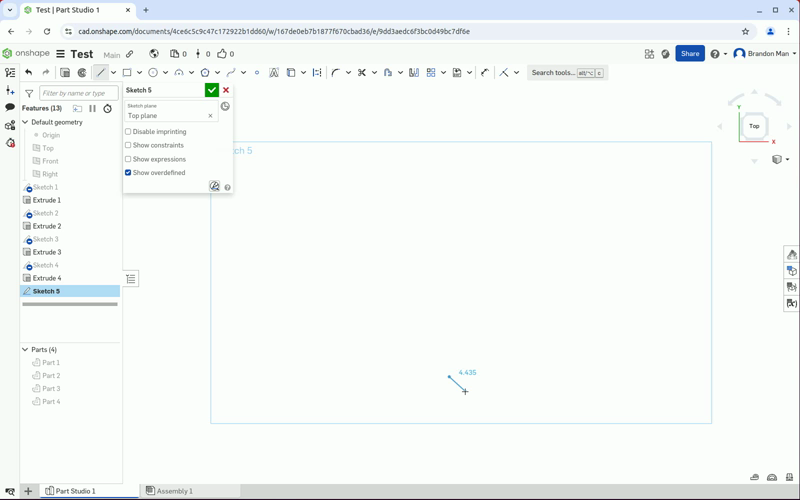
click(465, 391)
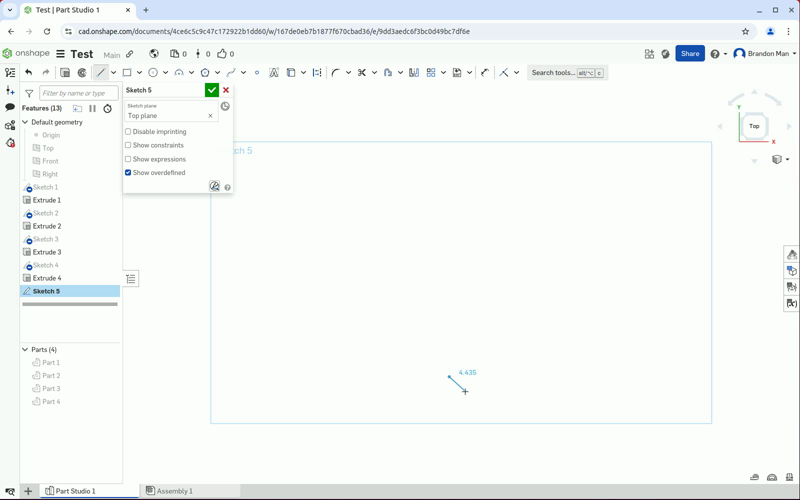
key_up(shift)
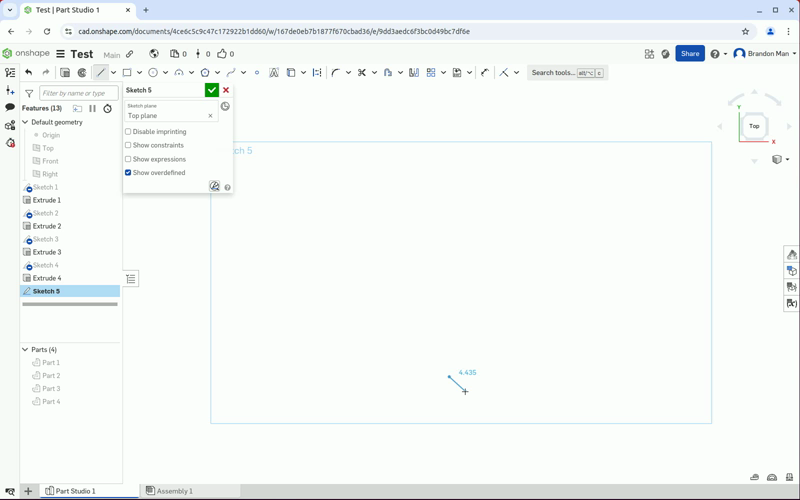
key_down(shift)
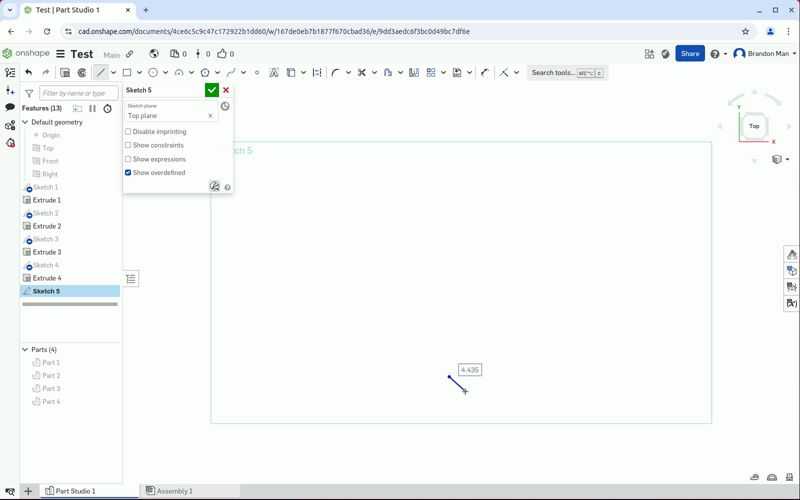
mouse_move(495, 391)
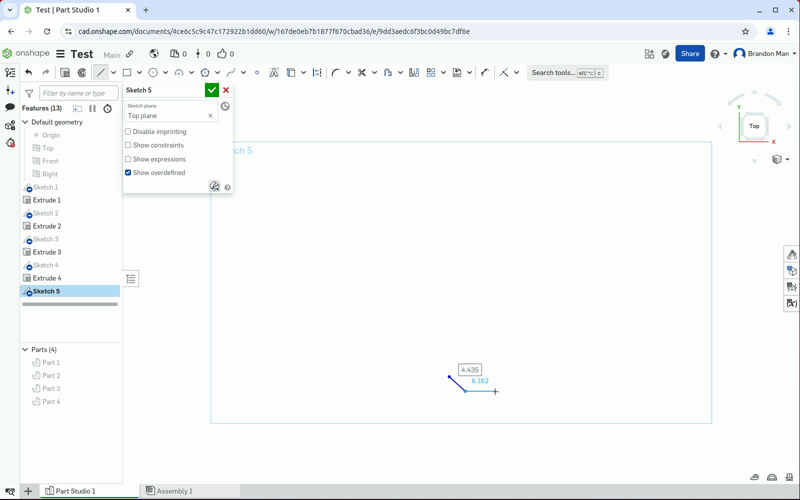
mouse_move(486, 396)
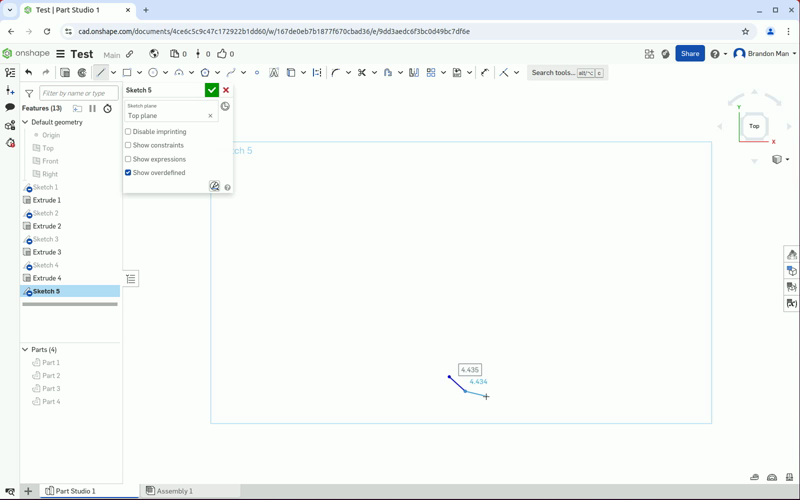
click(486, 396)
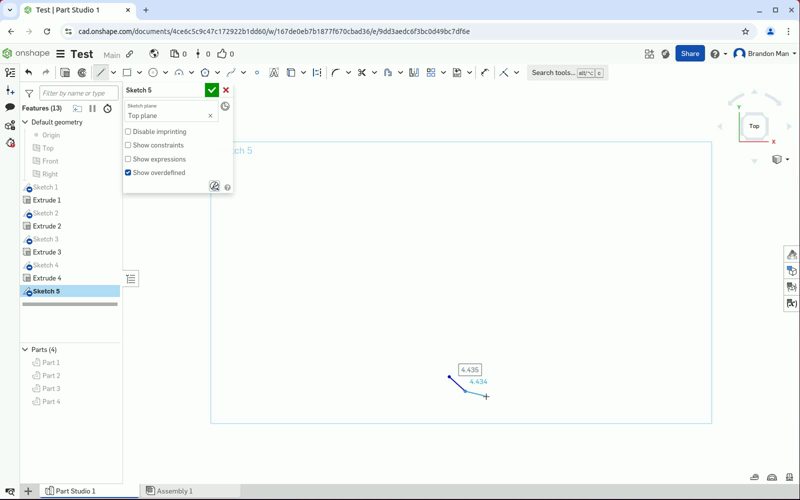
key_up(shift)
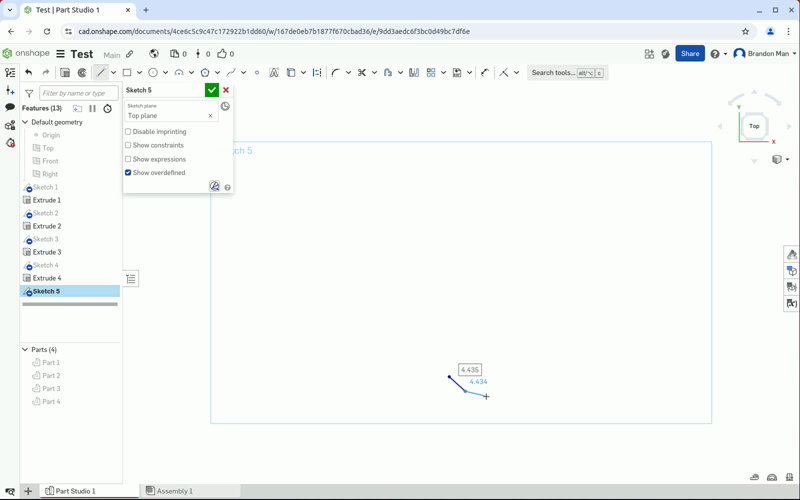
key_down(shift)
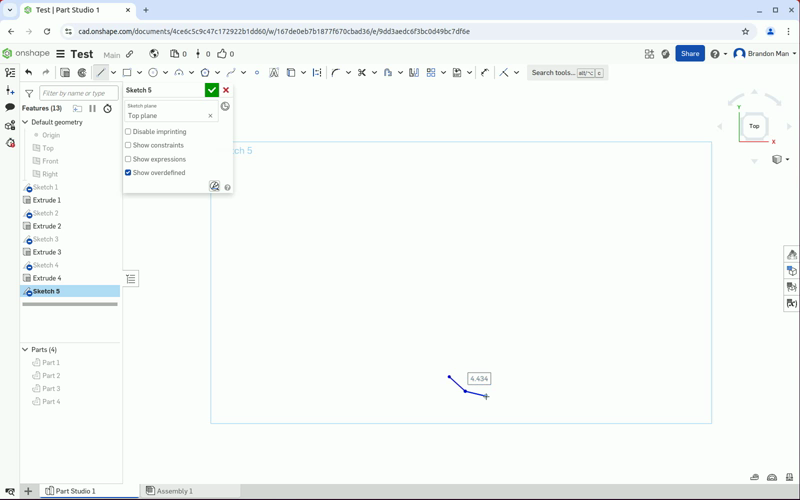
mouse_move(516, 396)
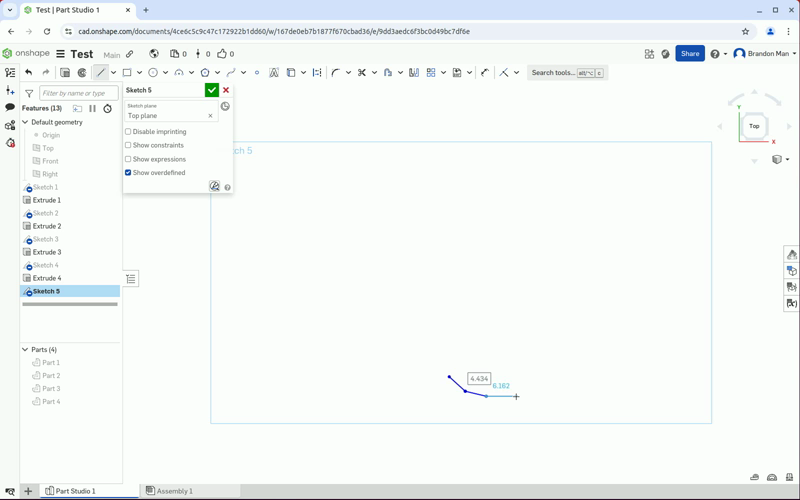
mouse_move(490, 375)
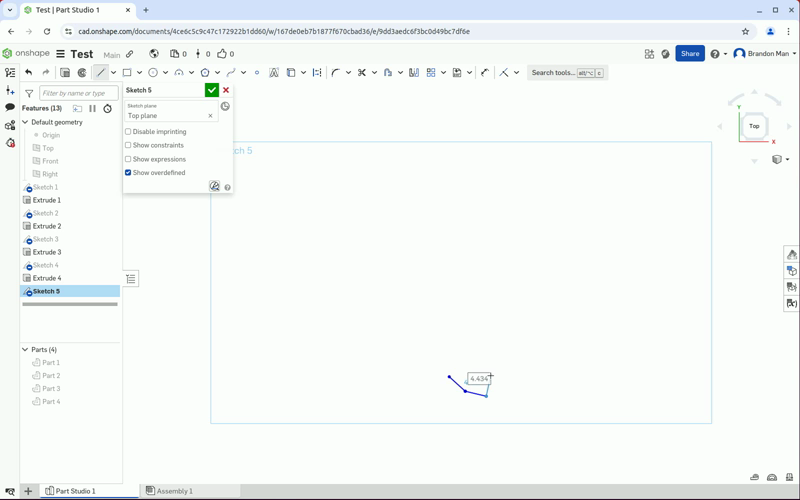
click(490, 375)
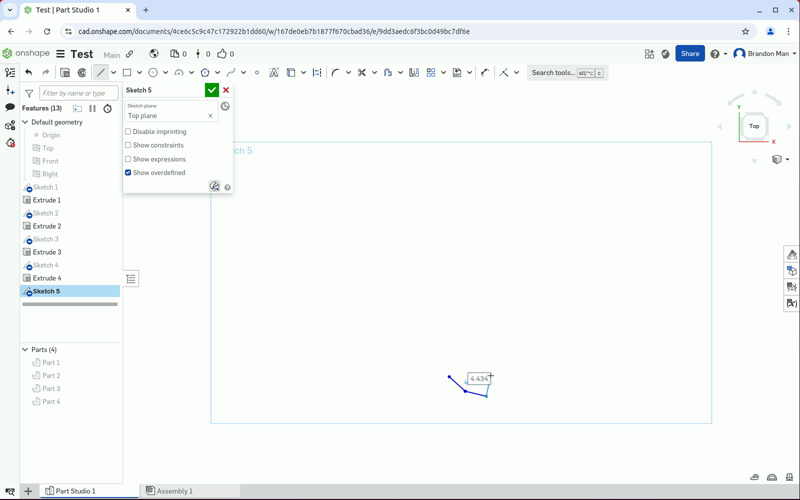
key_up(shift)
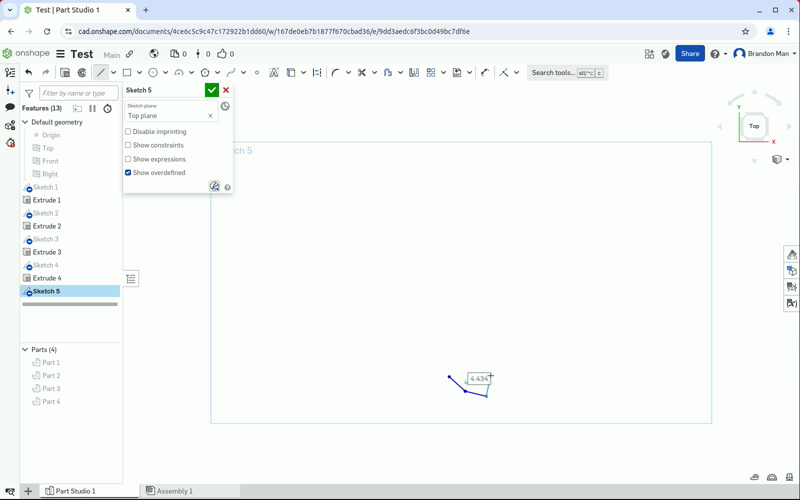
key_down(shift)
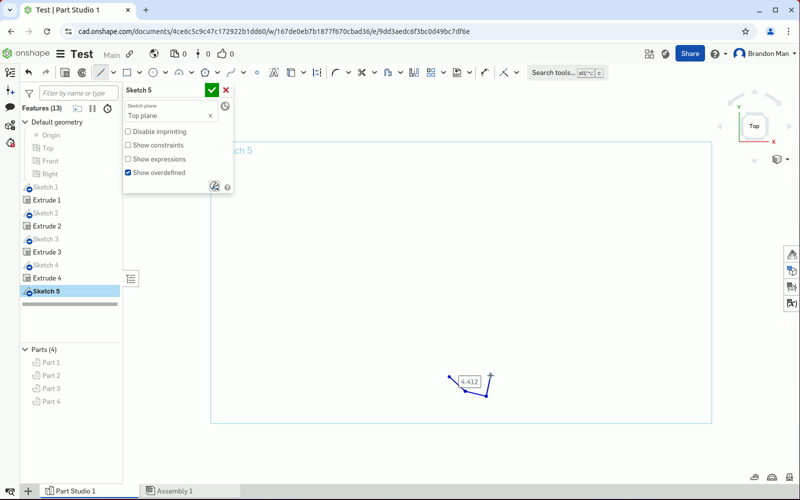
mouse_move(520, 375)
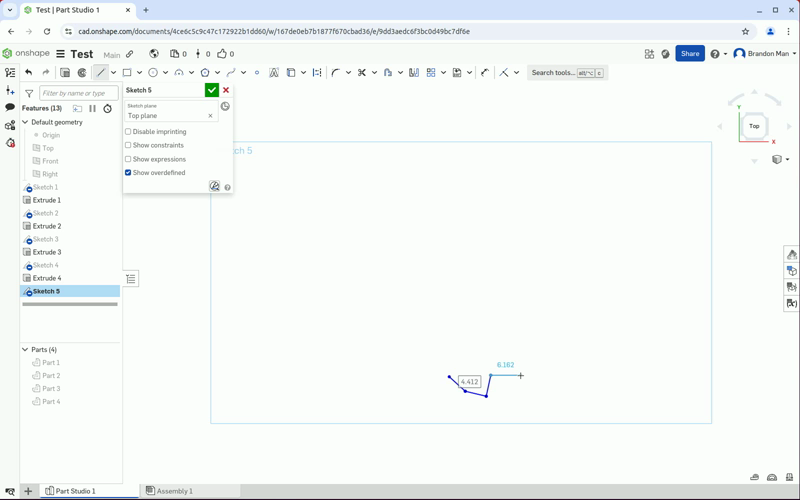
mouse_move(475, 371)
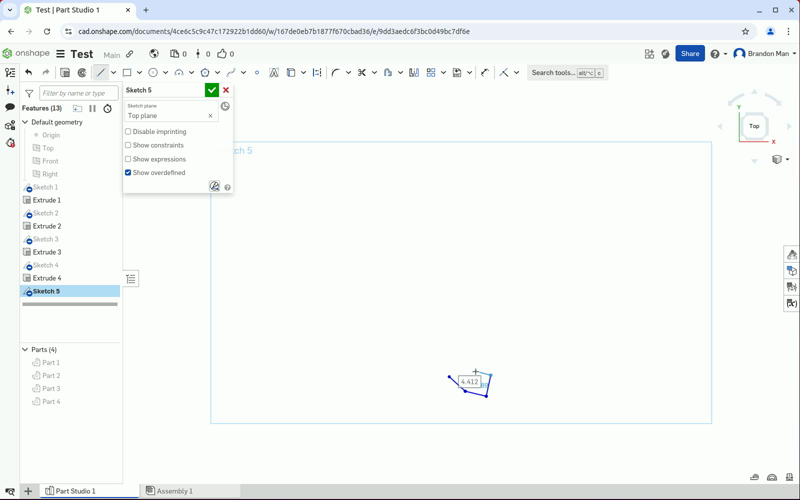
click(475, 371)
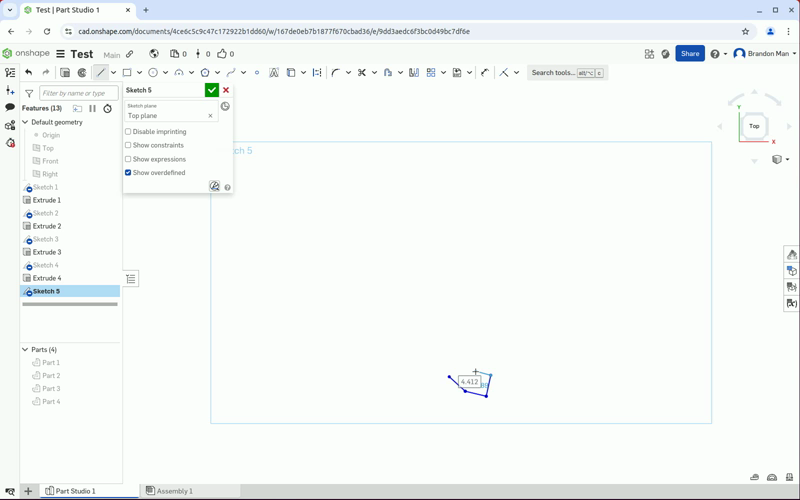
key_up(shift)
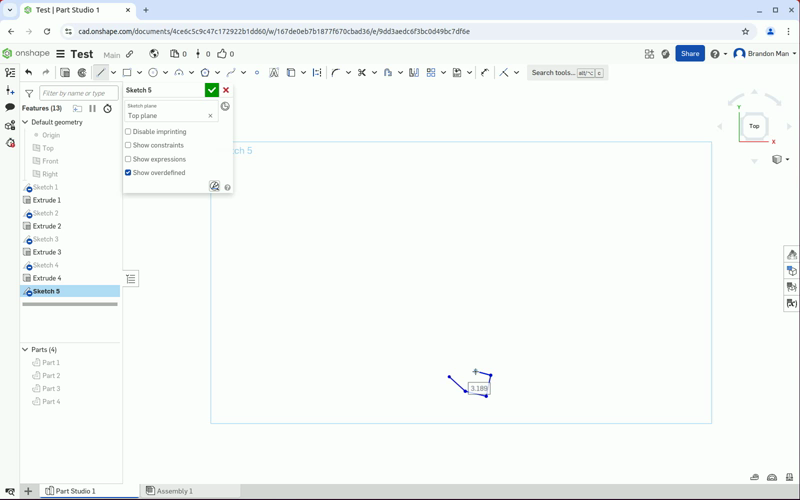
key_down(shift)
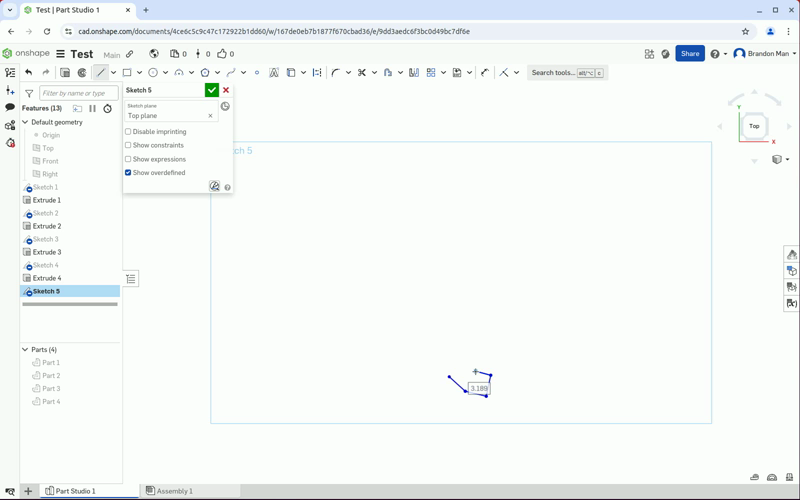
mouse_move(505, 371)
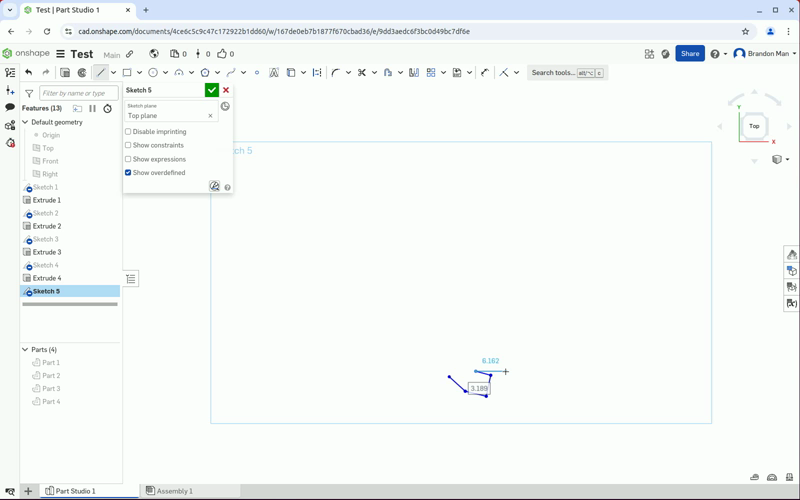
mouse_move(450, 365)
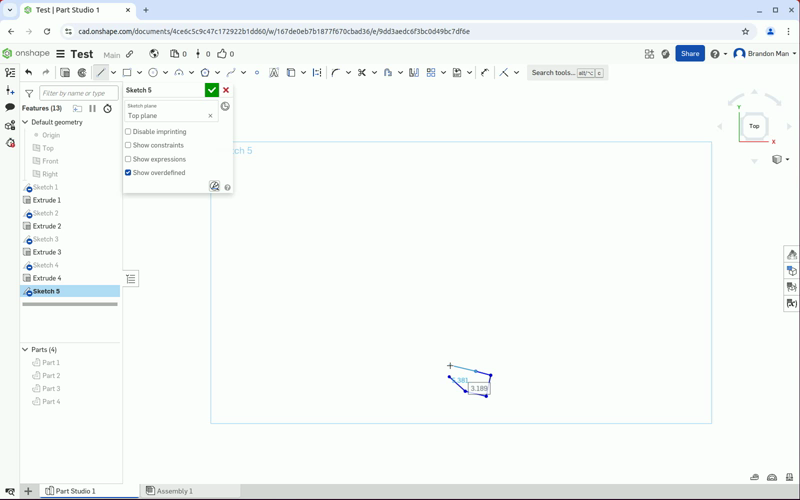
click(450, 365)
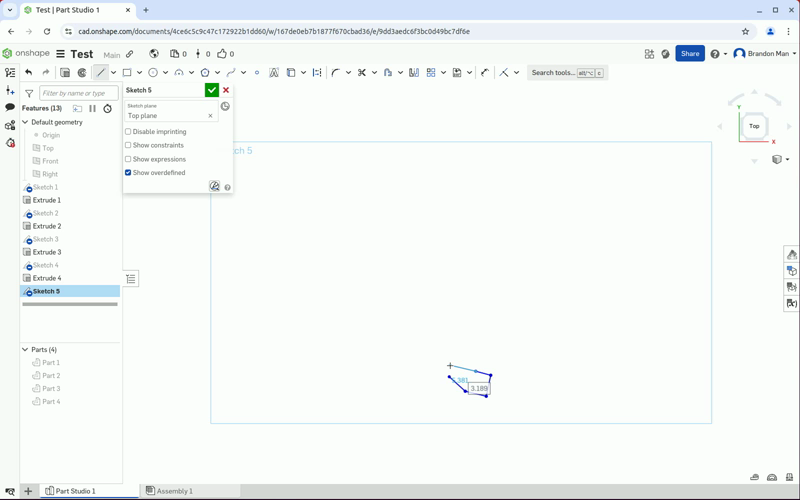
key_up(shift)
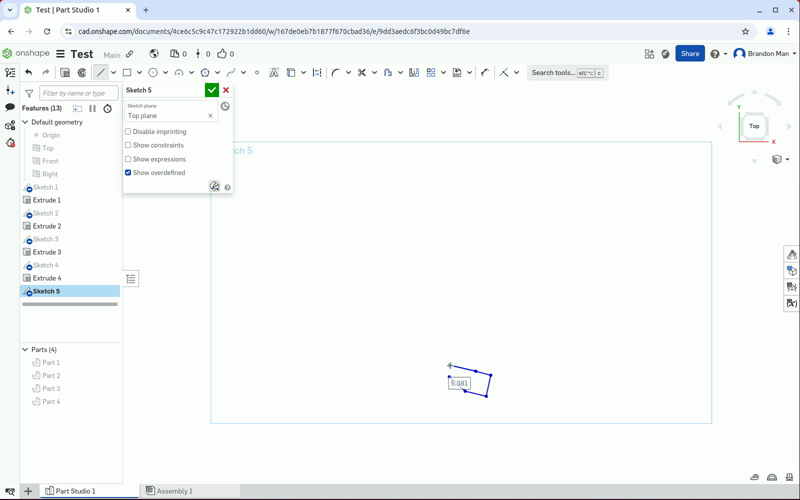
mouse_move(480, 365)
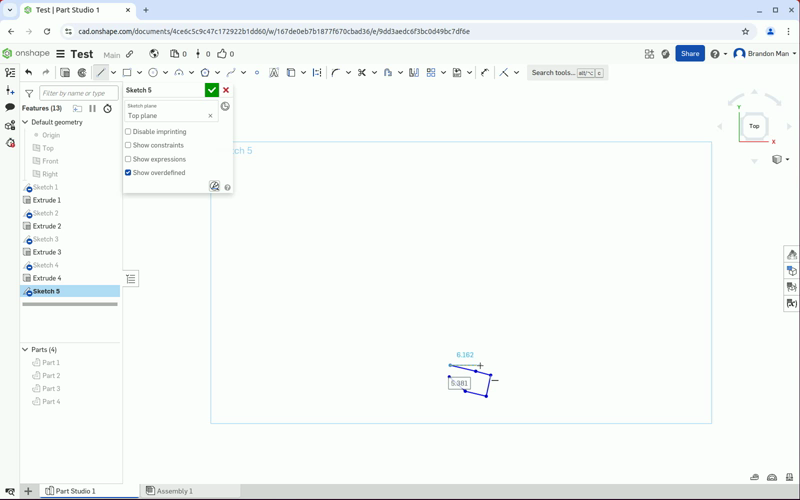
key_down(shift)
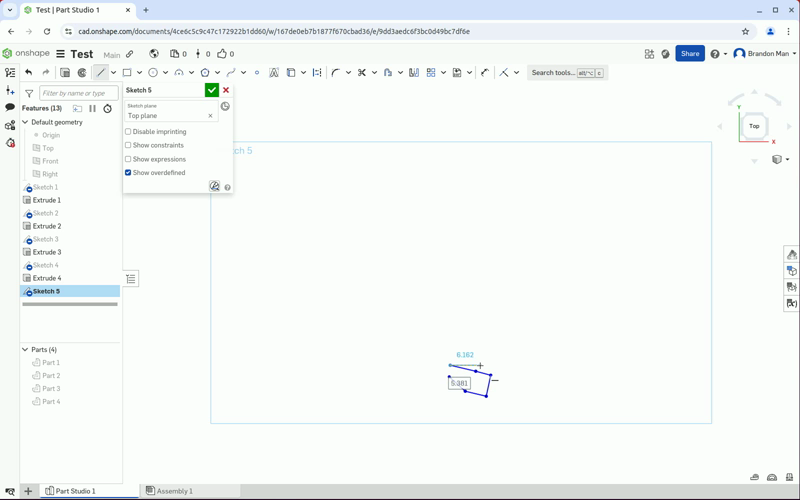
mouse_move(449, 376)
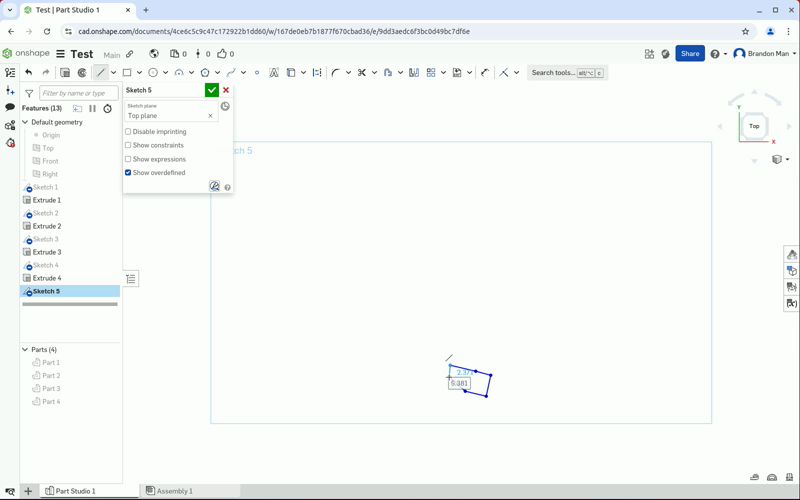
key_up(shift)
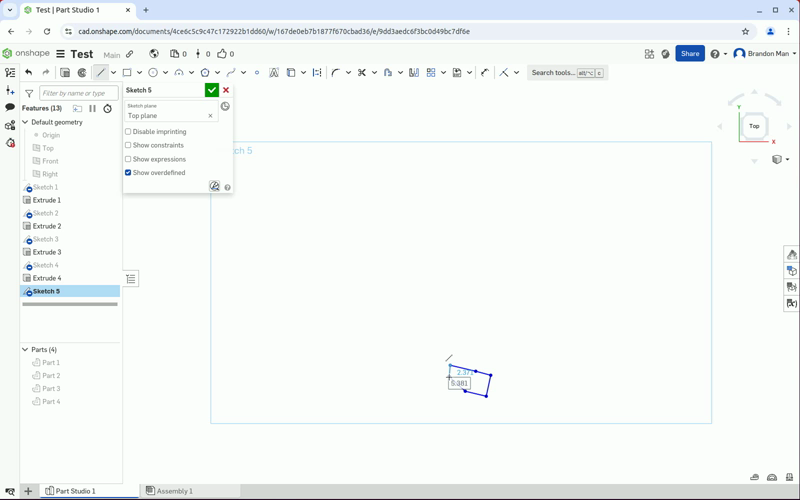
click(449, 376)
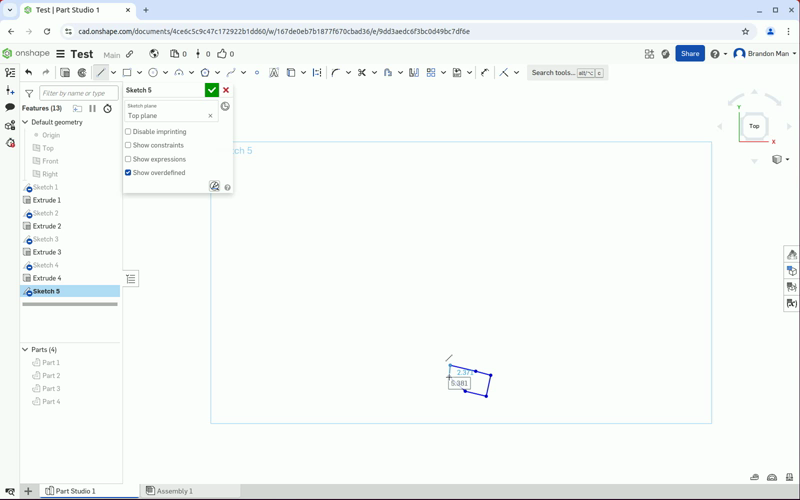
key(esc)
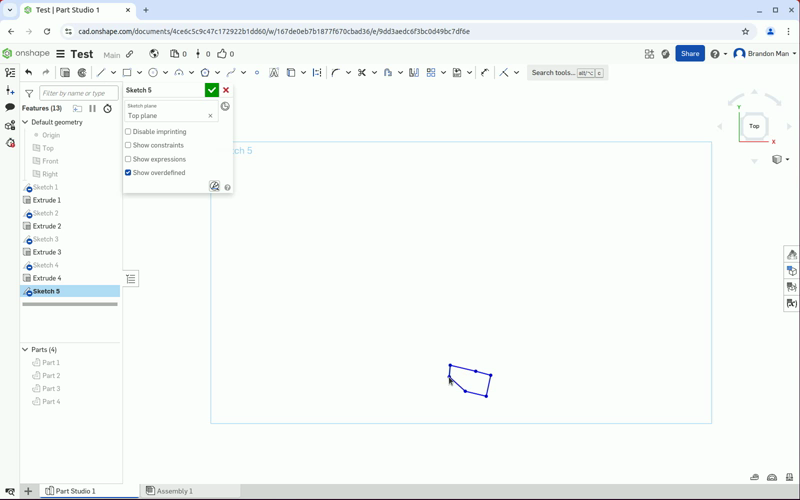
mouse_move(467, 376)
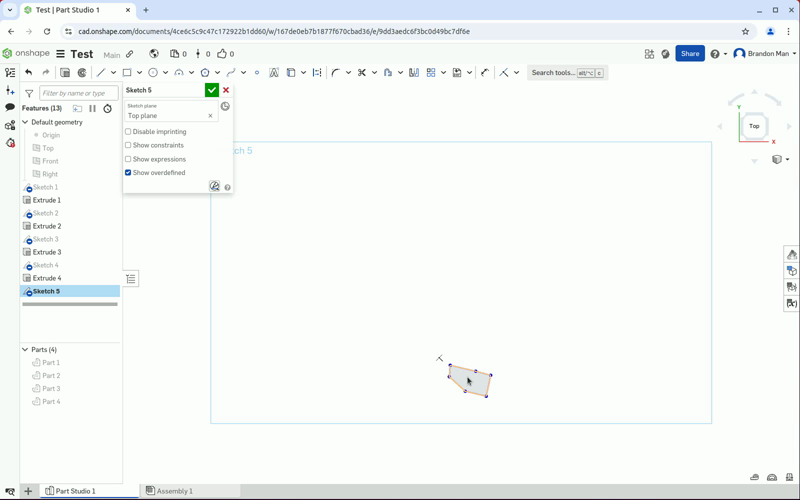
scroll(6)
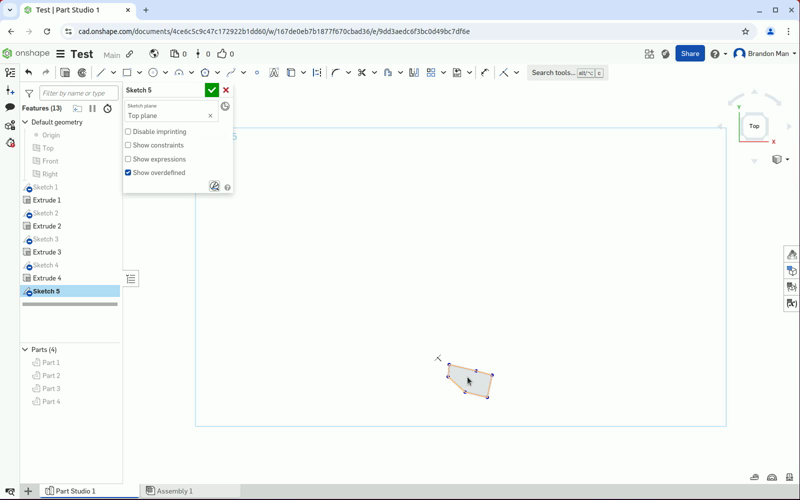
scroll(6)
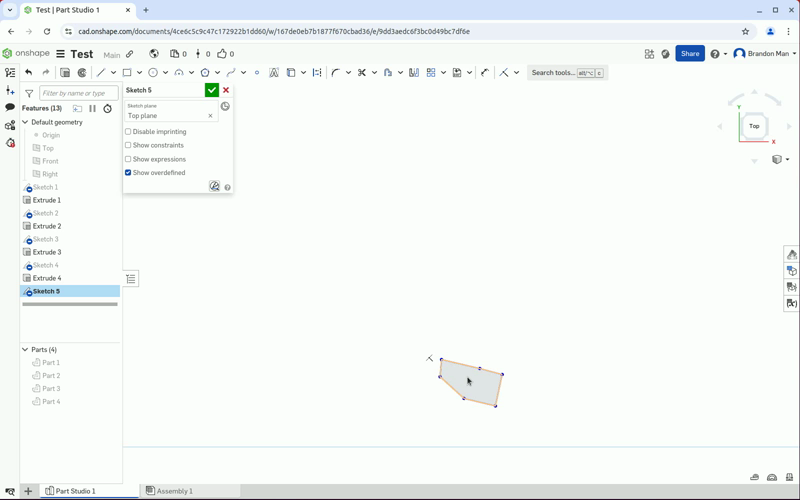
scroll(6)
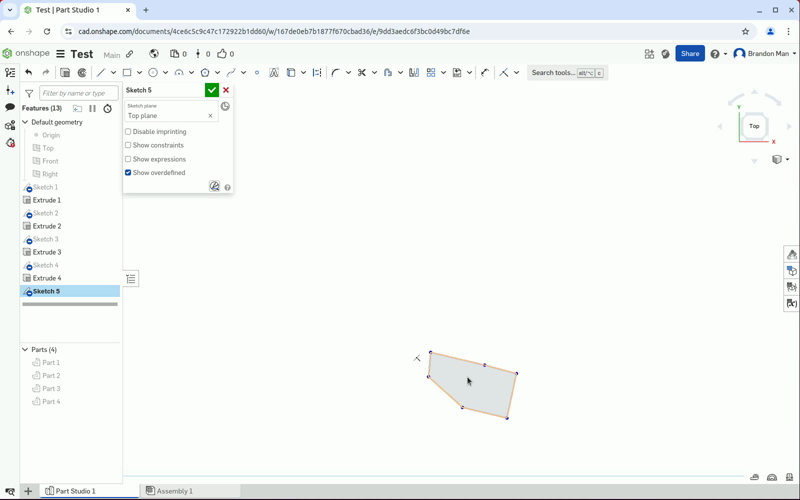
scroll(6)
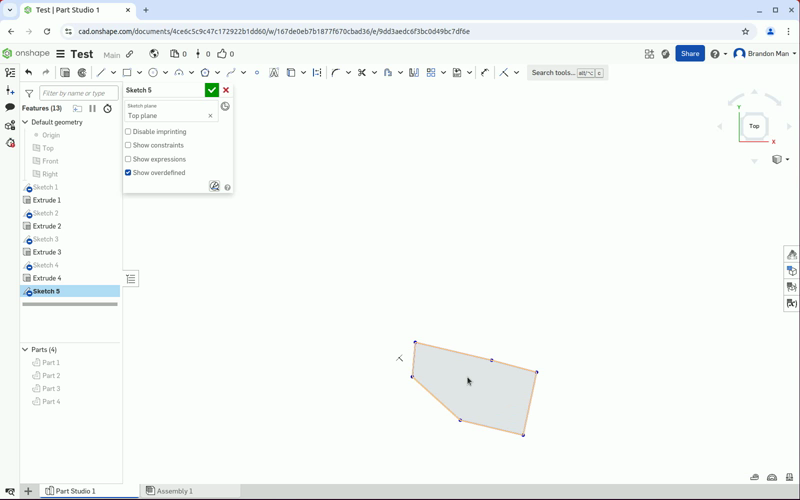
scroll(6)
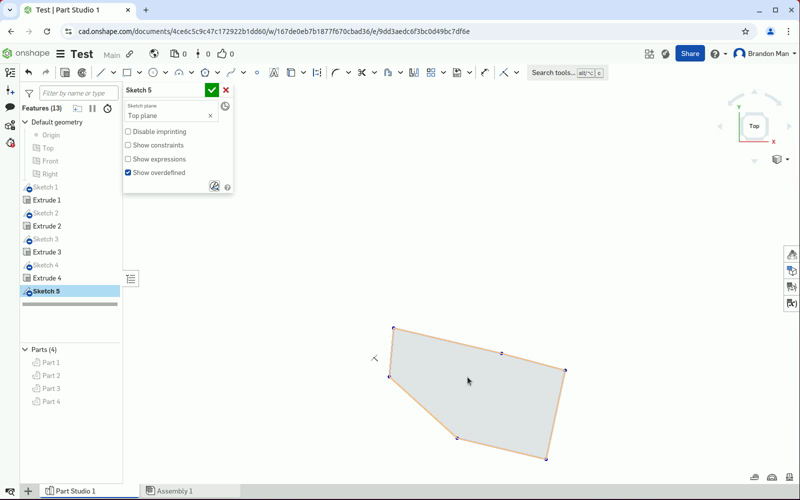
scroll(6)
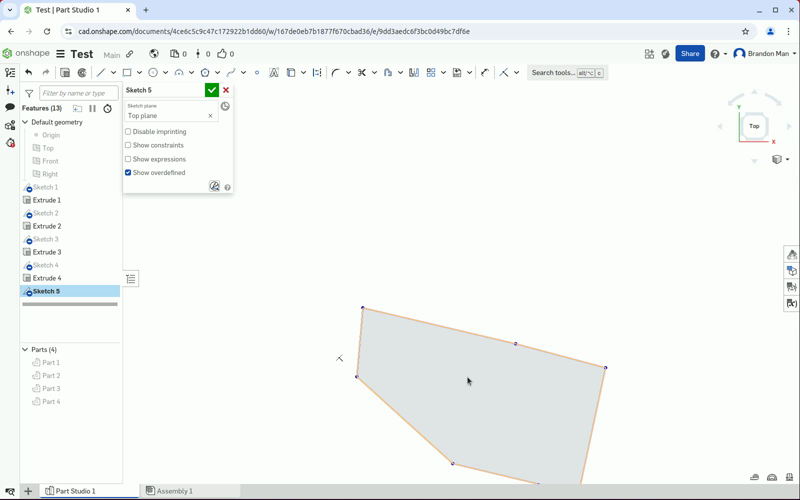
scroll(6)
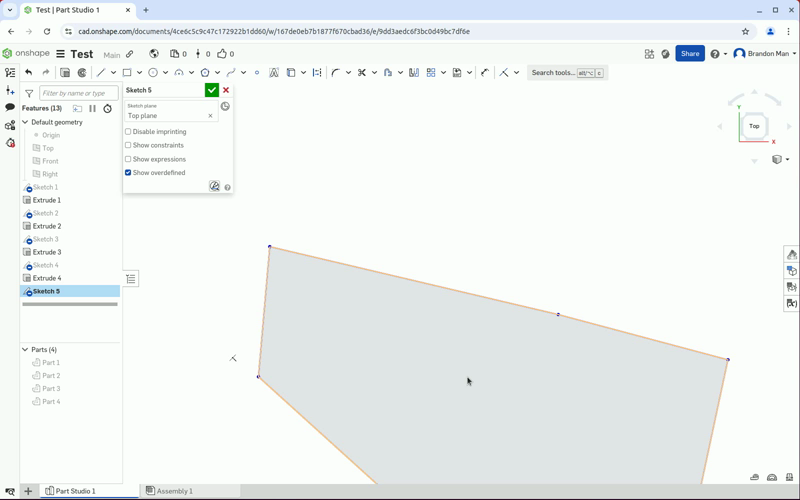
click(467, 376)
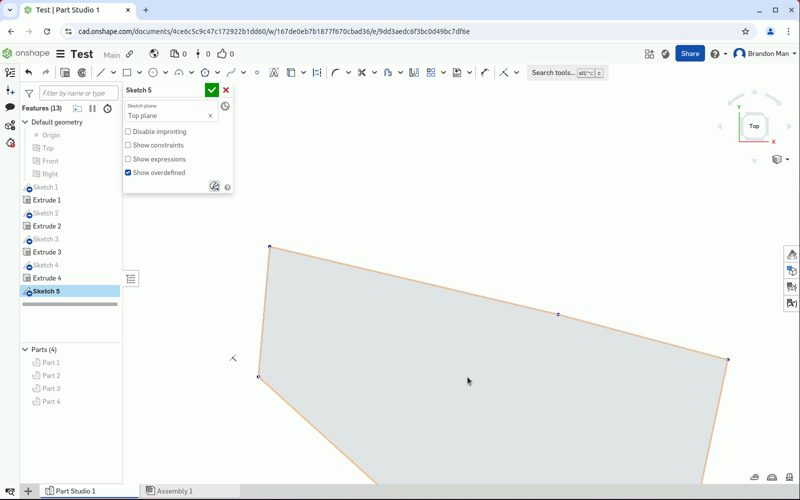
scroll(-6)
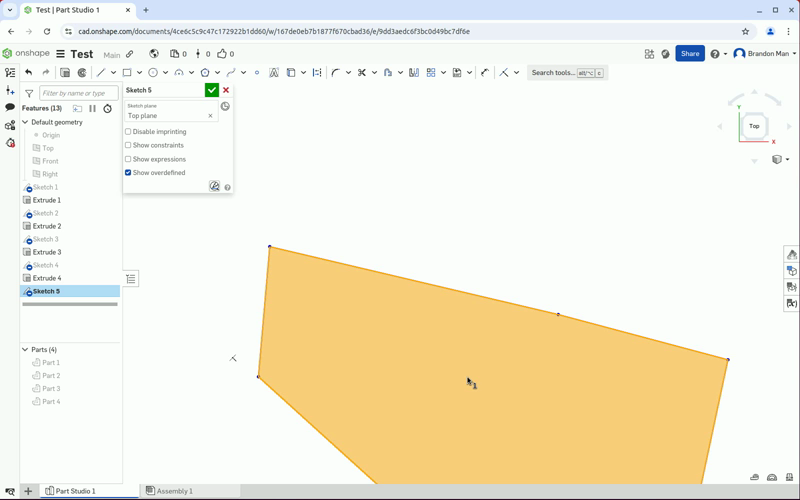
scroll(-6)
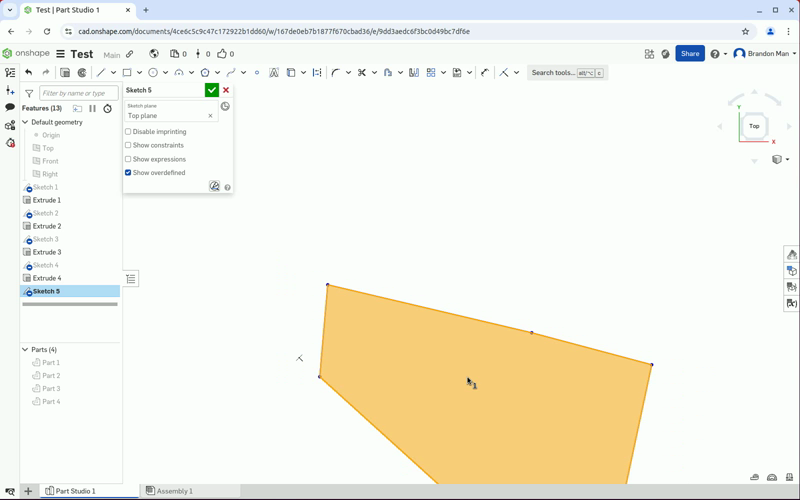
scroll(-6)
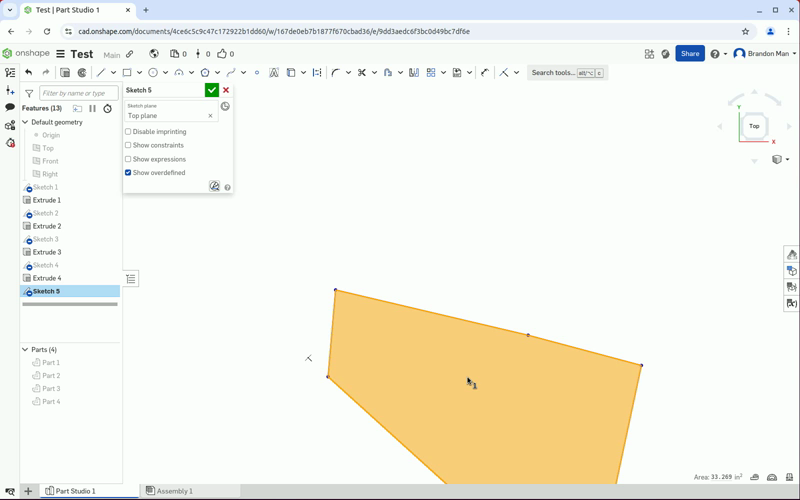
scroll(-6)
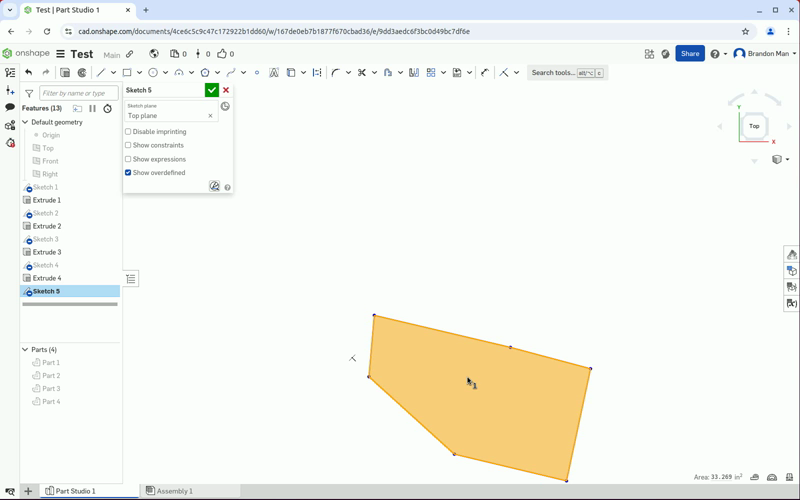
scroll(-6)
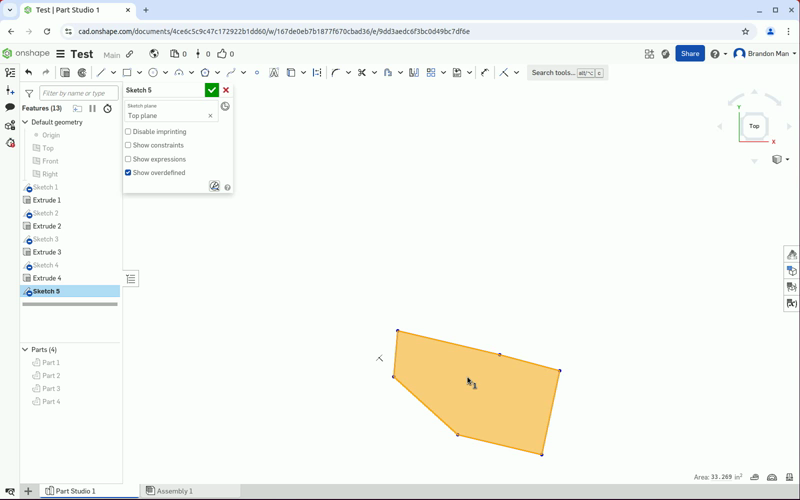
scroll(-6)
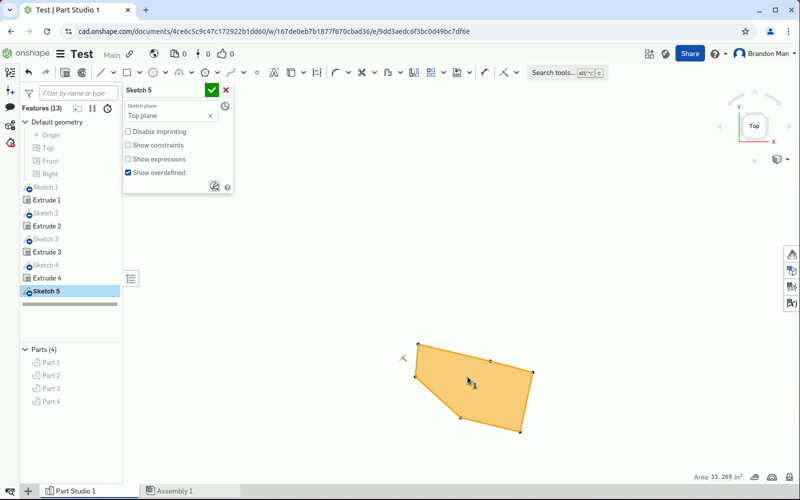
scroll(-6)
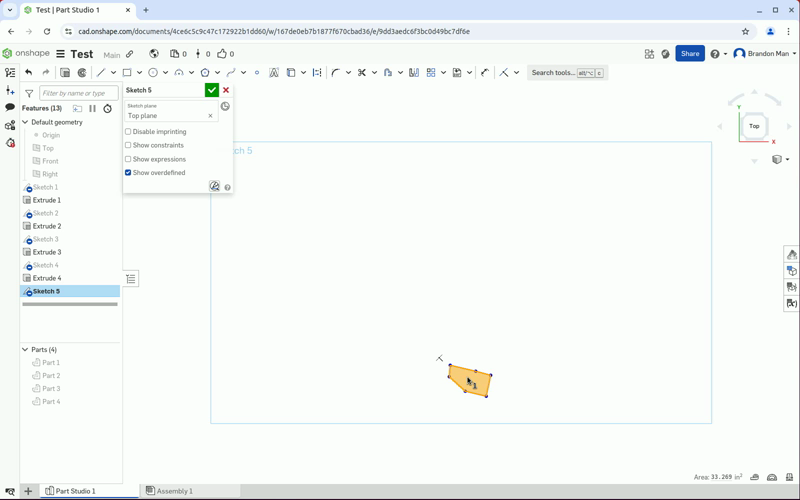
mouse_move(73, 352)
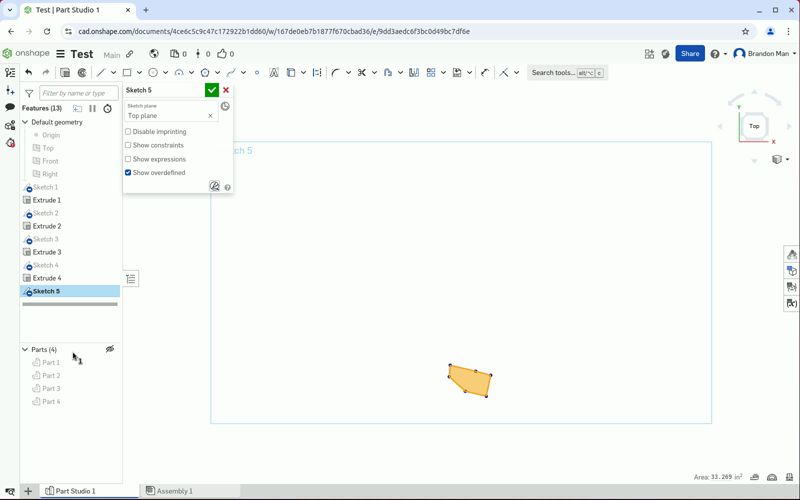
key(shift+y)
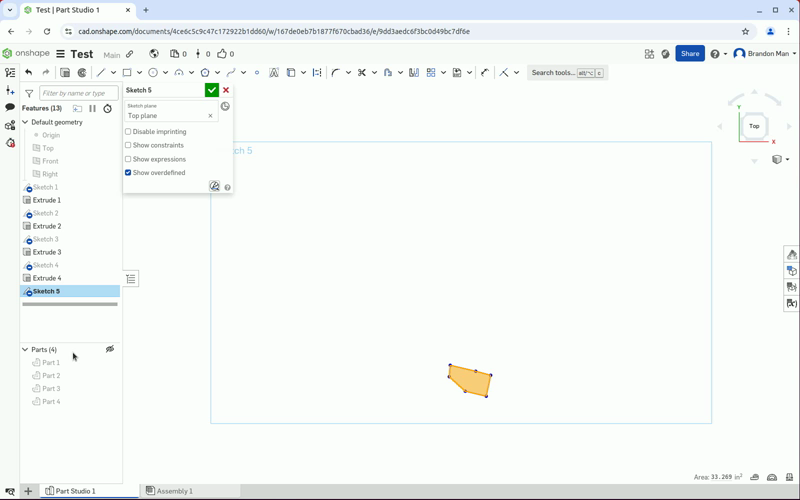
key(shift+e)
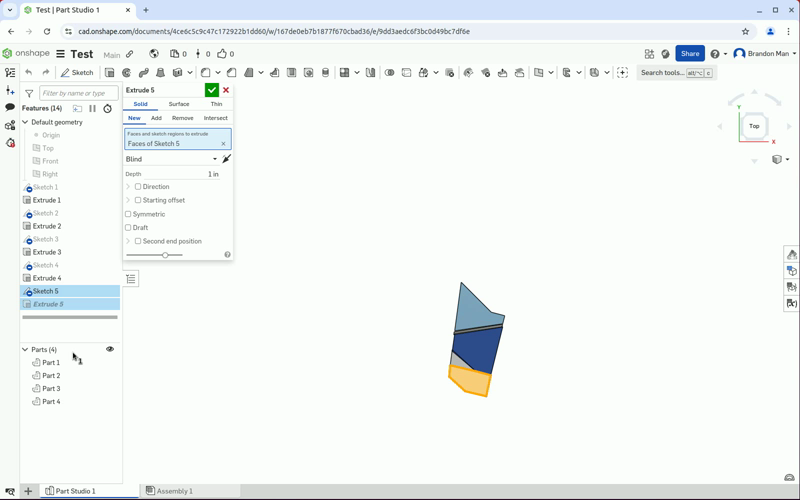
mouse_move(143, 106)
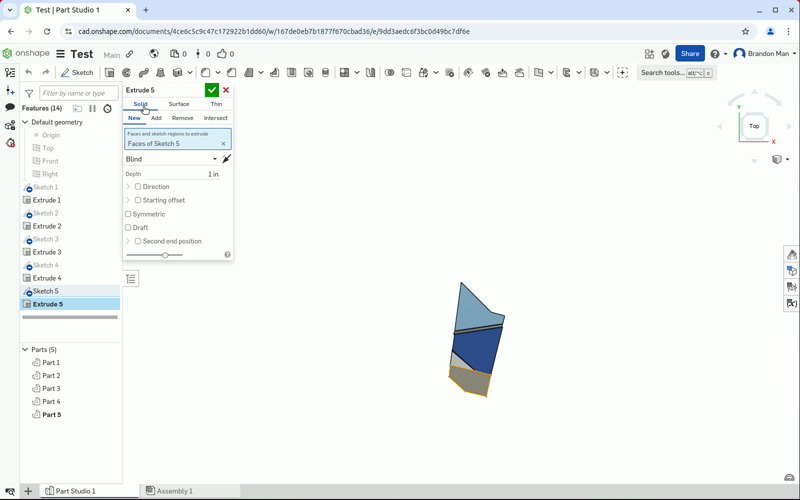
click(143, 106)
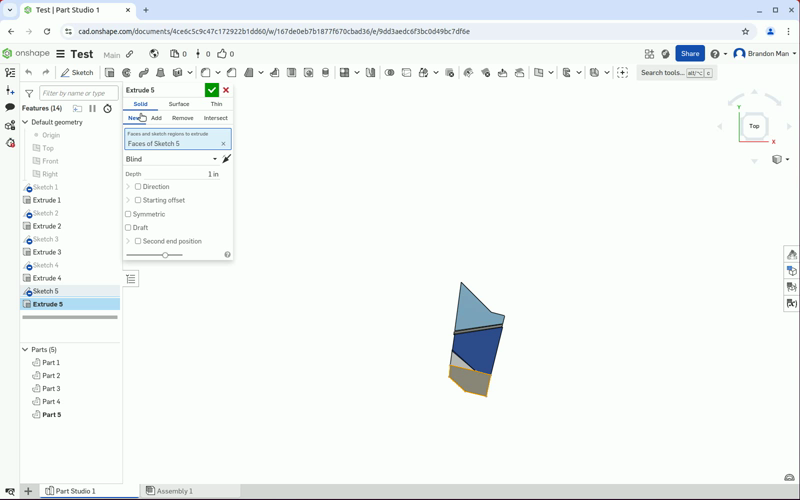
mouse_move(137, 120)
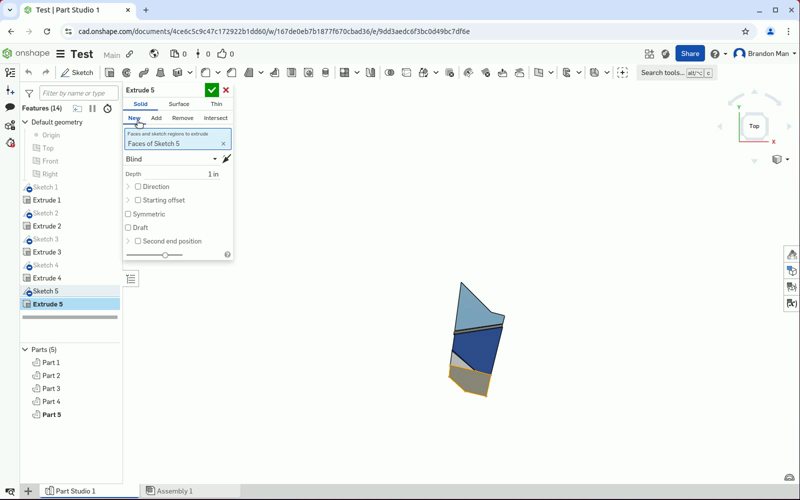
click(137, 120)
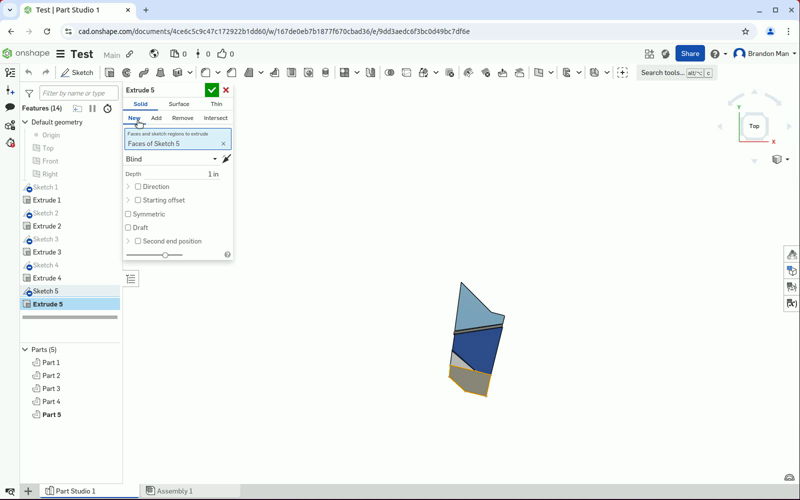
key(tab, 4)
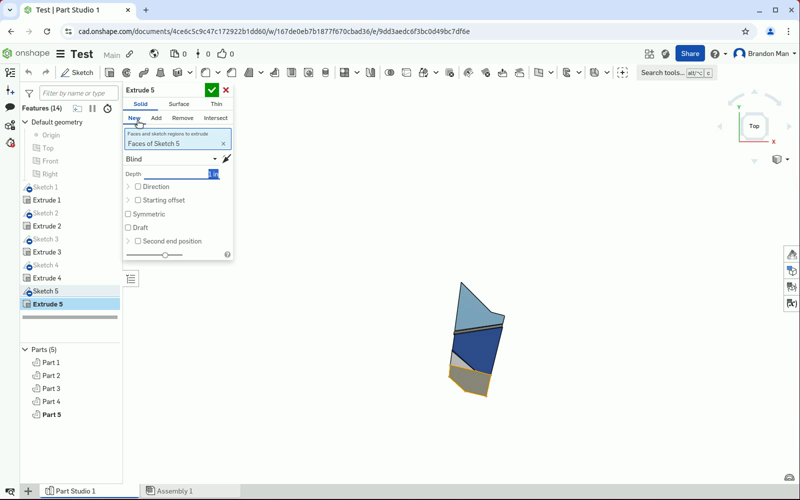
text(-0.241)
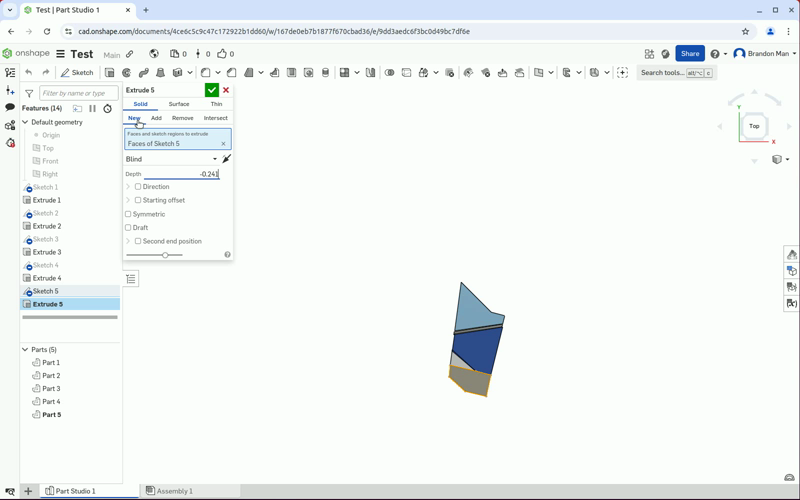
key(enter)
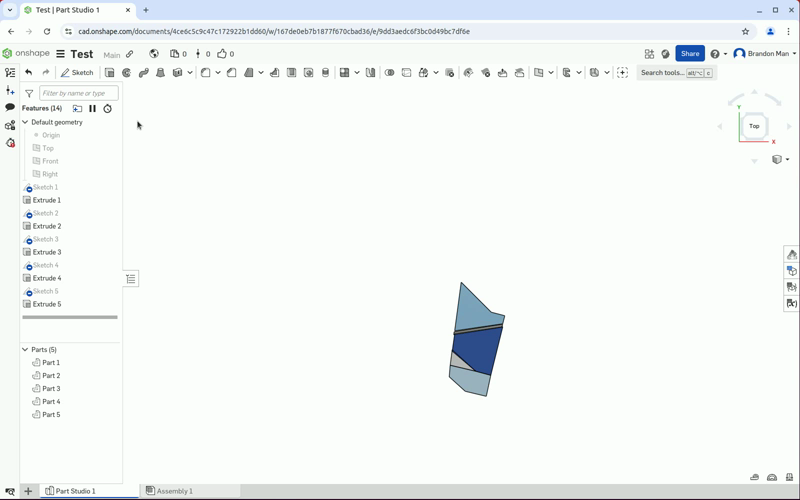
key(shift+h)
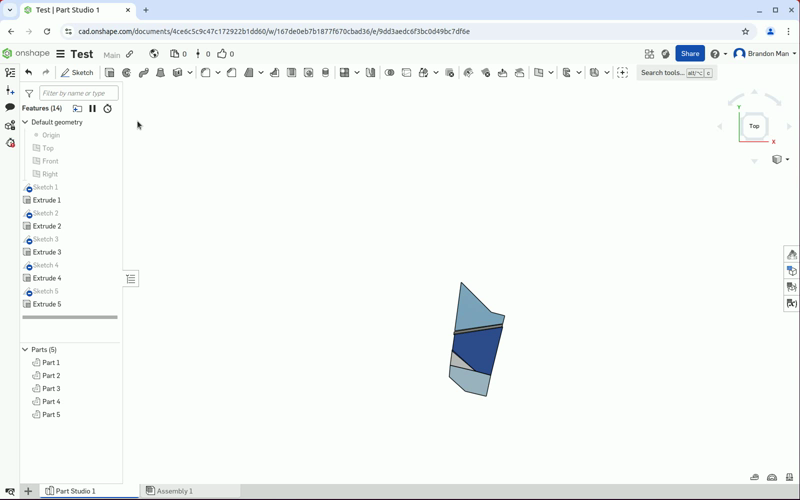
key(shift+h)
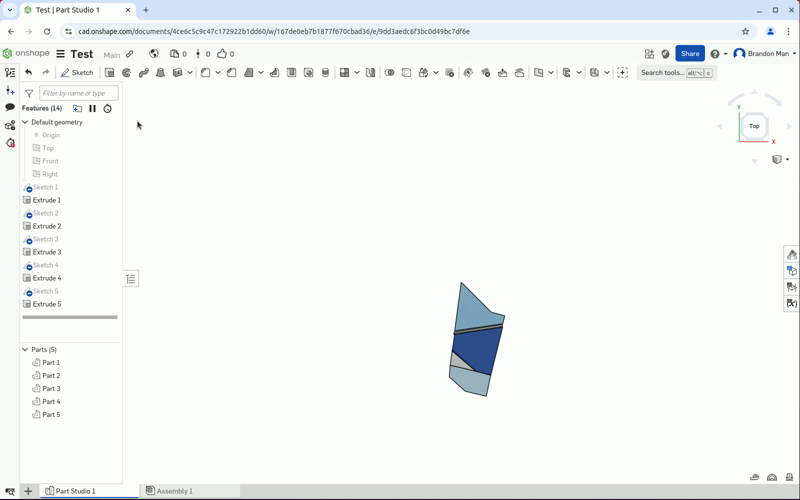
mouse_move(73, 189)
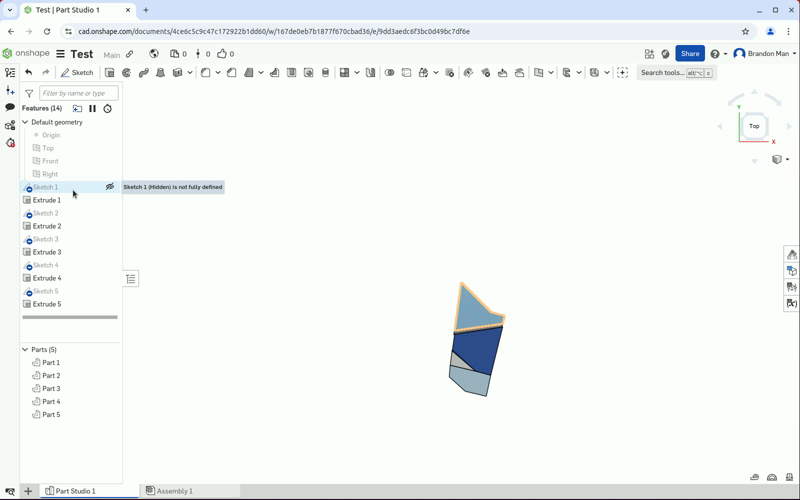
click(73, 189)
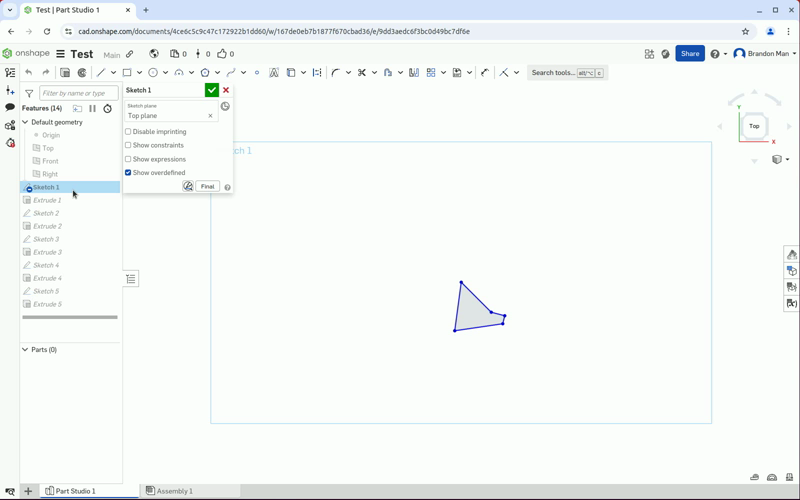
mouse_move(229, 92)
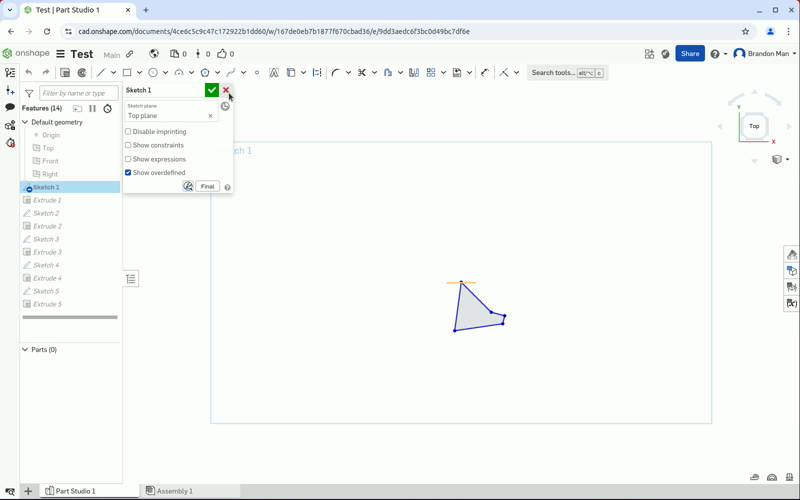
click(229, 92)
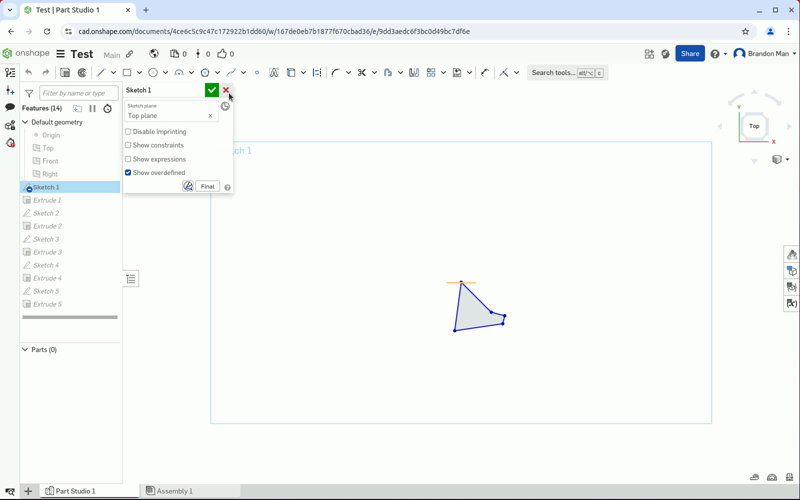
key(shift+s)
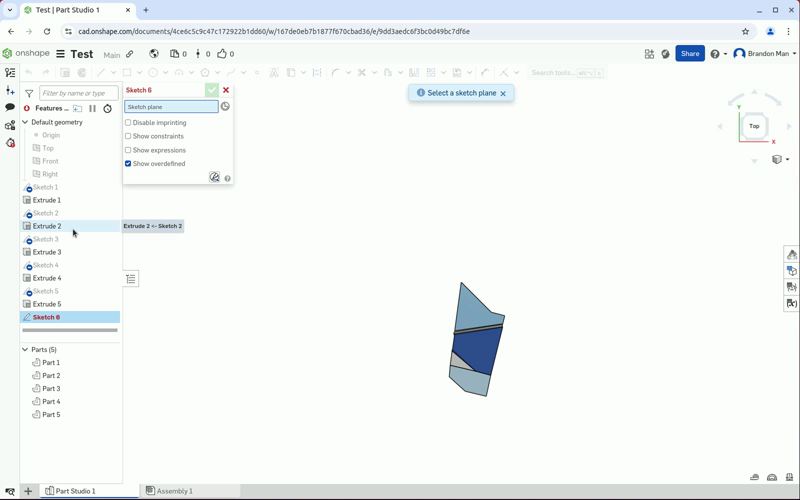
scroll(3)
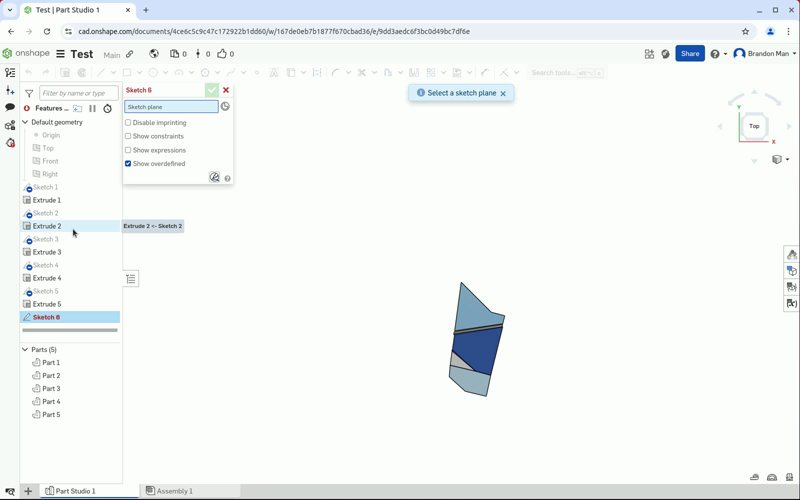
mouse_move(73, 150)
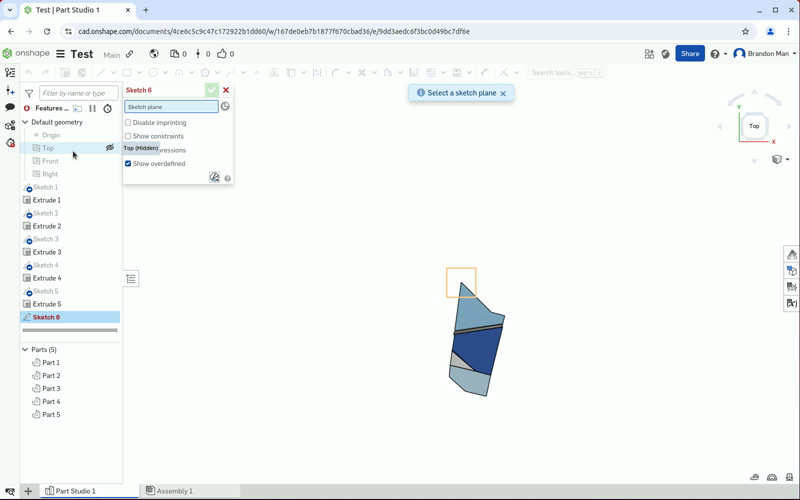
click(73, 150)
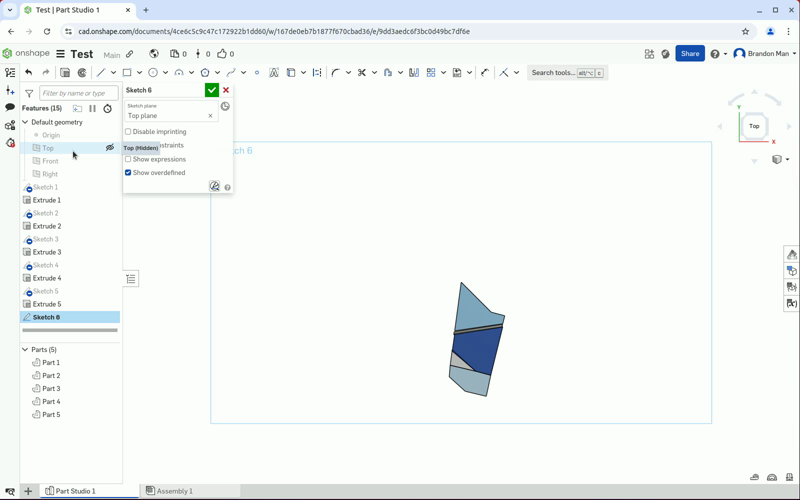
mouse_move(73, 352)
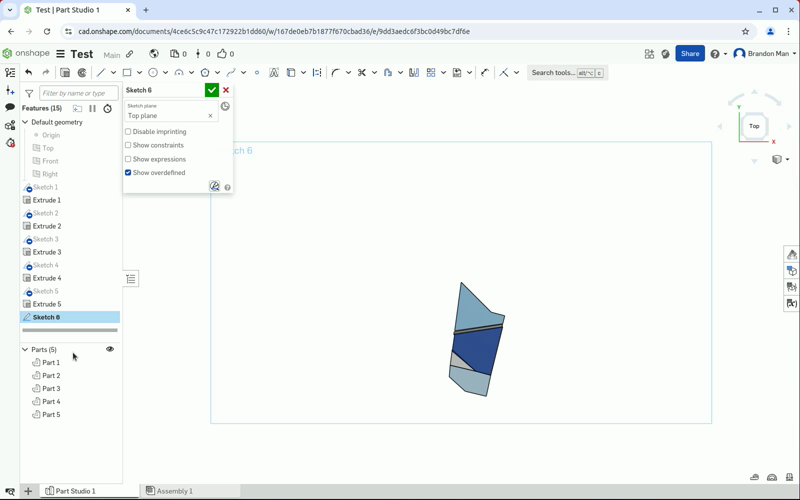
key(y)
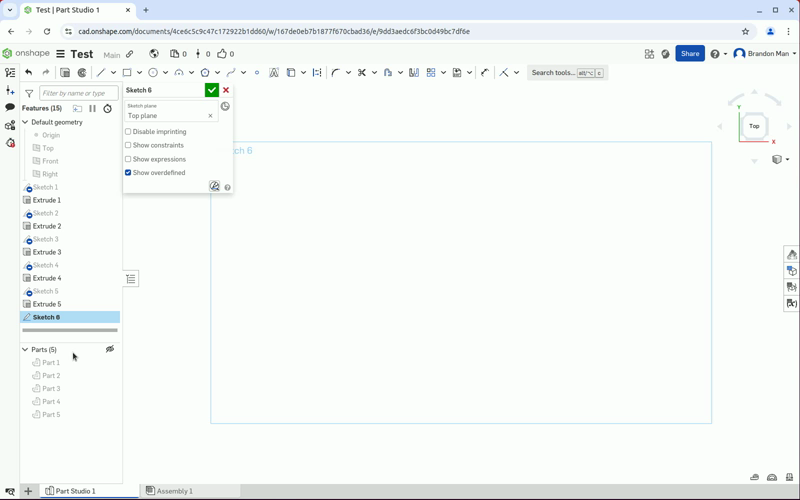
key(l)
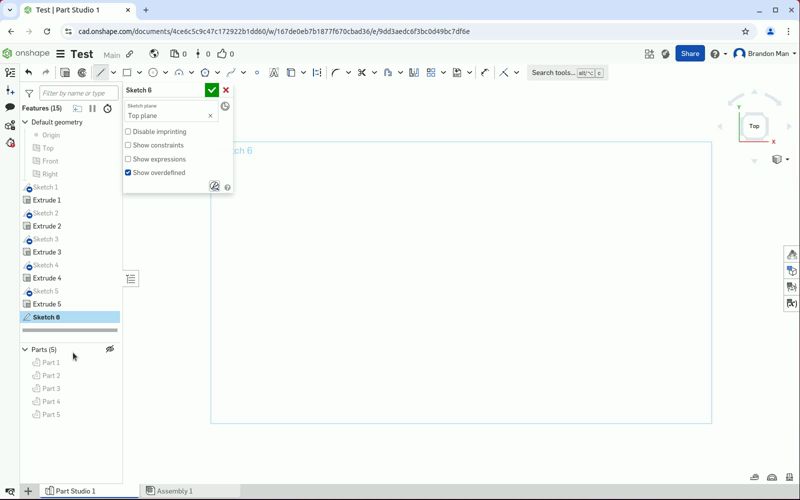
key_down(shift)
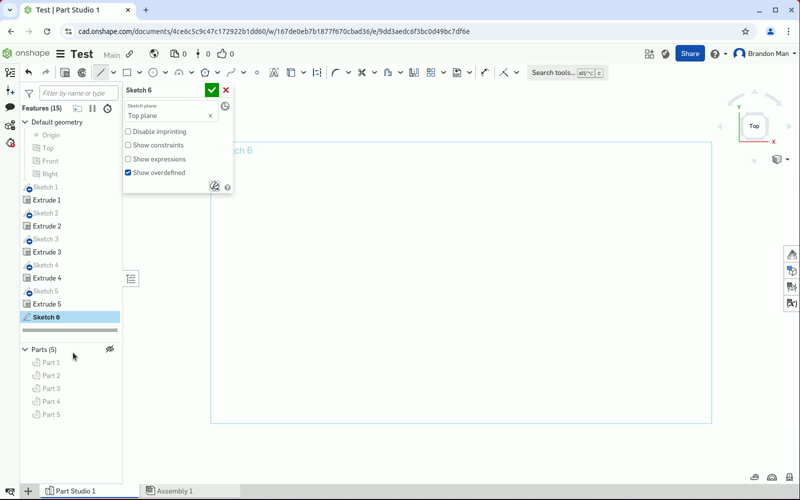
mouse_move(450, 365)
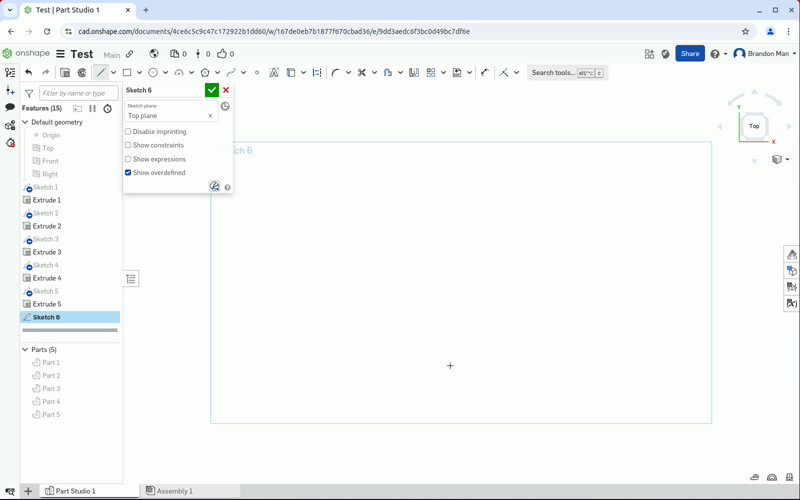
click(450, 365)
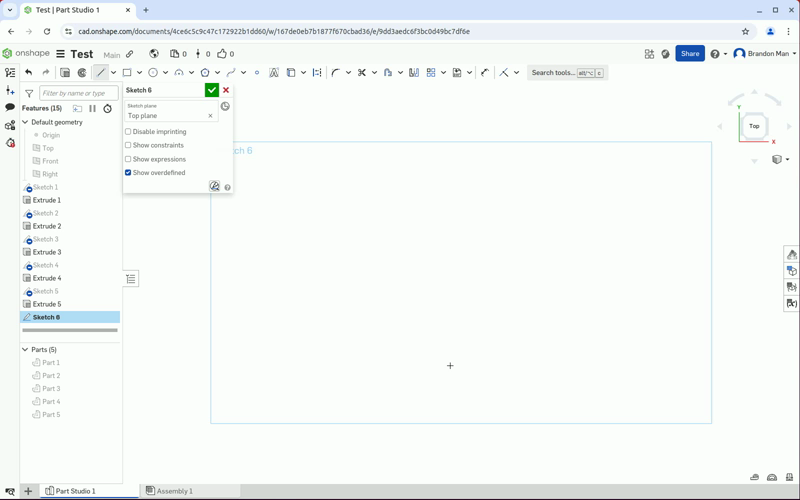
key_up(shift)
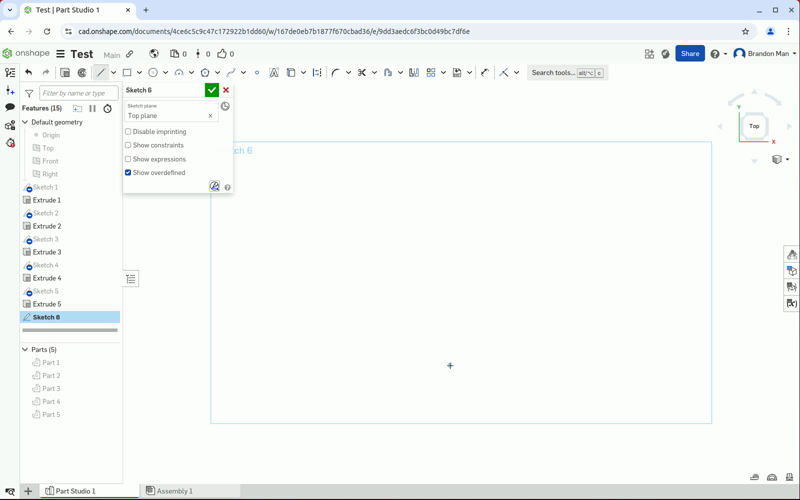
key_down(shift)
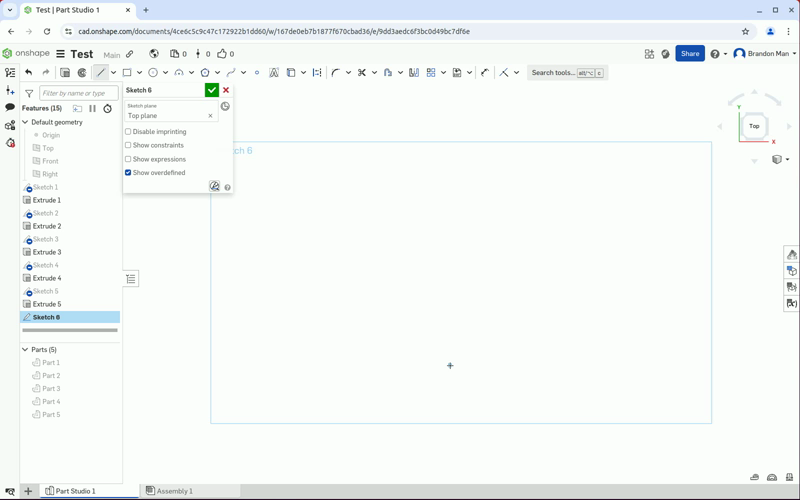
mouse_move(480, 365)
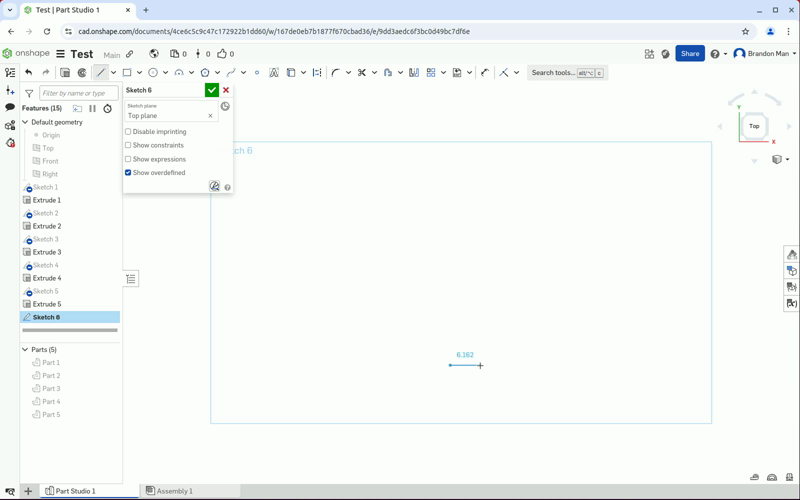
mouse_move(475, 371)
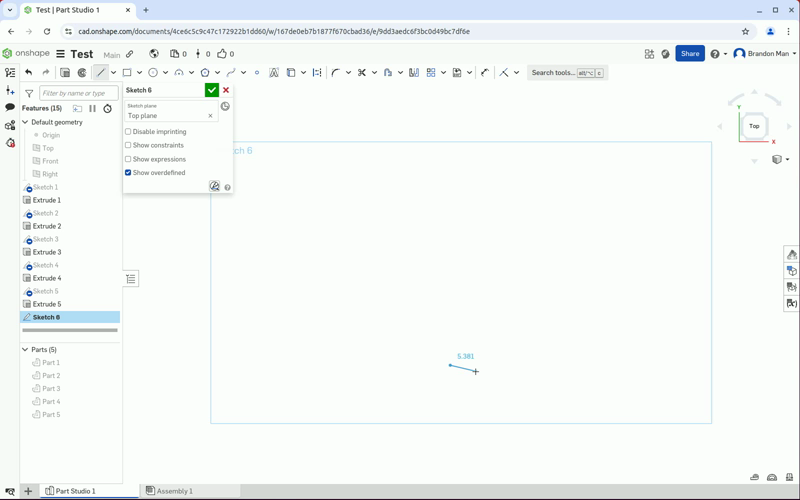
click(475, 371)
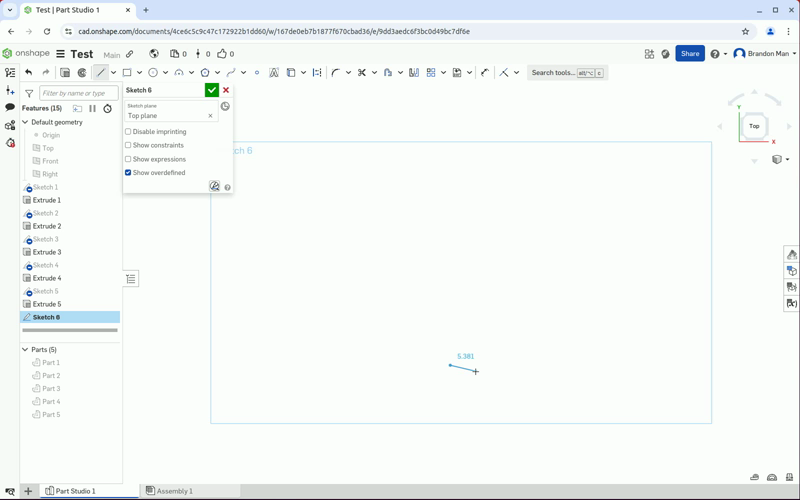
key_up(shift)
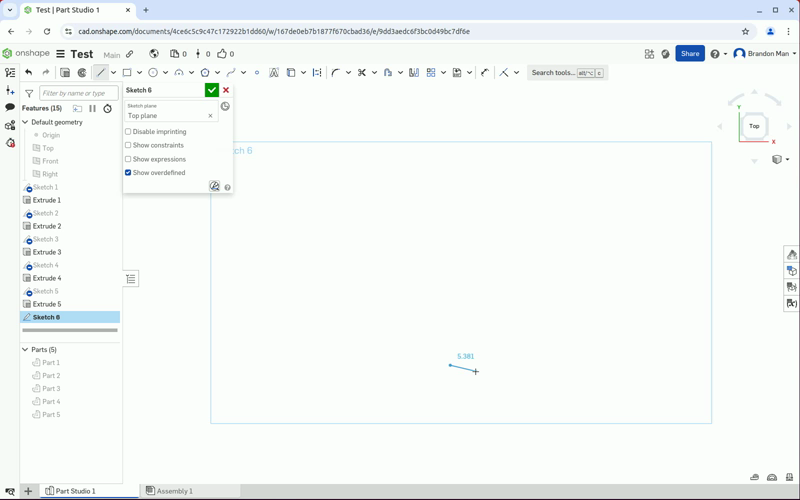
key_down(shift)
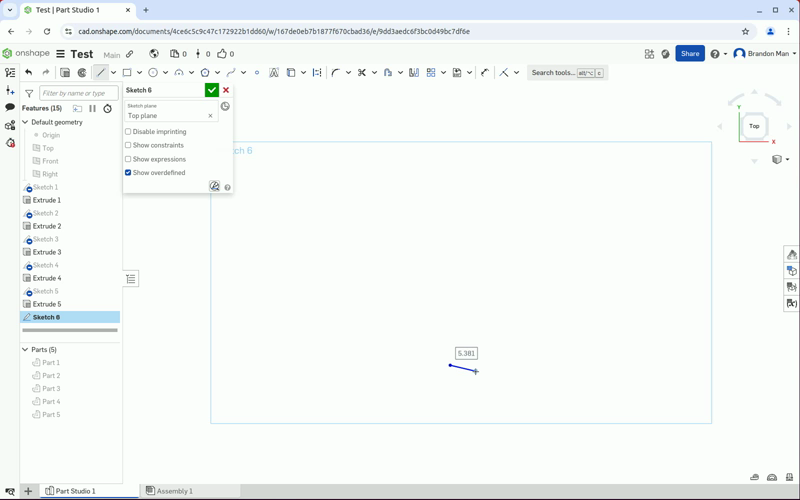
mouse_move(505, 371)
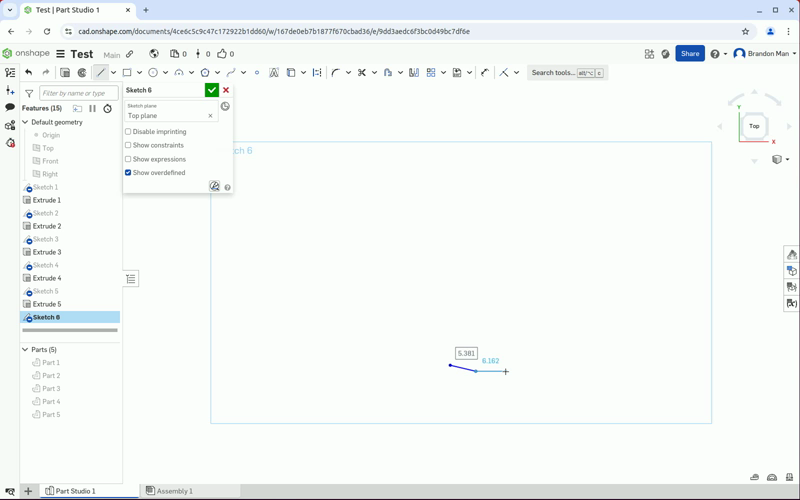
mouse_move(452, 349)
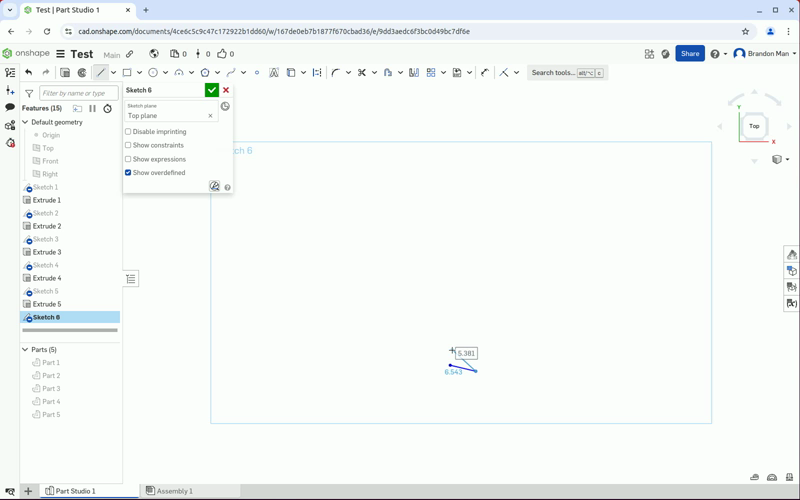
click(452, 349)
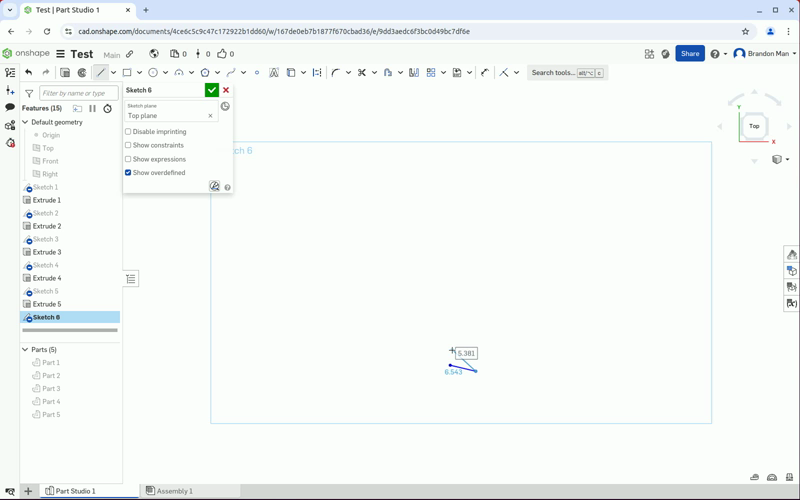
key_up(shift)
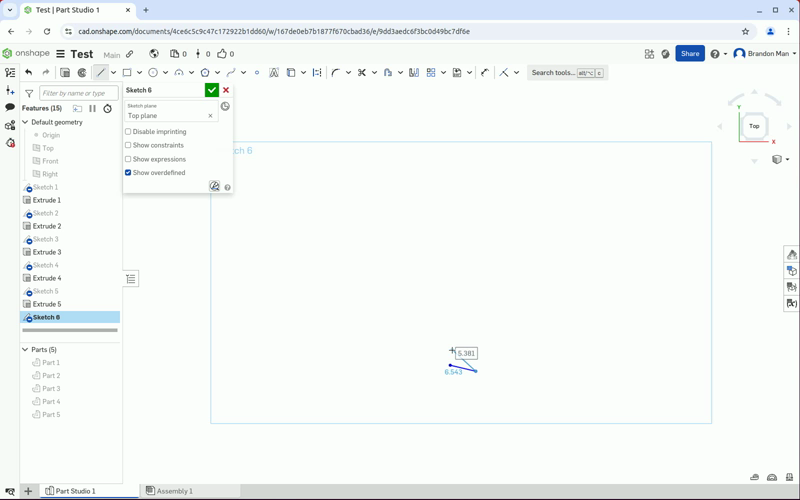
mouse_move(482, 349)
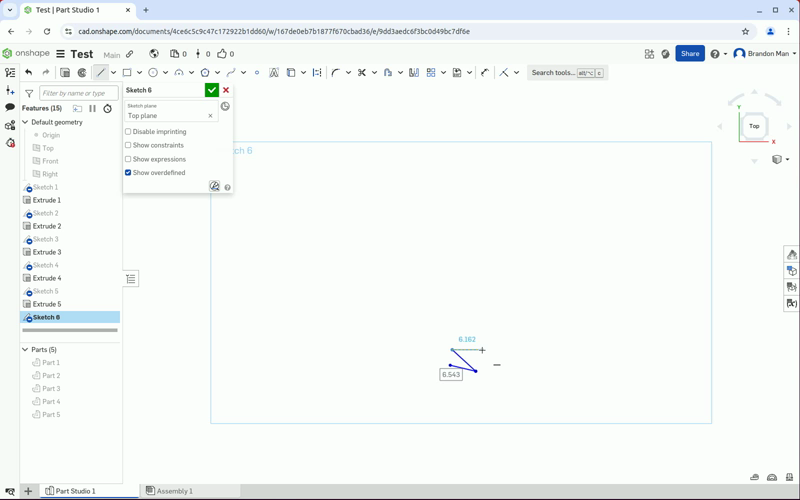
key_down(shift)
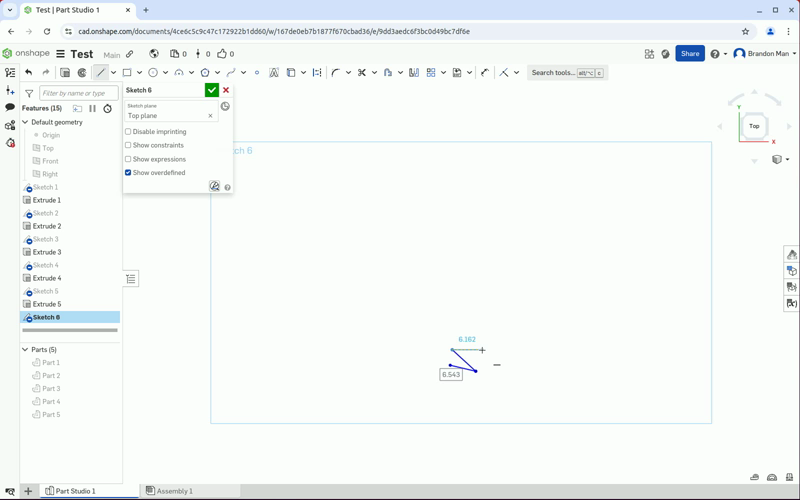
mouse_move(450, 365)
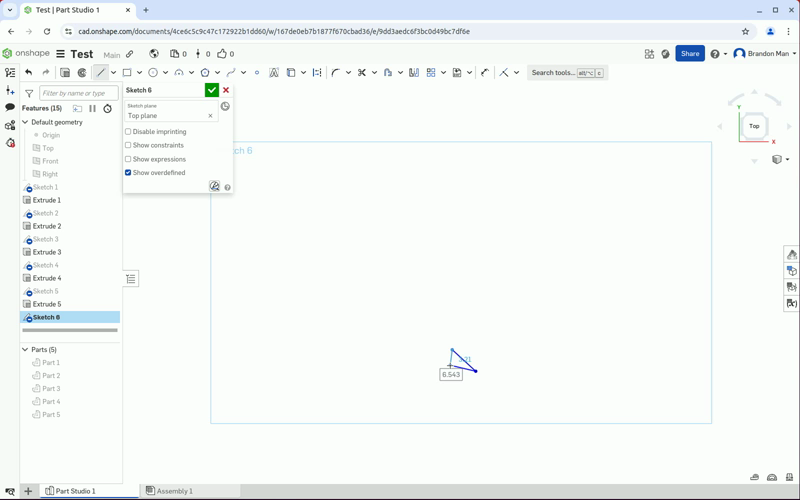
key_up(shift)
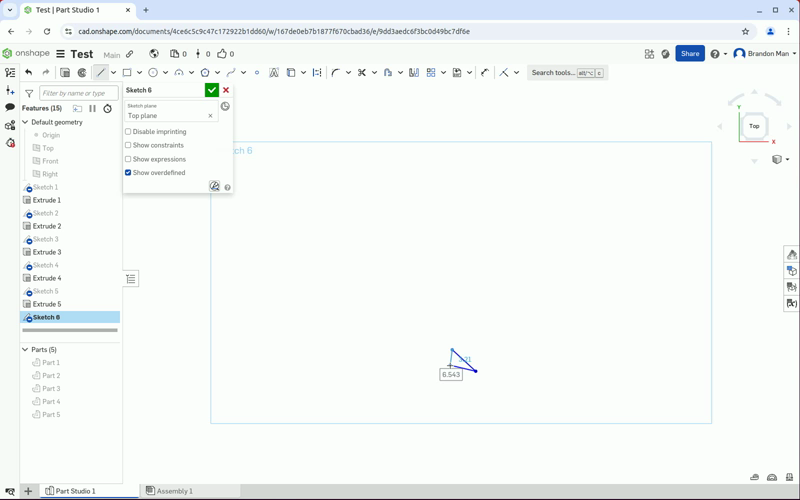
click(450, 365)
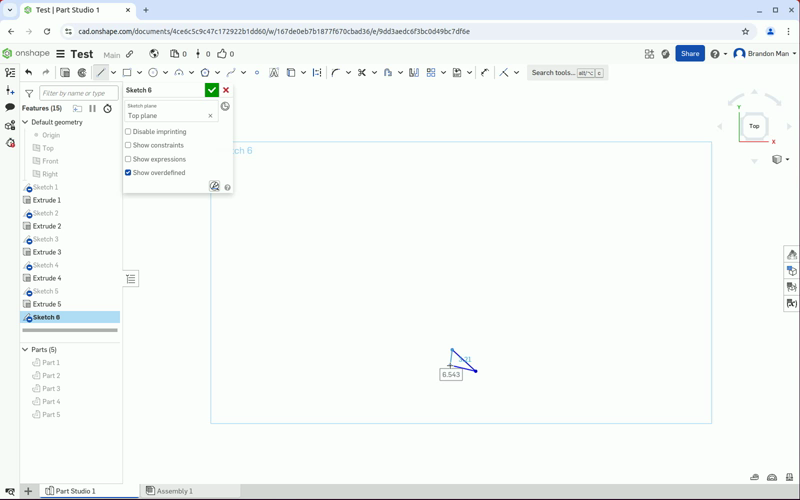
key(esc)
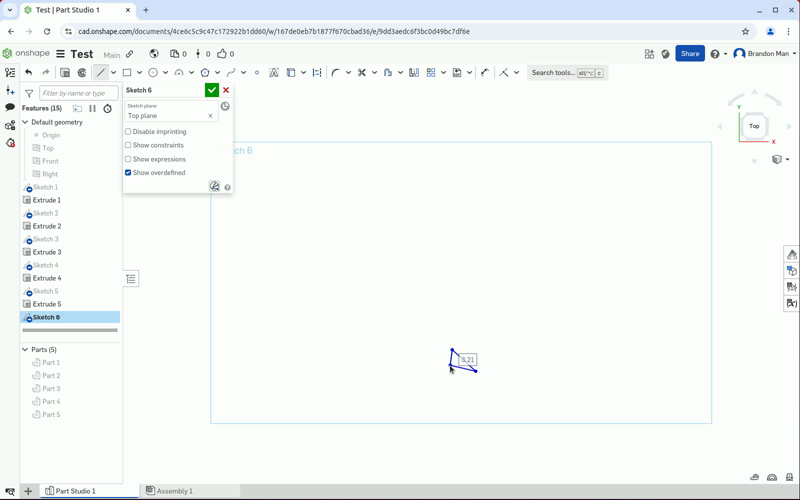
mouse_move(452, 362)
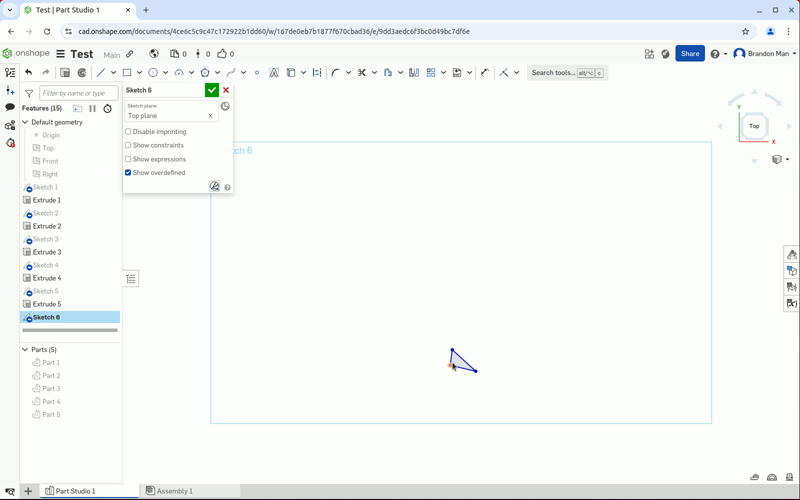
scroll(6)
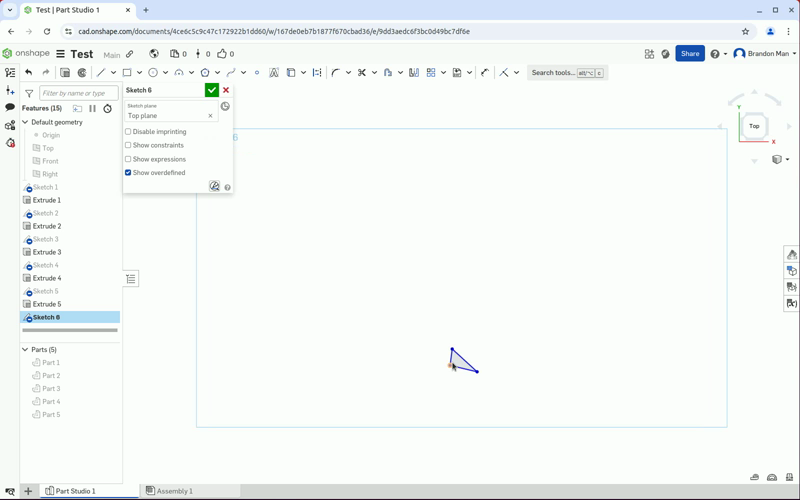
scroll(6)
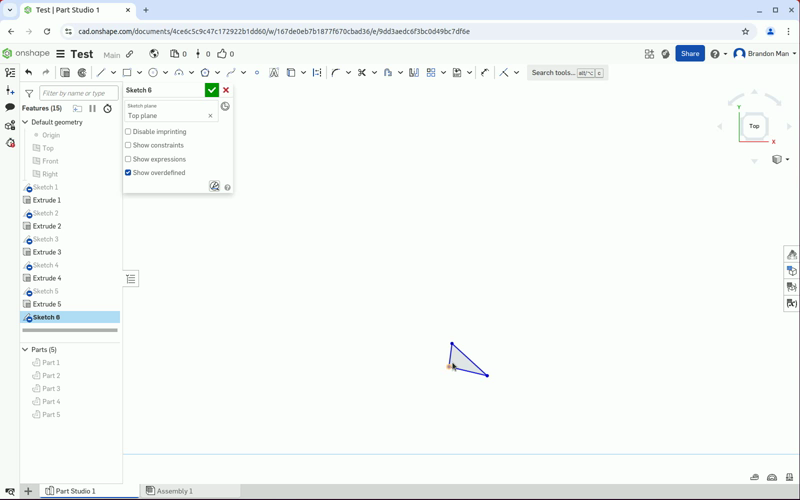
scroll(6)
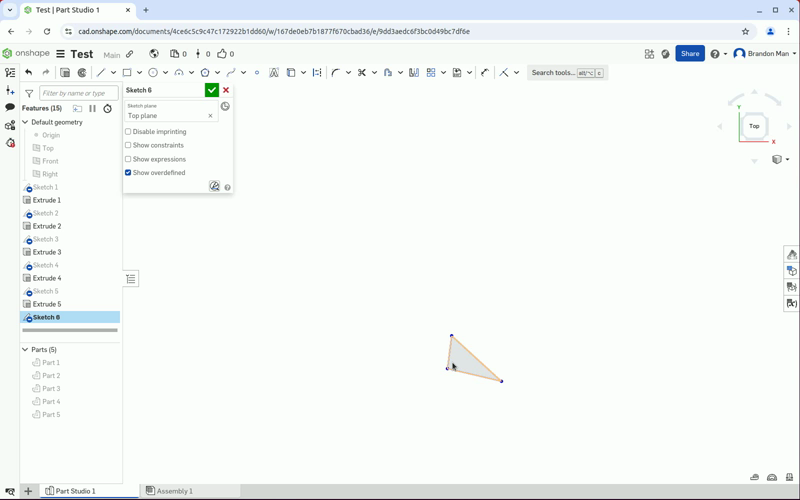
scroll(6)
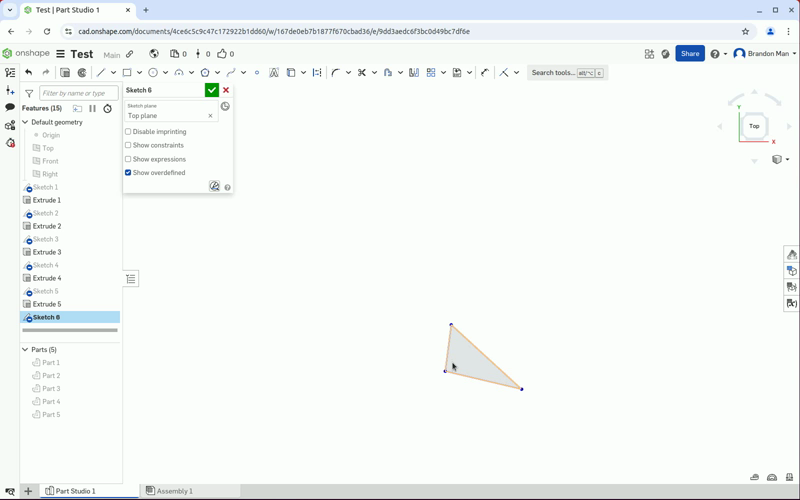
scroll(6)
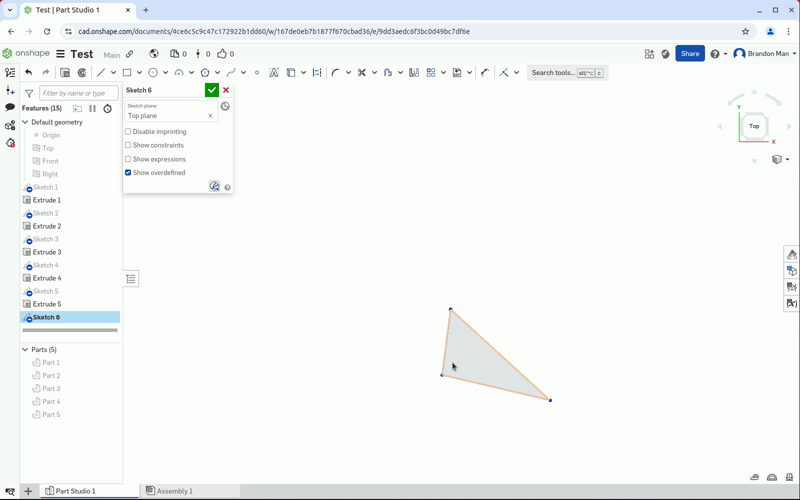
scroll(6)
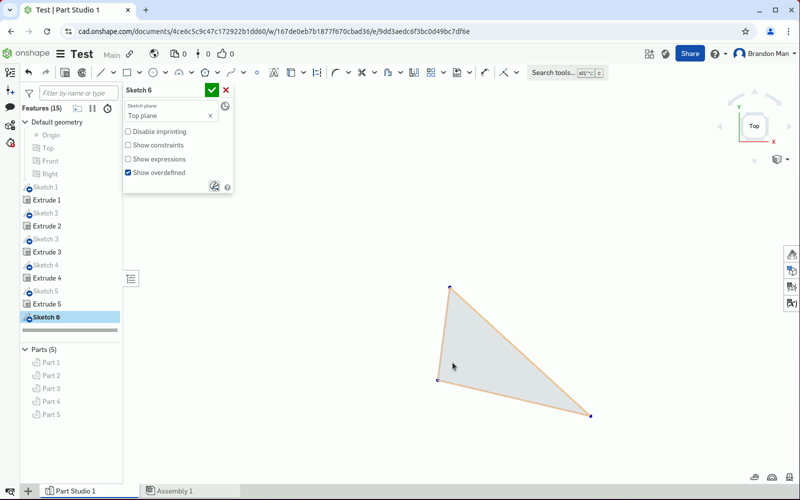
scroll(6)
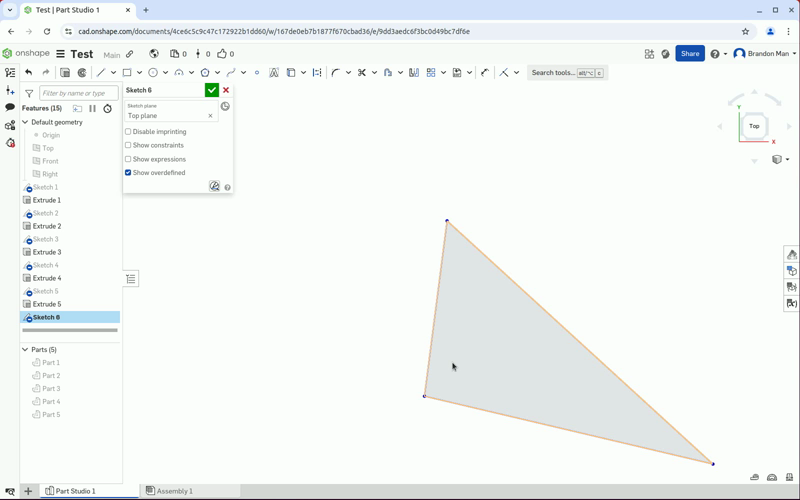
click(452, 362)
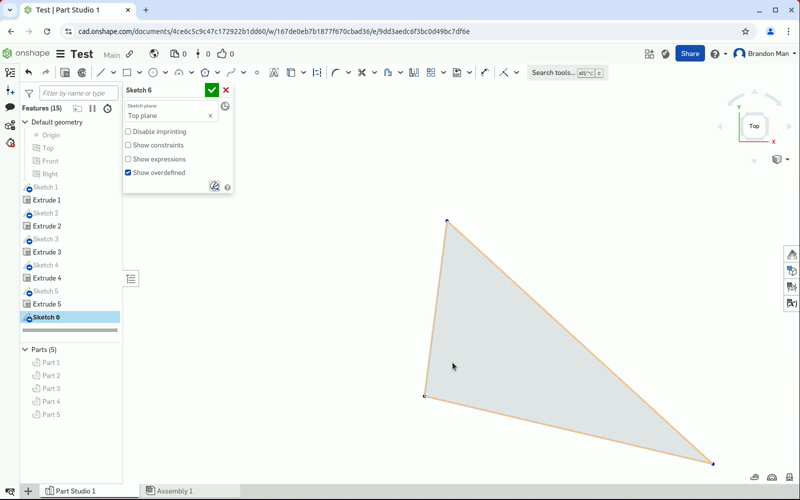
scroll(-6)
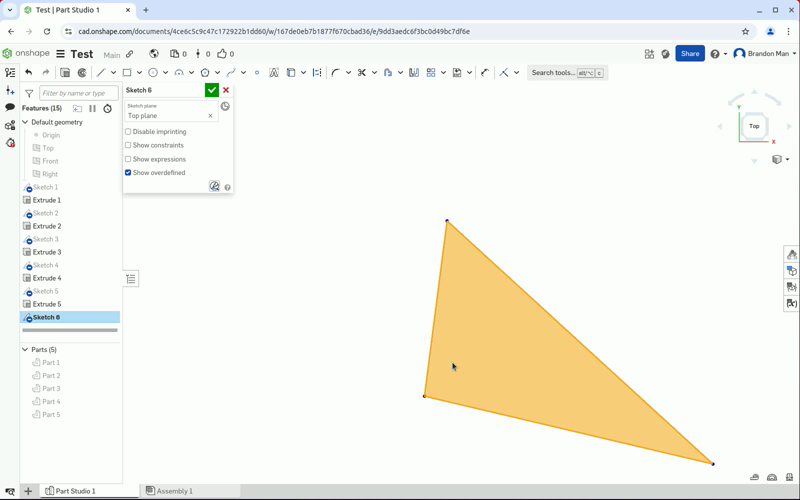
scroll(-6)
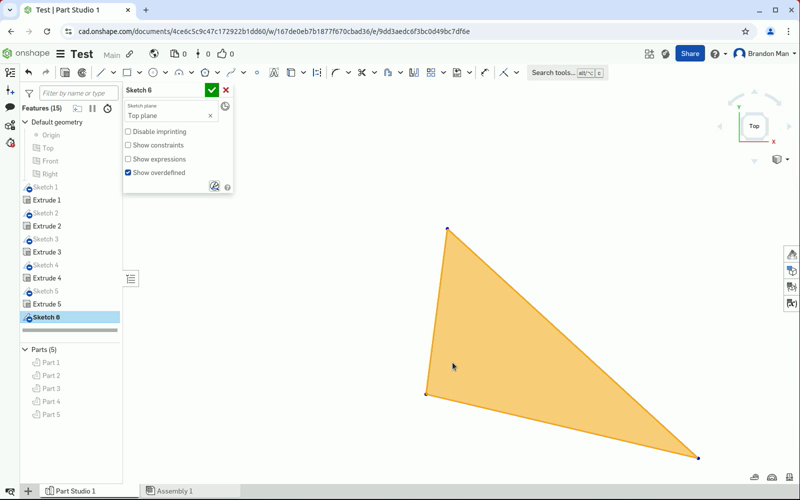
scroll(-6)
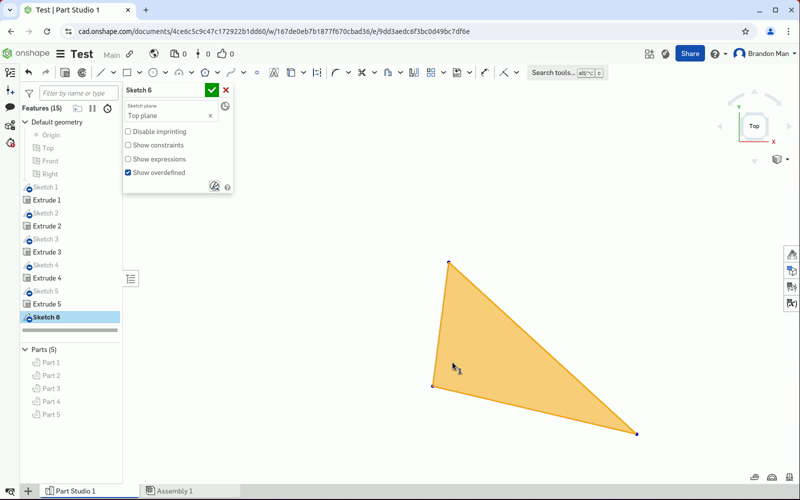
scroll(-6)
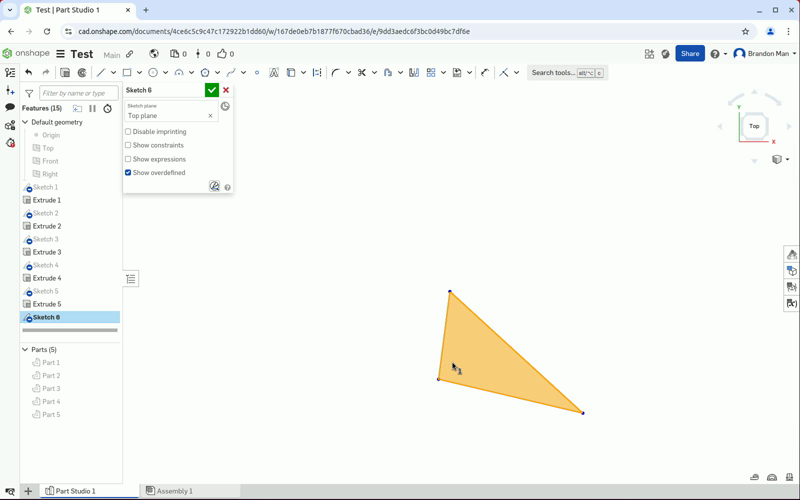
scroll(-6)
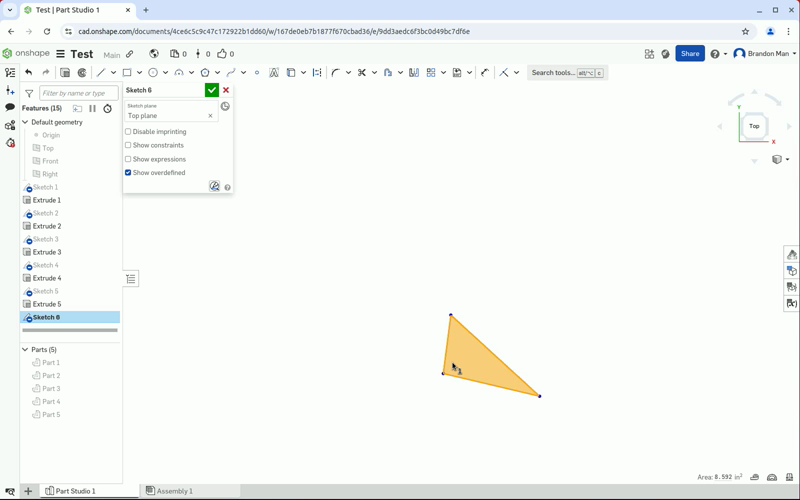
scroll(-6)
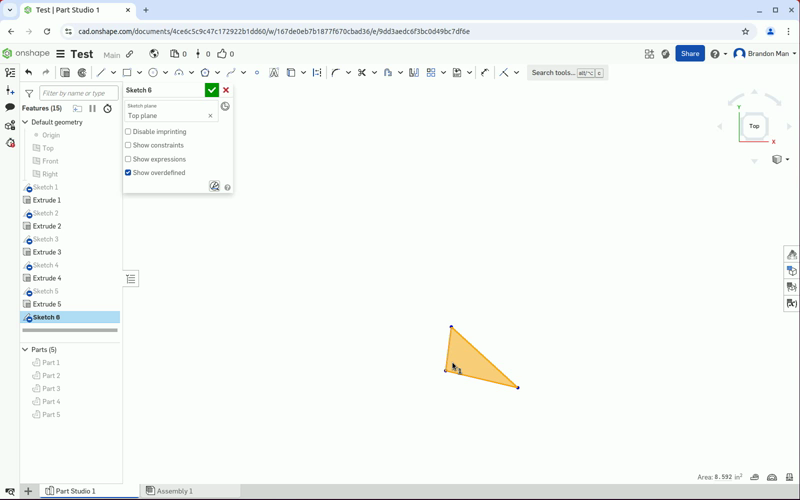
scroll(-6)
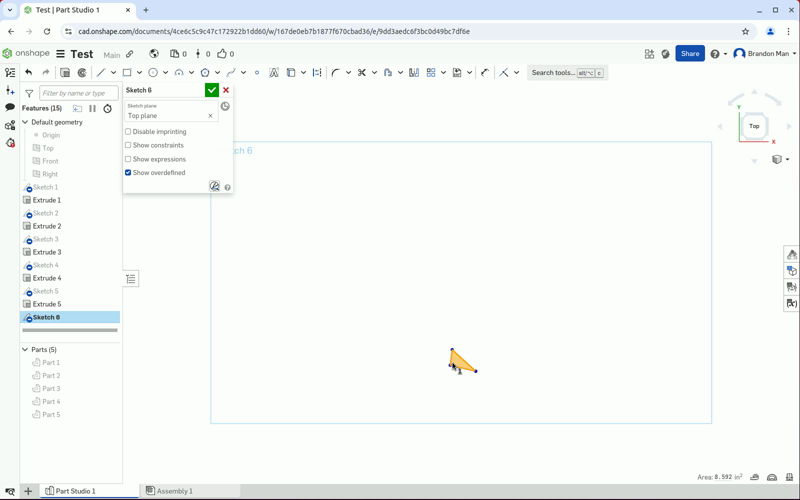
mouse_move(73, 352)
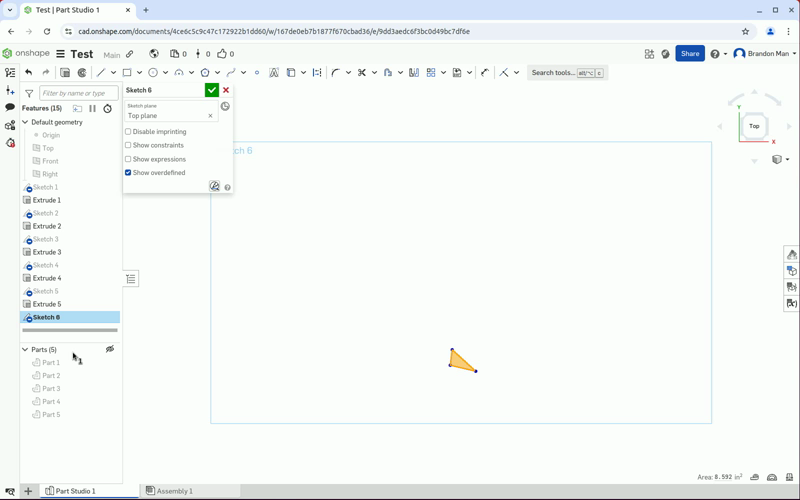
key(shift+y)
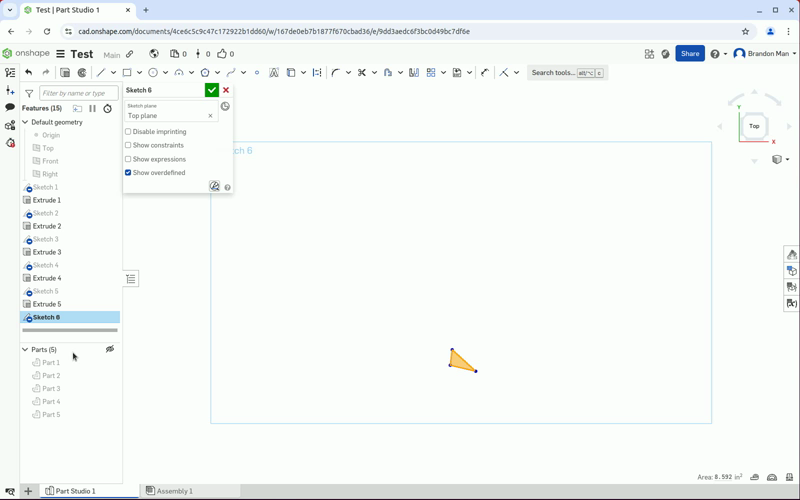
key(shift+e)
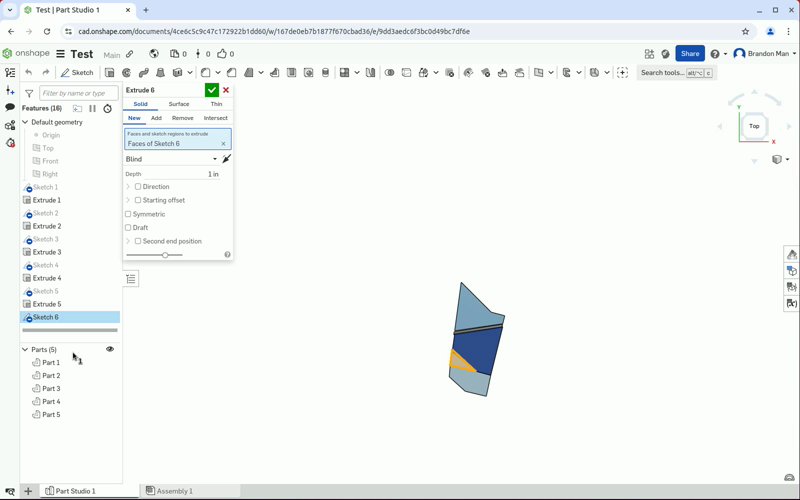
mouse_move(143, 106)
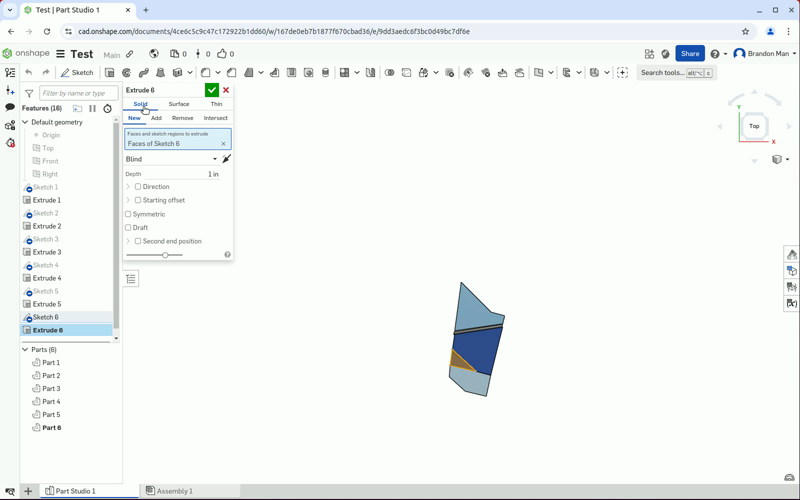
click(143, 106)
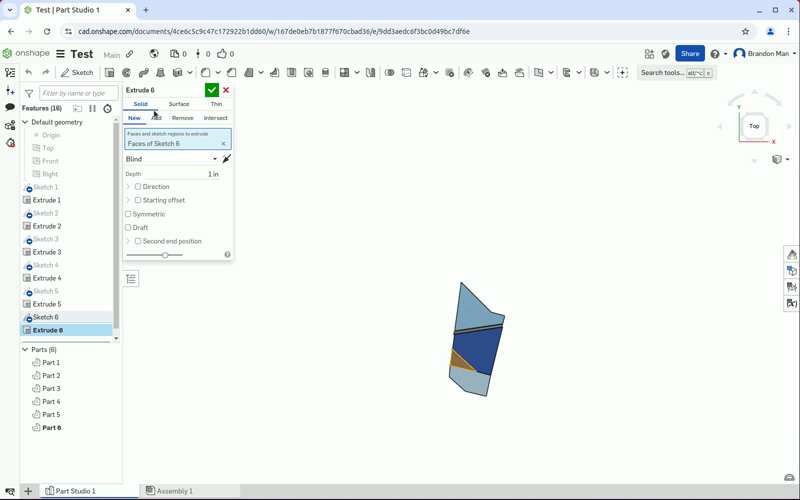
mouse_move(186, 120)
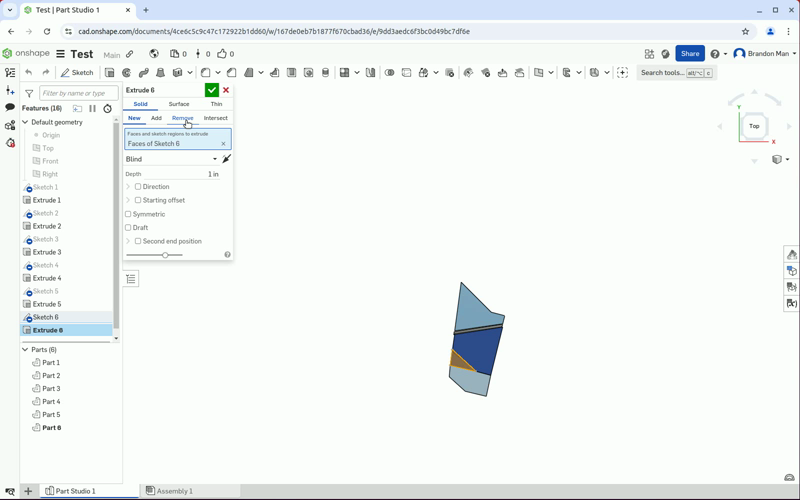
click(186, 120)
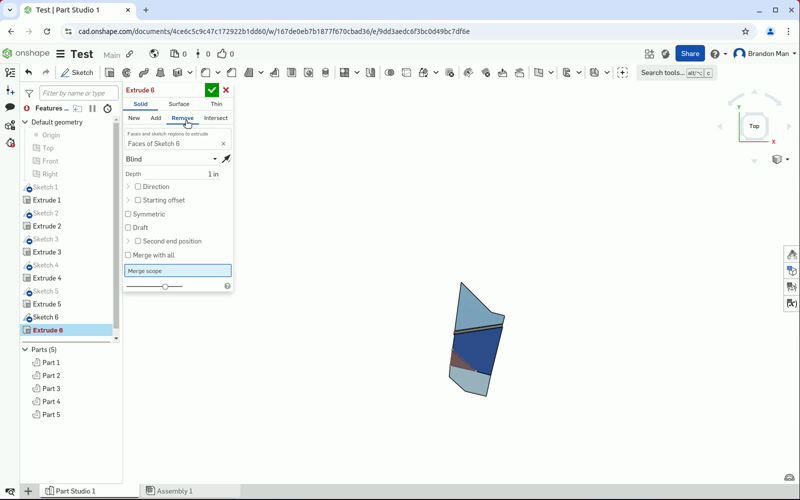
key(tab, 4)
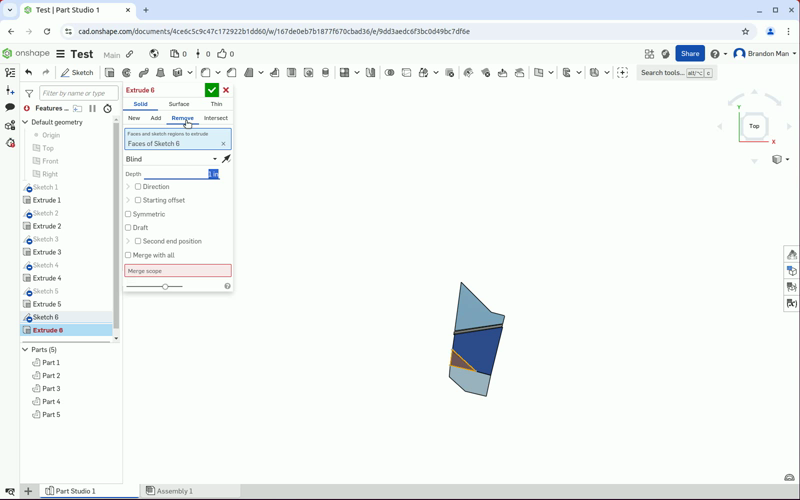
text(0.241)
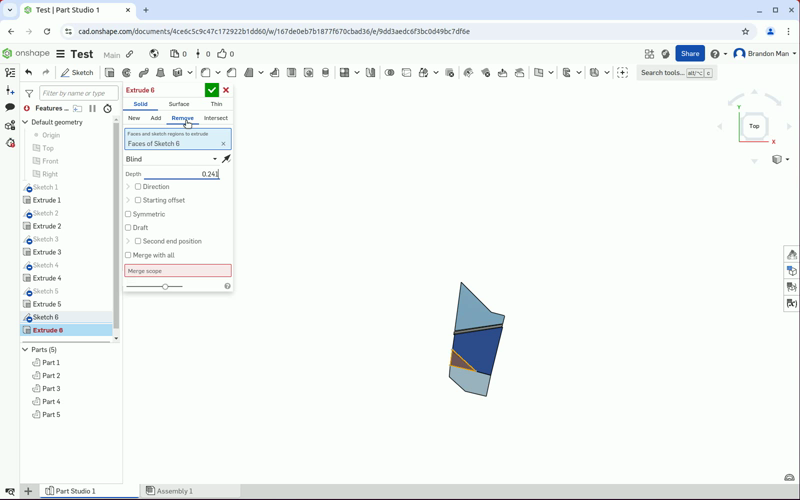
key(tab, 6)
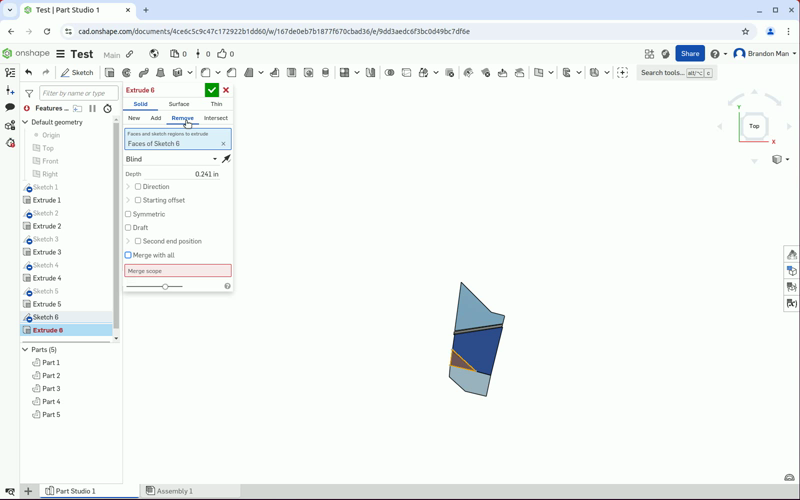
key(space)
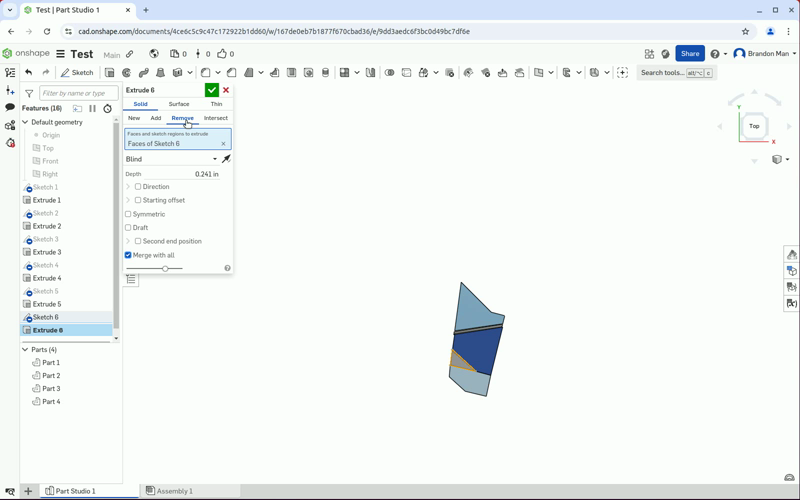
key(enter)
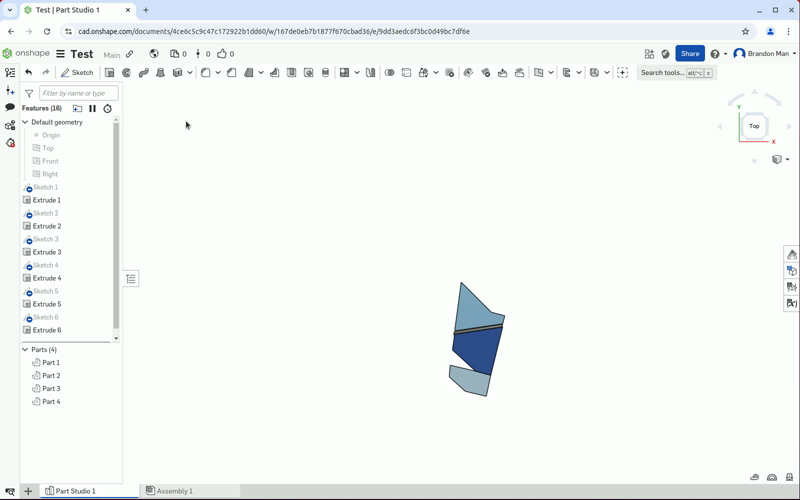
key(shift+h)
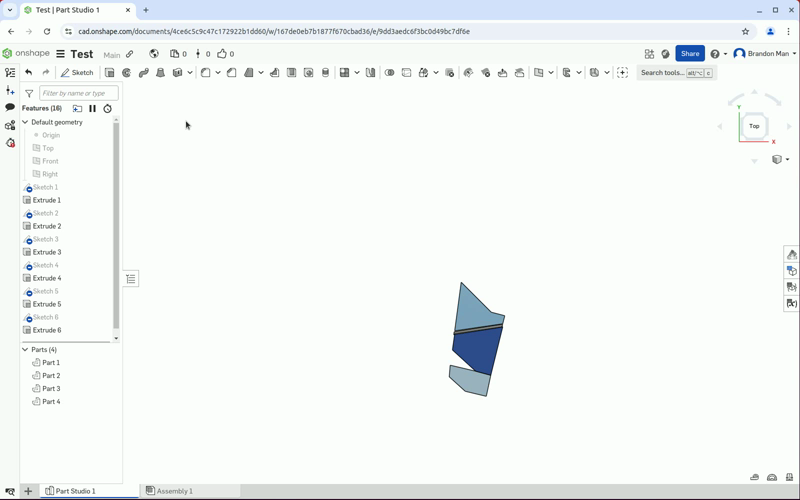
key(shift+h)
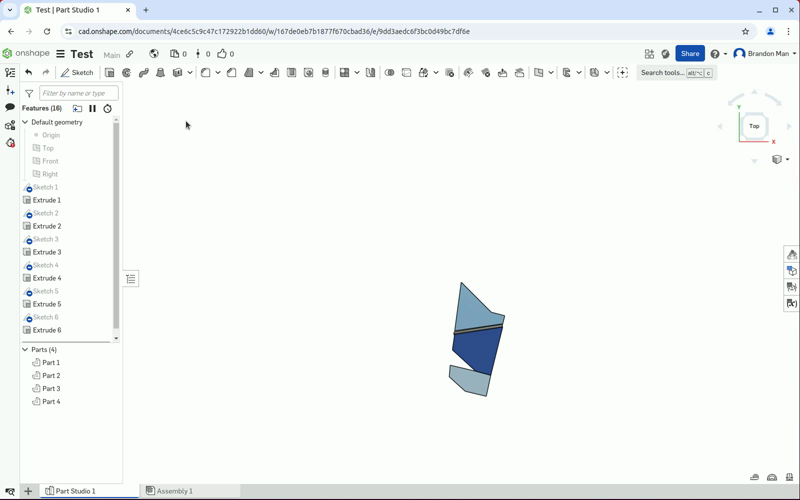
mouse_move(69, 189)
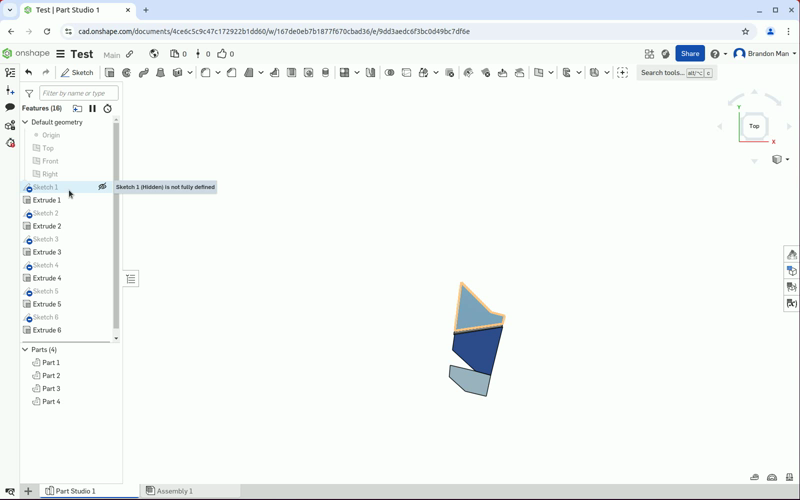
click(69, 189)
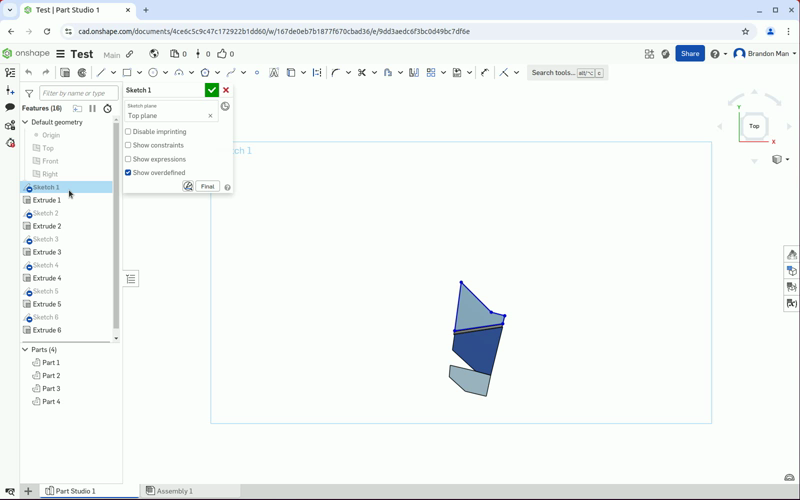
mouse_move(229, 92)
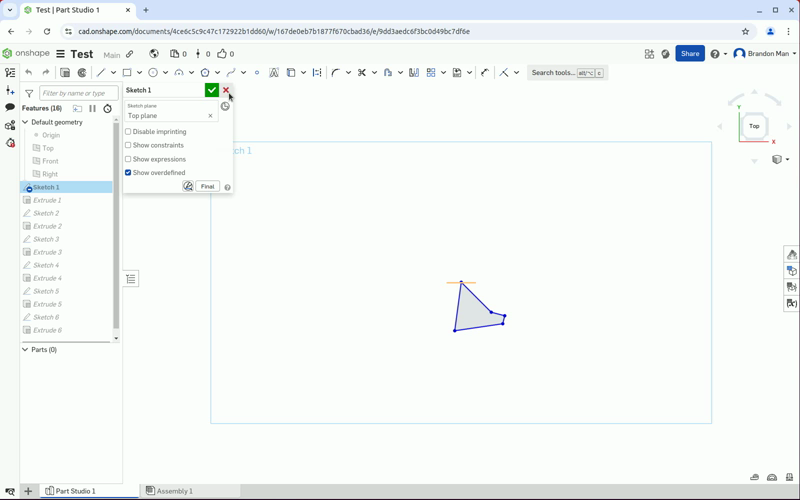
click(229, 92)
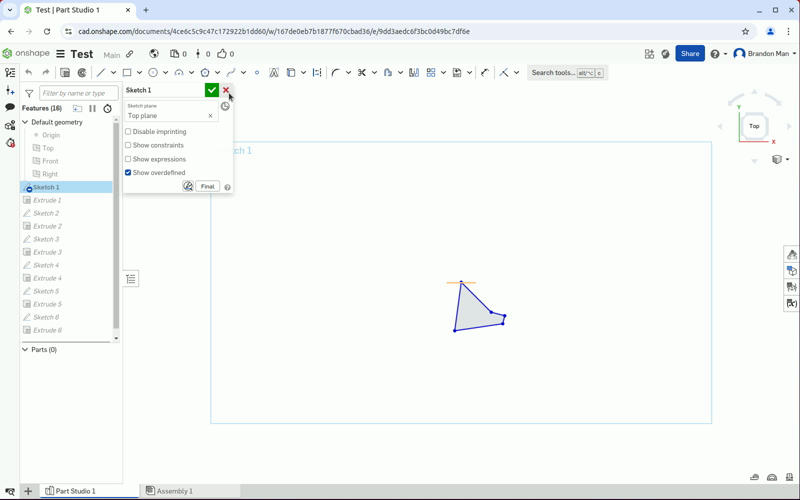
key(shift+s)
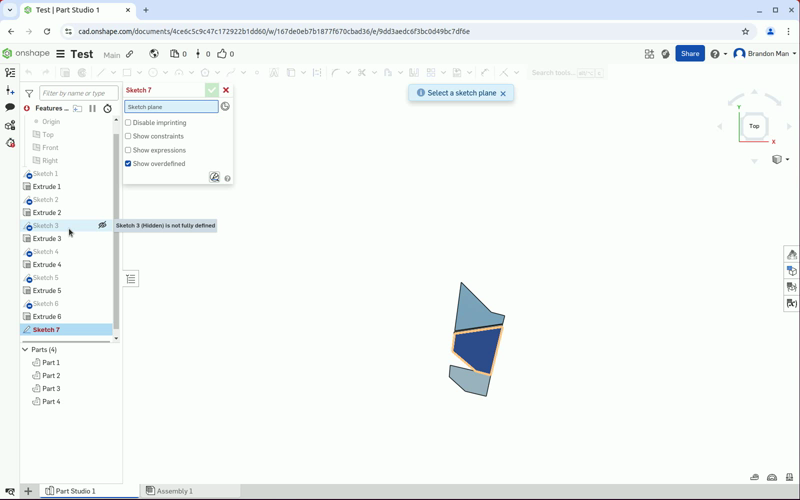
scroll(3)
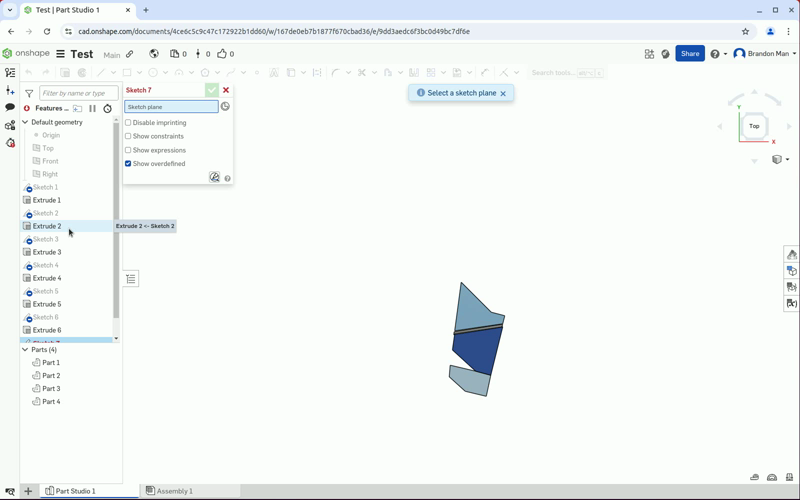
mouse_move(69, 150)
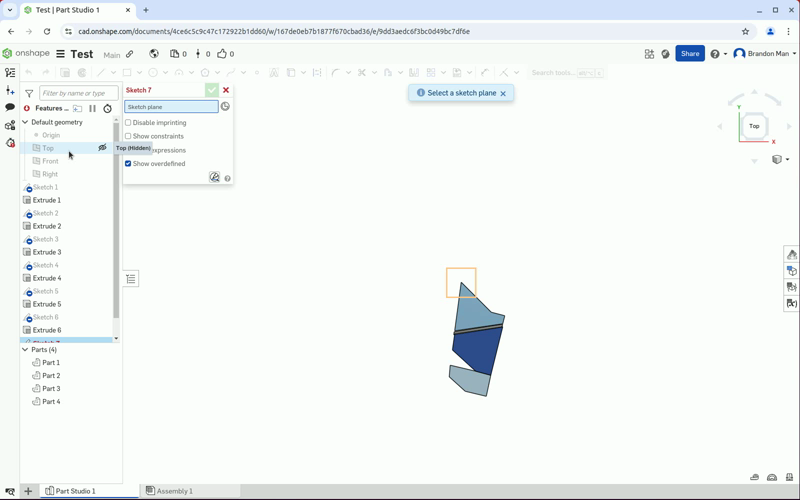
click(69, 150)
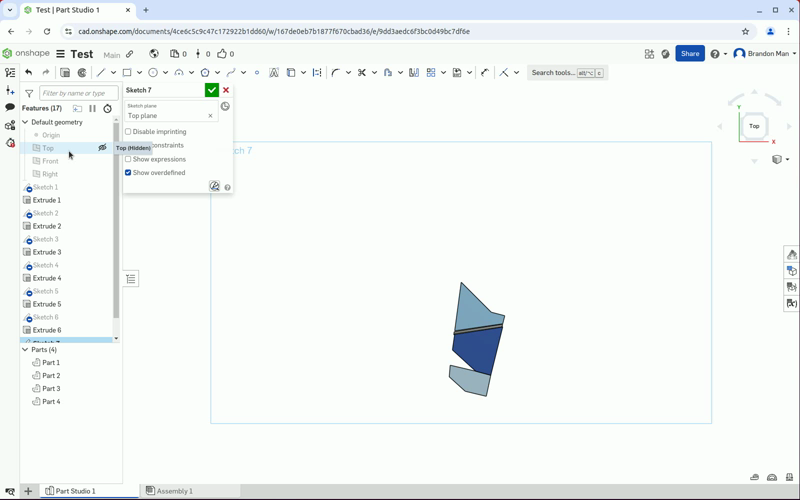
mouse_move(73, 352)
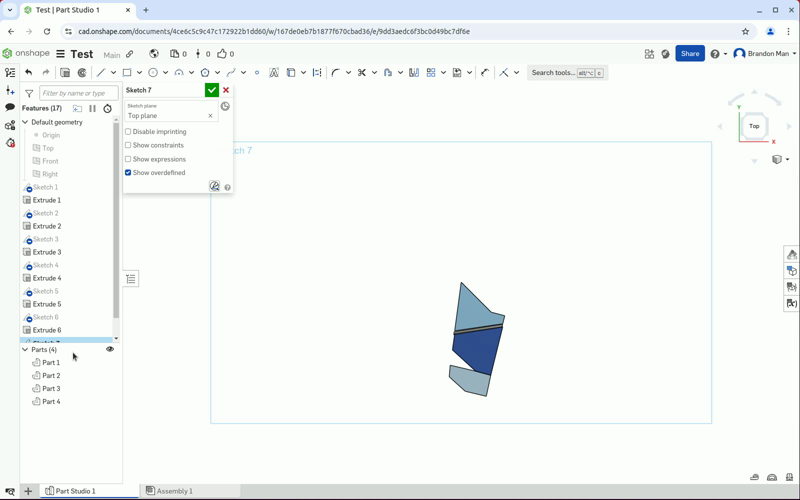
key(y)
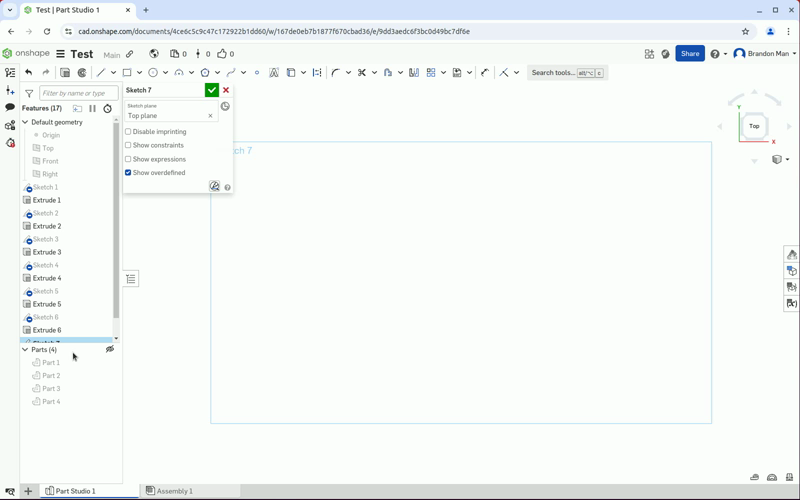
key(l)
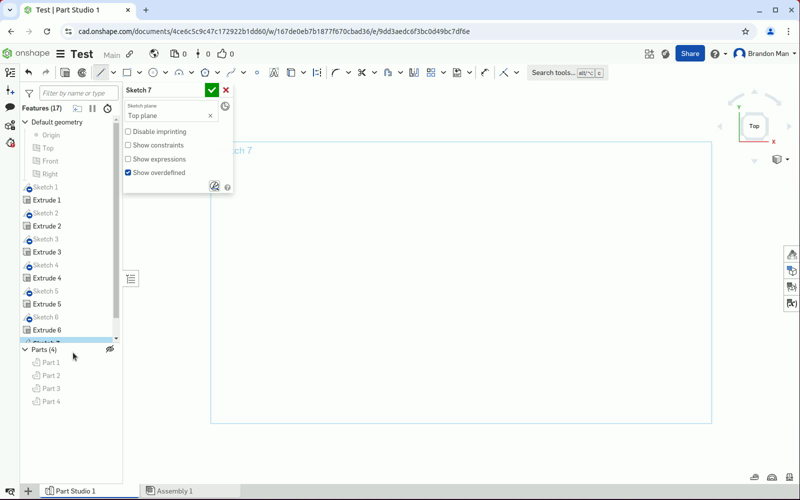
key_down(shift)
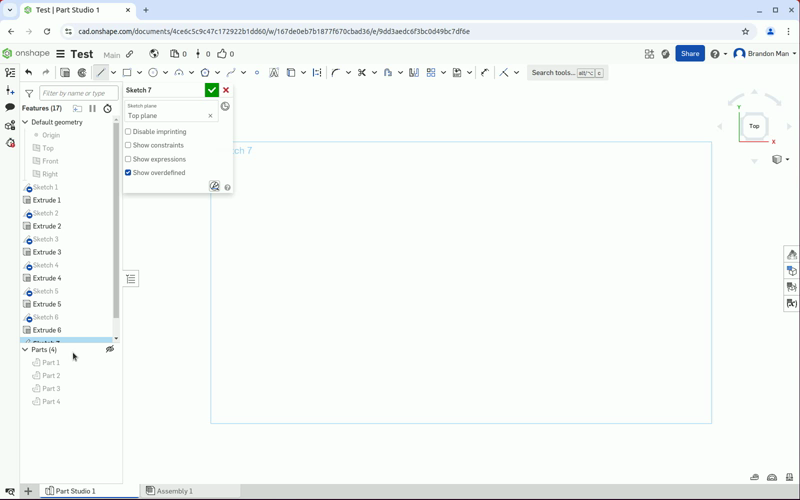
mouse_move(449, 376)
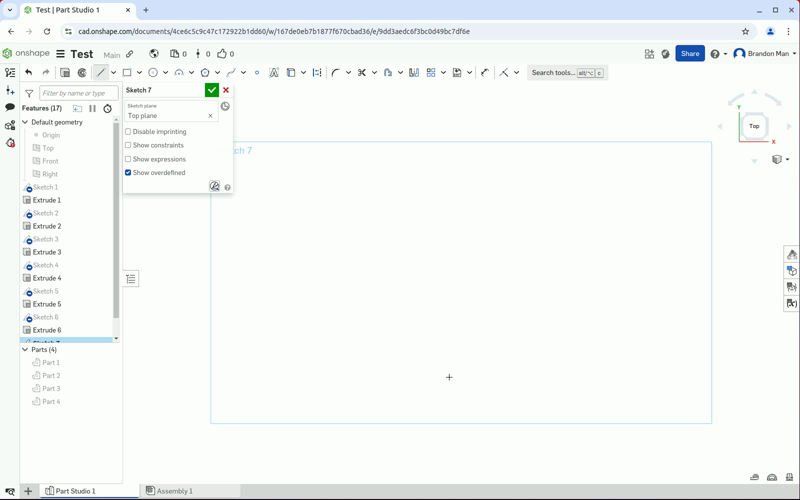
click(449, 376)
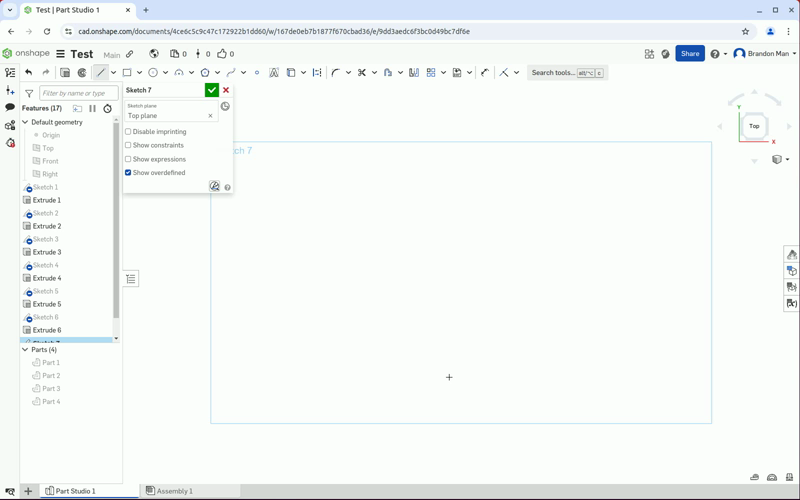
key_up(shift)
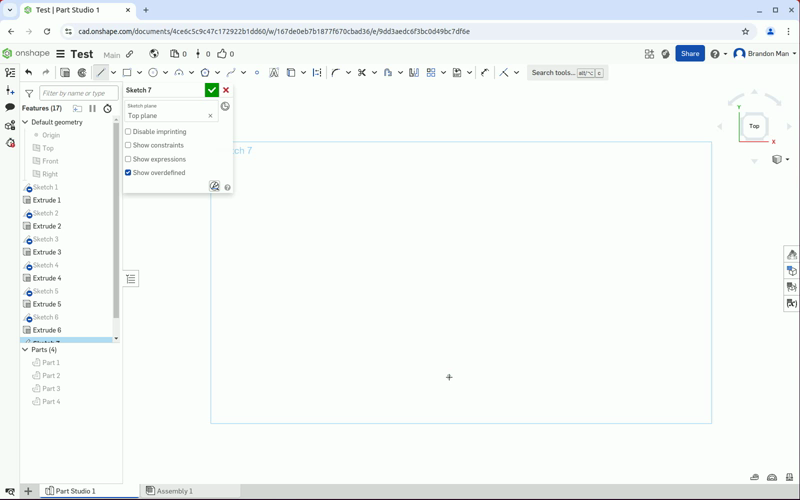
key_down(shift)
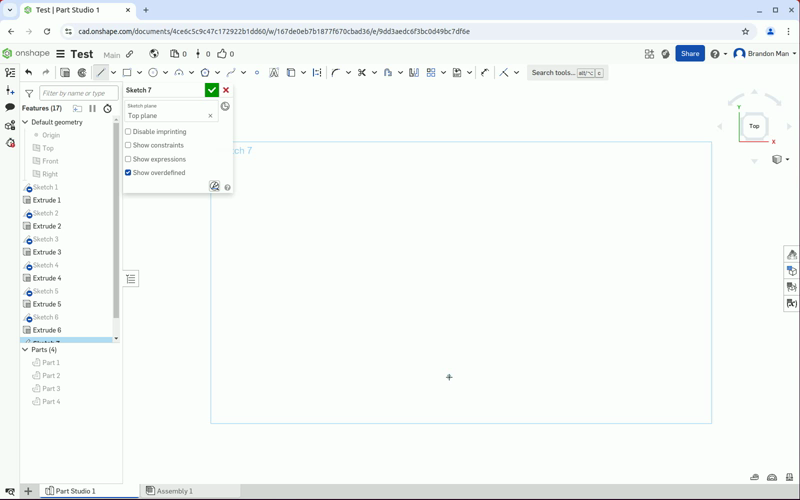
mouse_move(479, 376)
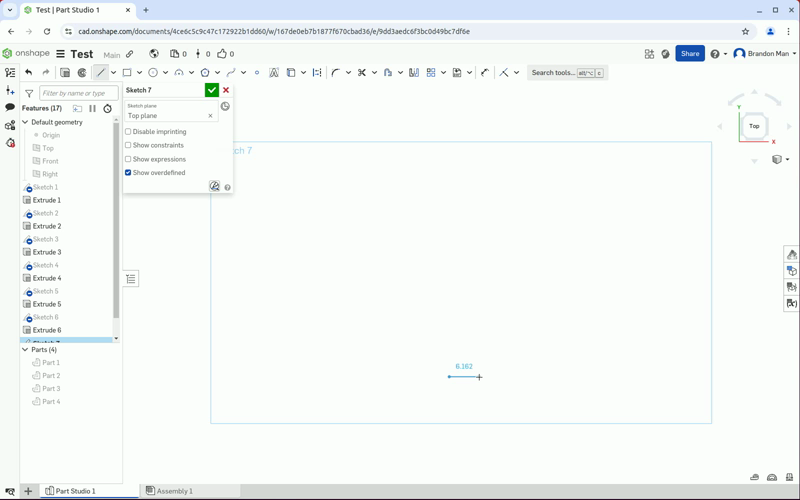
mouse_move(465, 391)
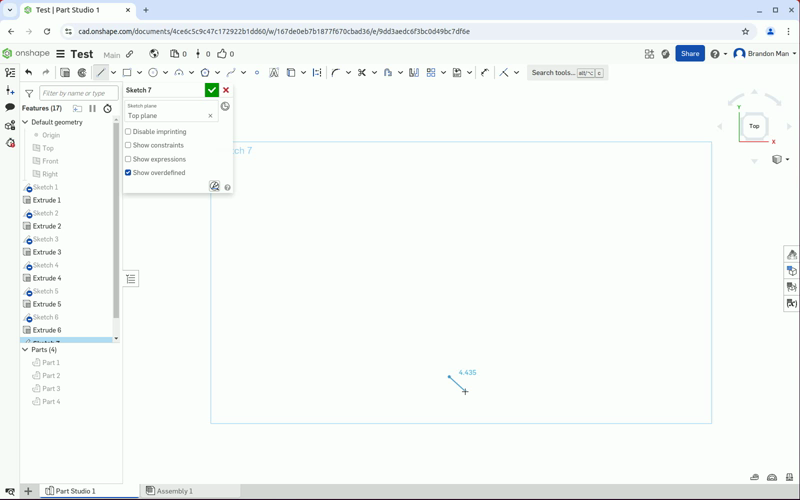
click(465, 391)
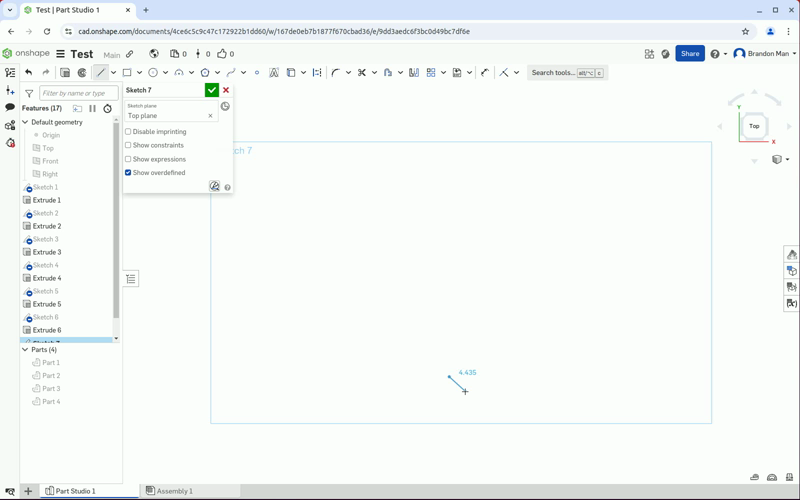
key_up(shift)
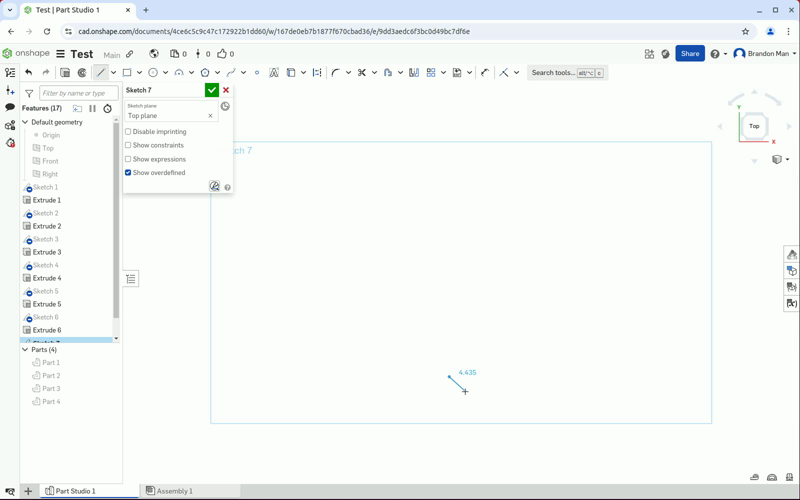
key_down(shift)
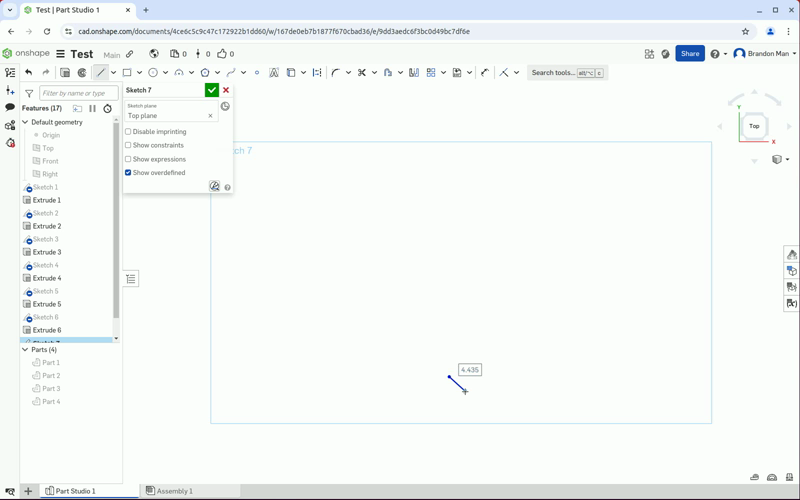
mouse_move(495, 391)
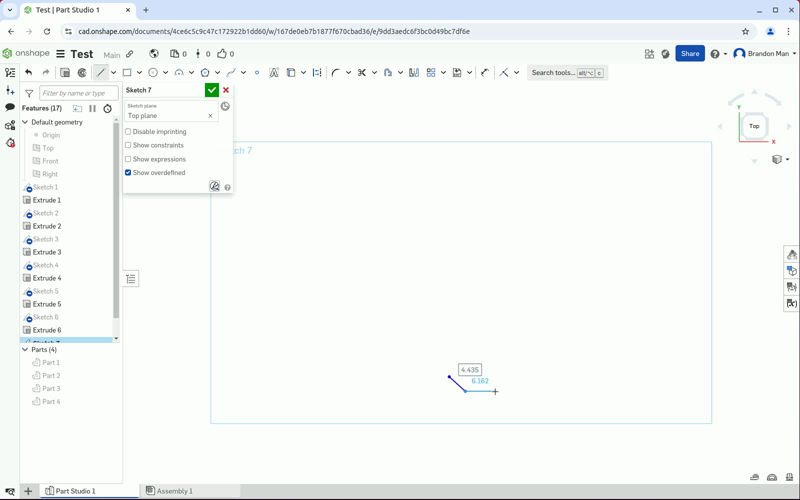
mouse_move(486, 396)
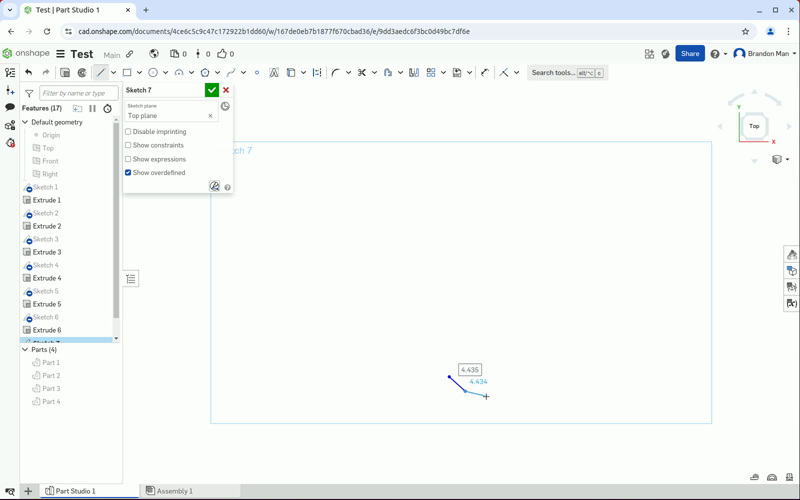
click(486, 396)
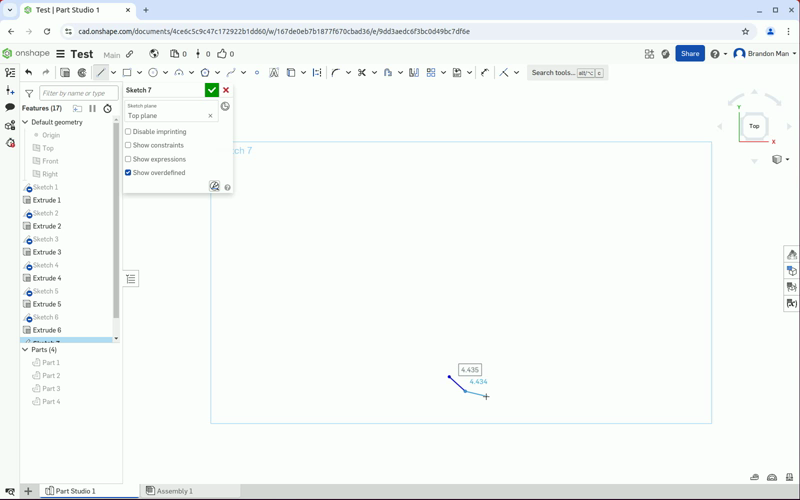
key_up(shift)
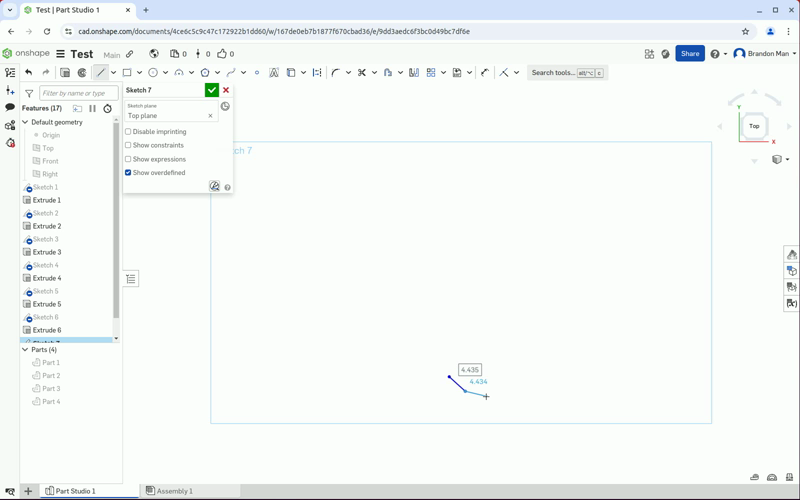
key_down(shift)
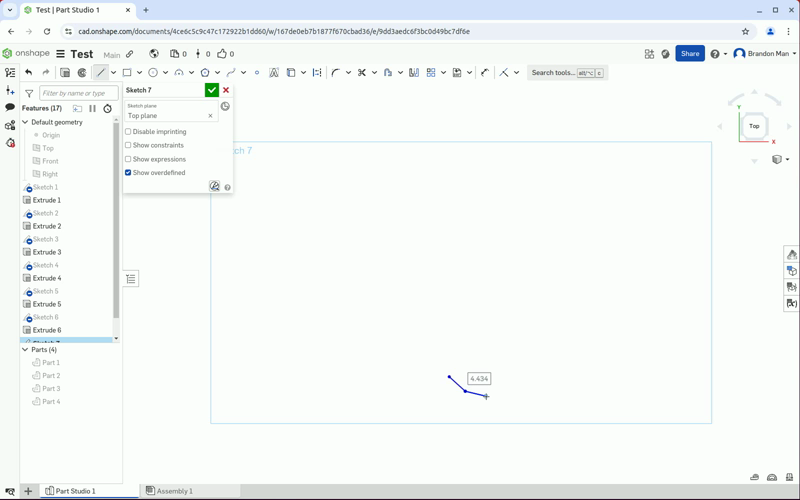
mouse_move(516, 396)
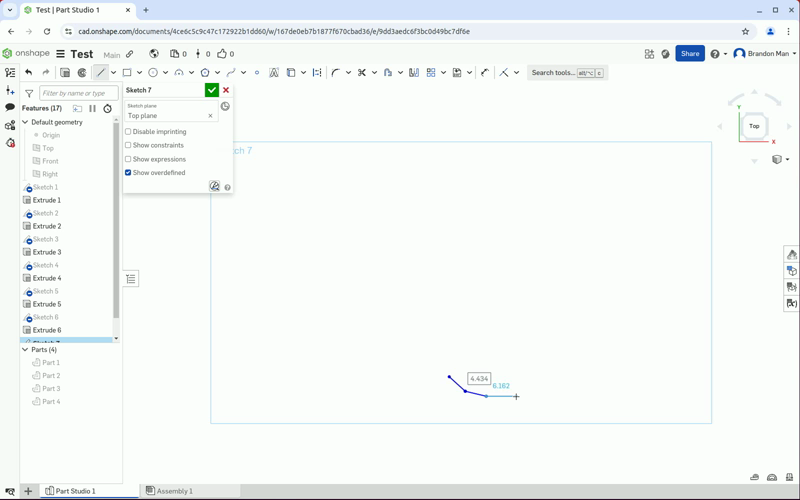
mouse_move(490, 375)
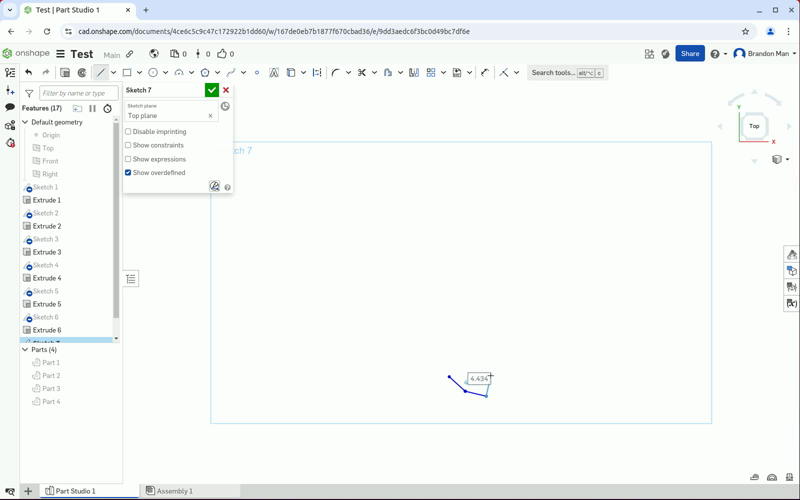
click(490, 375)
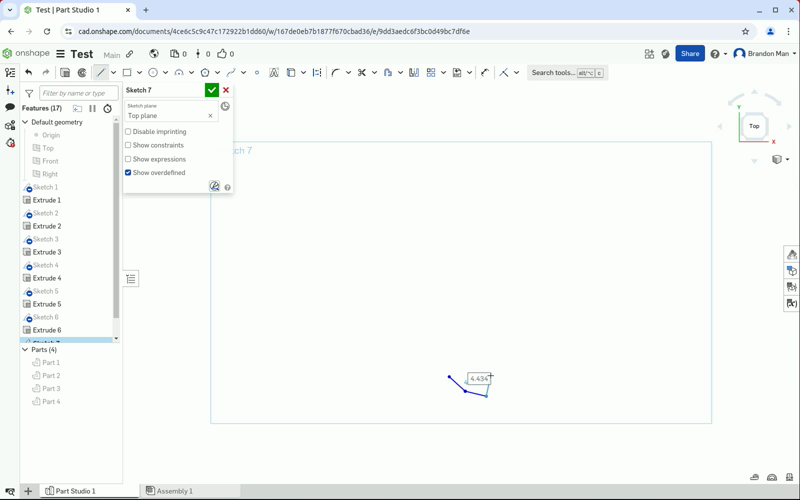
key_up(shift)
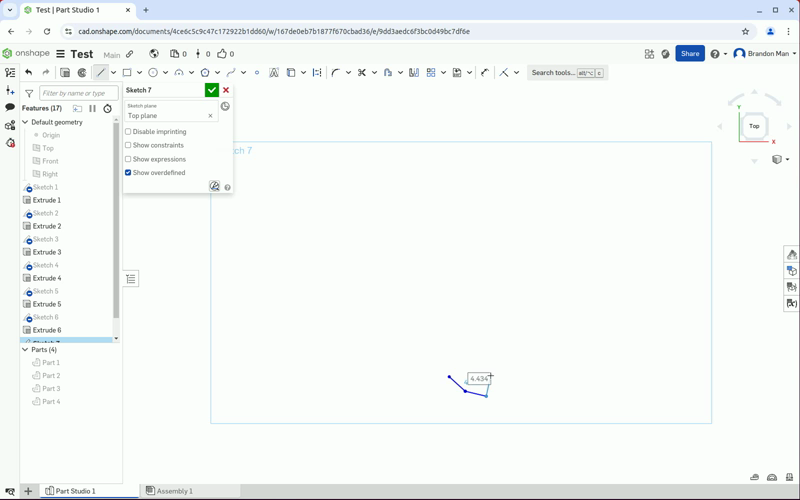
key_down(shift)
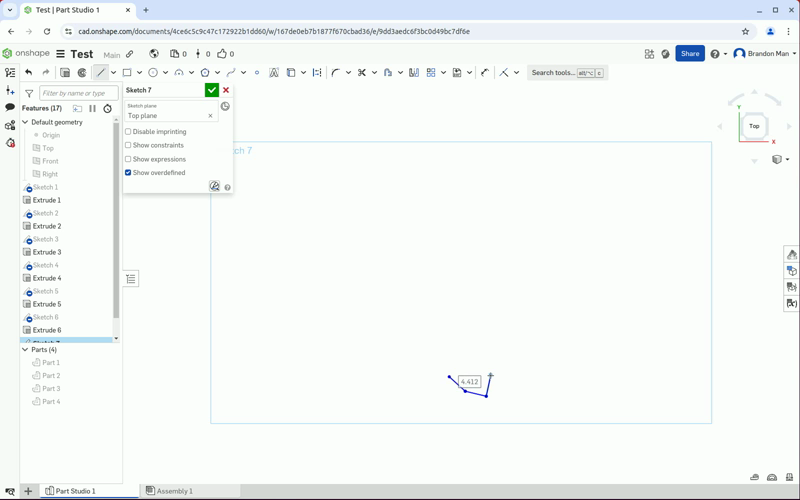
mouse_move(520, 375)
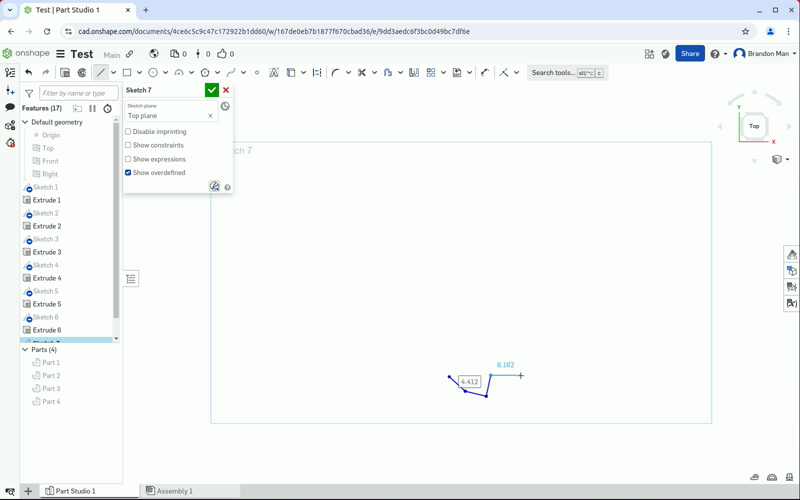
mouse_move(475, 371)
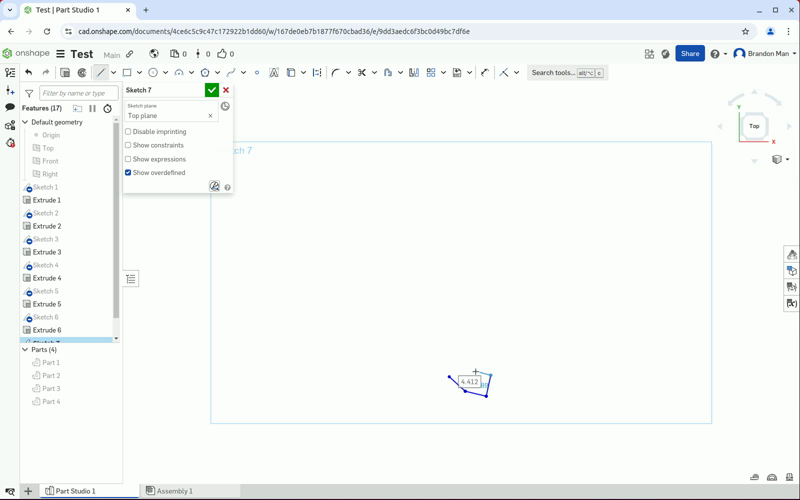
click(475, 371)
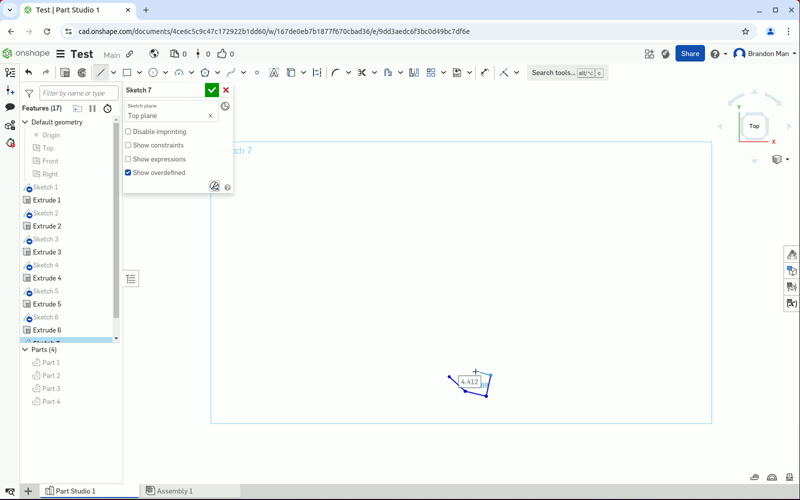
key_up(shift)
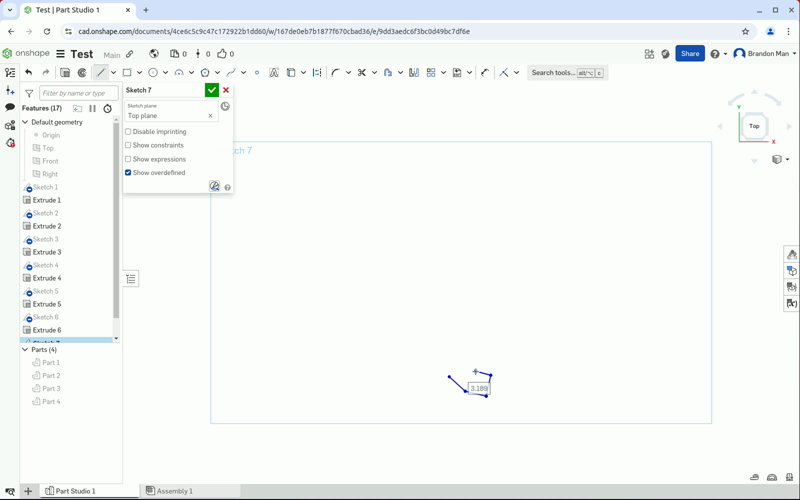
key_down(shift)
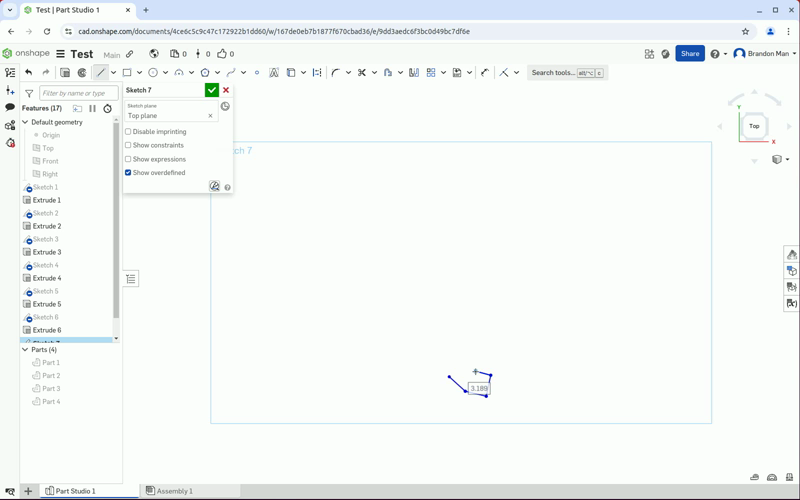
mouse_move(505, 371)
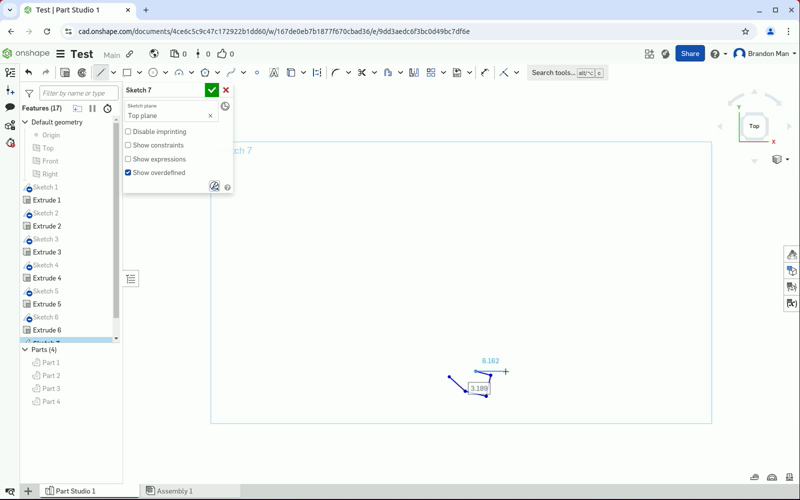
mouse_move(450, 365)
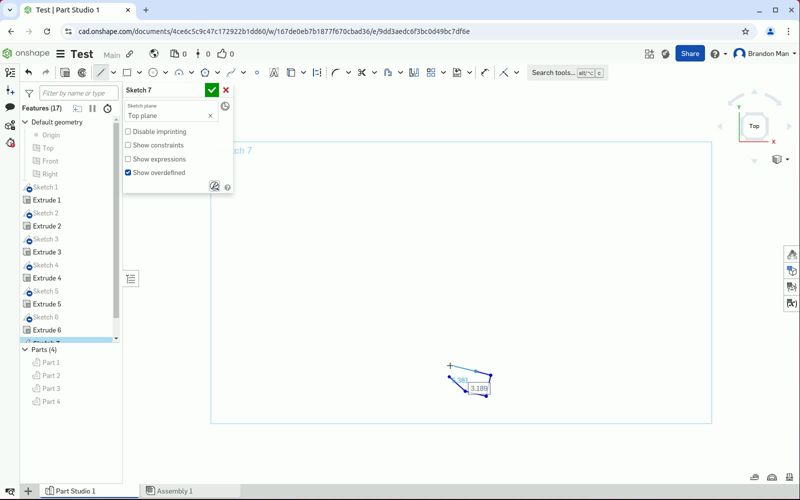
click(450, 365)
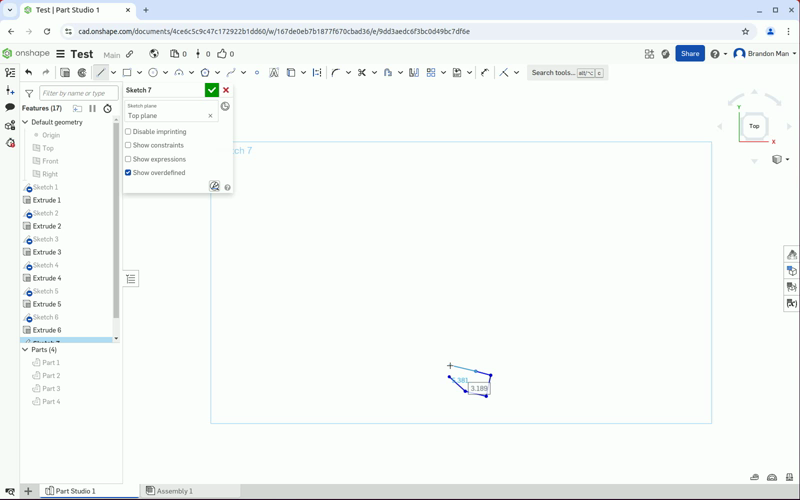
key_up(shift)
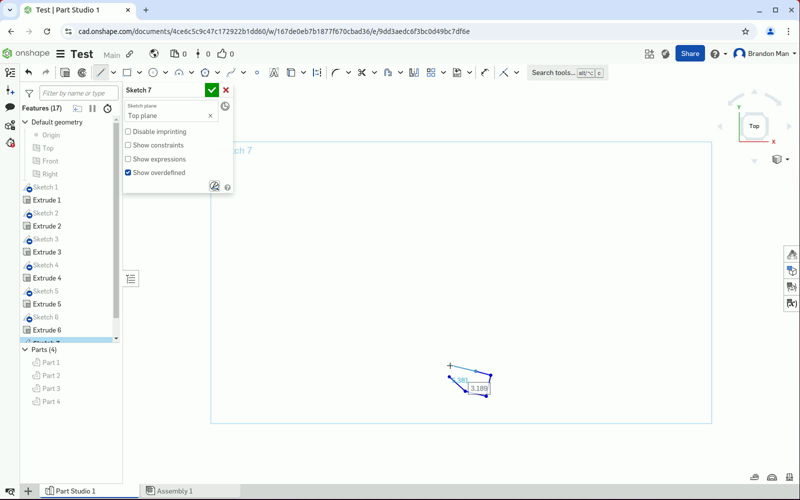
mouse_move(480, 365)
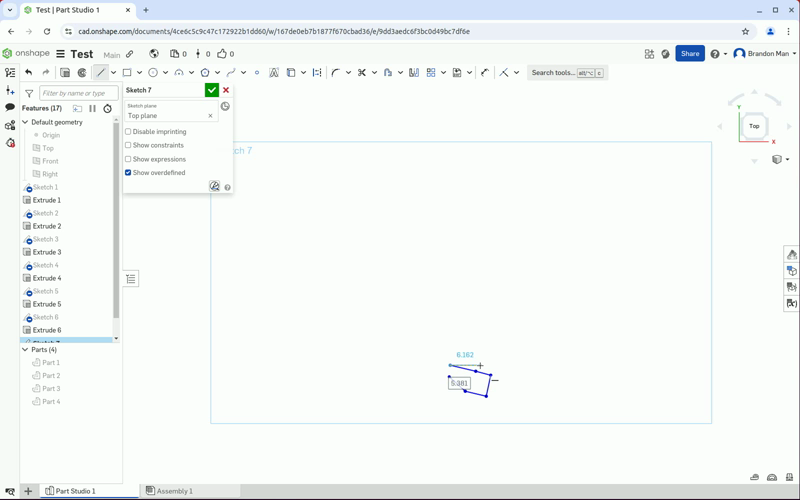
key_down(shift)
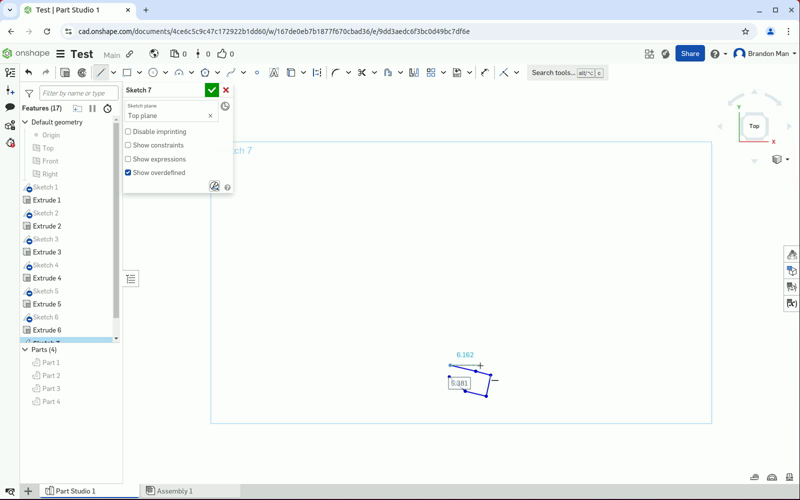
mouse_move(449, 376)
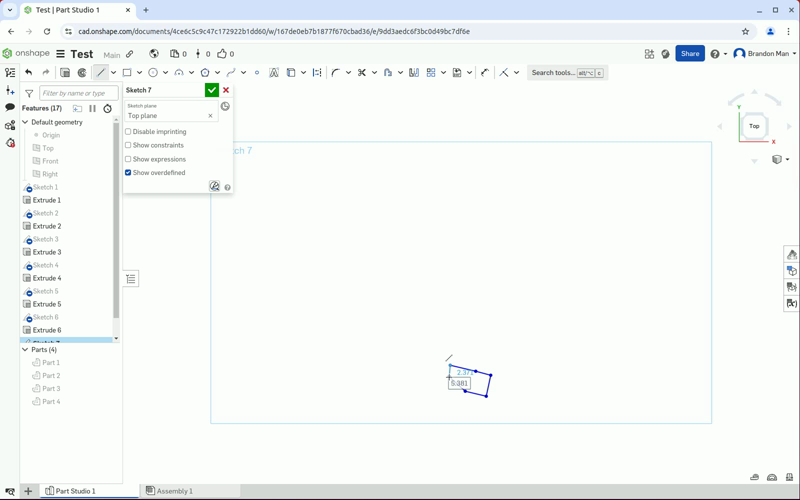
key_up(shift)
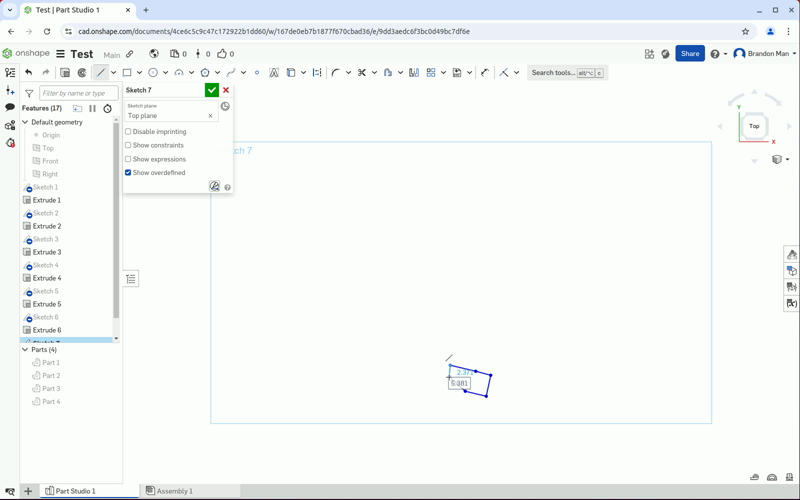
click(449, 376)
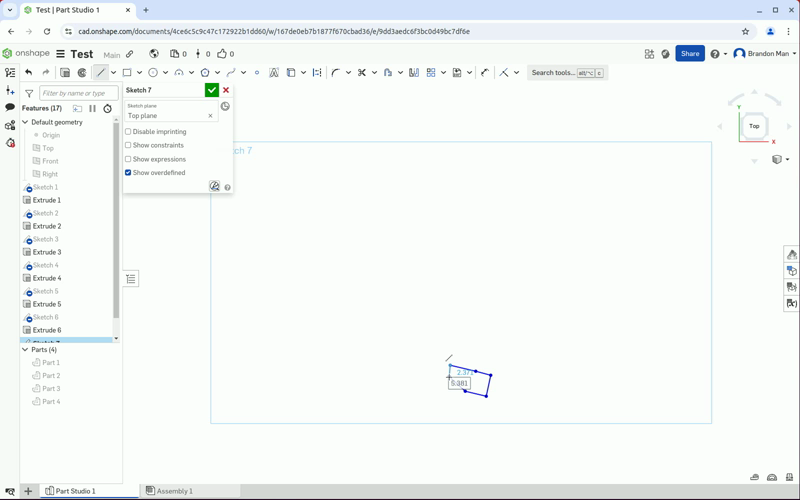
key(esc)
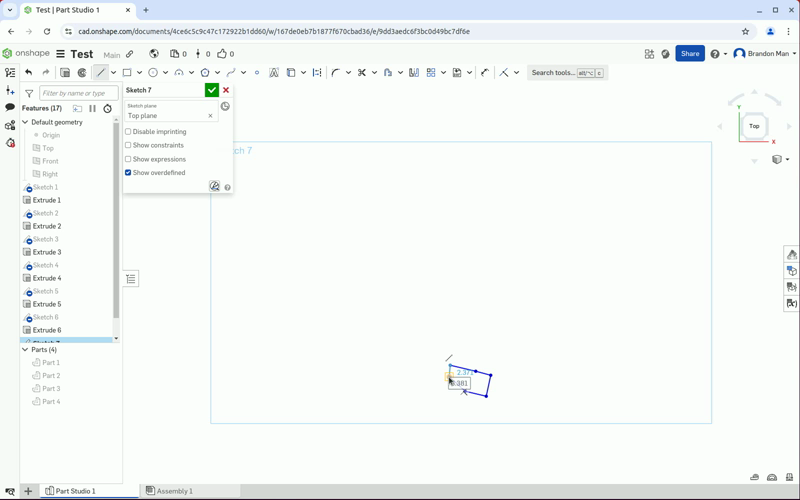
mouse_move(484, 393)
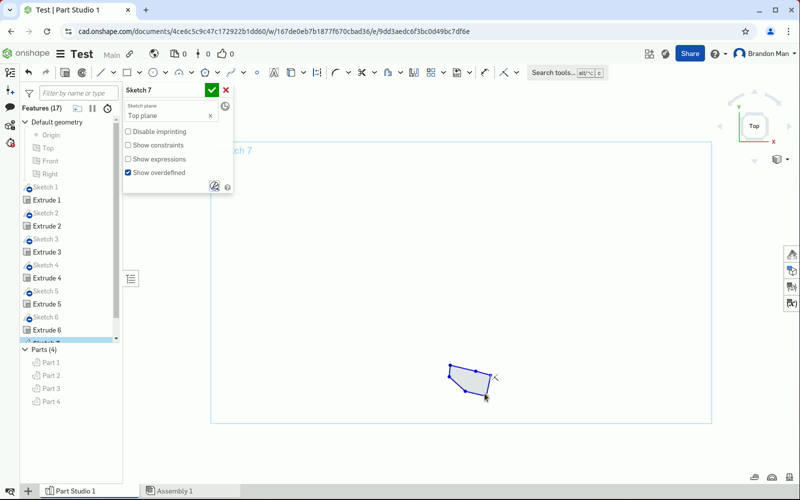
scroll(6)
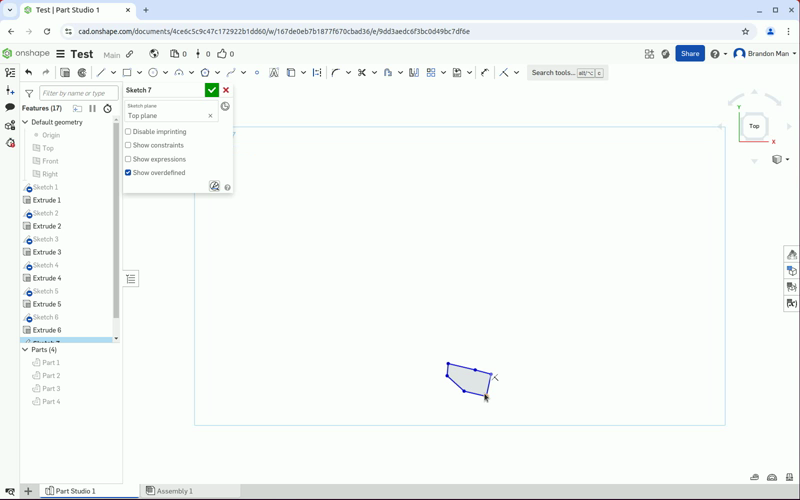
scroll(6)
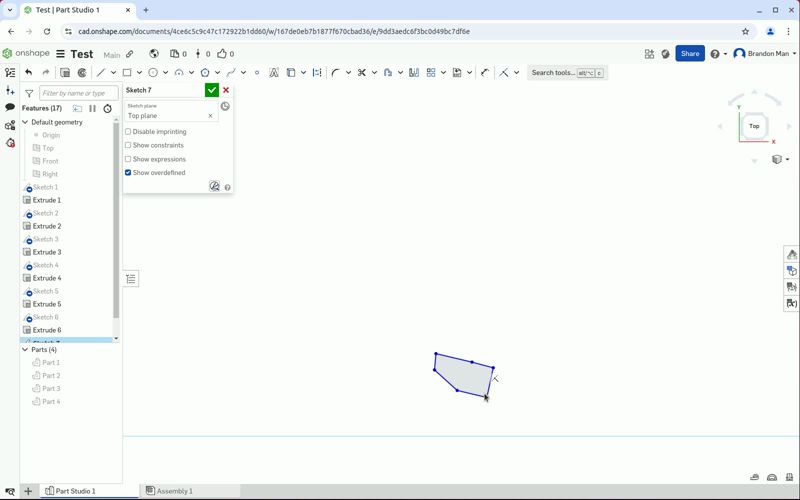
scroll(6)
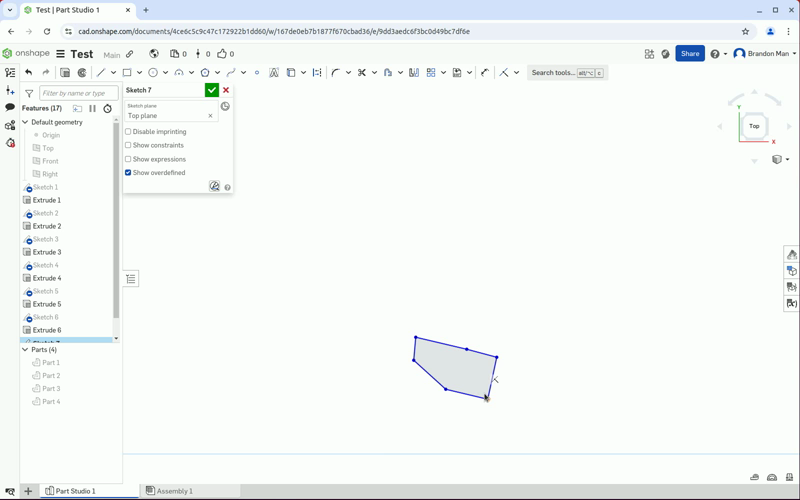
scroll(6)
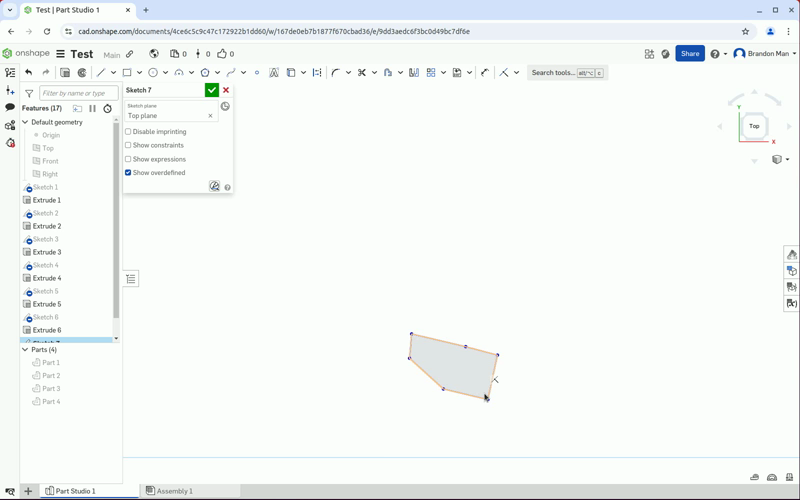
scroll(6)
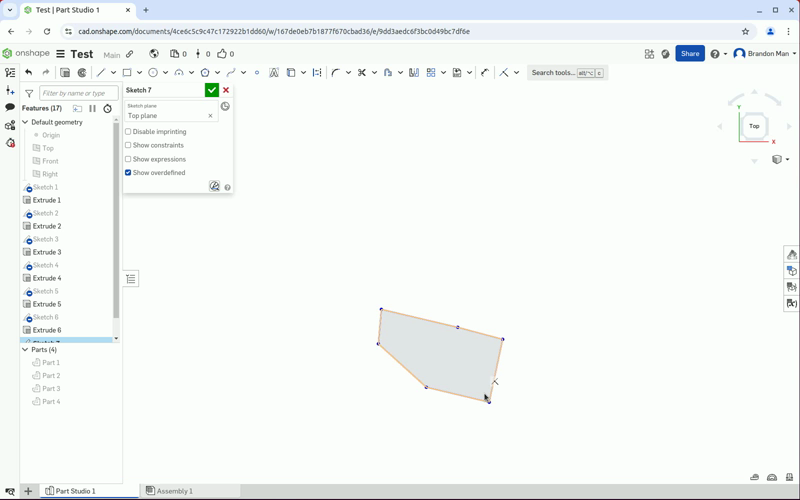
scroll(6)
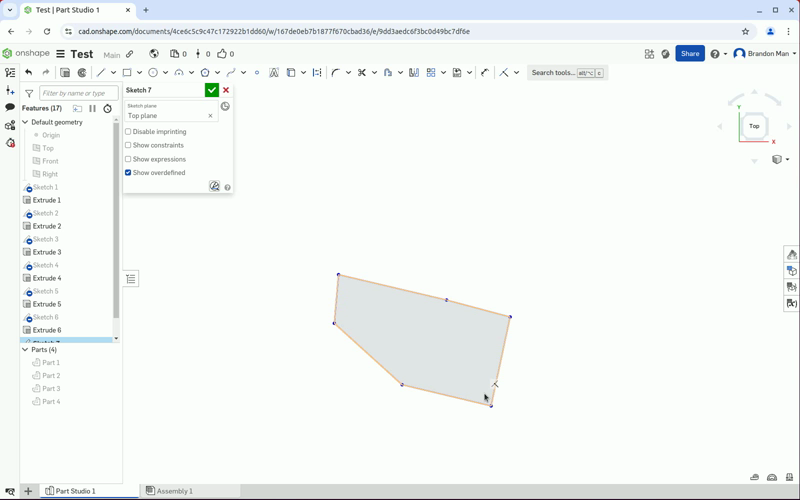
scroll(6)
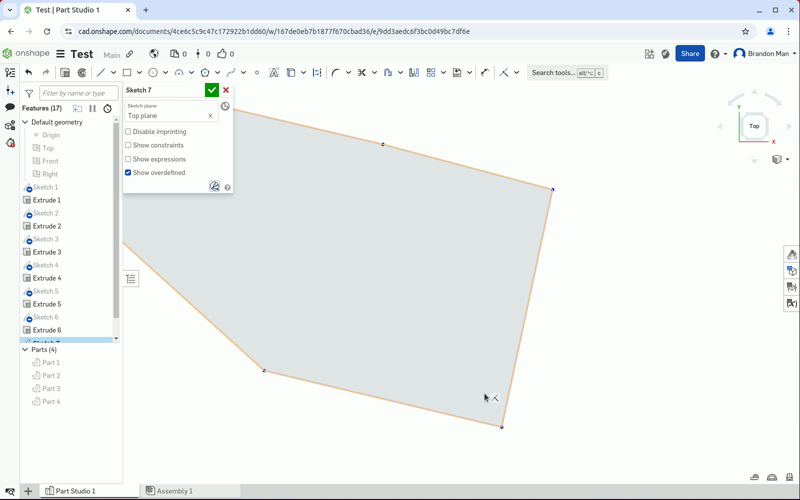
click(484, 393)
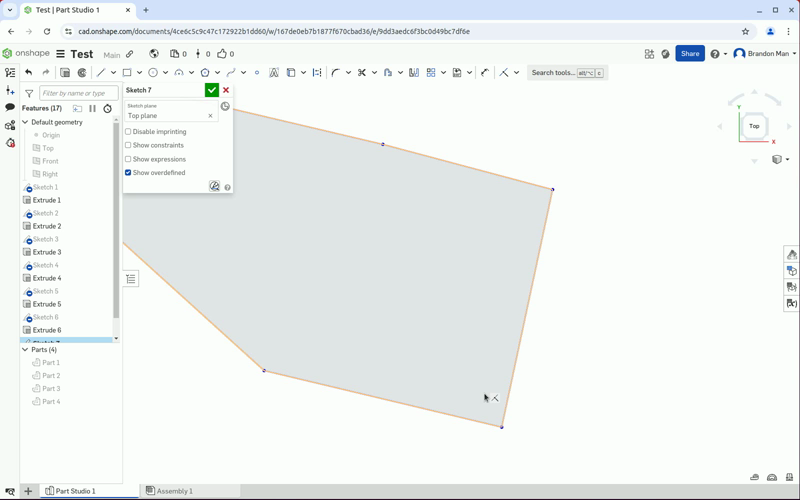
scroll(-6)
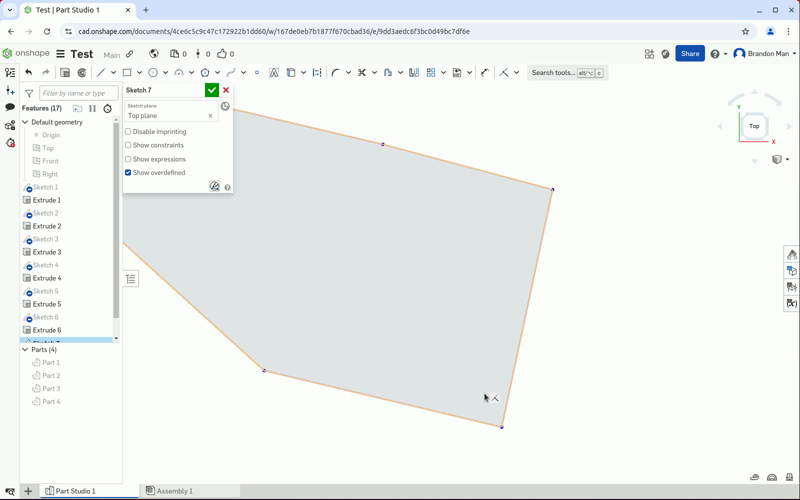
scroll(-6)
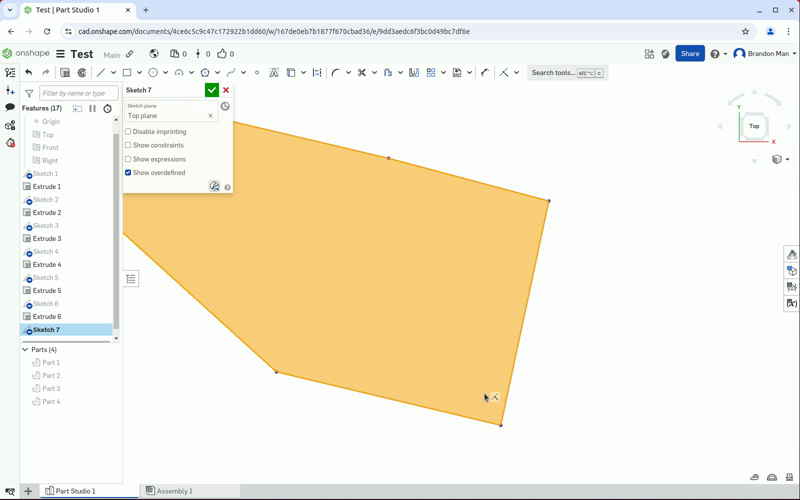
scroll(-6)
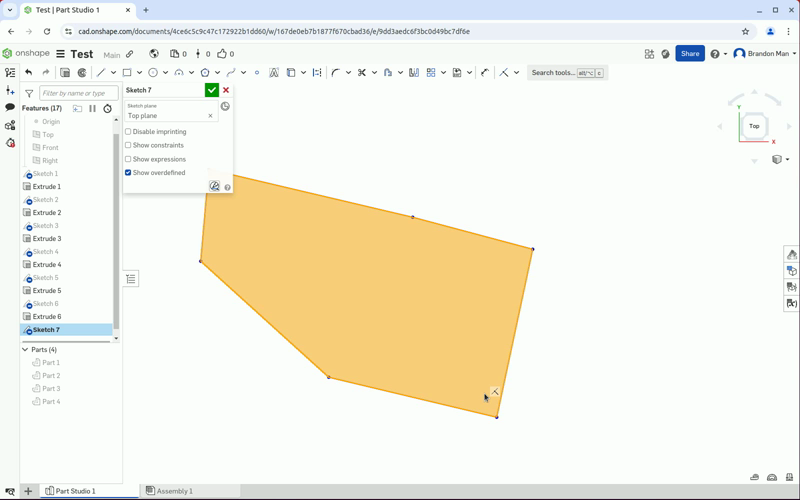
scroll(-6)
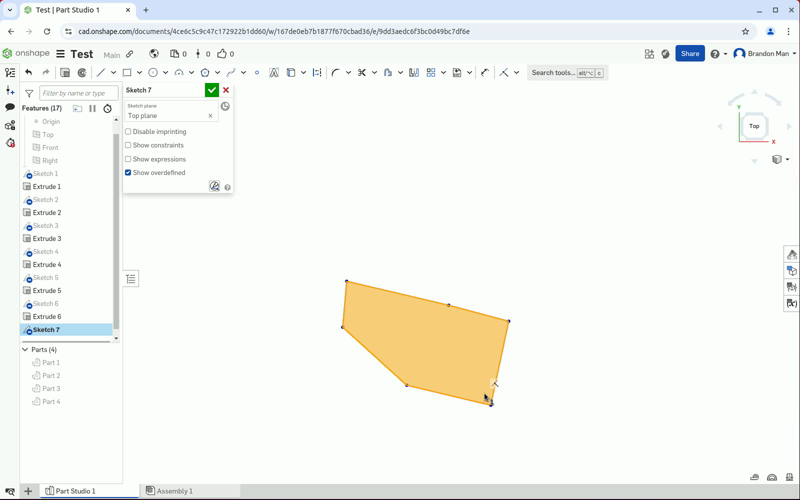
scroll(-6)
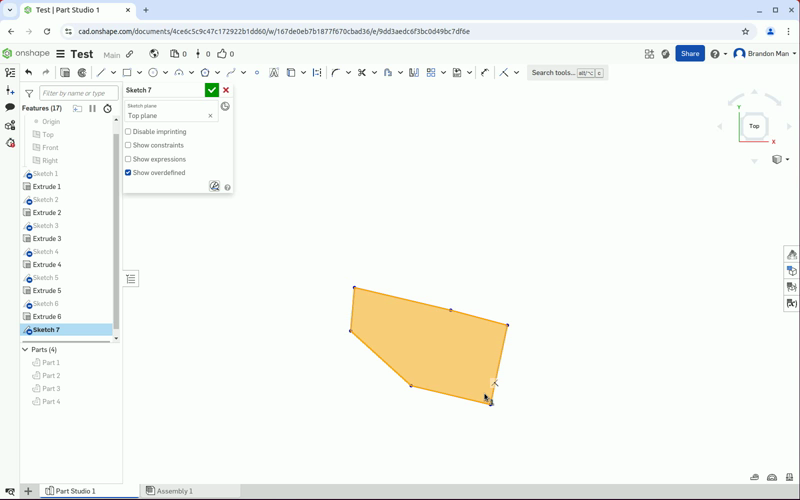
scroll(-6)
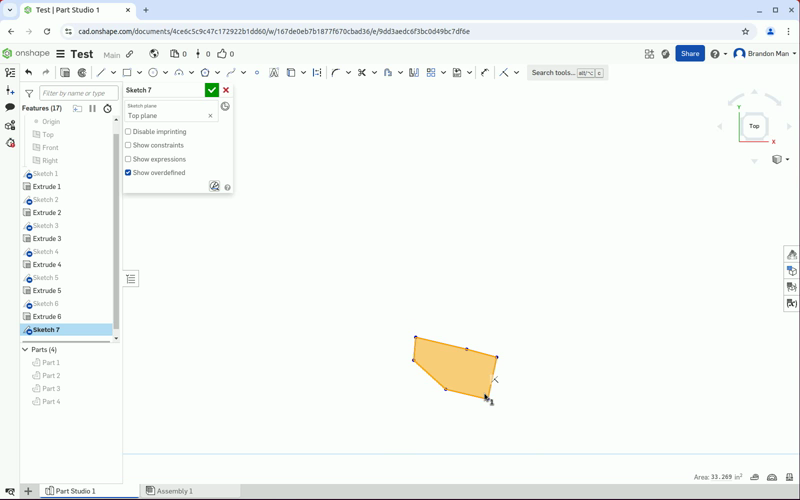
scroll(-6)
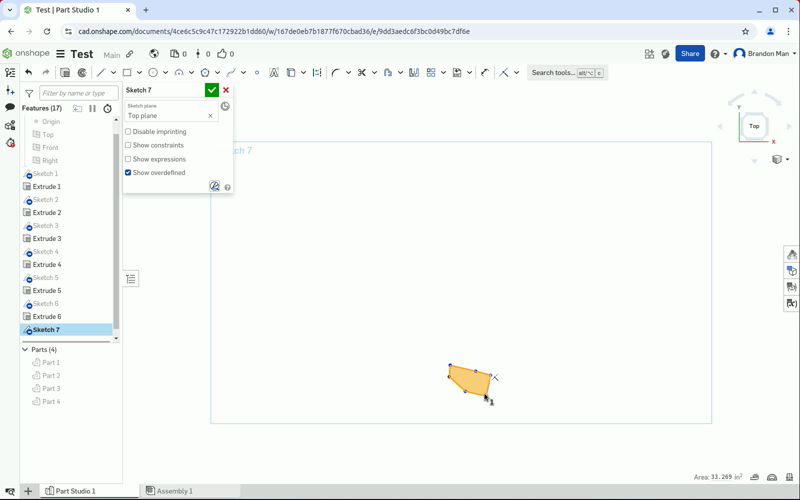
mouse_move(73, 352)
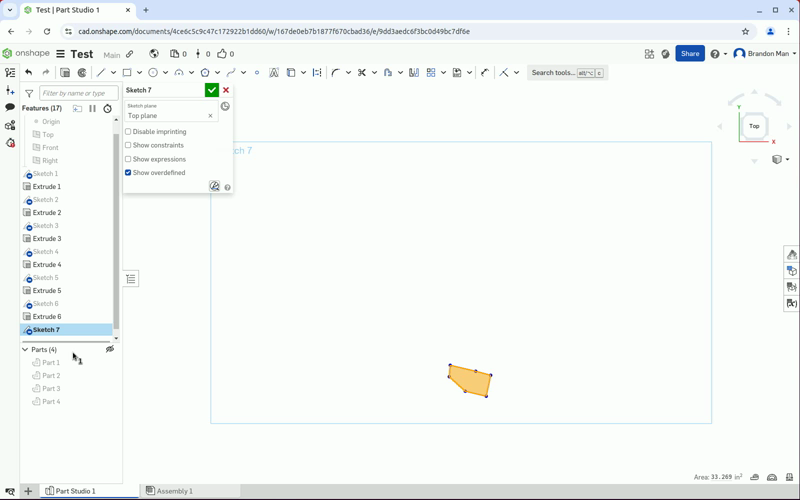
key(shift+y)
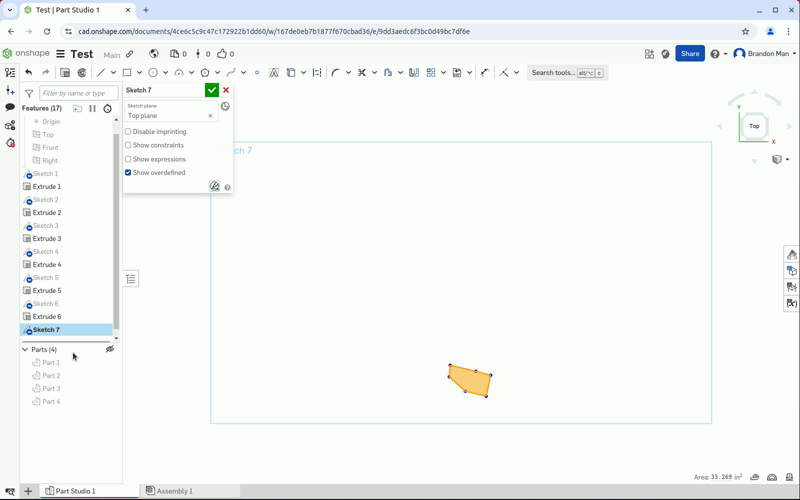
key(shift+e)
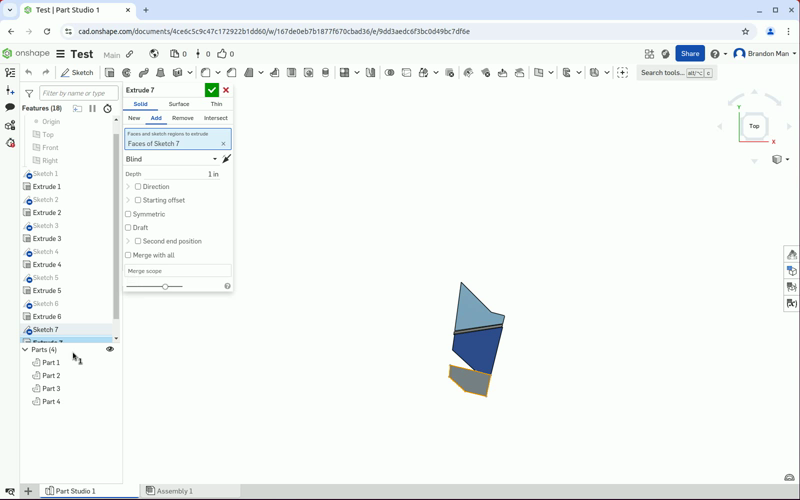
mouse_move(143, 106)
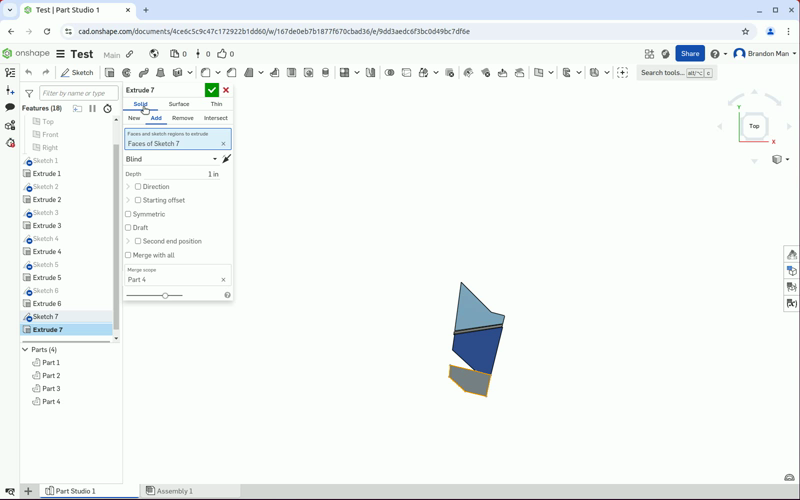
click(143, 106)
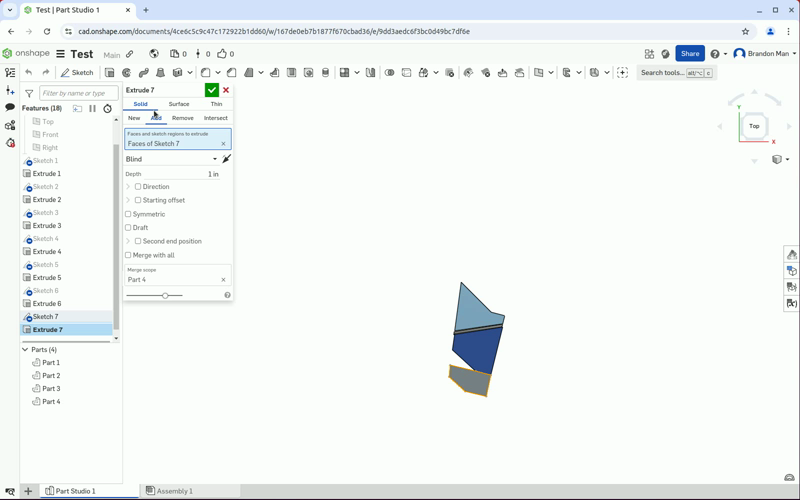
mouse_move(186, 120)
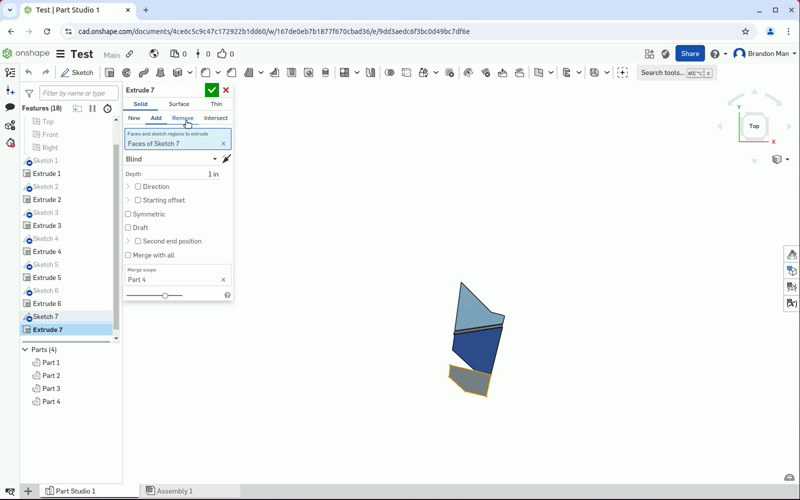
click(186, 120)
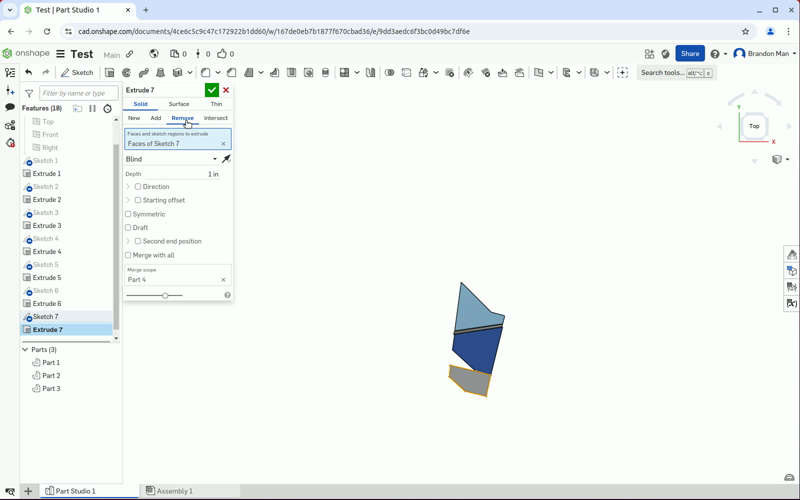
key(tab, 4)
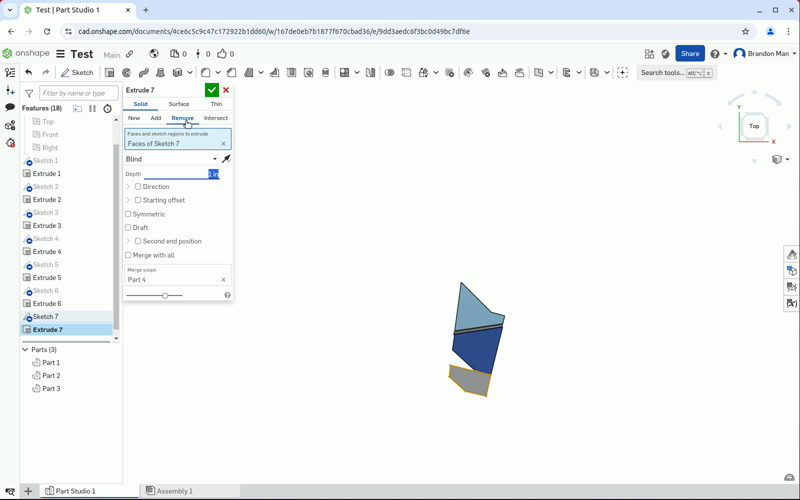
text(0.241)
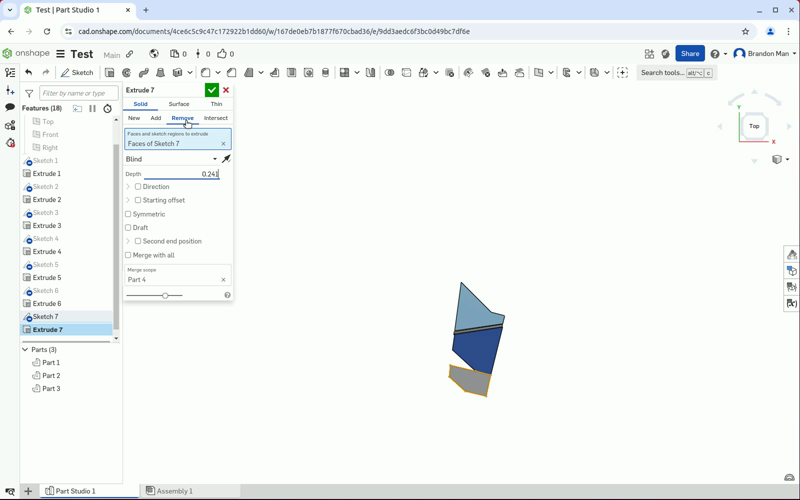
key(tab, 6)
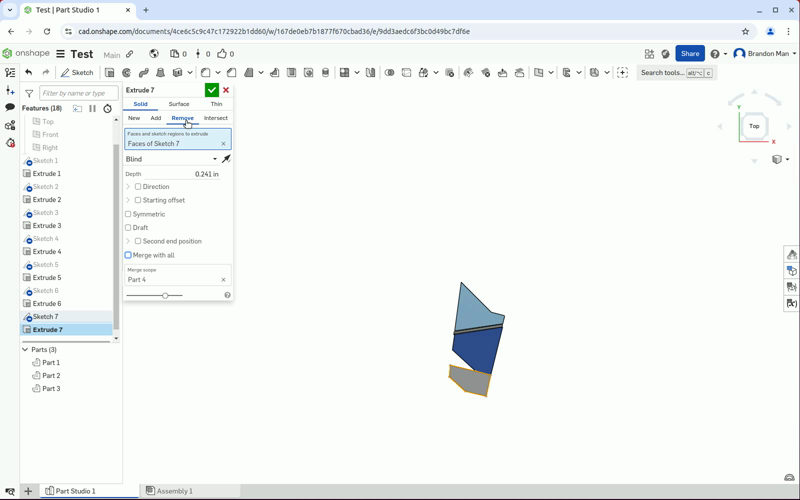
key(space)
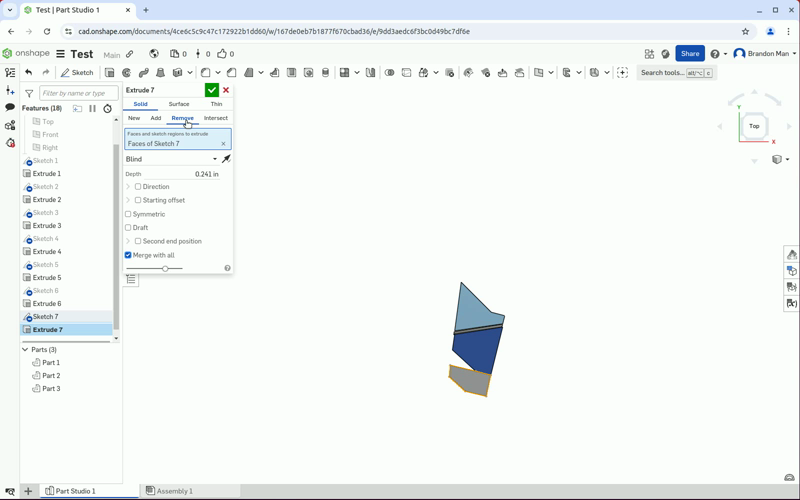
key(enter)
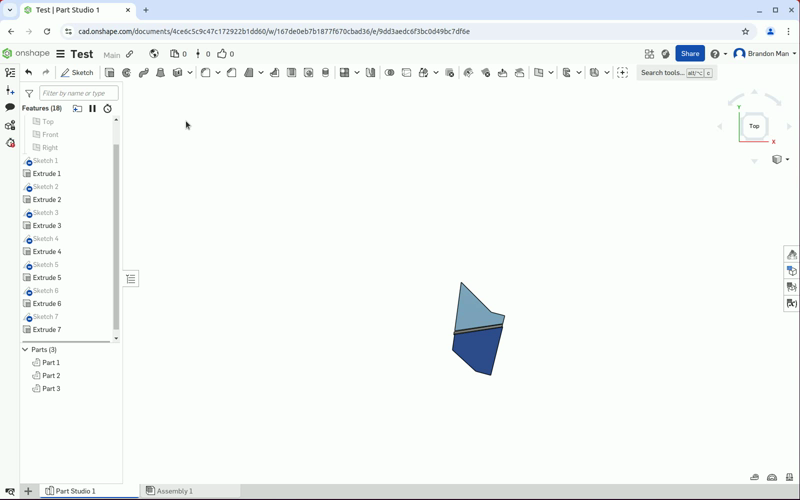
key(shift+h)
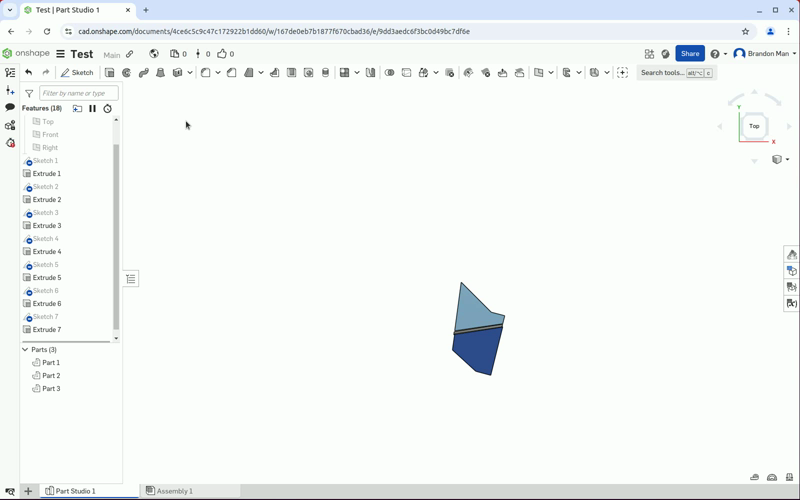
key(shift+h)
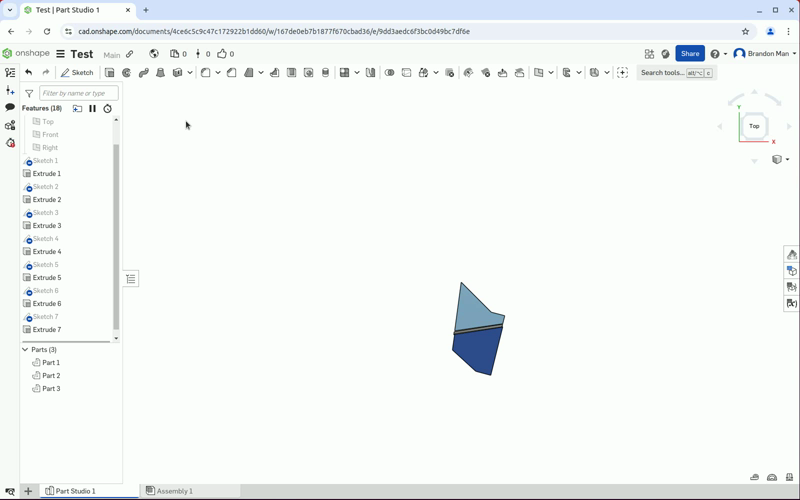
mouse_move(69, 163)
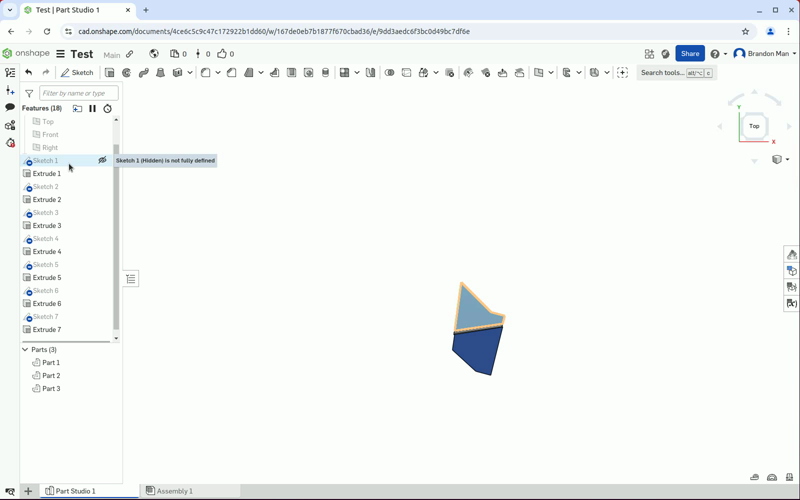
click(69, 163)
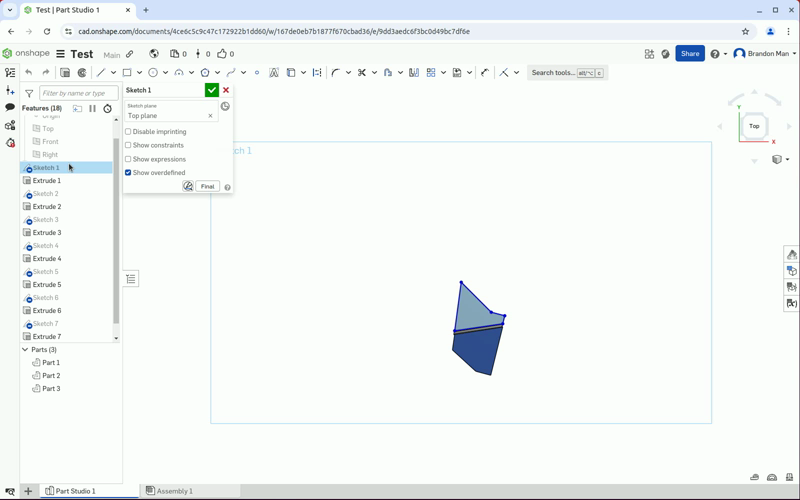
mouse_move(229, 92)
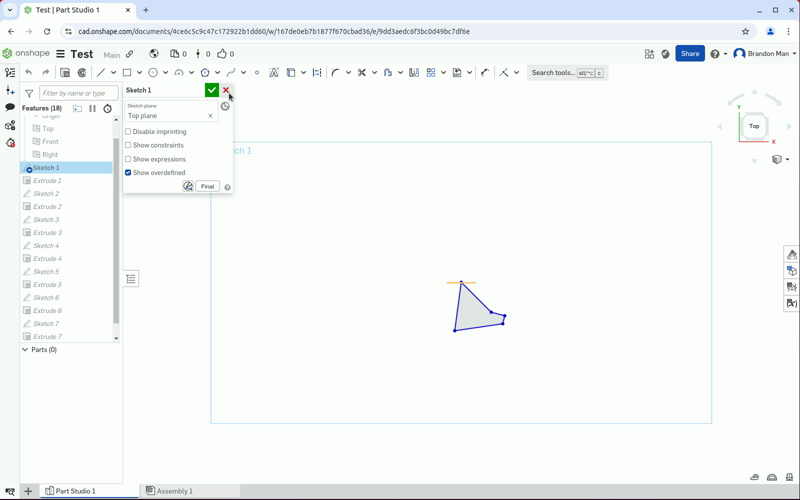
click(229, 92)
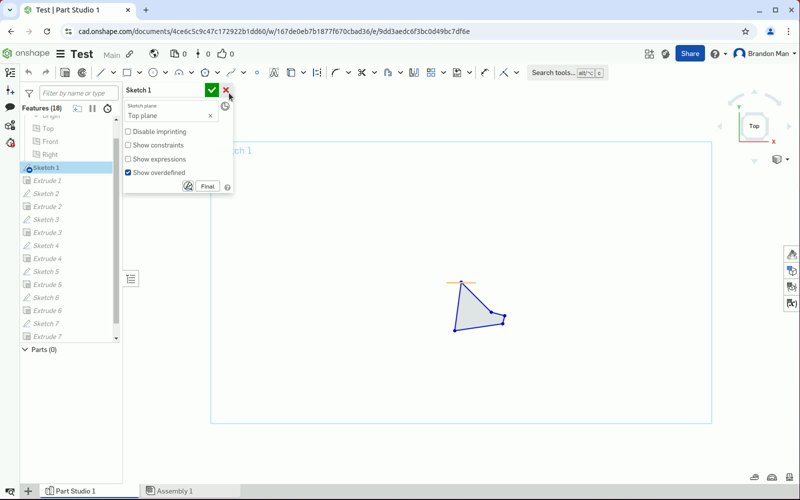
key(shift+s)
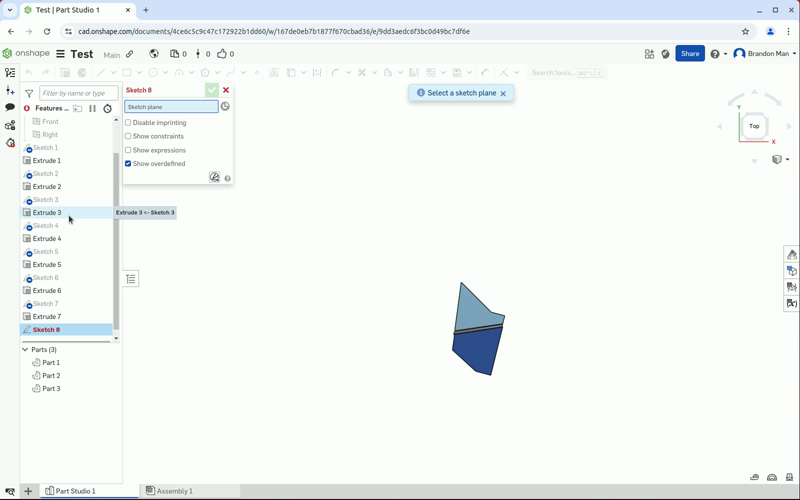
scroll(3)
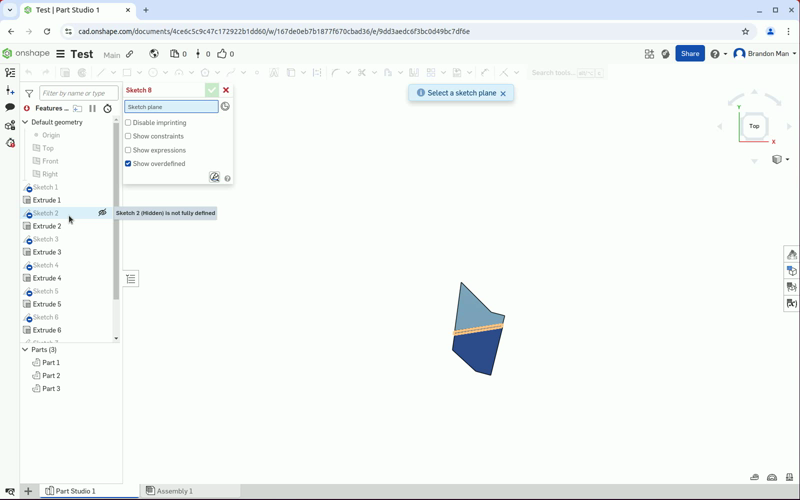
mouse_move(69, 150)
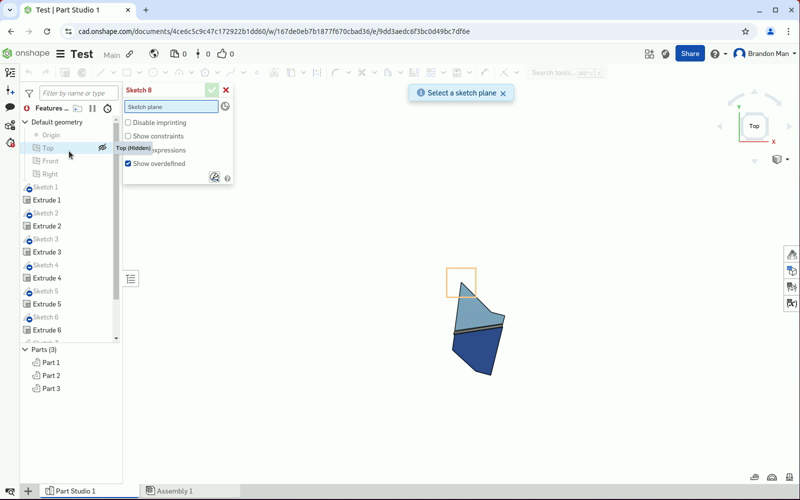
click(69, 150)
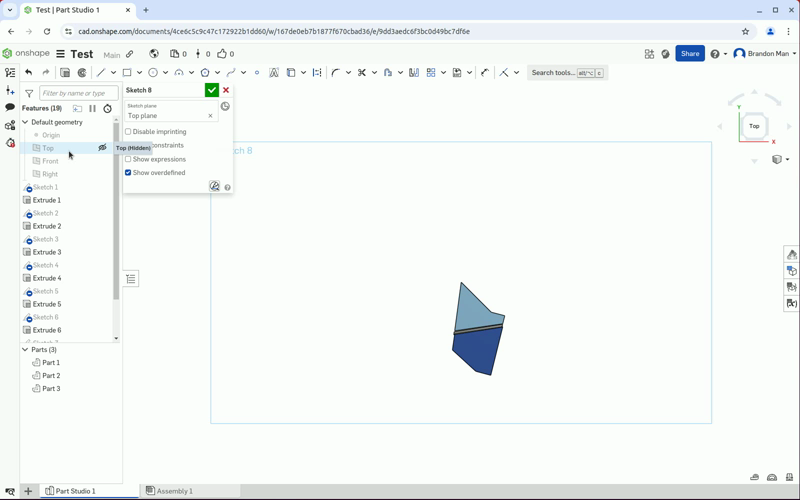
mouse_move(73, 352)
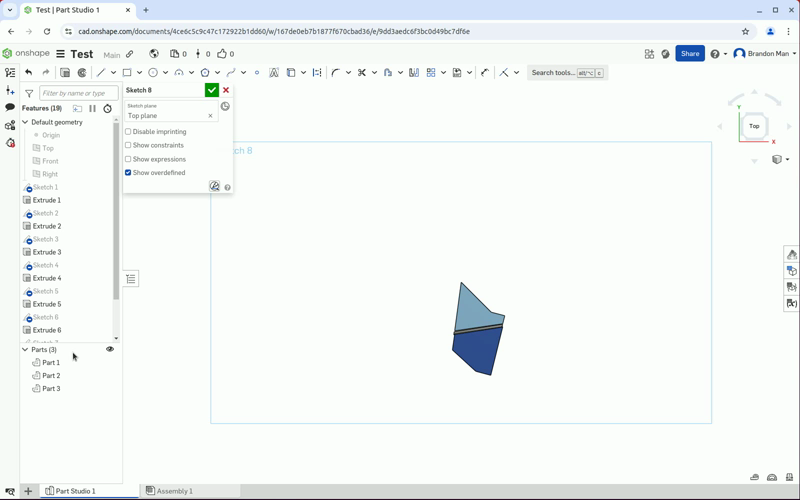
key(y)
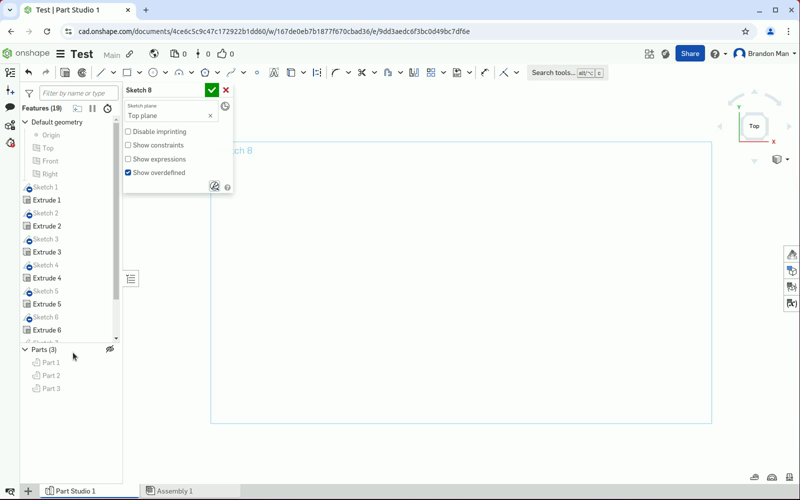
key(l)
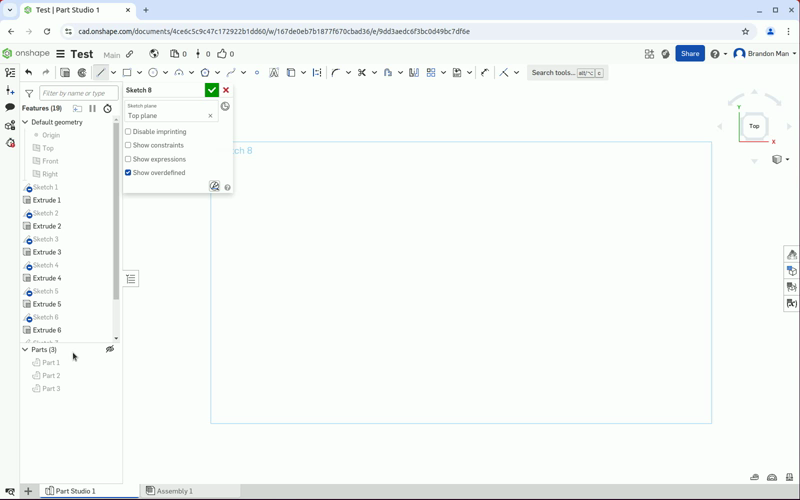
key_down(shift)
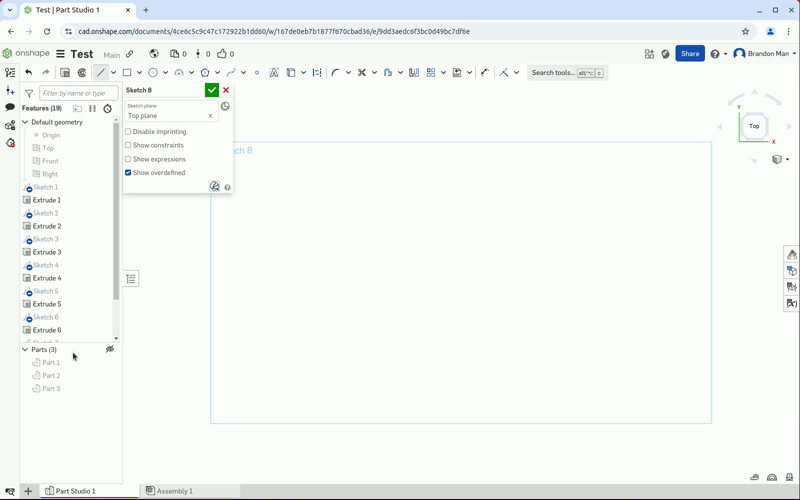
mouse_move(453, 334)
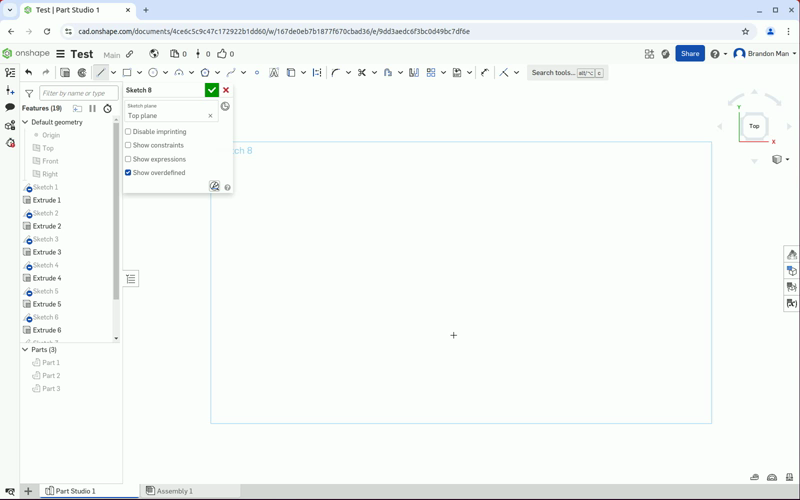
click(453, 334)
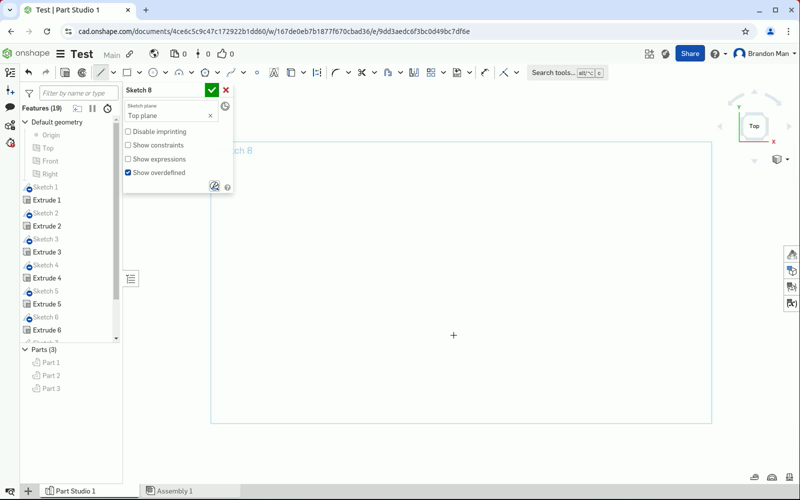
key_up(shift)
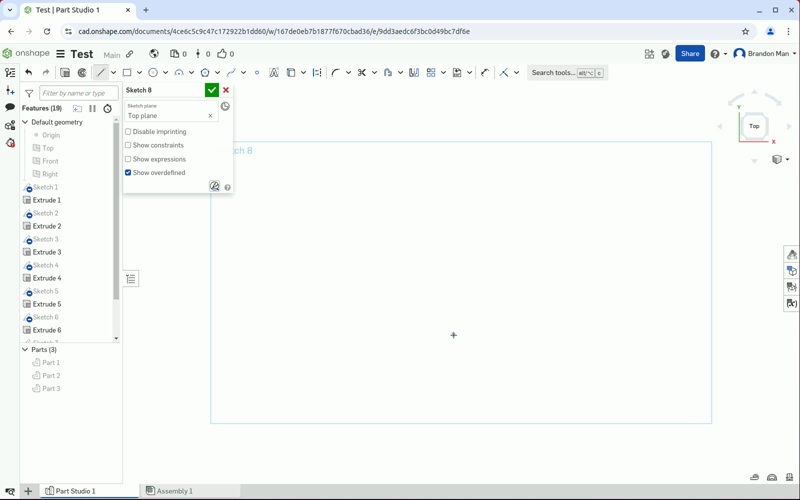
key_down(shift)
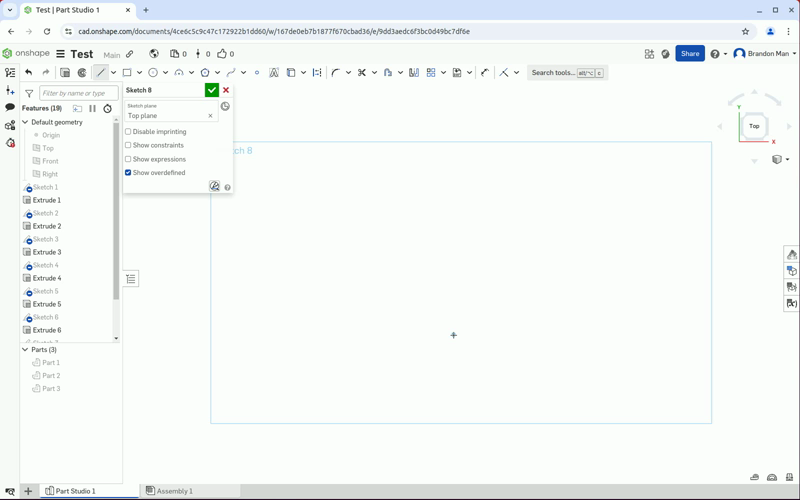
mouse_move(483, 334)
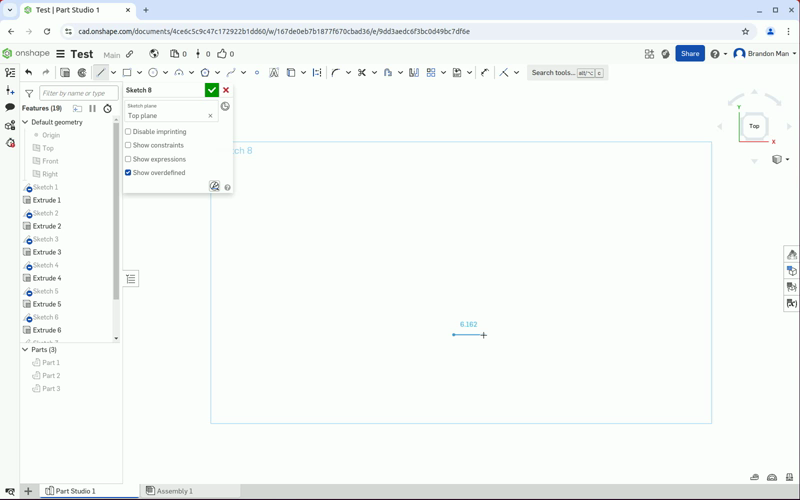
mouse_move(501, 327)
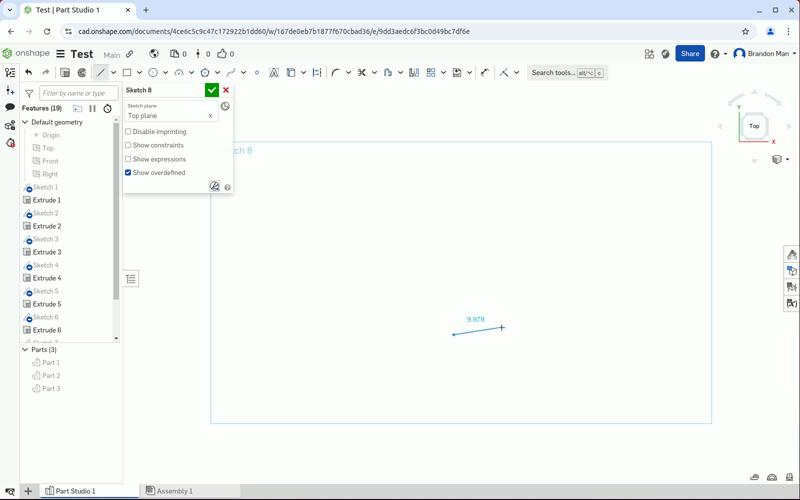
click(501, 327)
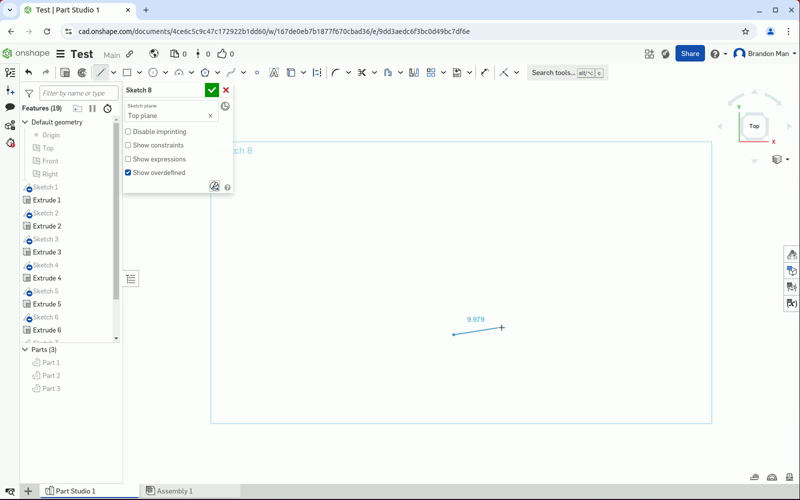
key_up(shift)
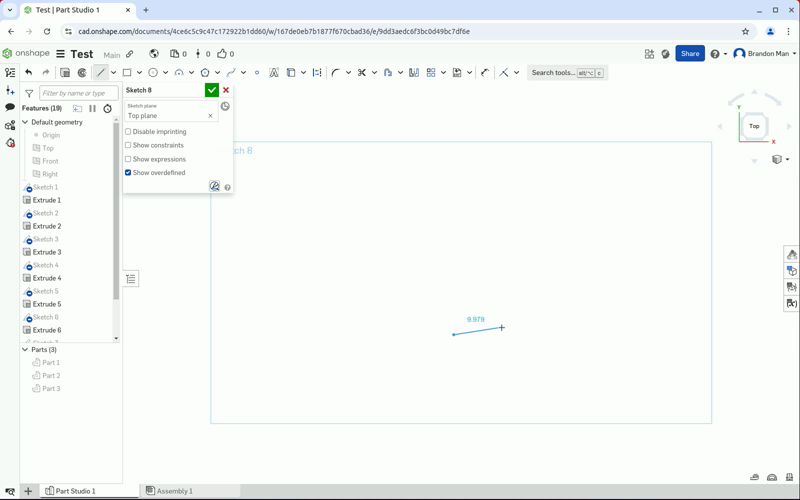
key_down(shift)
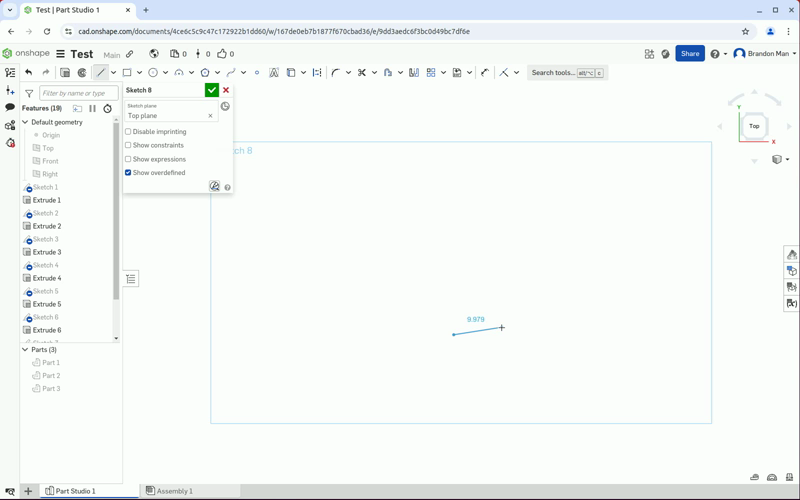
mouse_move(531, 327)
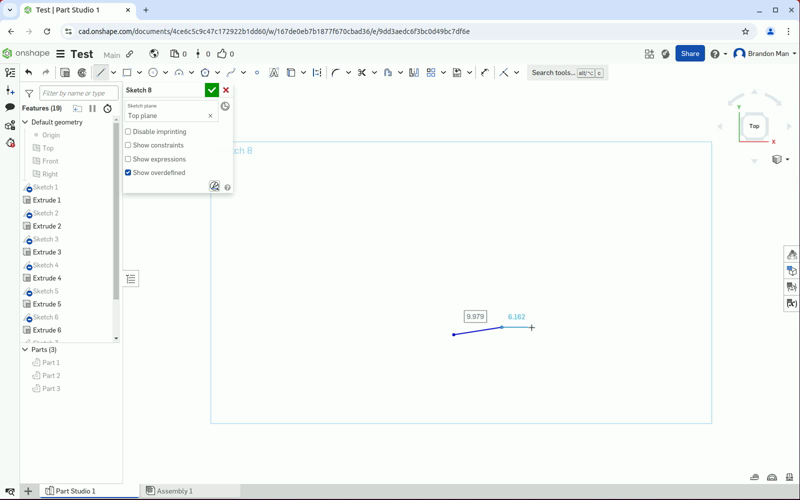
mouse_move(502, 324)
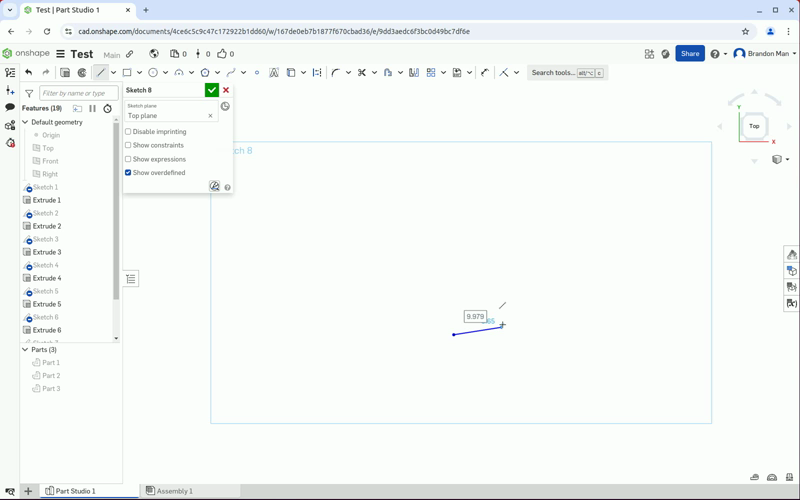
scroll(6)
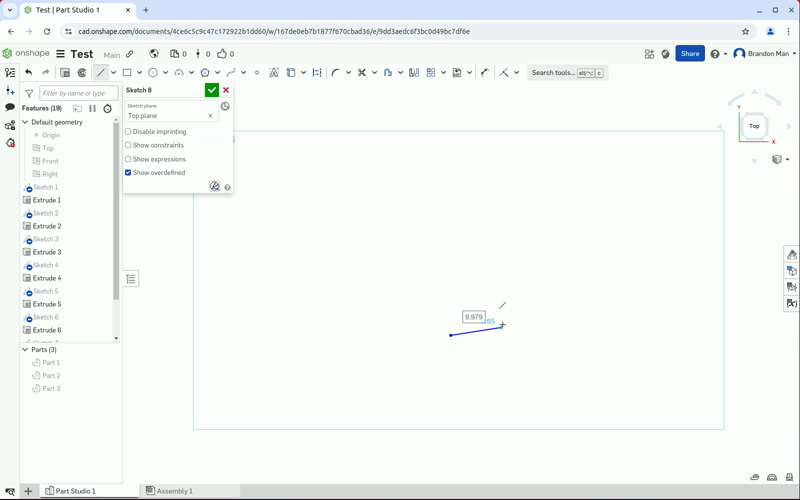
scroll(6)
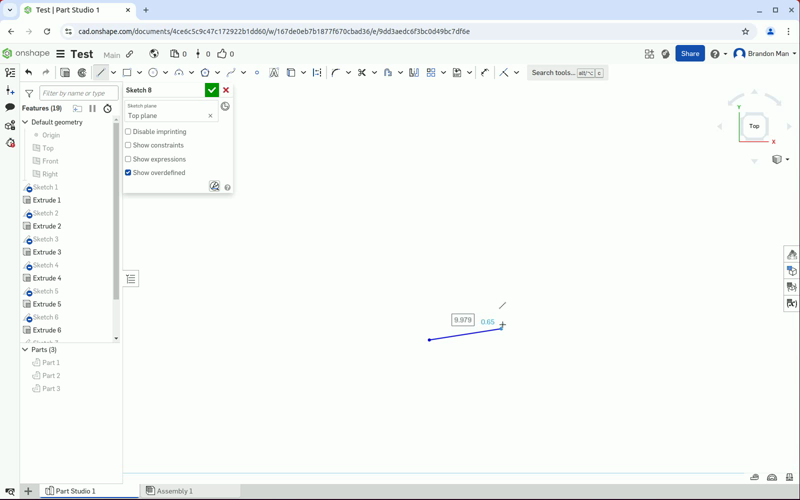
scroll(6)
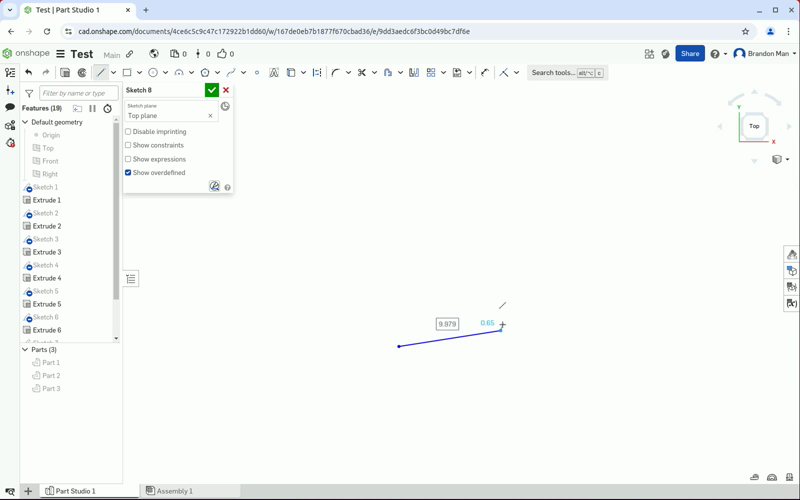
scroll(6)
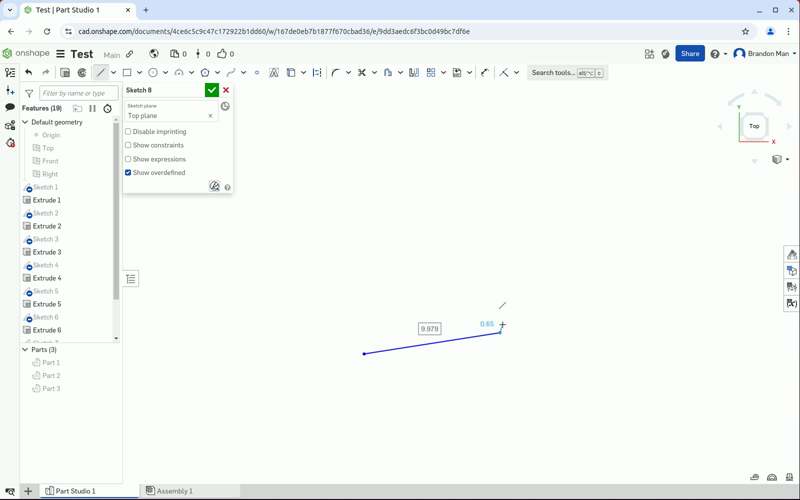
scroll(6)
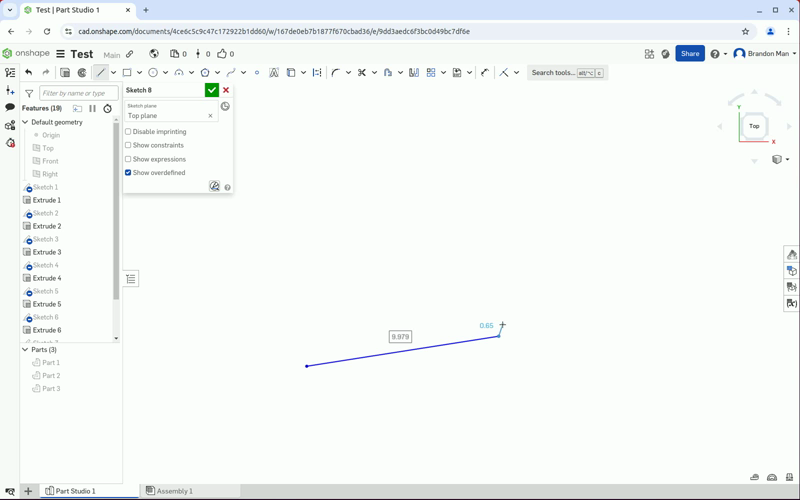
scroll(6)
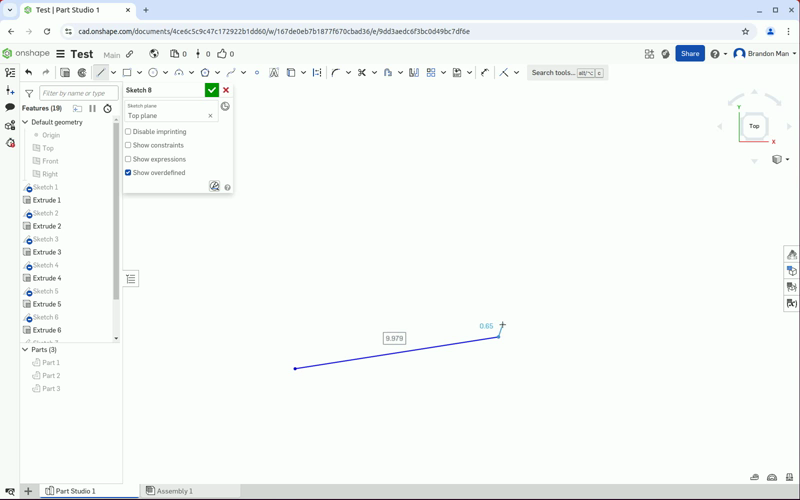
scroll(6)
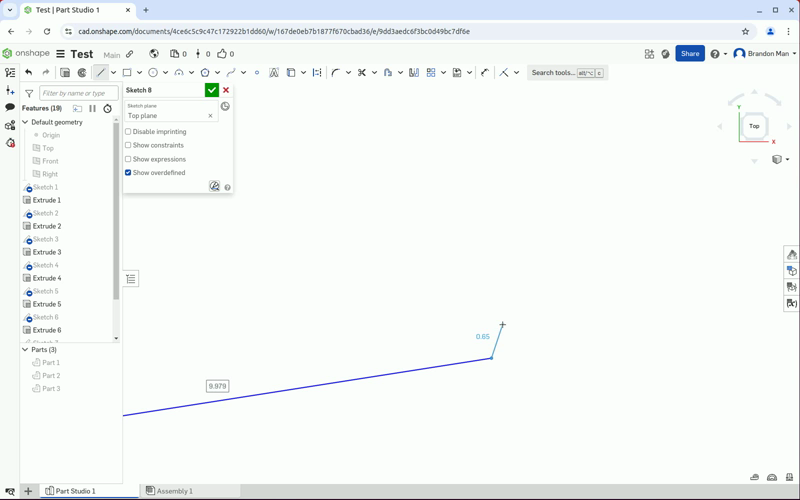
click(502, 324)
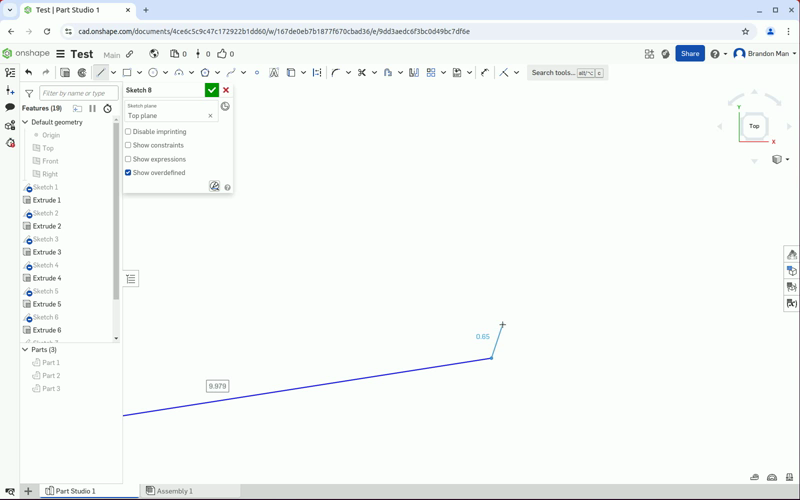
scroll(-6)
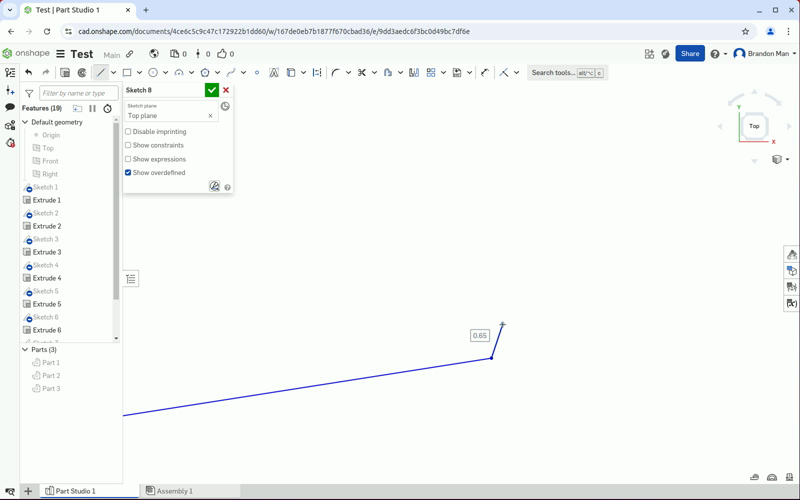
scroll(-6)
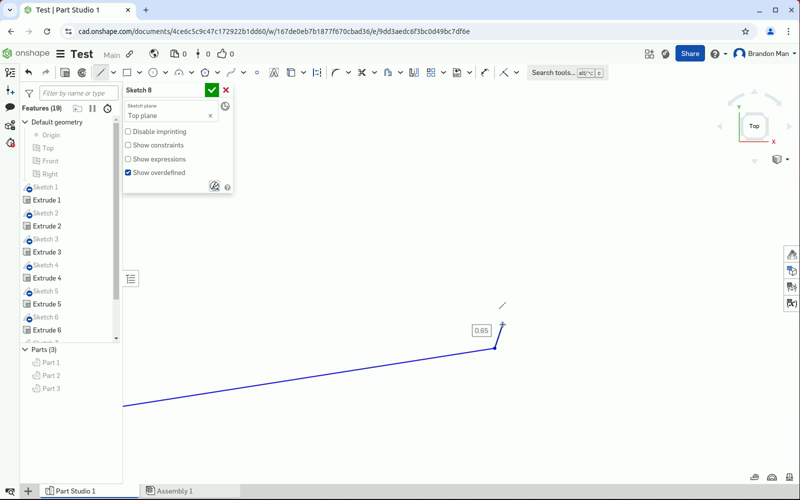
scroll(-6)
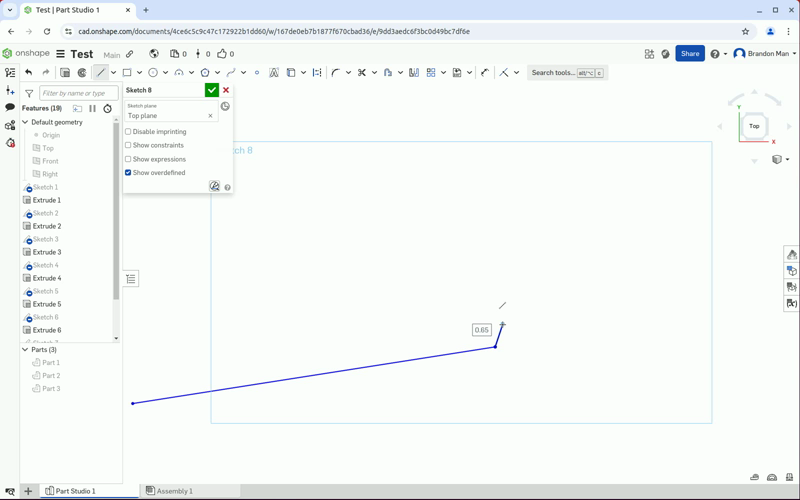
scroll(-6)
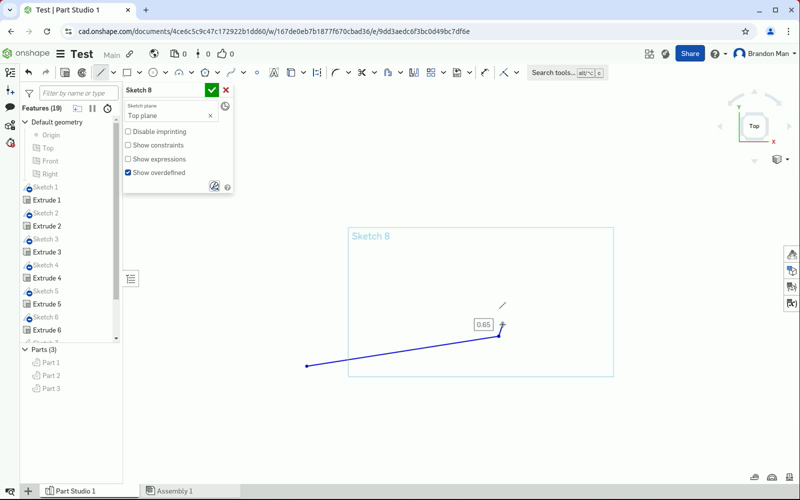
scroll(-6)
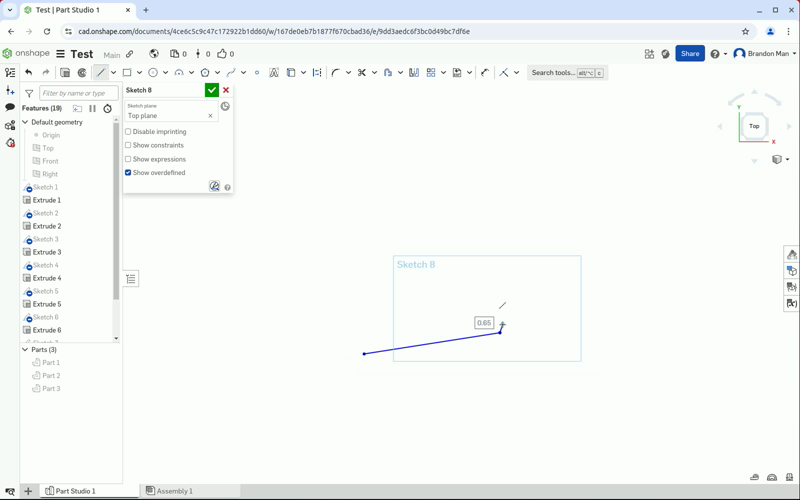
scroll(-6)
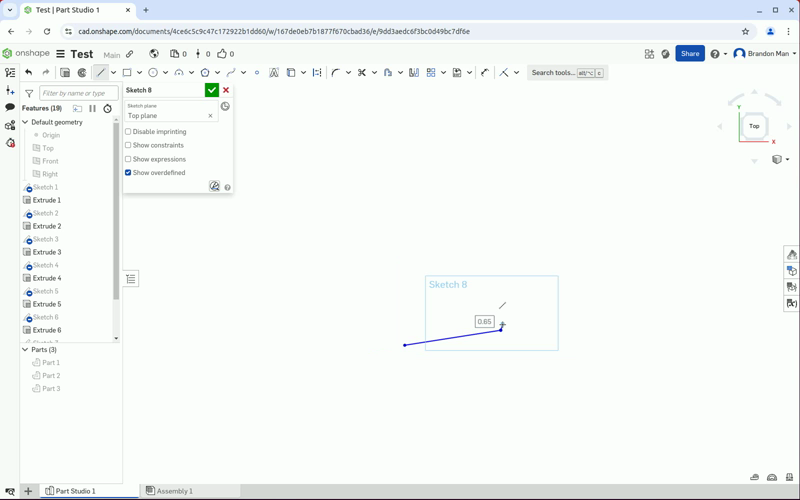
scroll(-6)
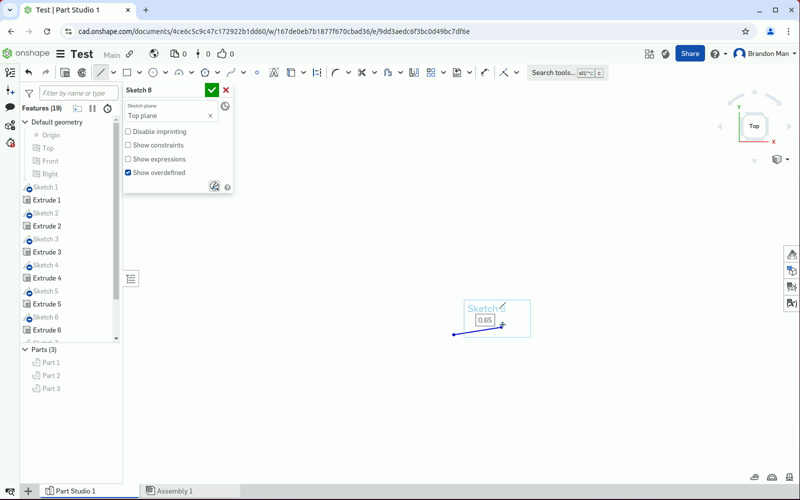
key_up(shift)
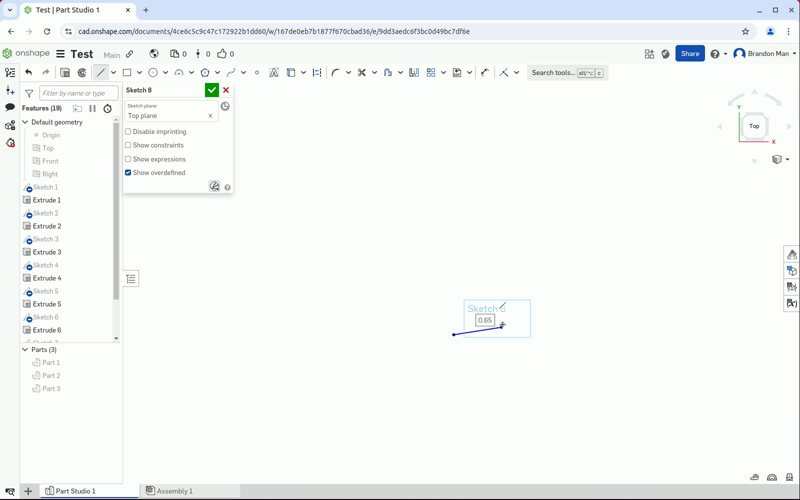
key_down(shift)
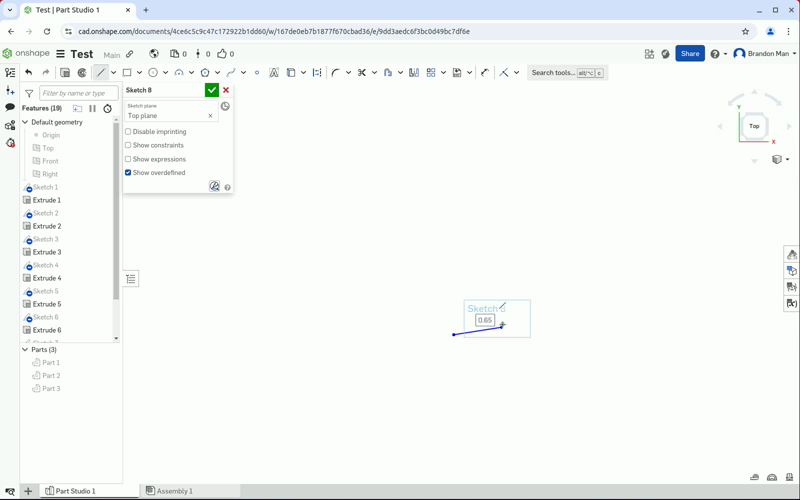
mouse_move(532, 324)
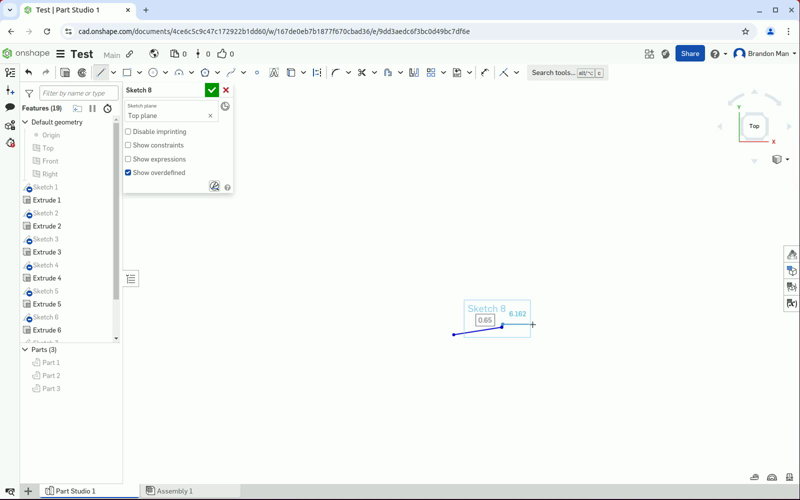
mouse_move(454, 331)
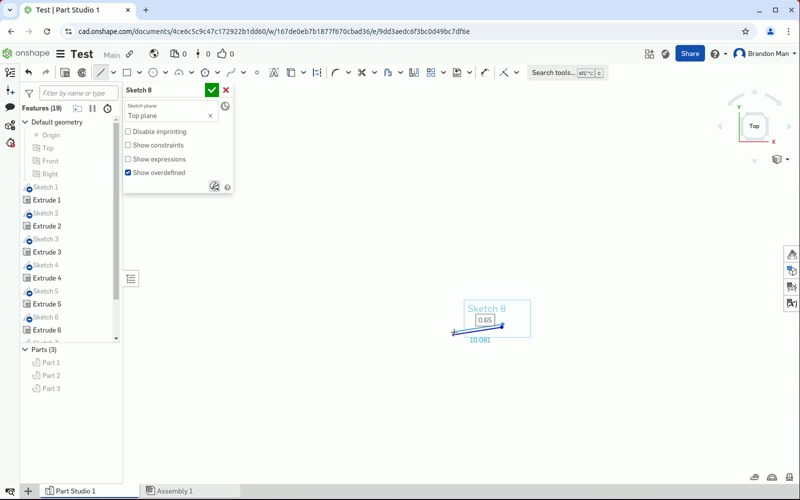
scroll(6)
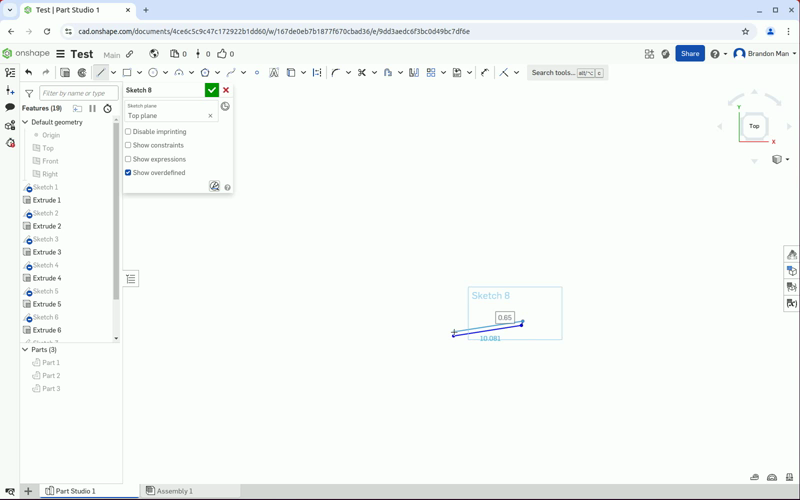
scroll(6)
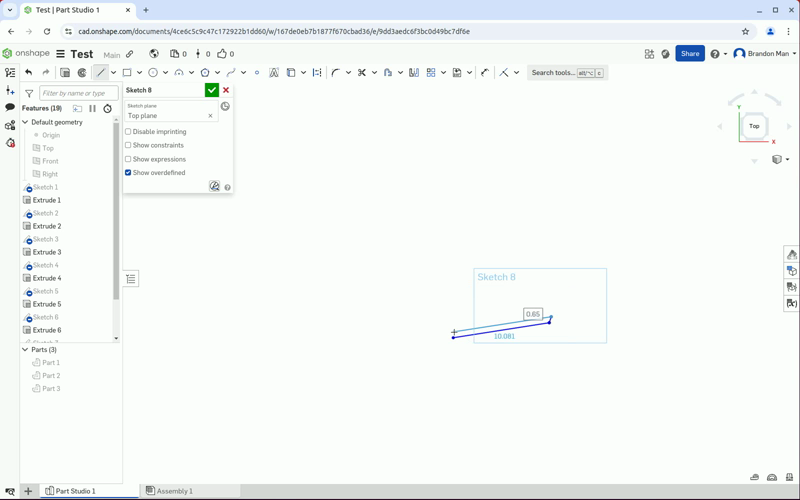
scroll(6)
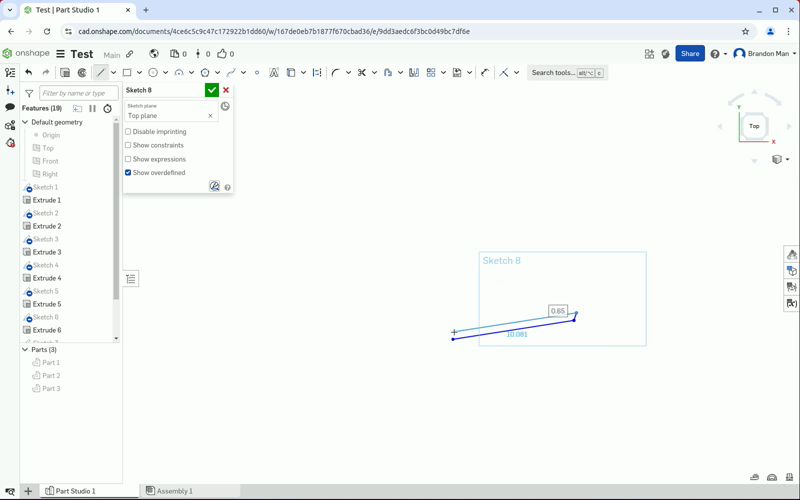
scroll(6)
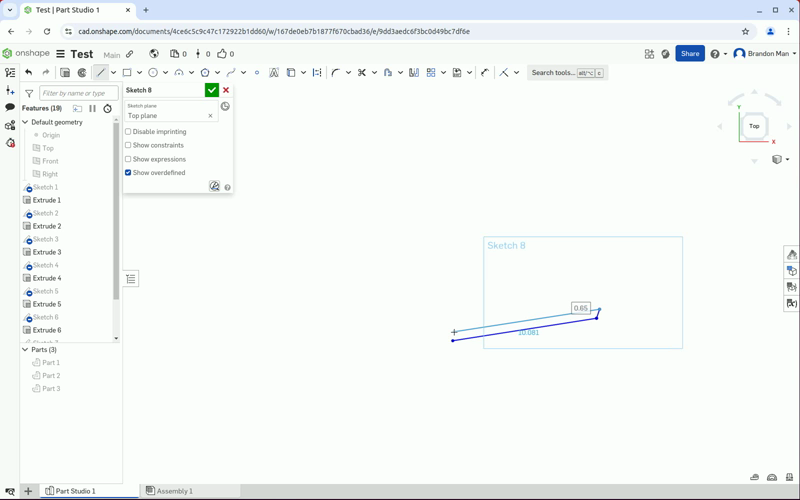
scroll(6)
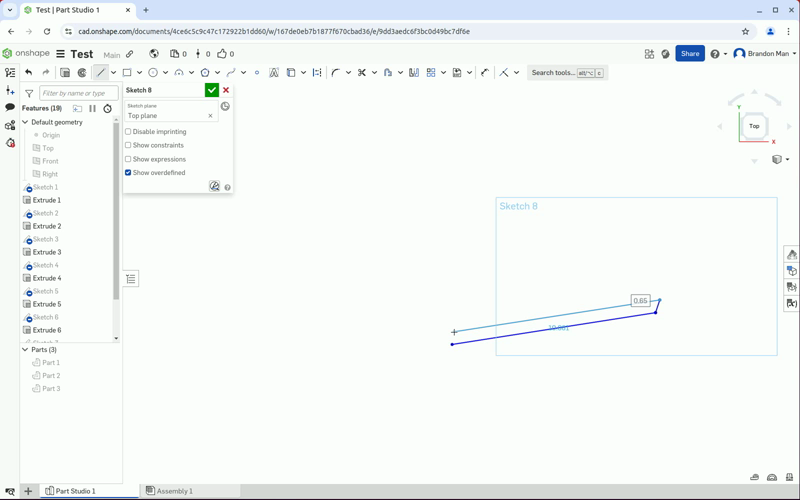
scroll(6)
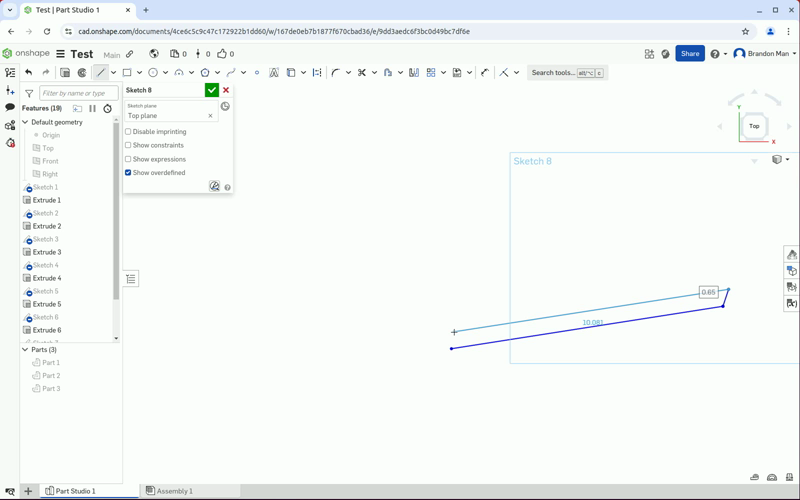
scroll(6)
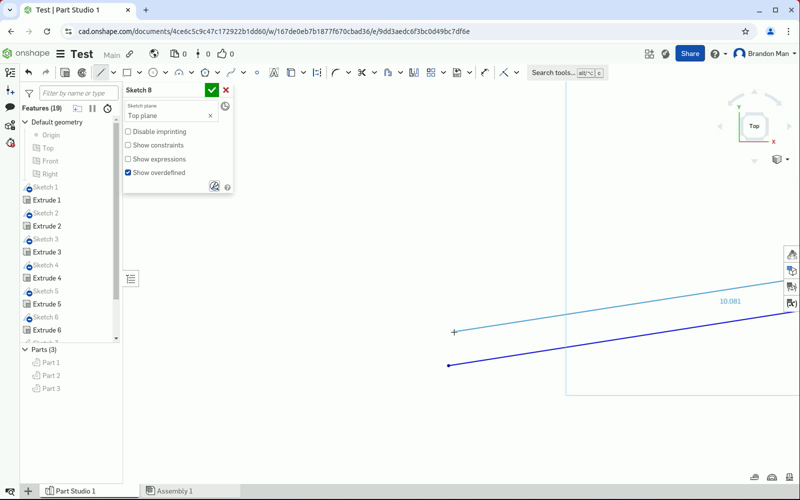
click(454, 331)
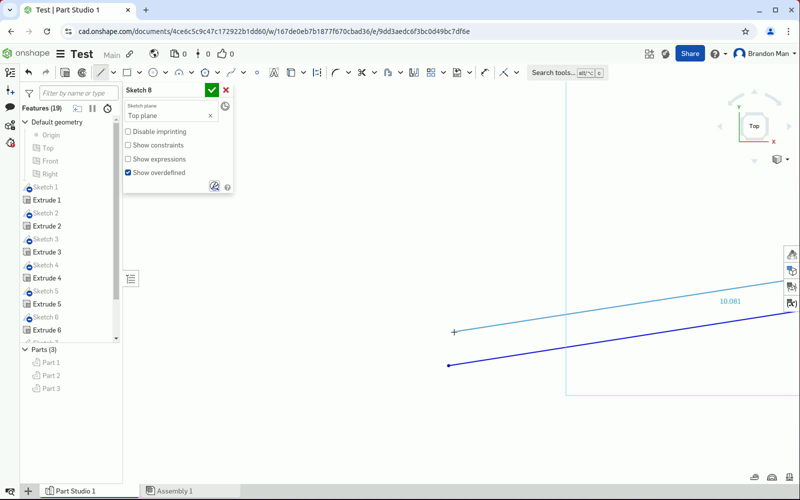
scroll(-6)
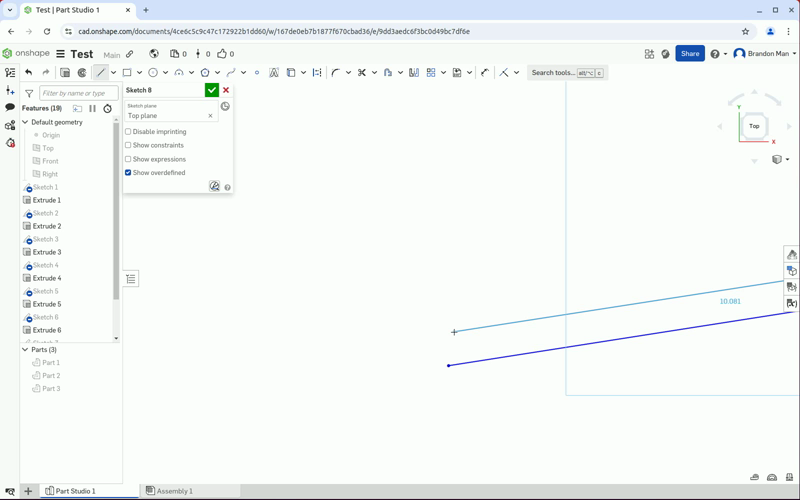
scroll(-6)
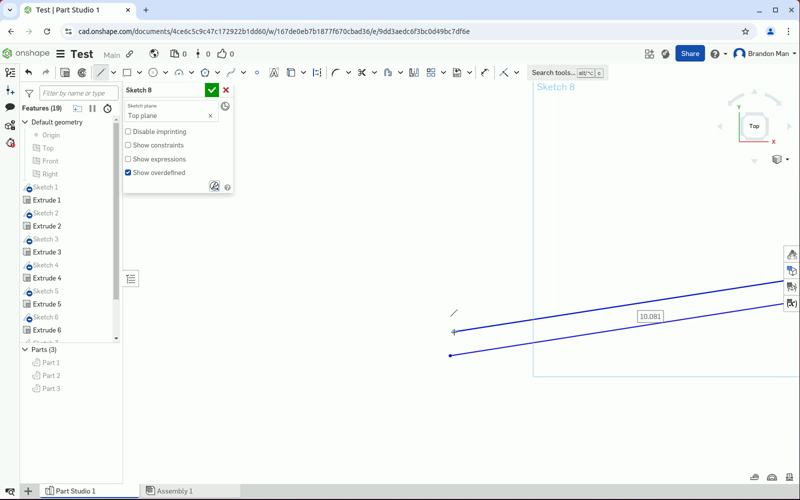
scroll(-6)
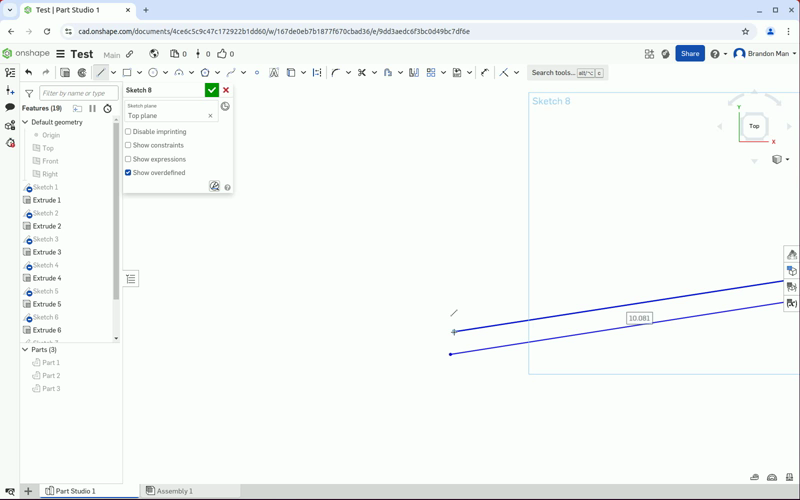
scroll(-6)
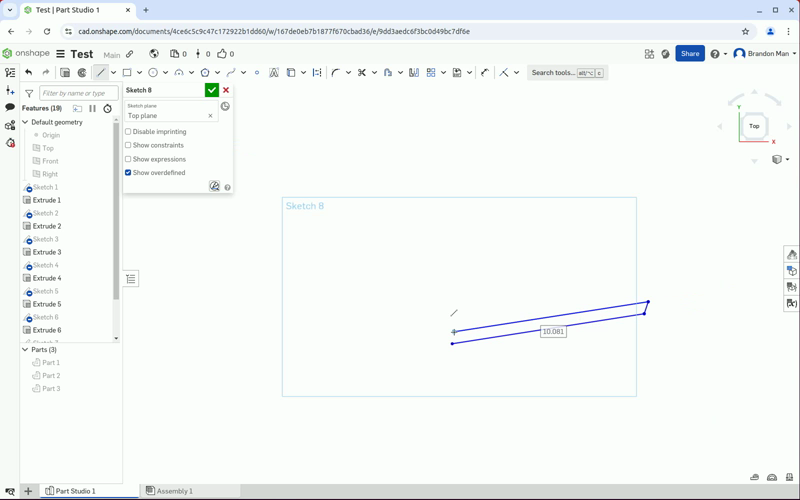
scroll(-6)
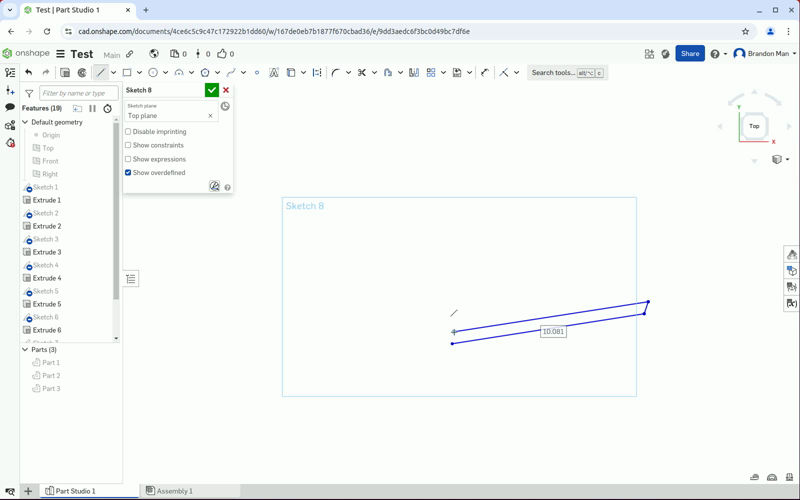
scroll(-6)
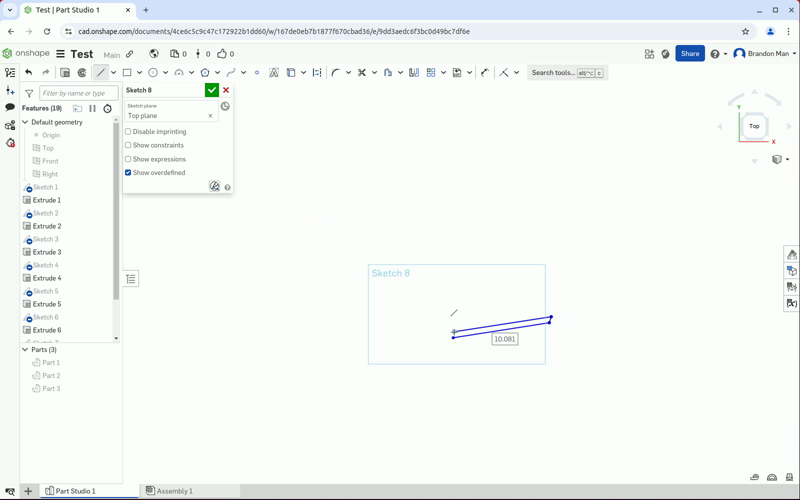
scroll(-6)
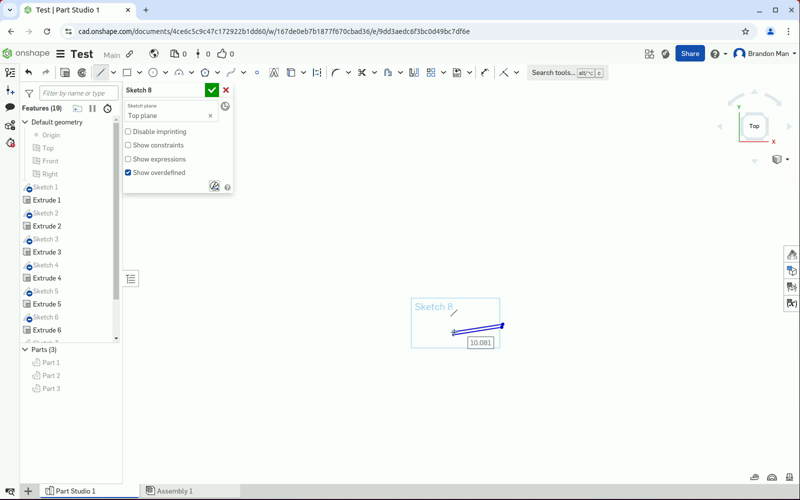
key_up(shift)
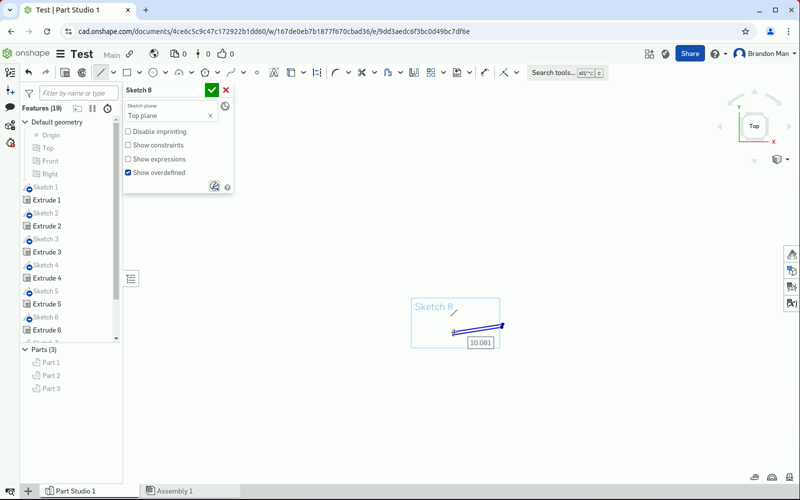
mouse_move(484, 331)
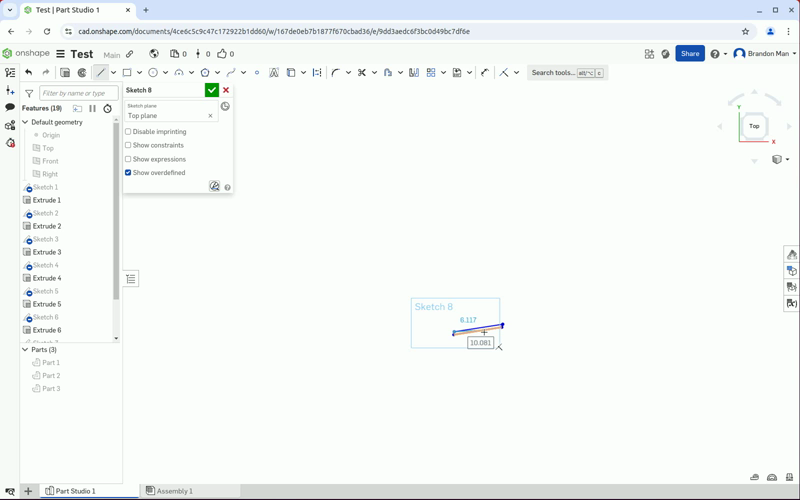
key_down(shift)
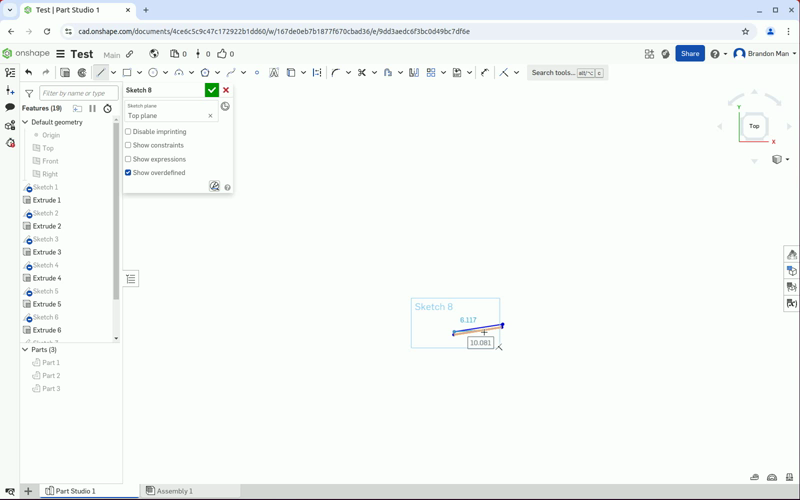
mouse_move(453, 334)
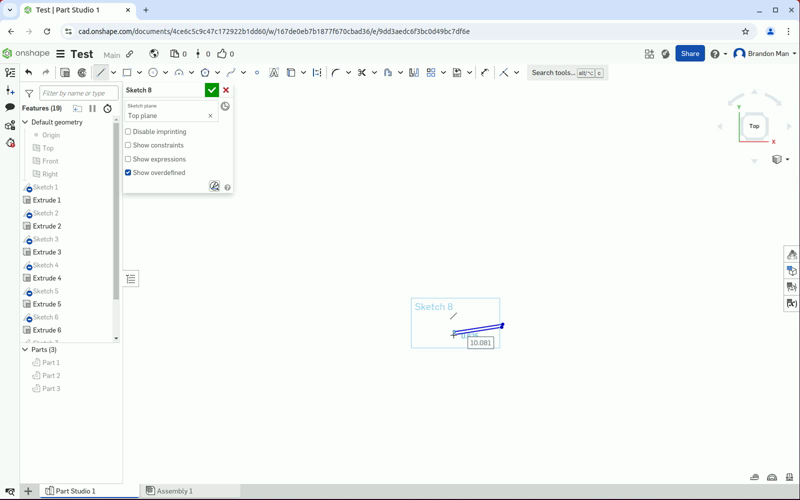
scroll(6)
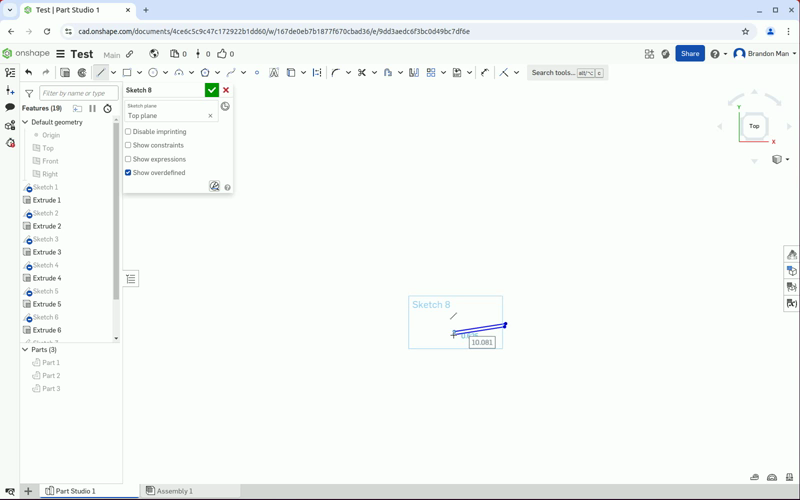
scroll(6)
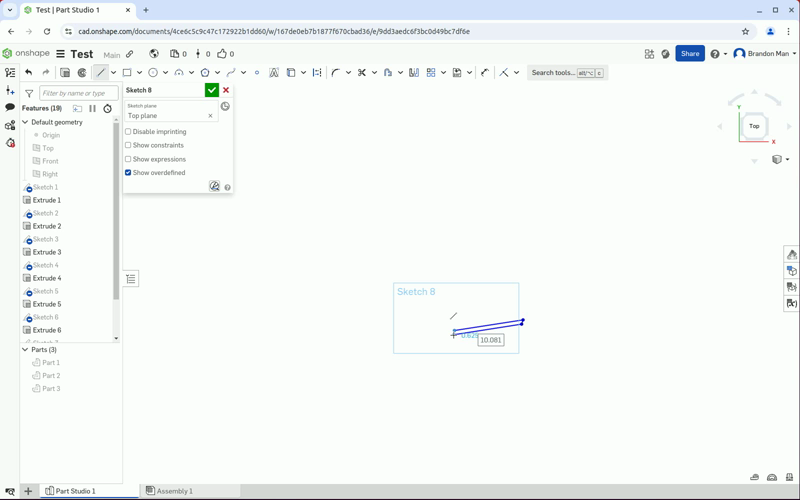
scroll(6)
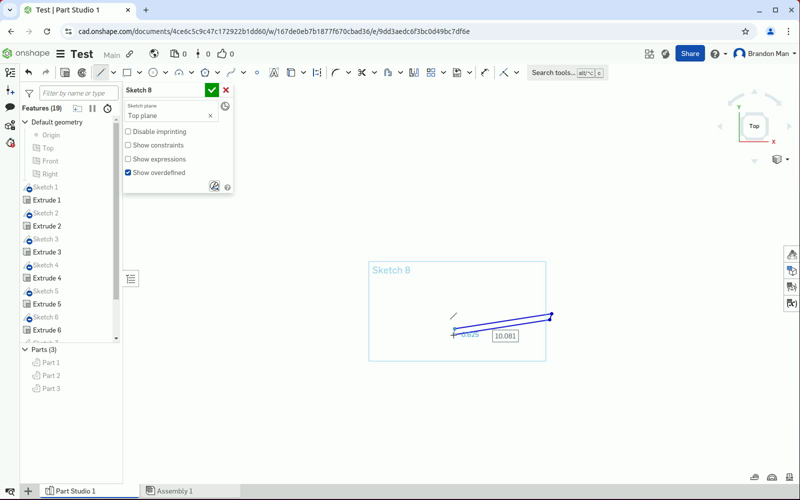
scroll(6)
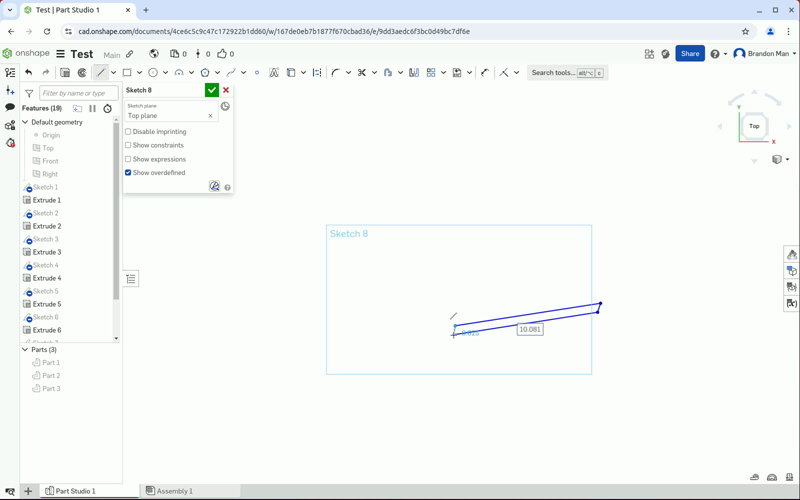
scroll(6)
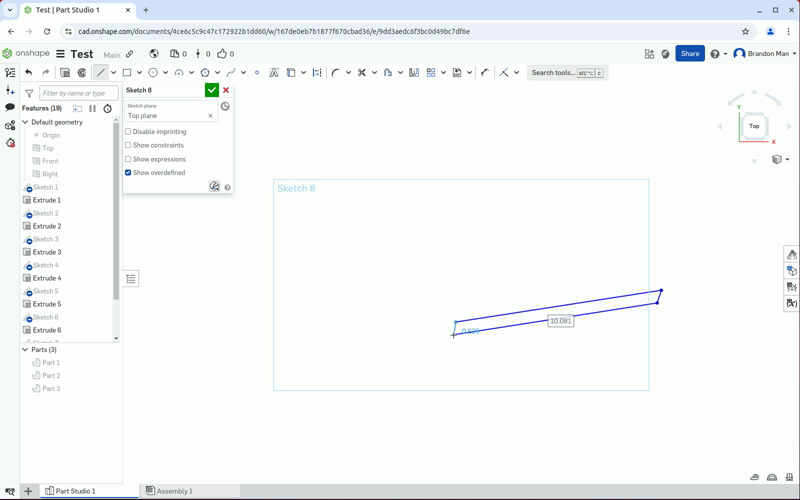
scroll(6)
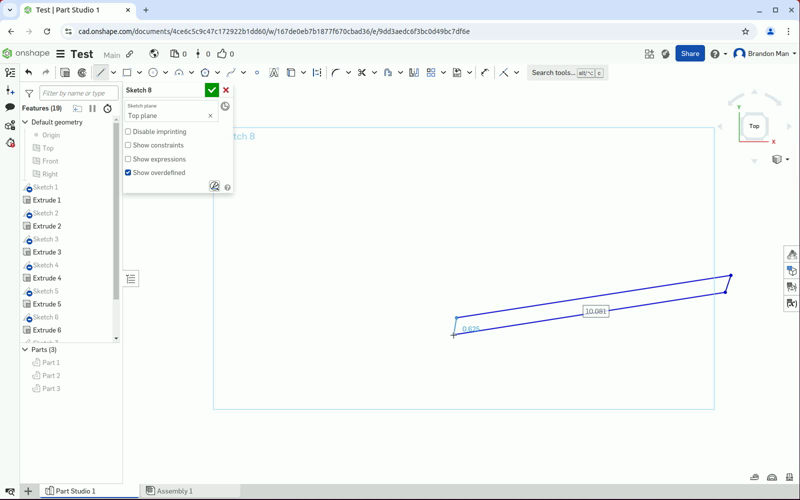
scroll(6)
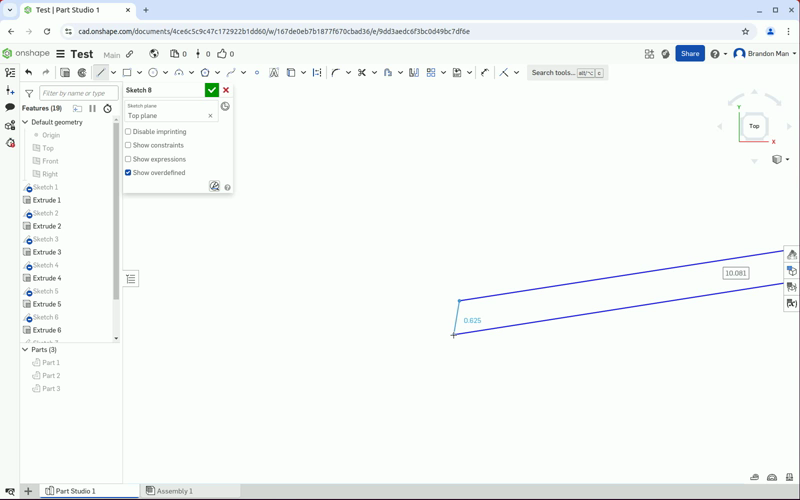
key_up(shift)
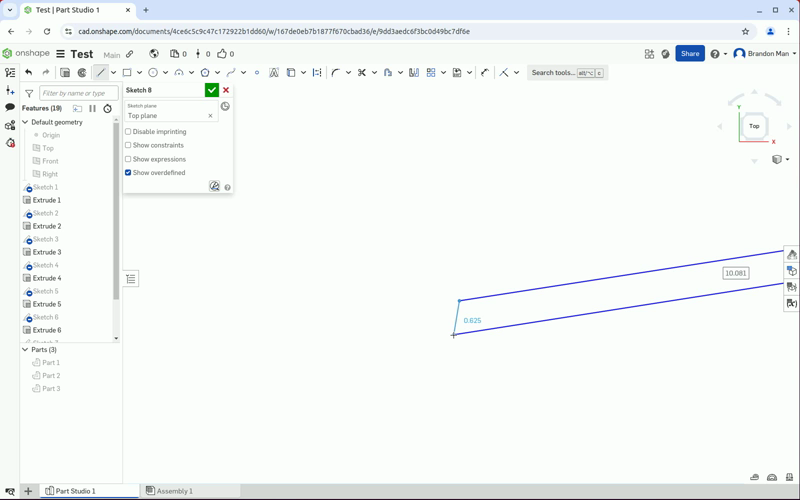
click(453, 334)
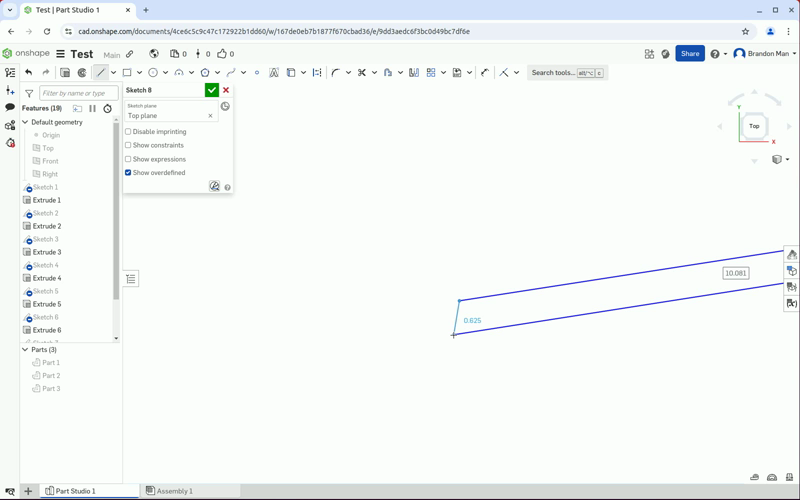
scroll(-6)
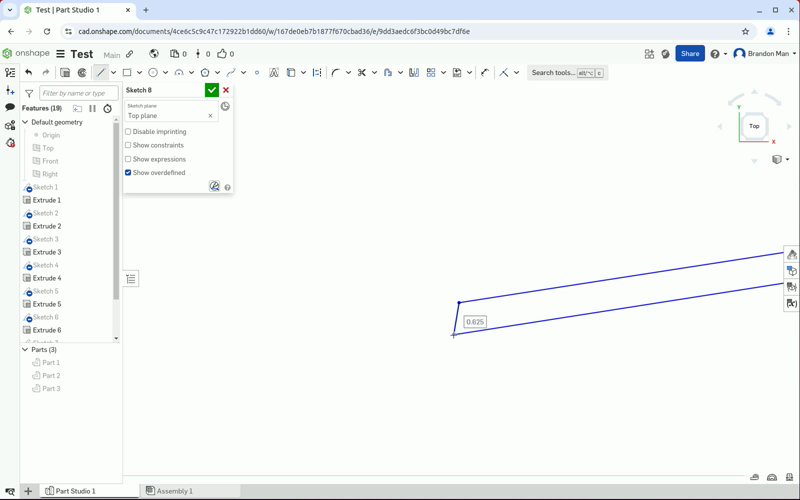
scroll(-6)
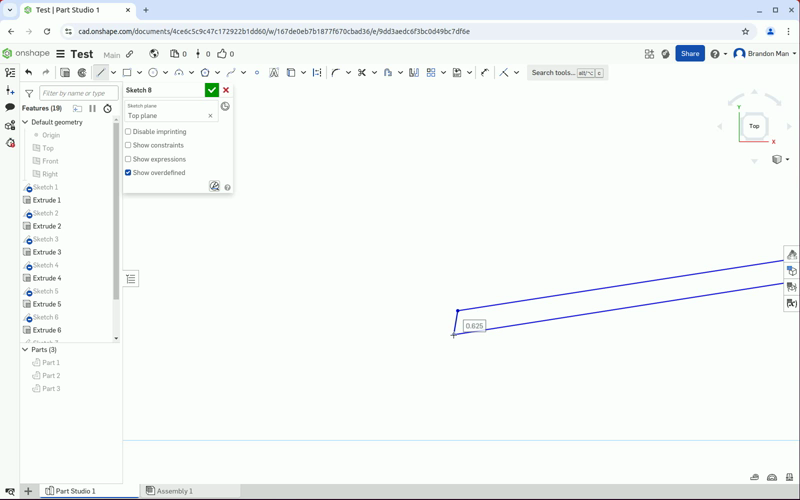
scroll(-6)
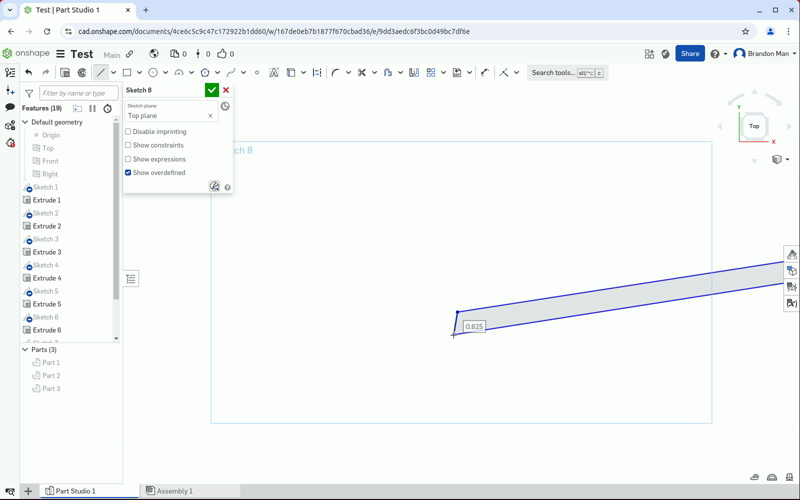
scroll(-6)
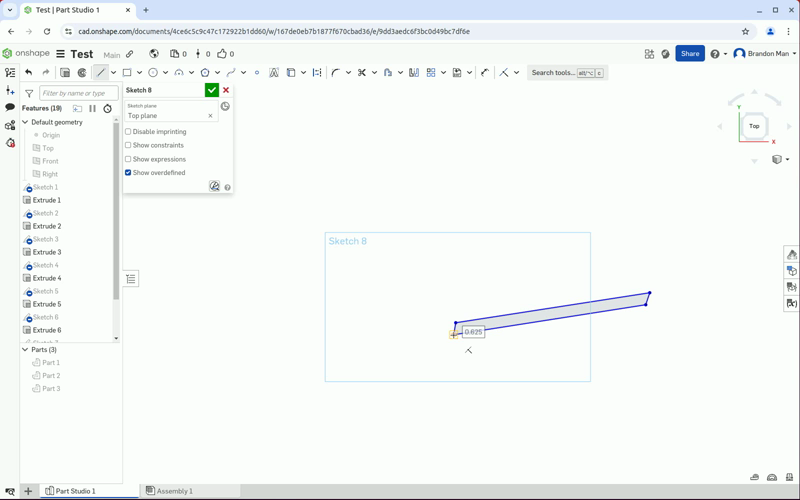
scroll(-6)
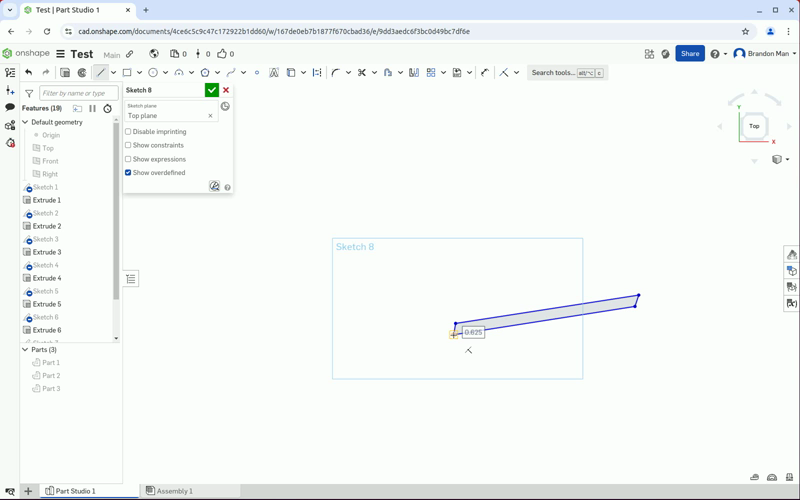
scroll(-6)
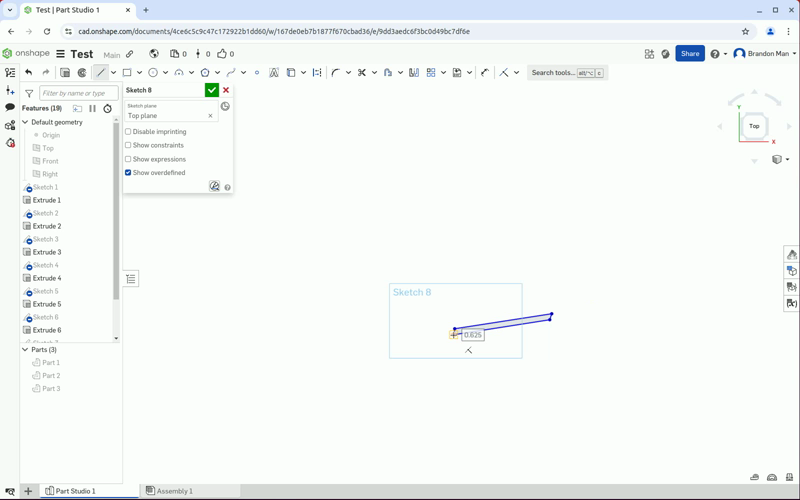
scroll(-6)
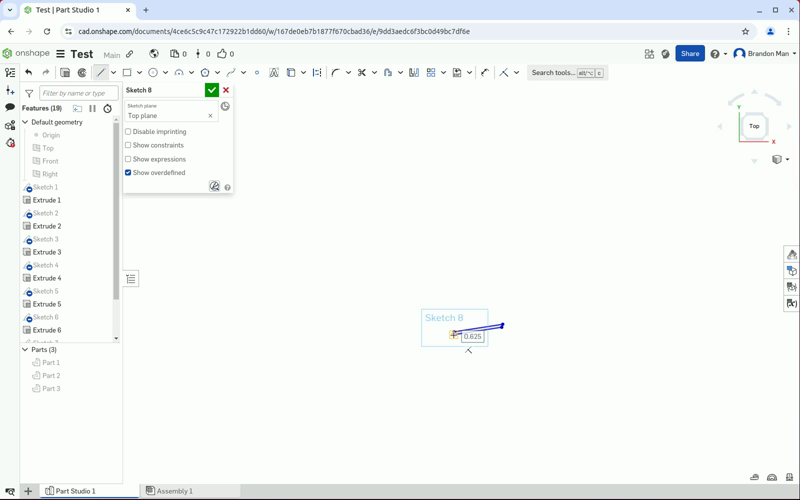
key(esc)
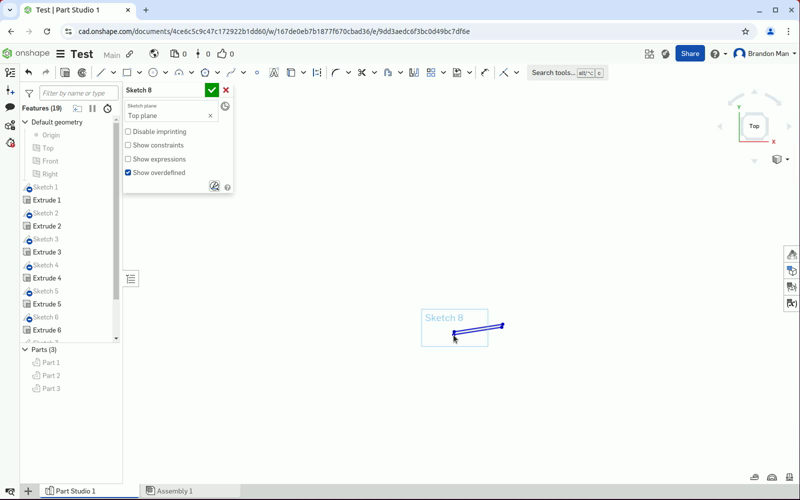
mouse_move(482, 327)
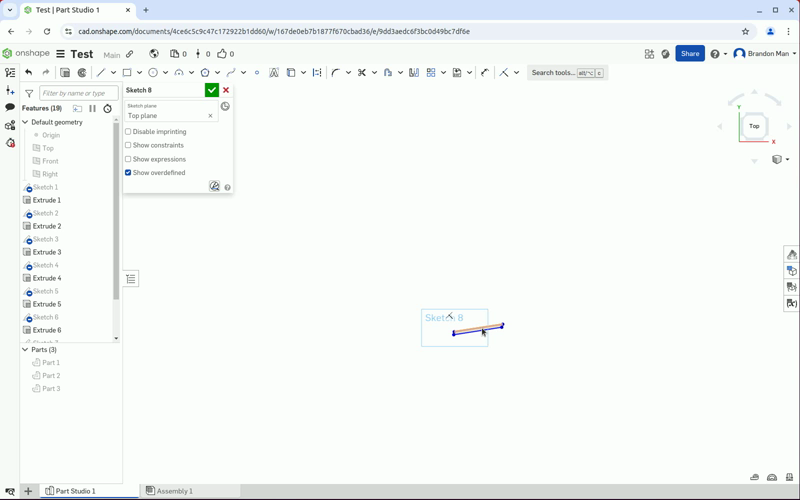
scroll(6)
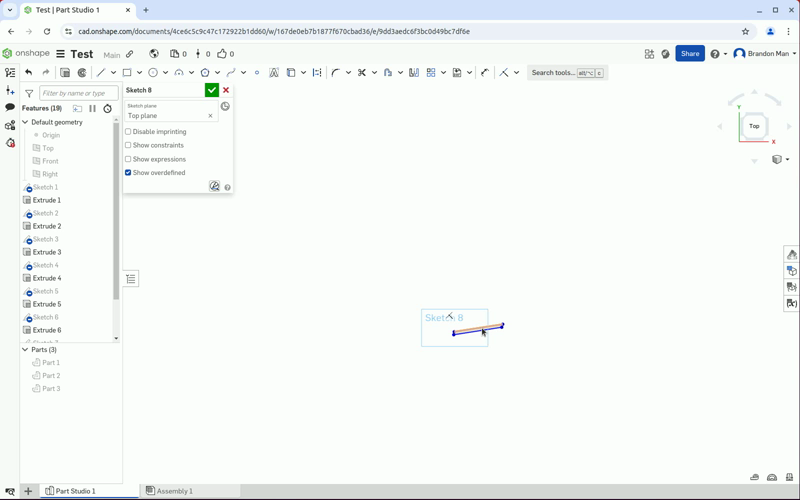
scroll(6)
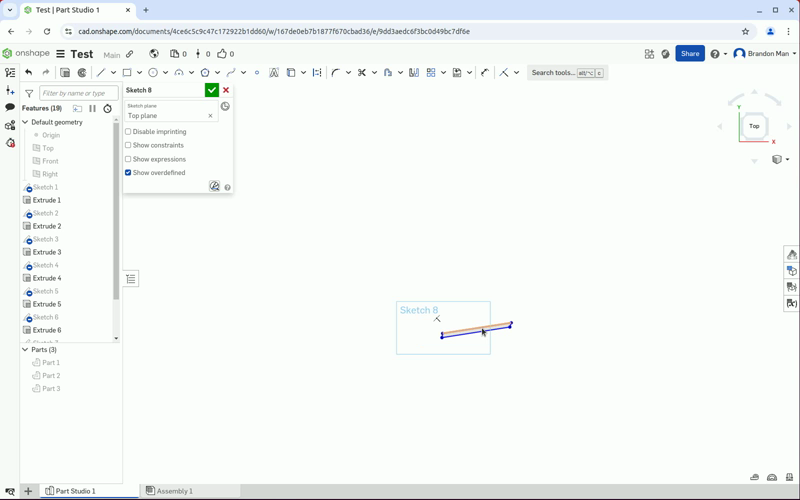
scroll(6)
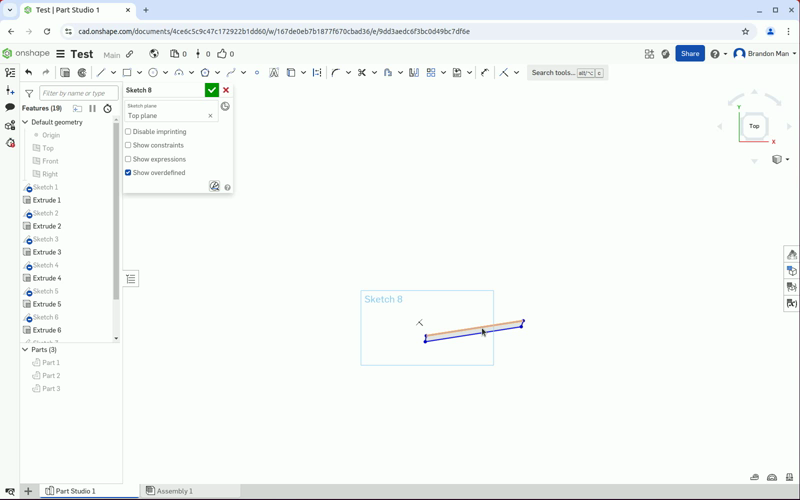
scroll(6)
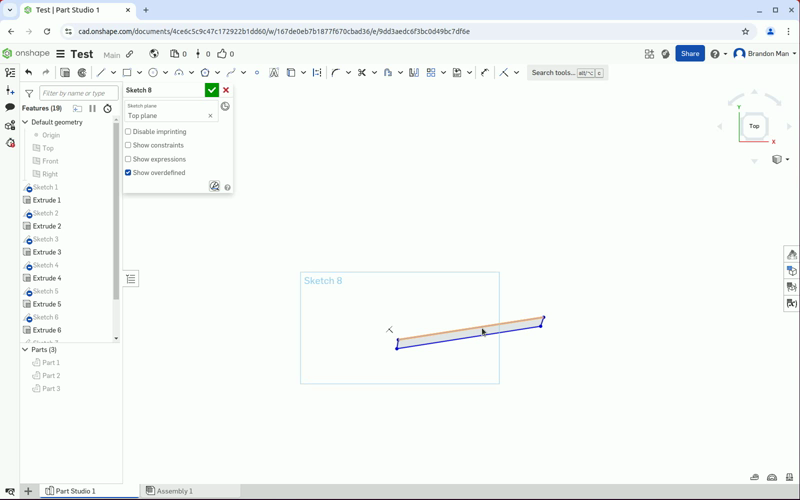
scroll(6)
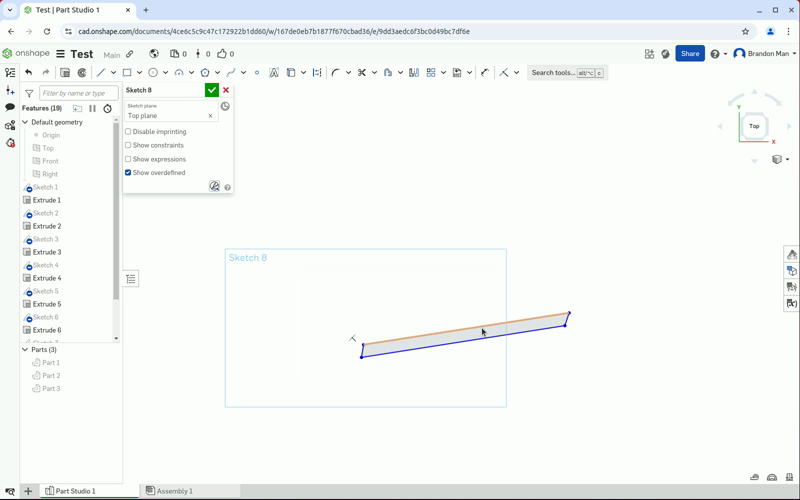
scroll(6)
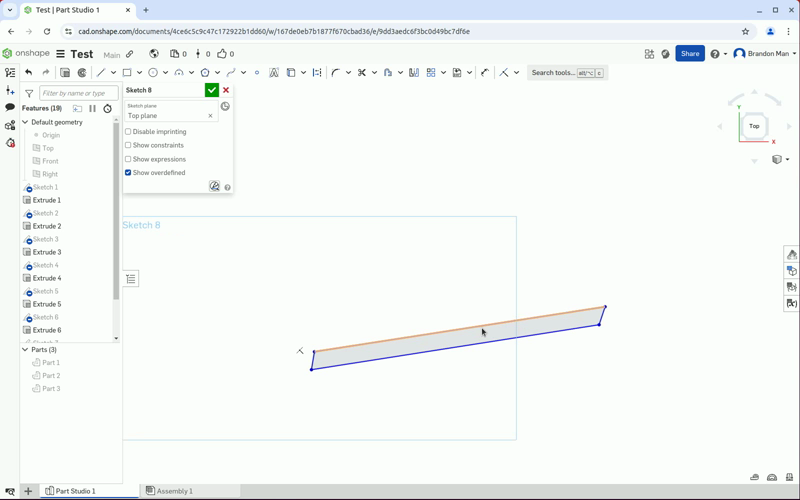
scroll(6)
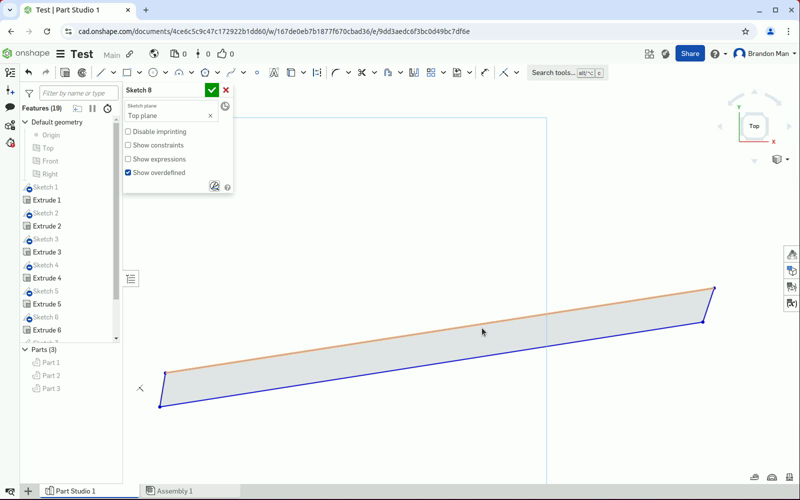
click(482, 327)
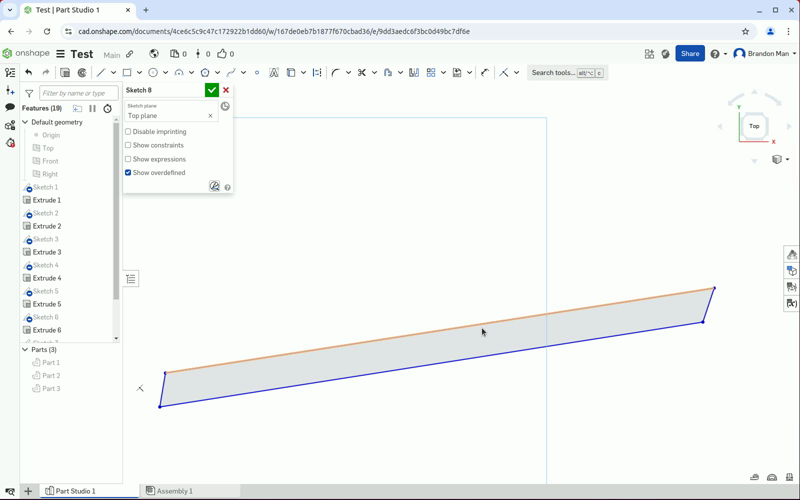
scroll(-6)
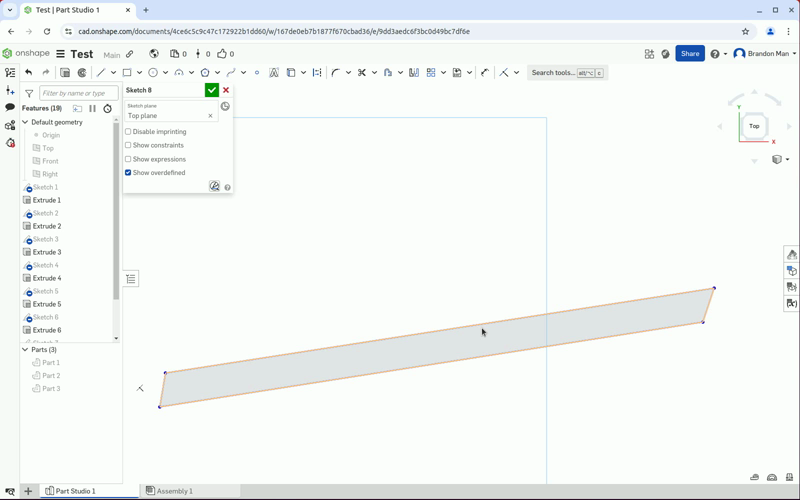
scroll(-6)
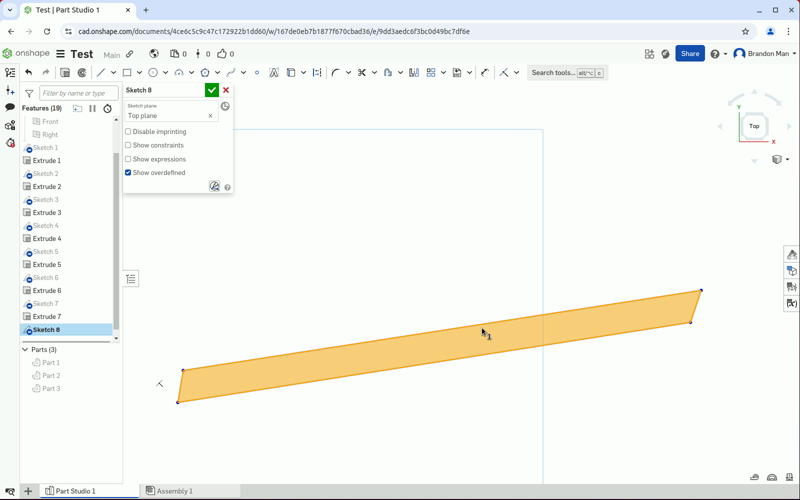
scroll(-6)
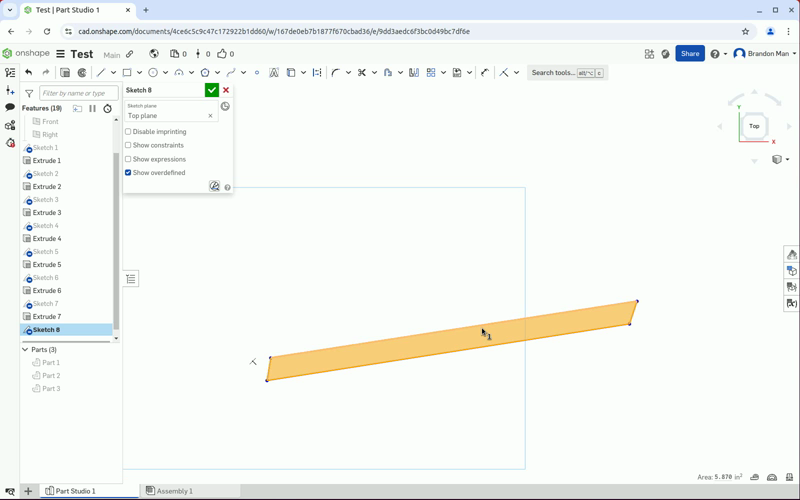
scroll(-6)
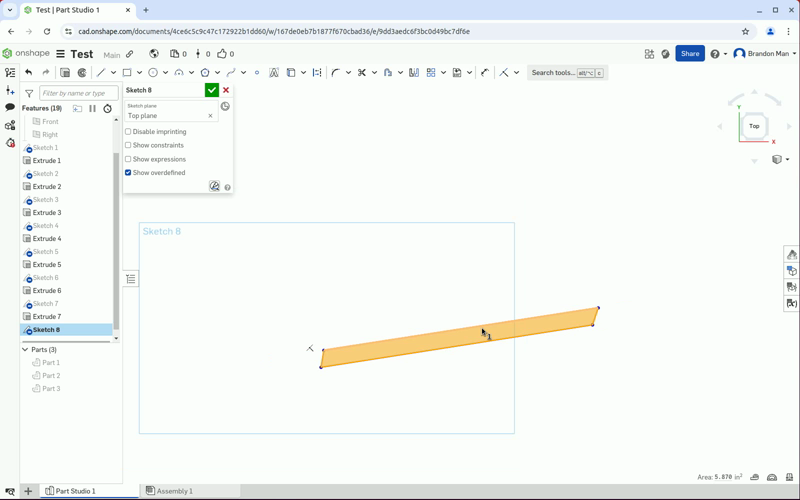
scroll(-6)
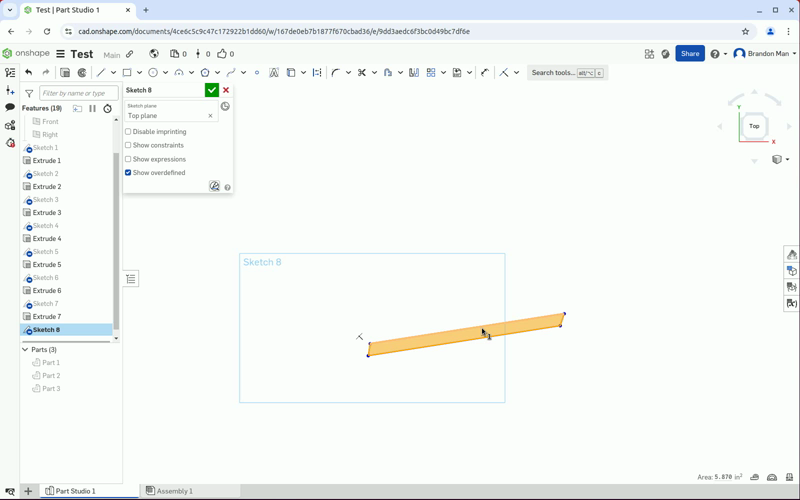
scroll(-6)
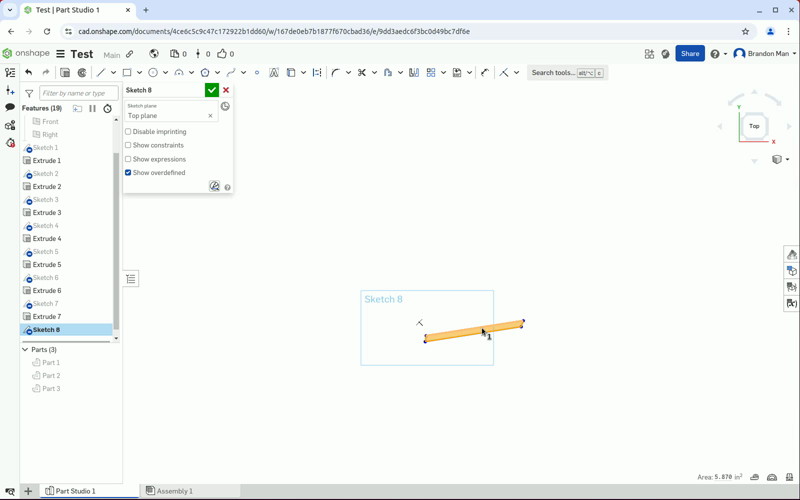
scroll(-6)
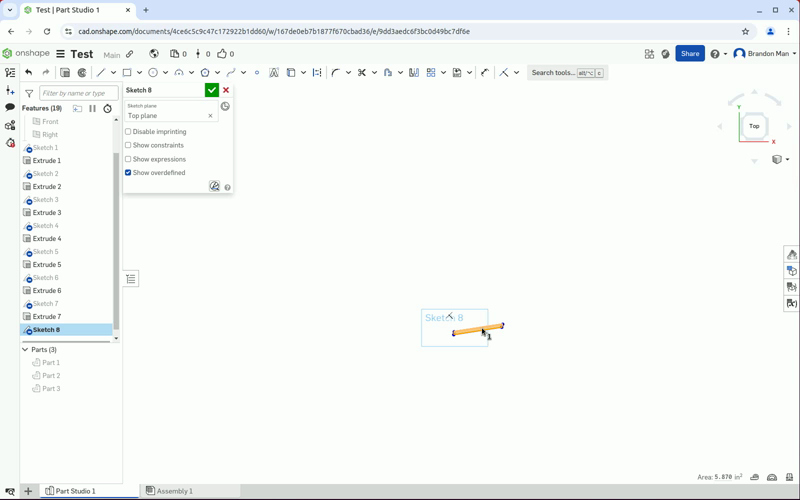
mouse_move(73, 352)
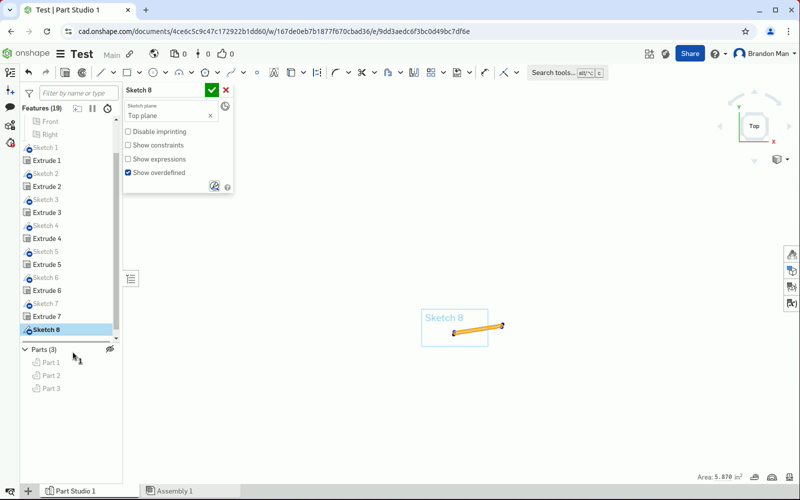
key(shift+y)
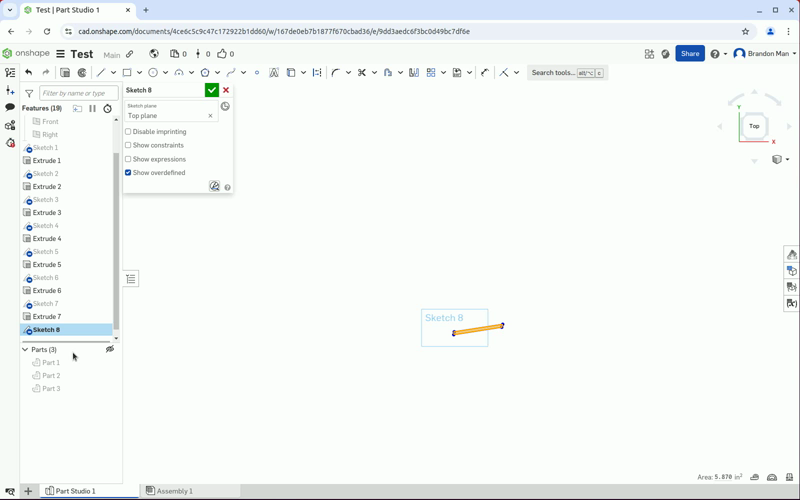
key(shift+e)
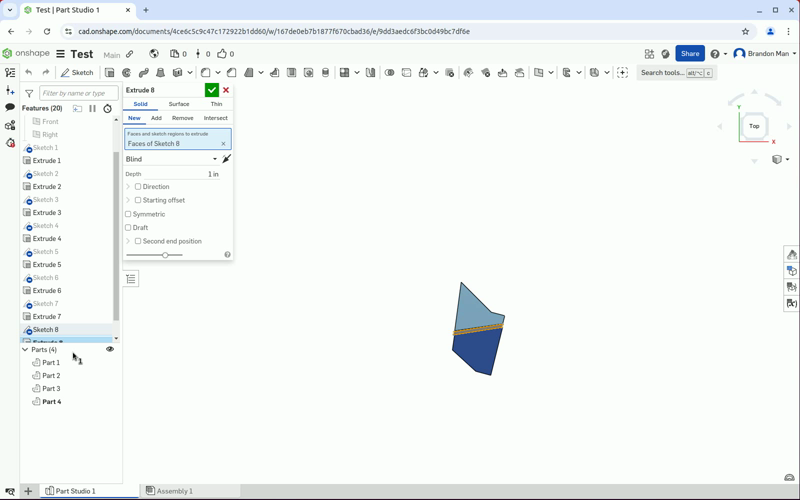
mouse_move(143, 106)
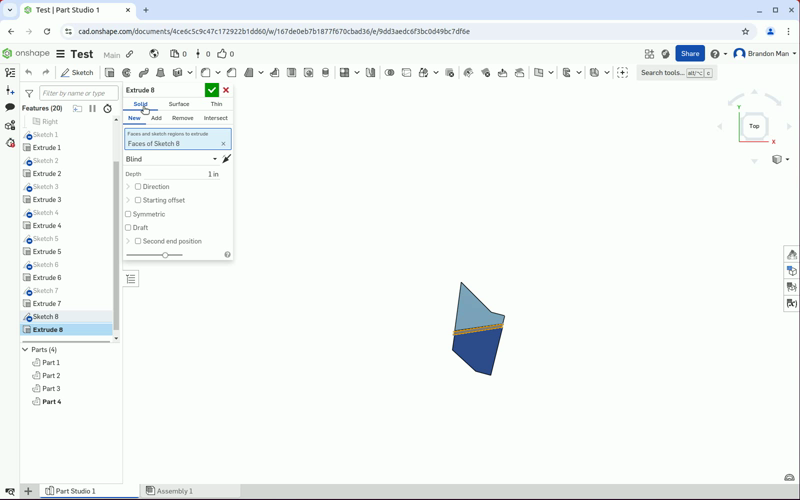
click(143, 106)
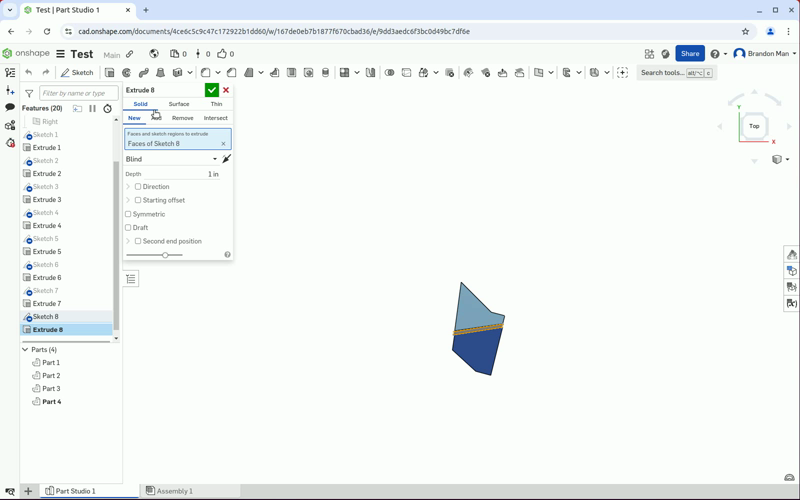
mouse_move(186, 120)
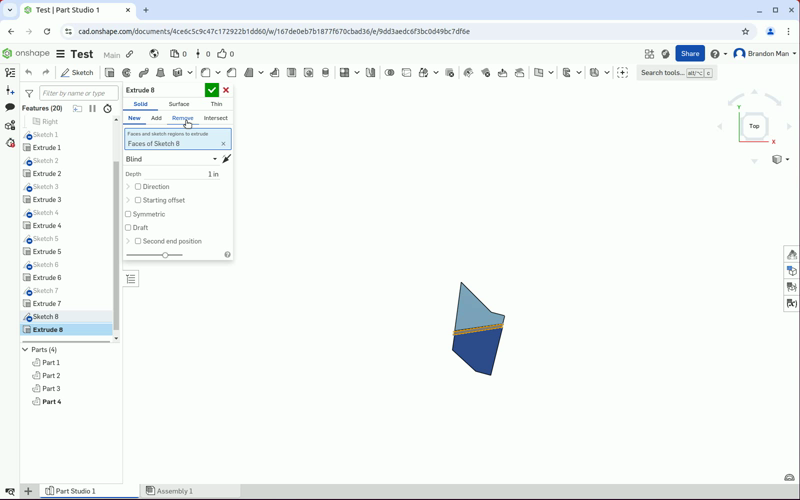
click(186, 120)
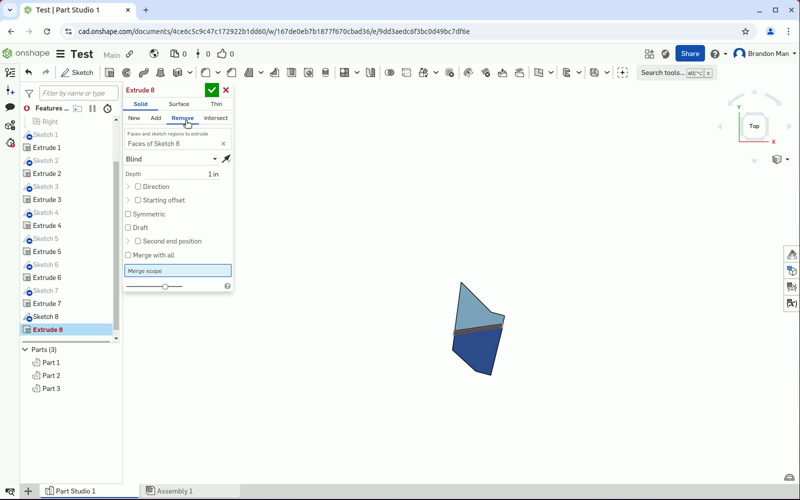
key(tab, 4)
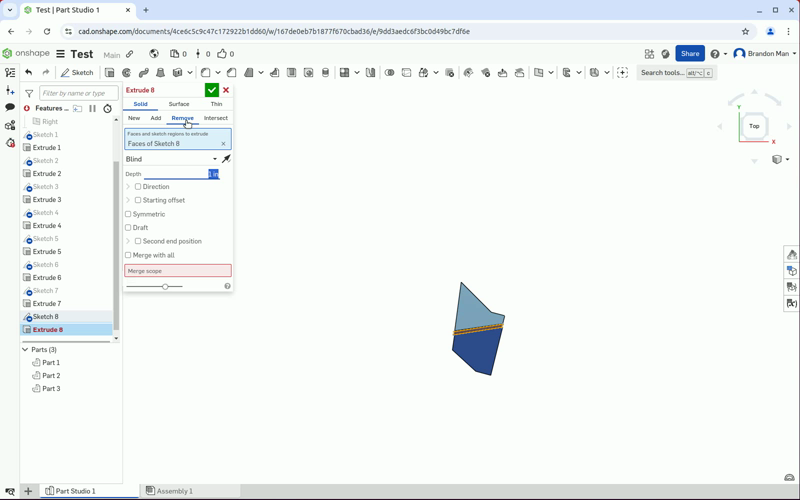
text(0.241)
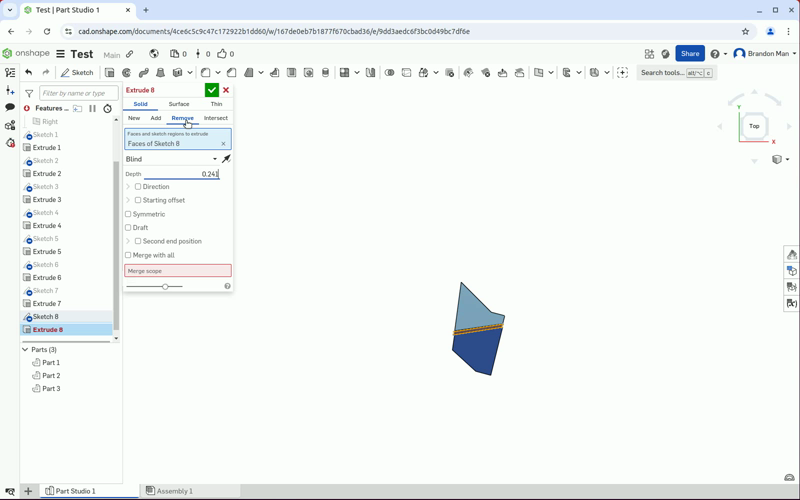
key(tab, 6)
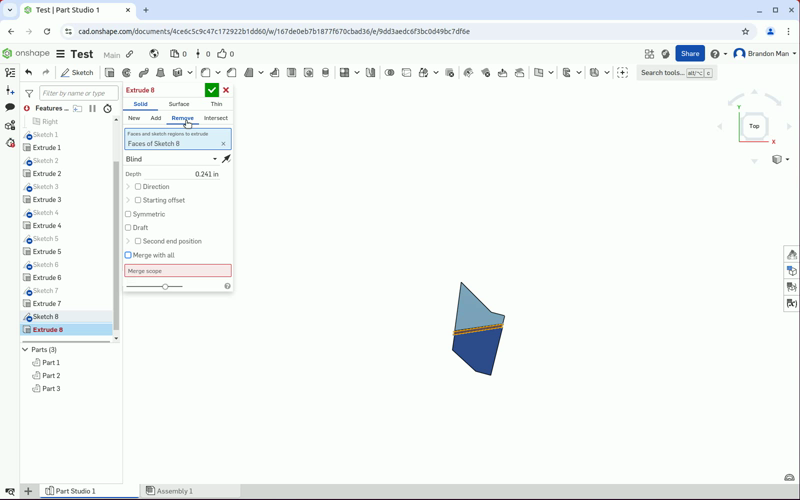
key(space)
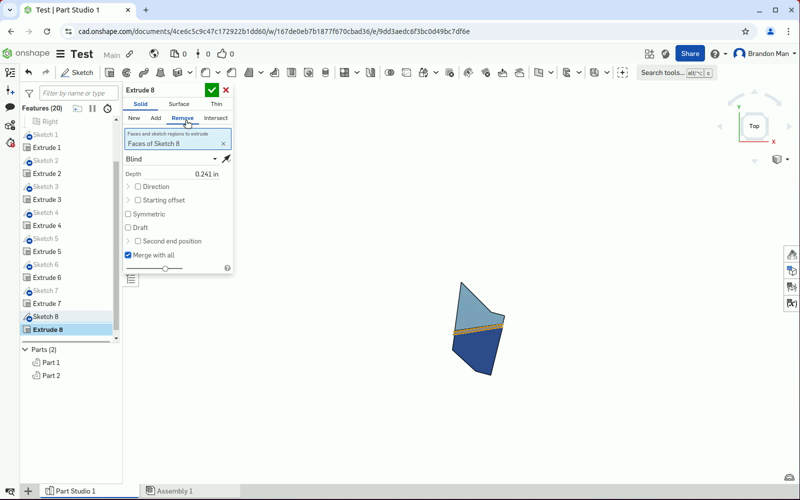
key(enter)
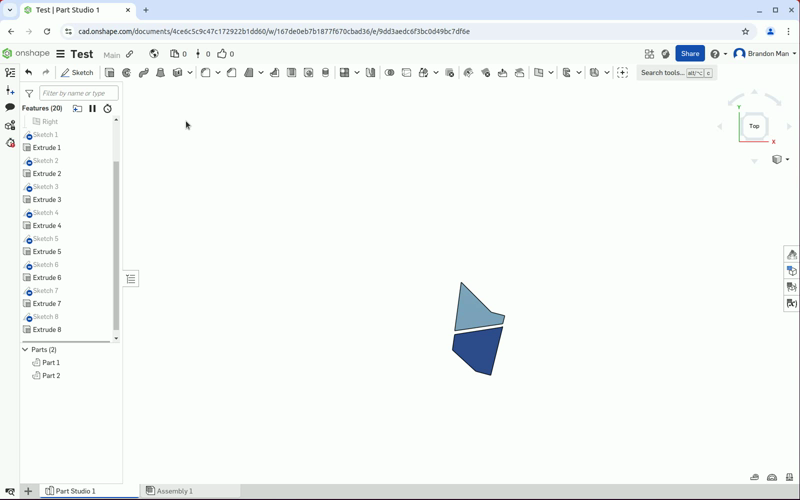
key(shift+h)
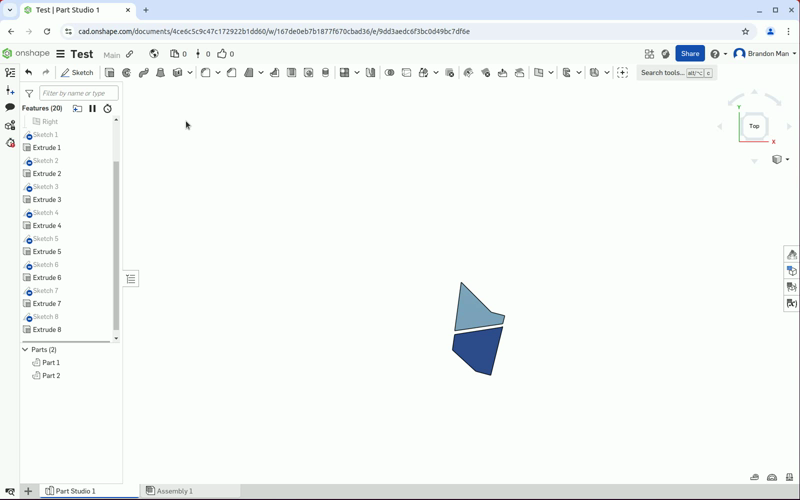
key(shift+h)
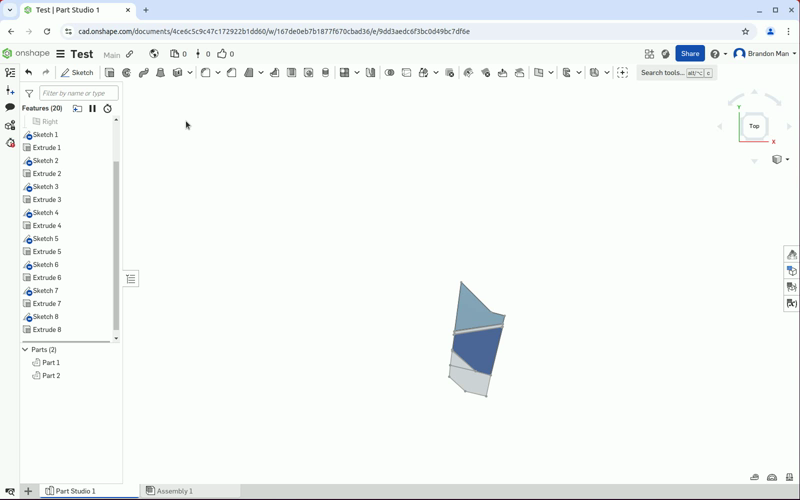
key(shift+7)
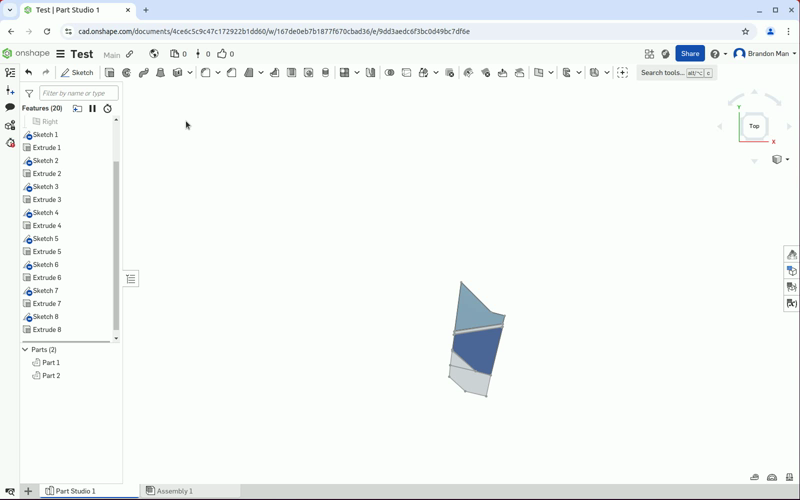
key(up, 3)
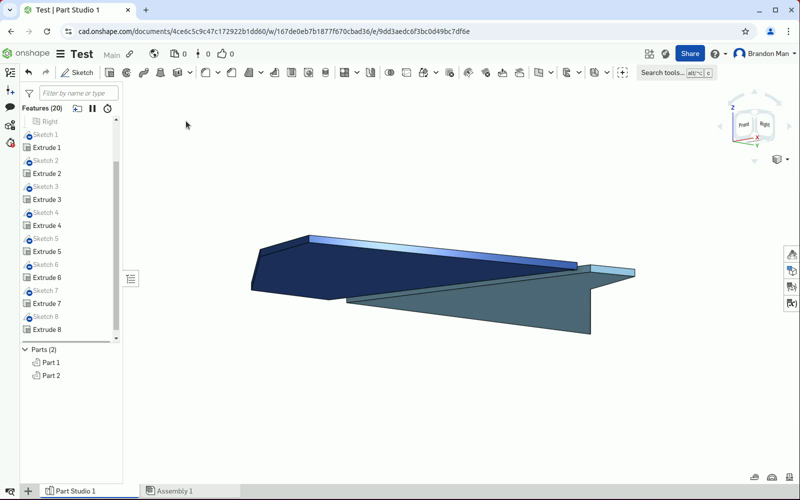
key(left, 3)
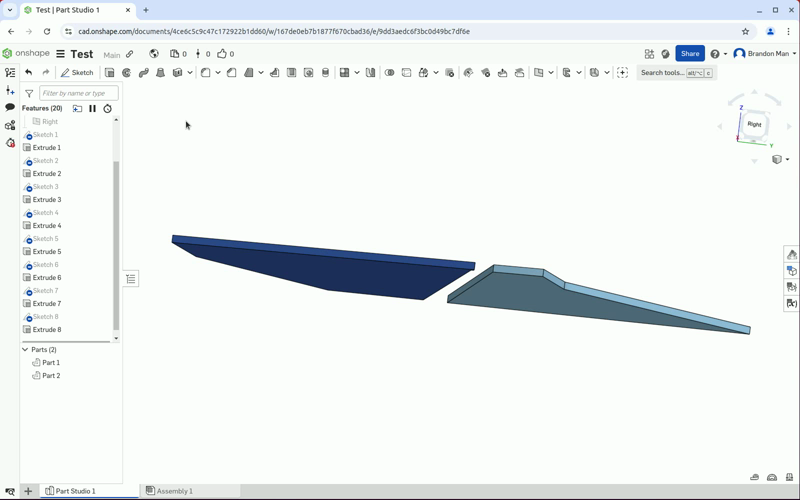
key(right, 3)
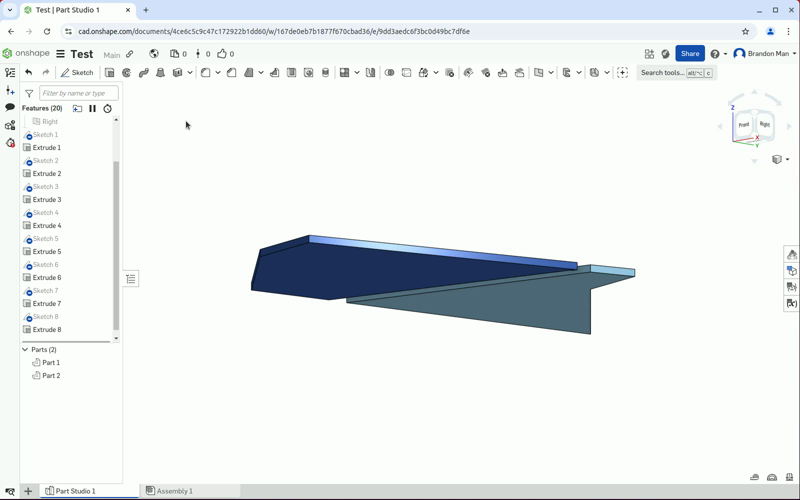
key(down, 3)
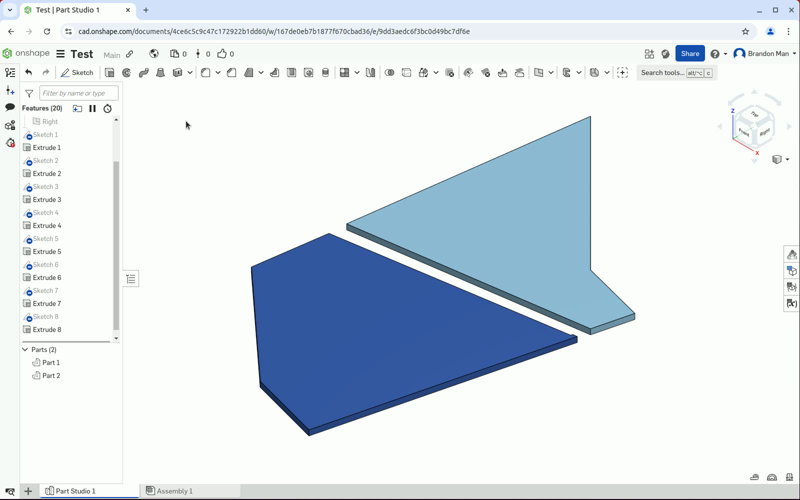
mouse_move(69, 137)
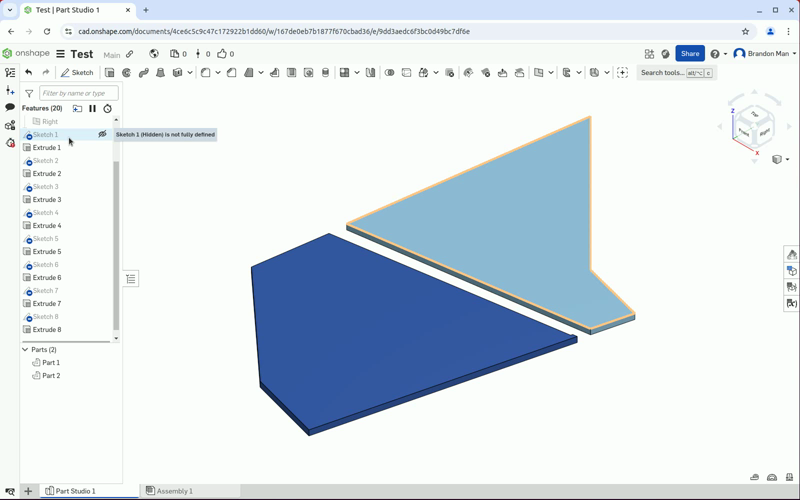
click(69, 137)